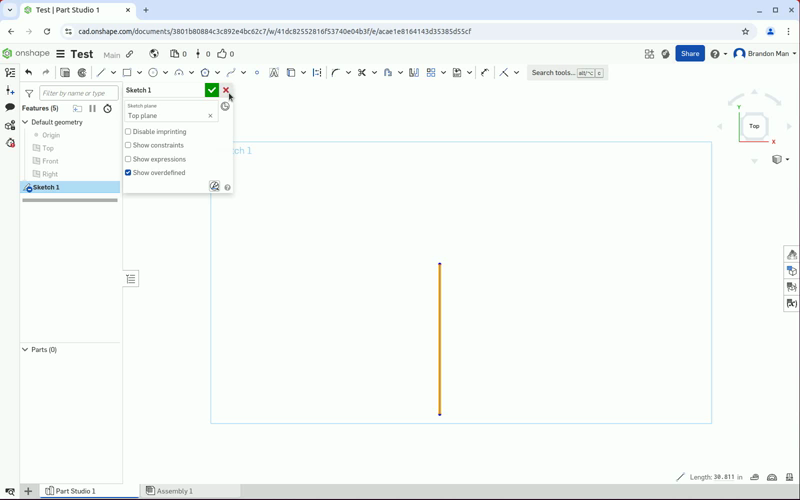
key(shift+h)
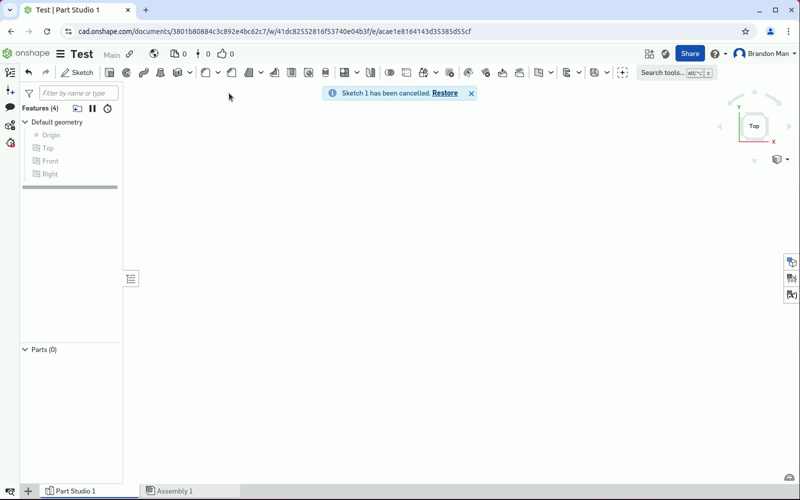
mouse_move(73, 352)
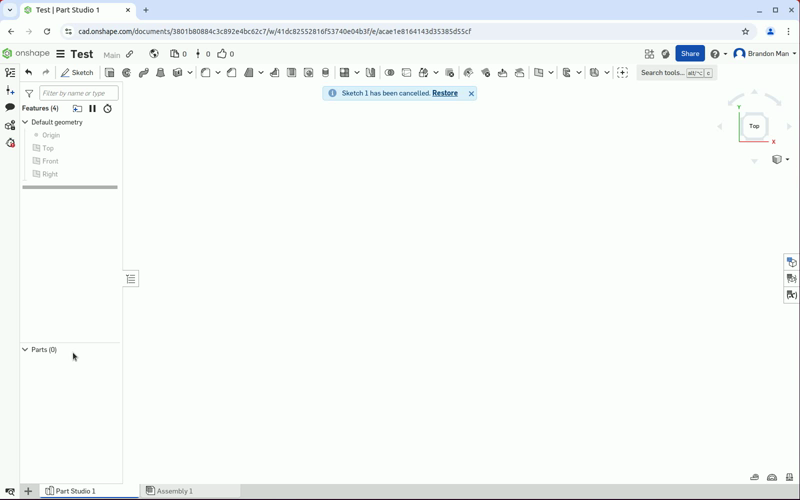
key(y)
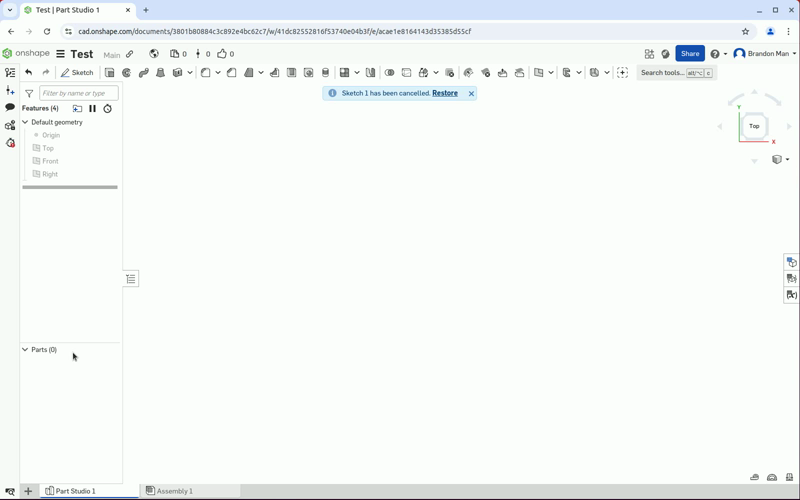
key(shift+p)
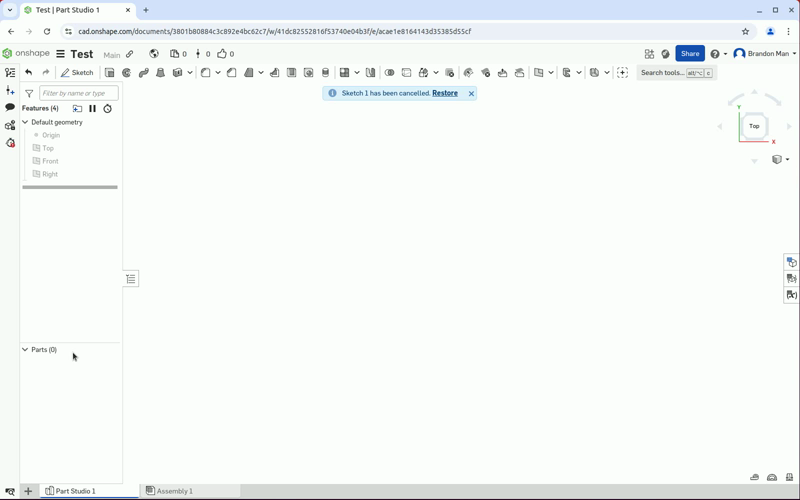
key(space)
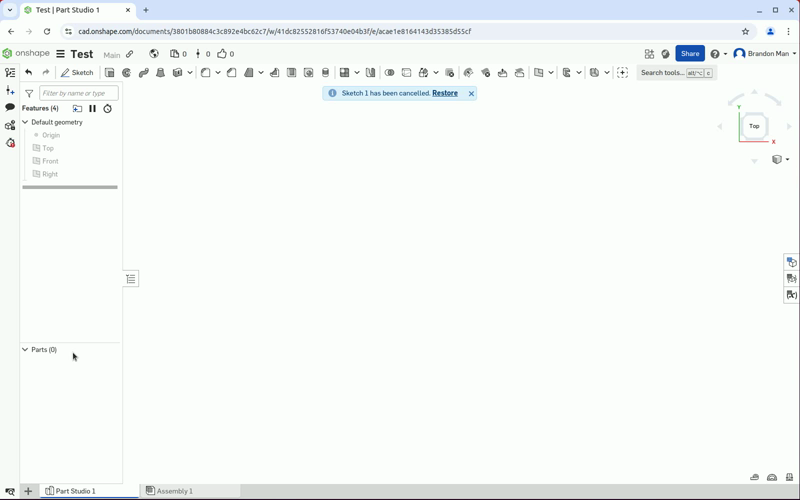
key_down(shift)
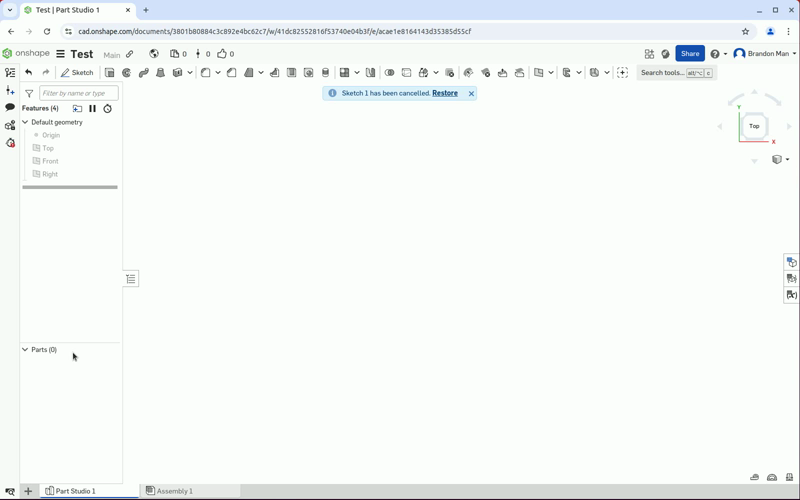
key(up)
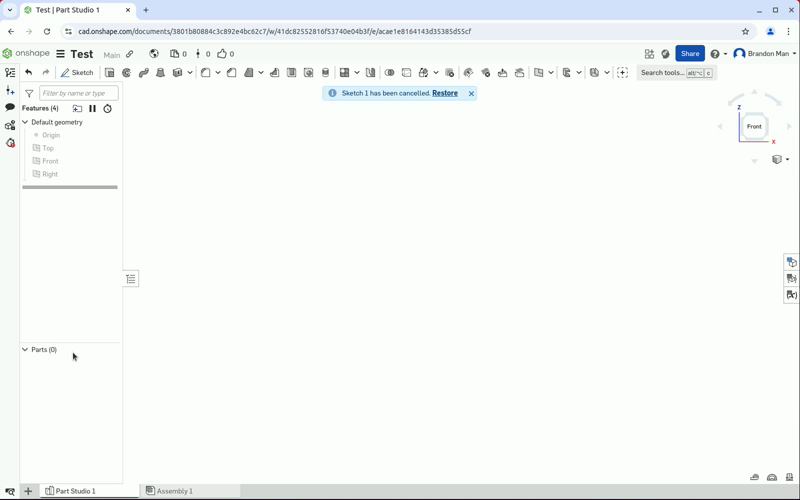
key_up(shift)
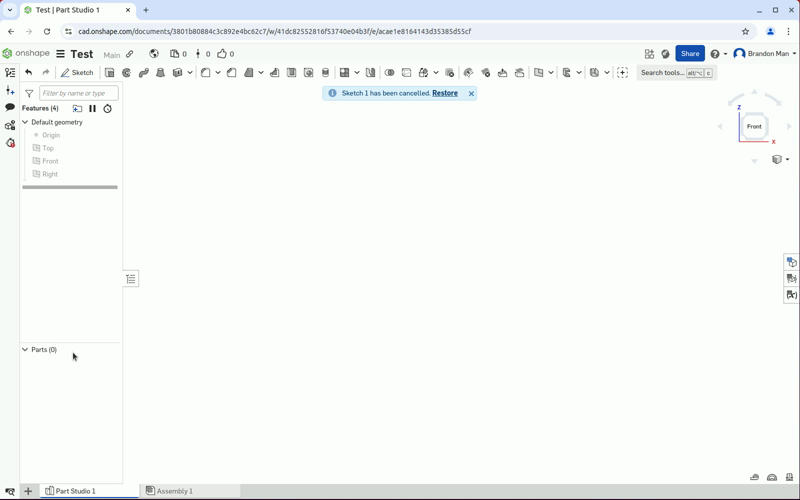
mouse_move(73, 352)
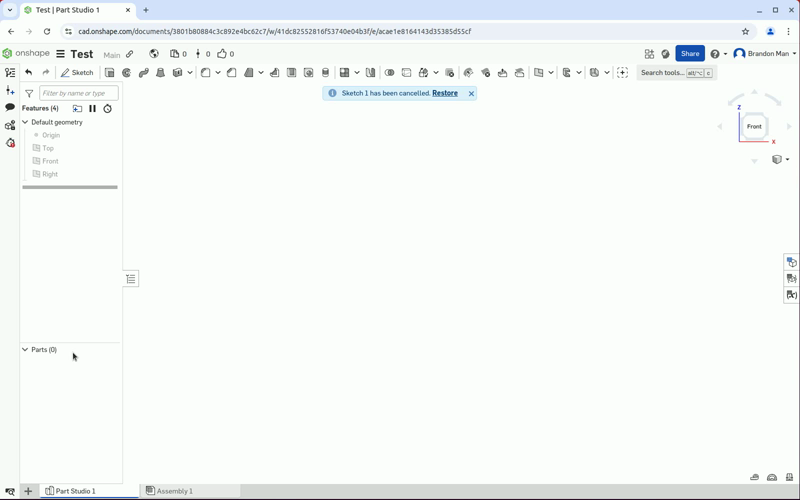
key(shift+y)
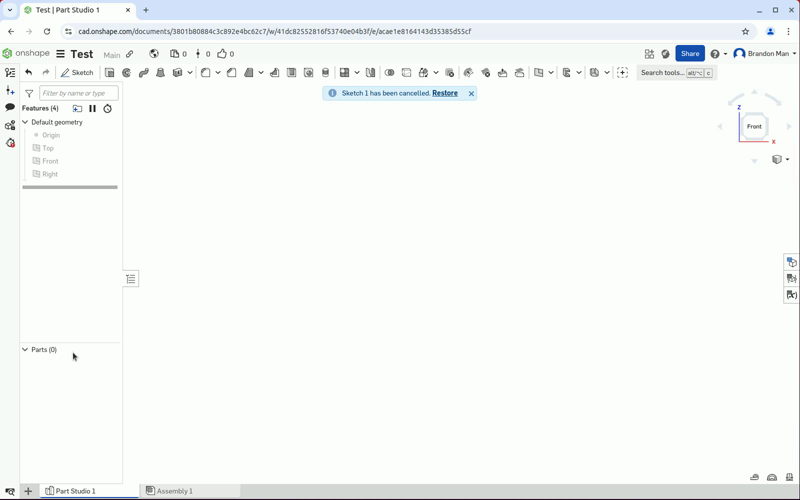
key(shift+s)
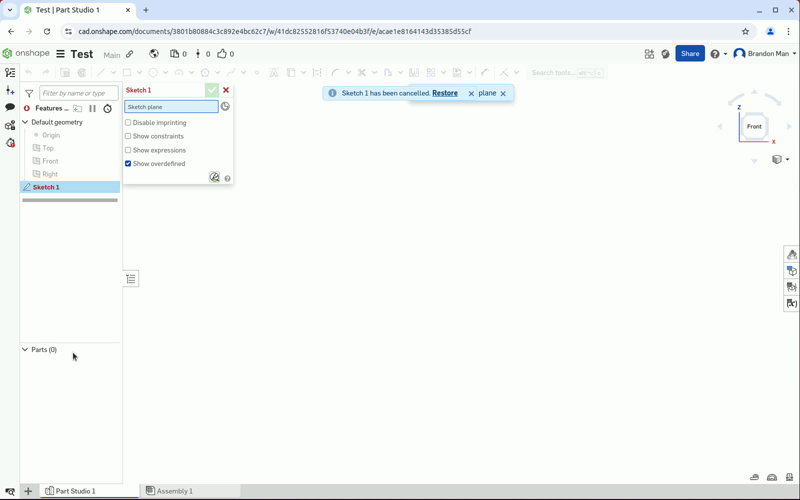
mouse_move(73, 163)
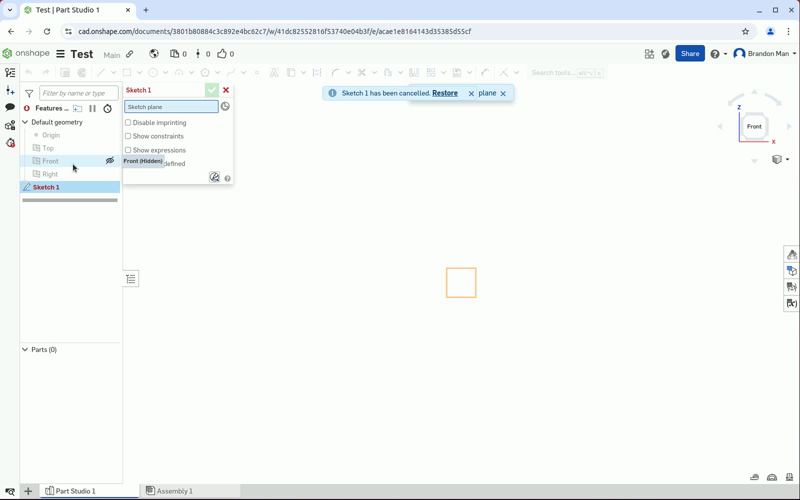
click(73, 163)
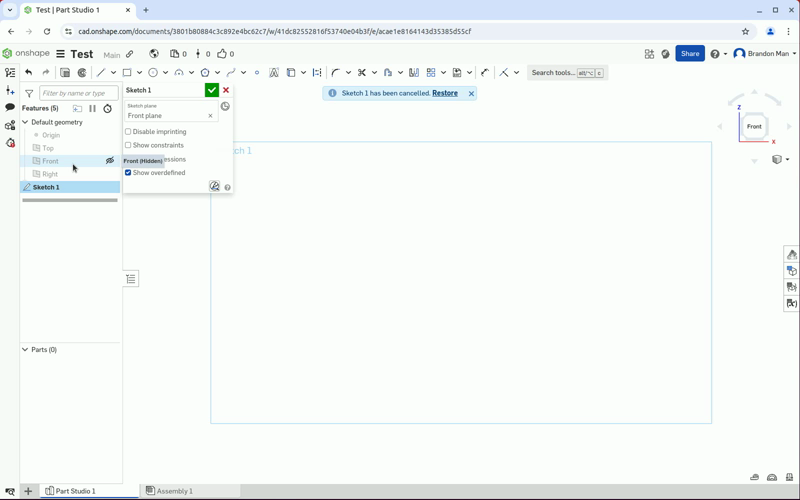
mouse_move(73, 352)
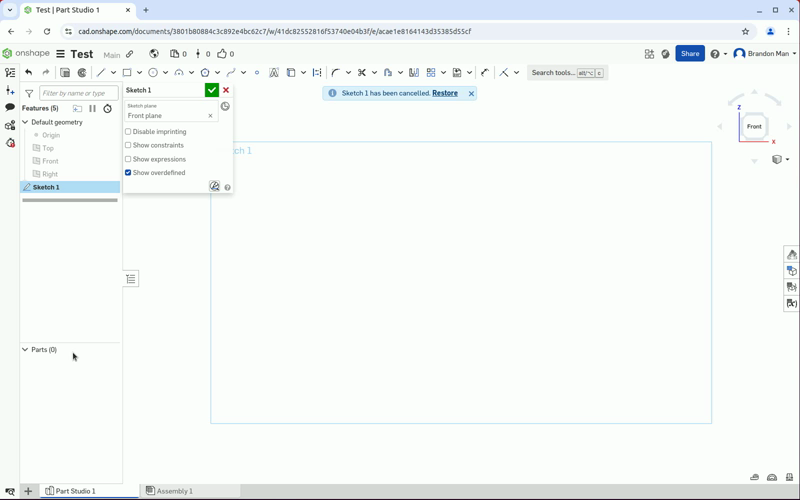
key(y)
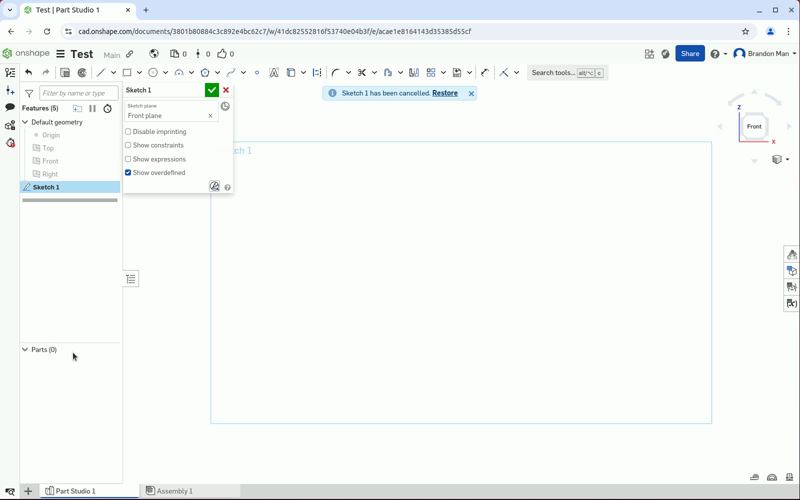
key(l)
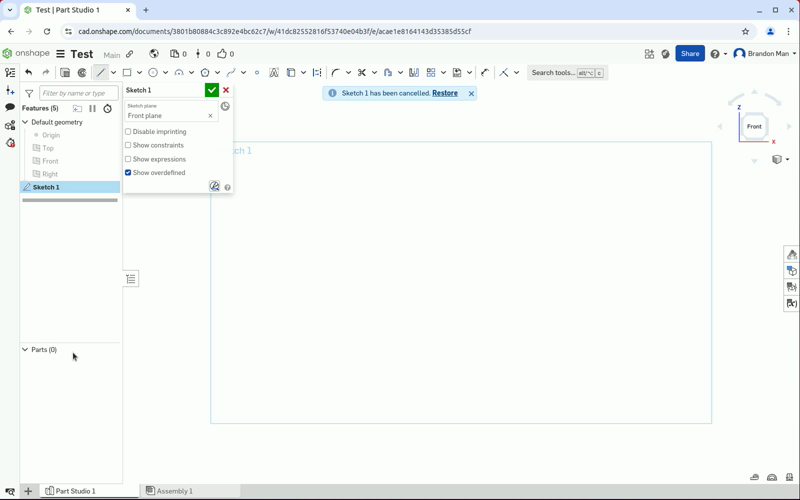
key_down(shift)
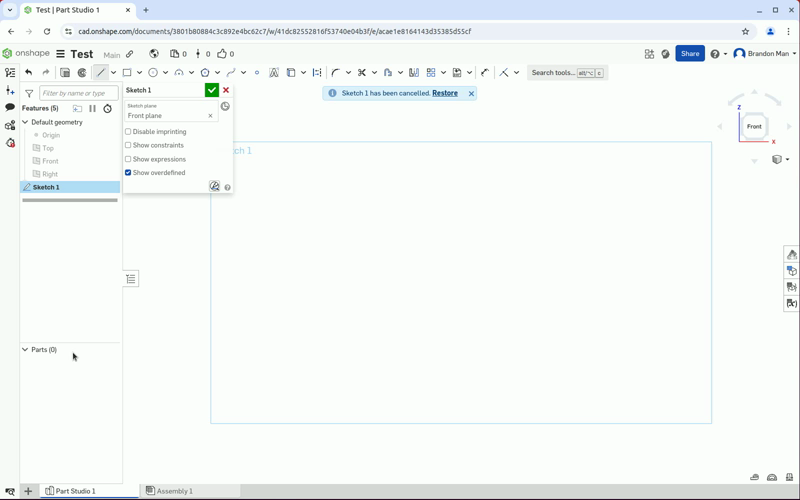
mouse_move(363, 394)
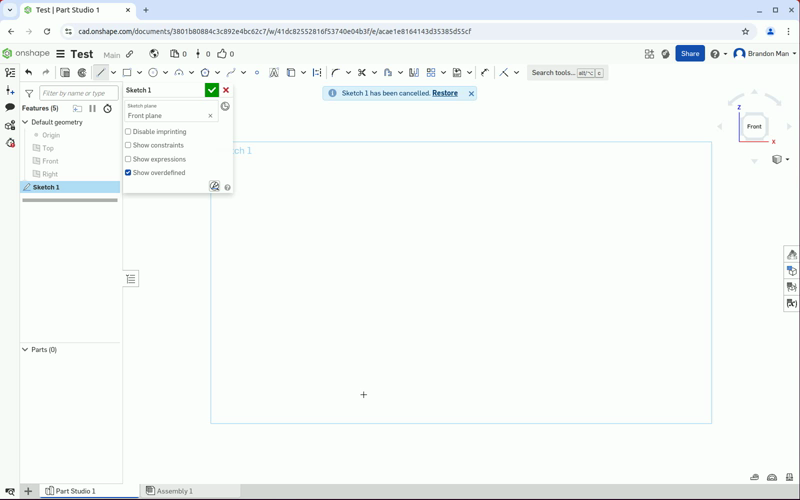
click(363, 394)
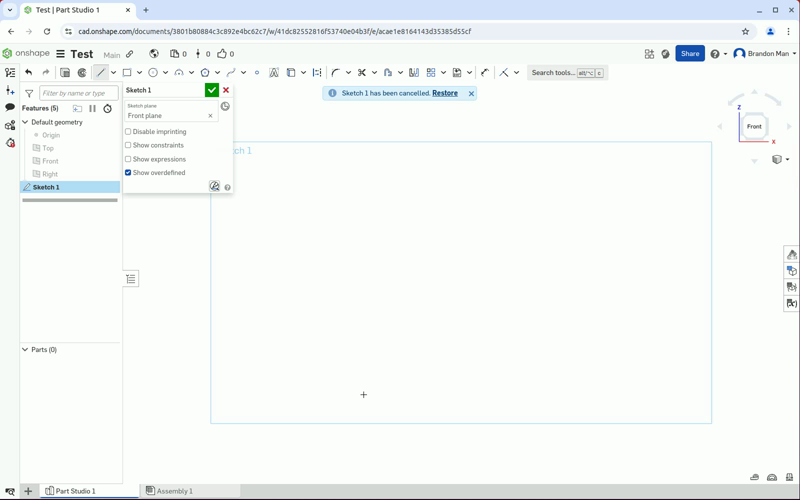
key_up(shift)
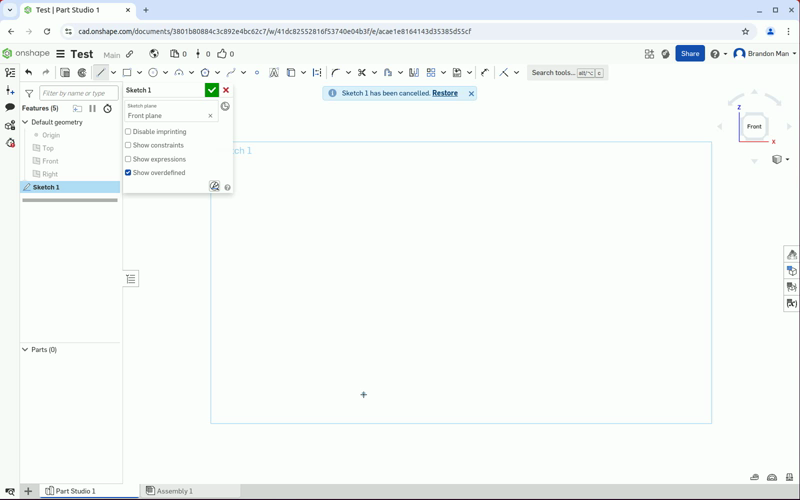
key_down(shift)
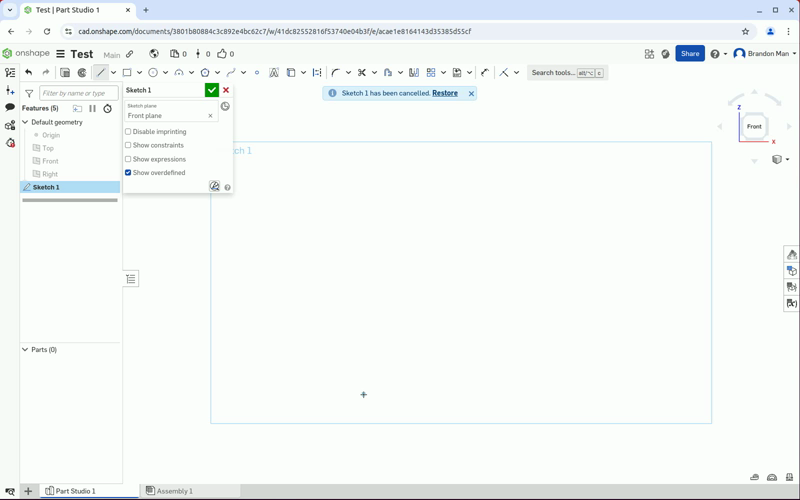
mouse_move(393, 394)
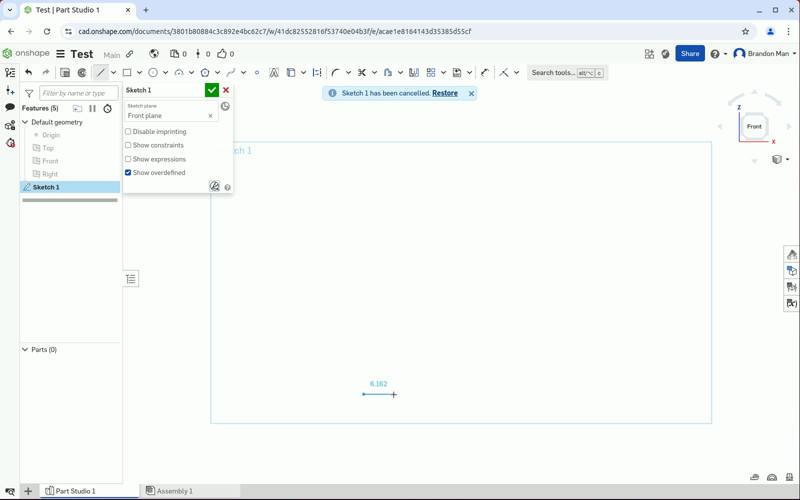
mouse_move(386, 394)
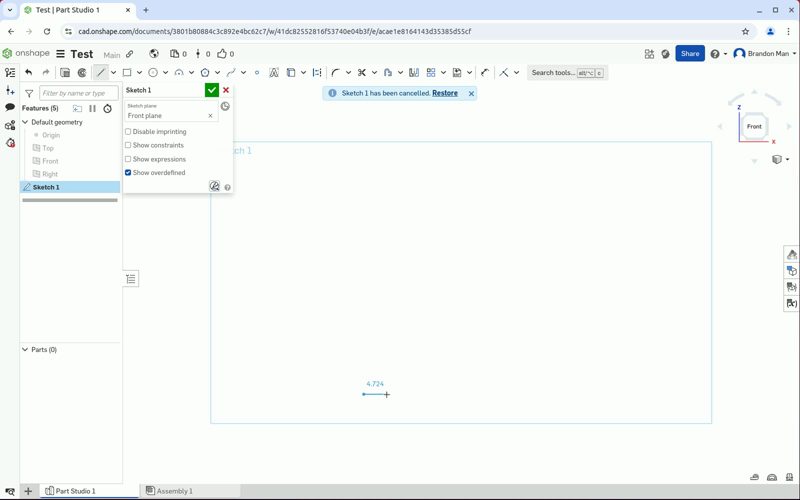
click(386, 394)
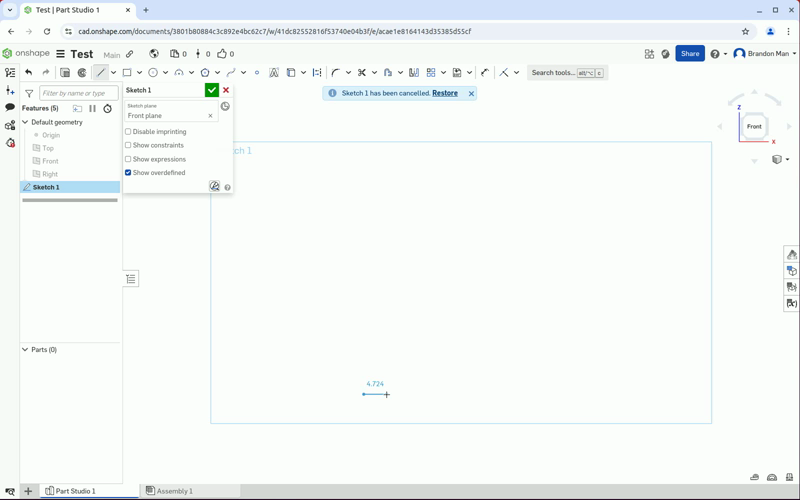
key_up(shift)
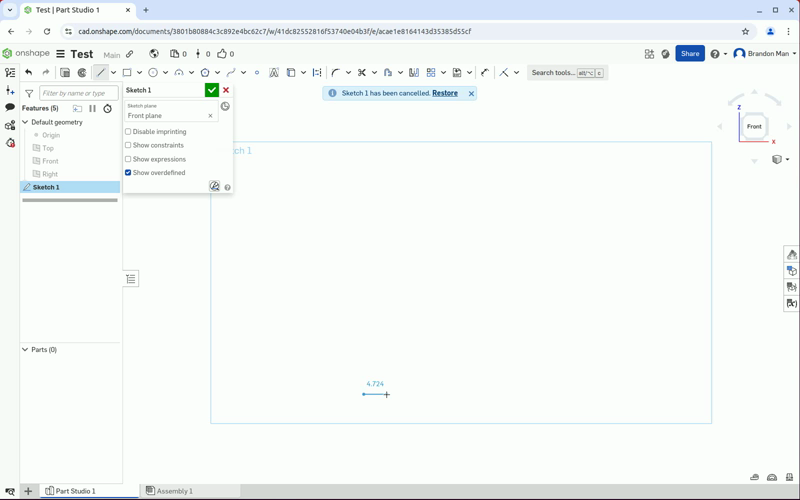
key_down(shift)
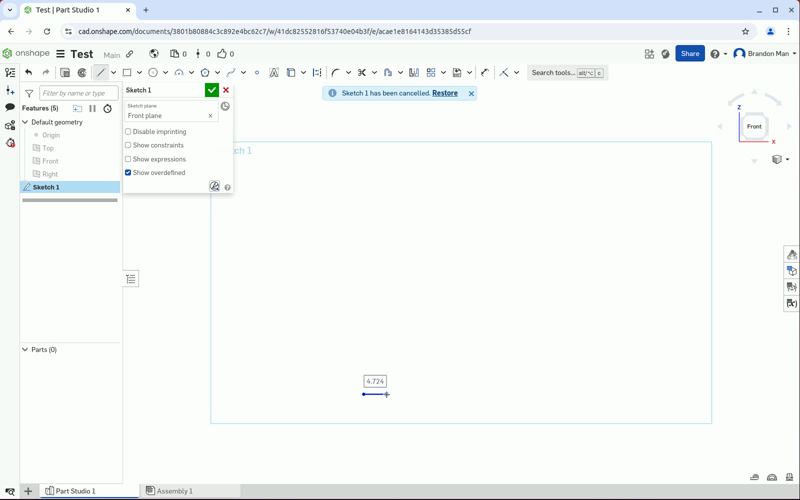
mouse_move(416, 394)
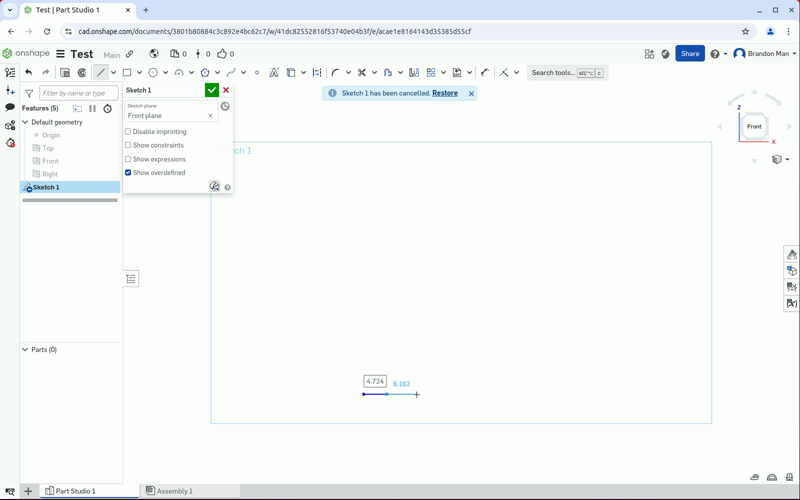
mouse_move(386, 381)
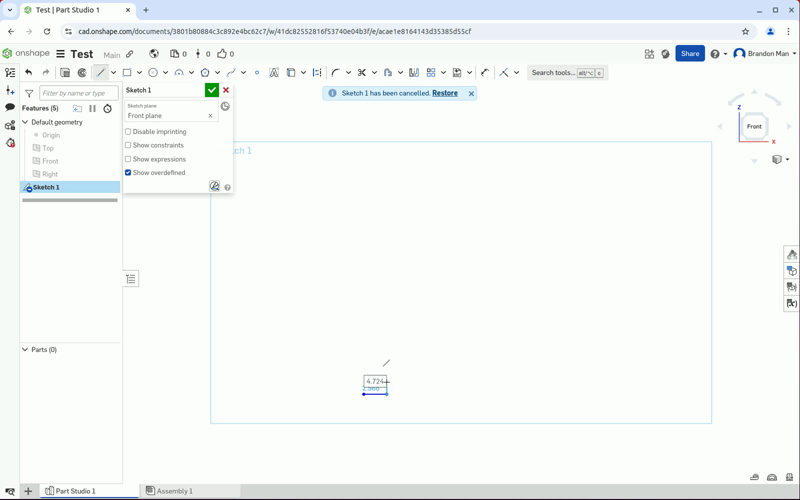
click(386, 381)
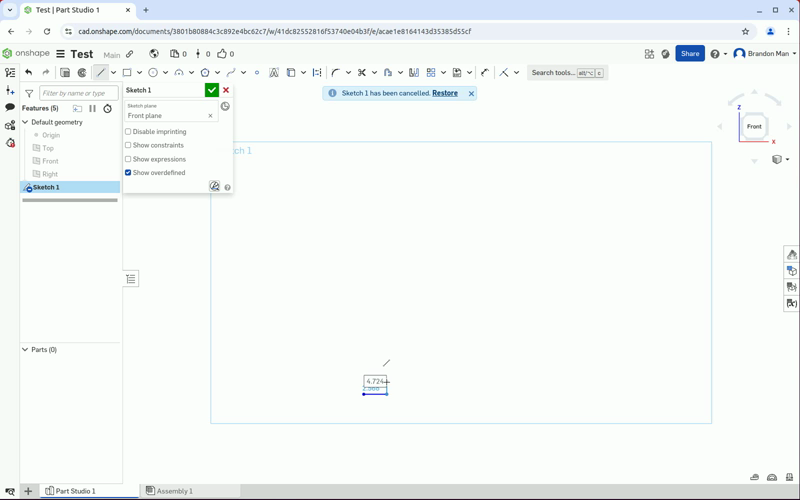
key_up(shift)
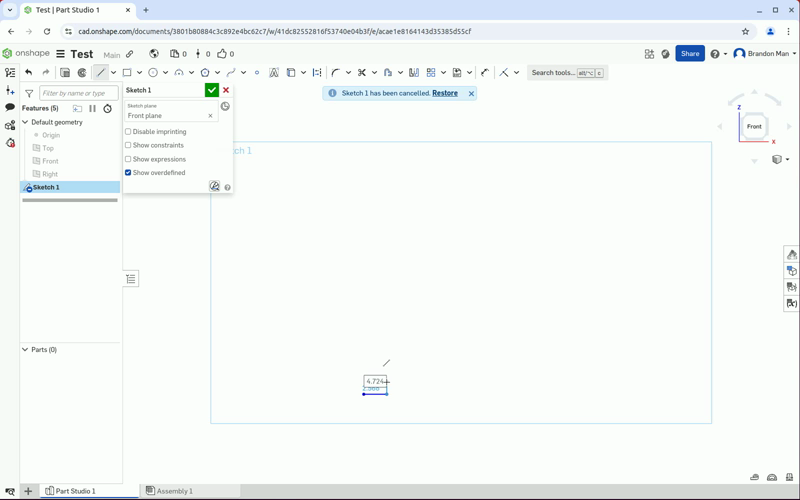
key_down(shift)
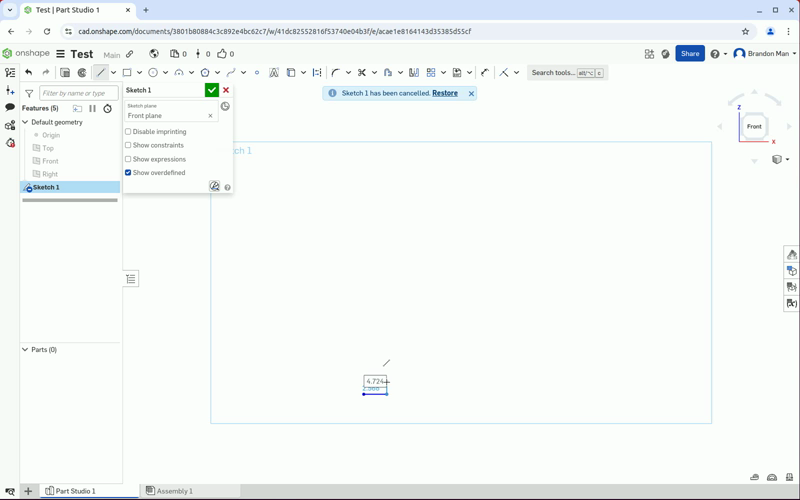
mouse_move(416, 381)
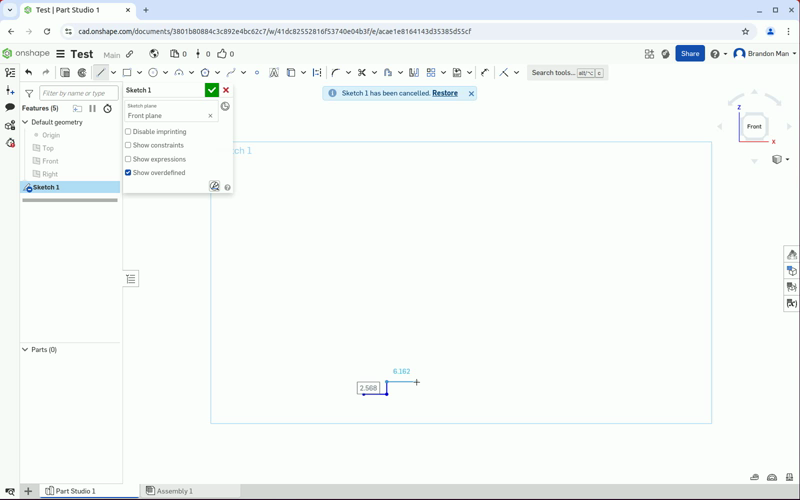
mouse_move(363, 381)
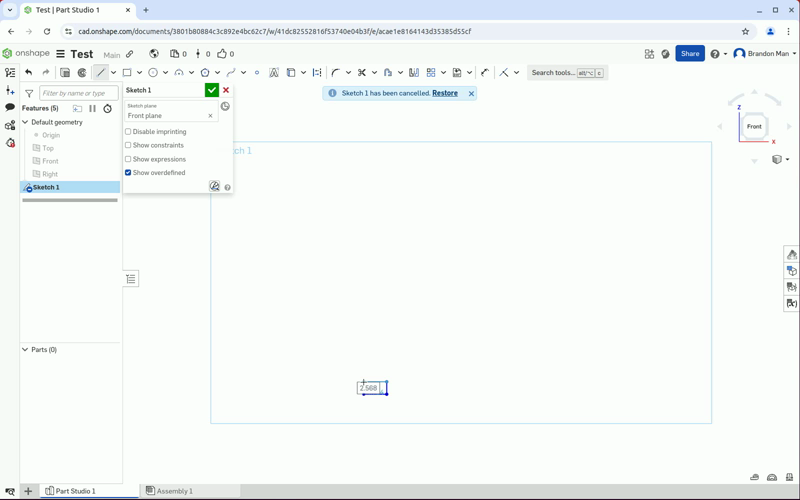
click(363, 381)
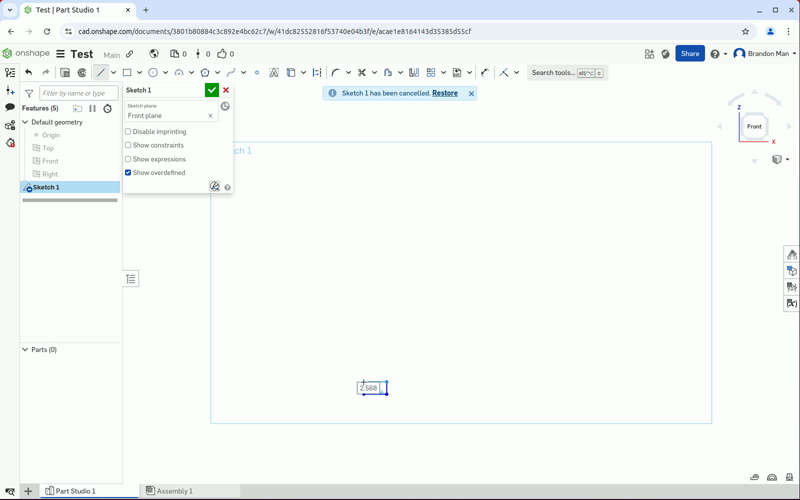
key_up(shift)
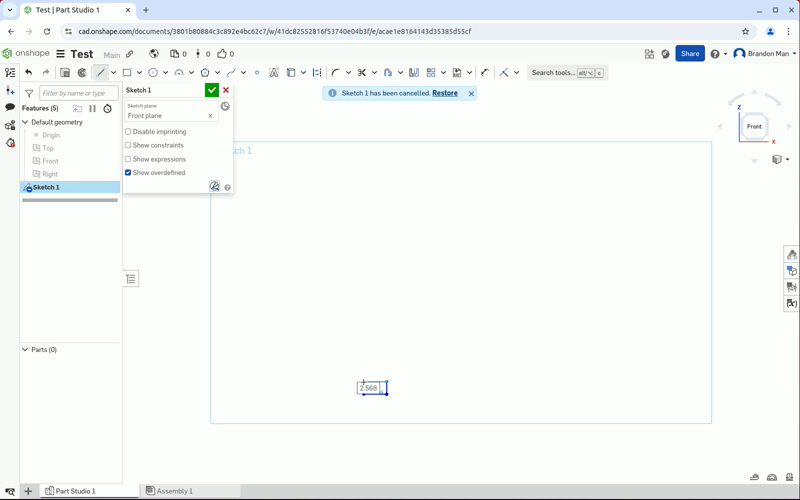
mouse_move(393, 381)
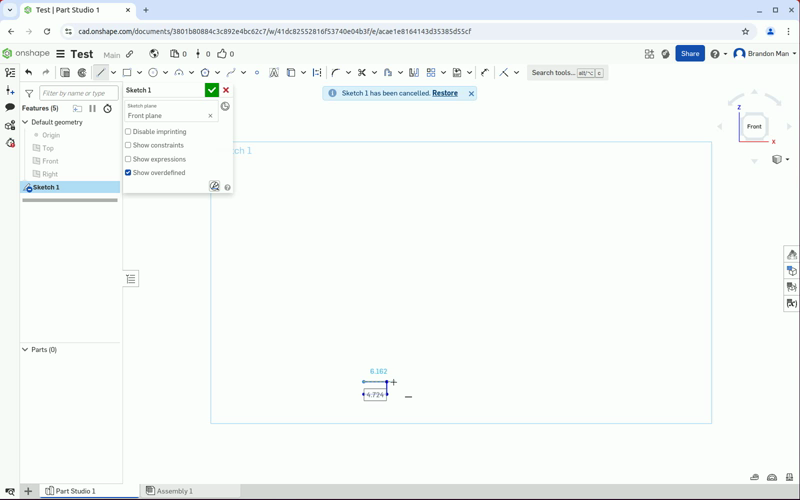
key_down(shift)
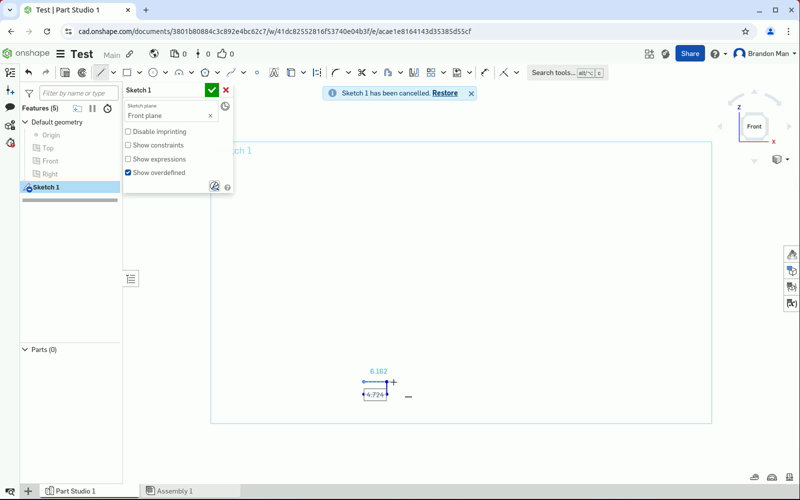
mouse_move(363, 394)
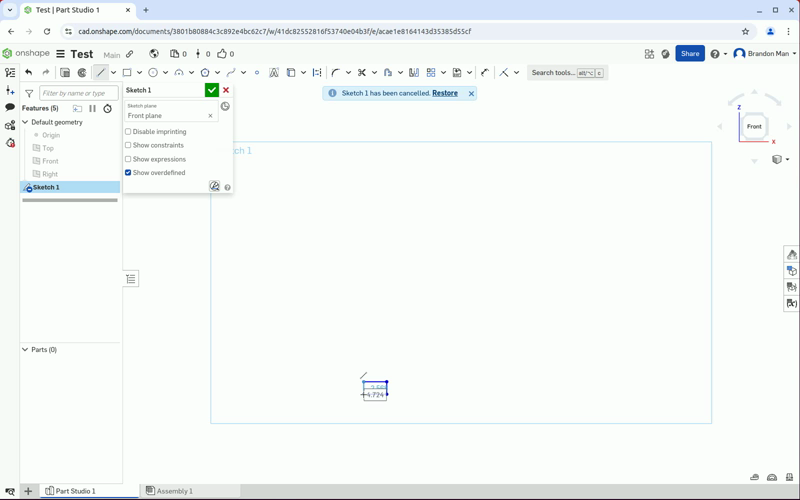
key_up(shift)
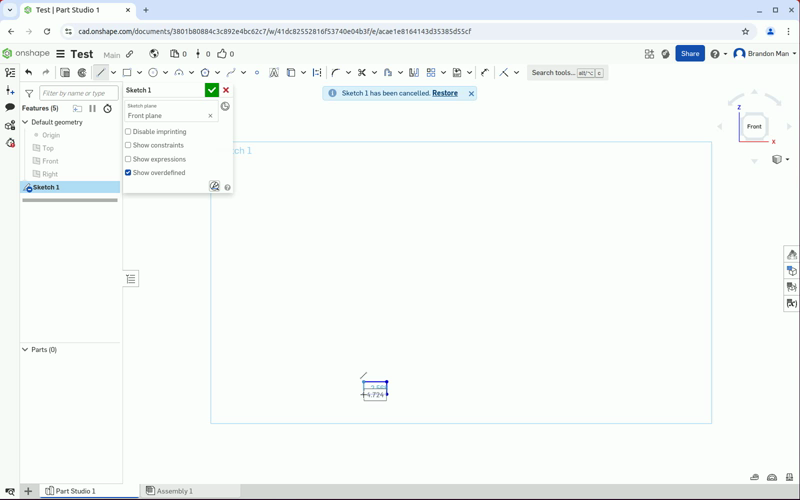
click(363, 394)
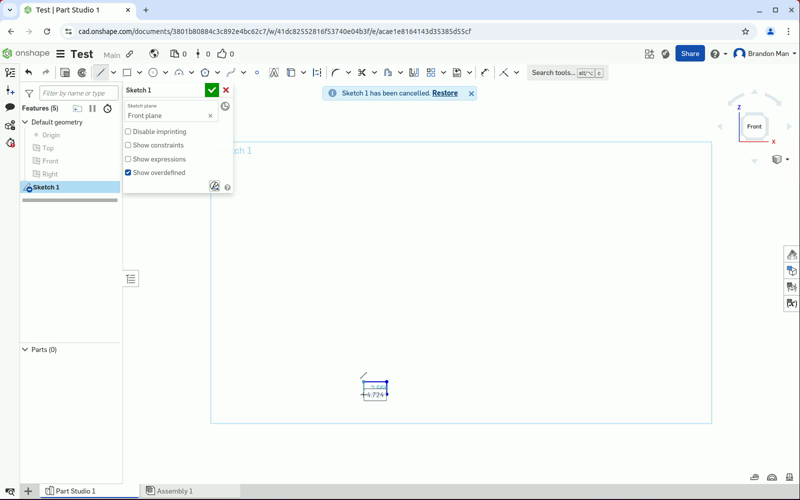
key(esc)
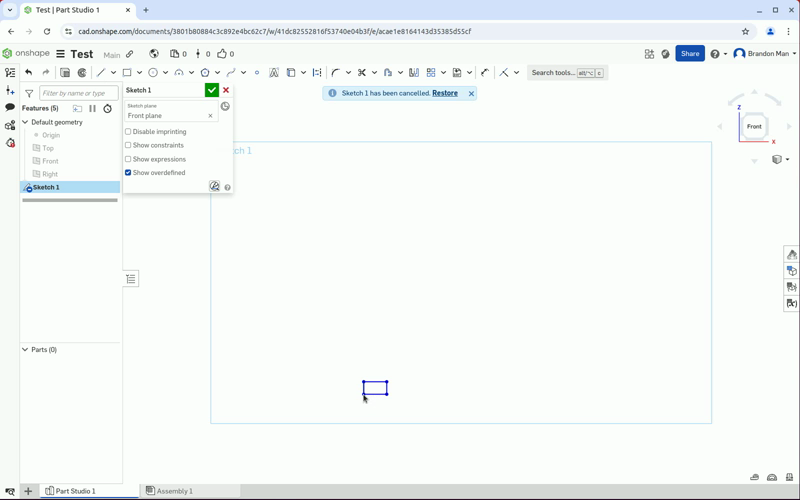
mouse_move(384, 393)
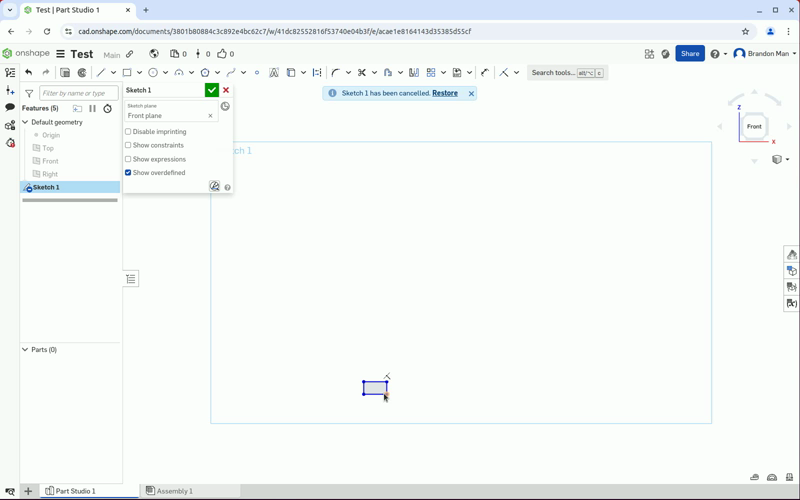
scroll(6)
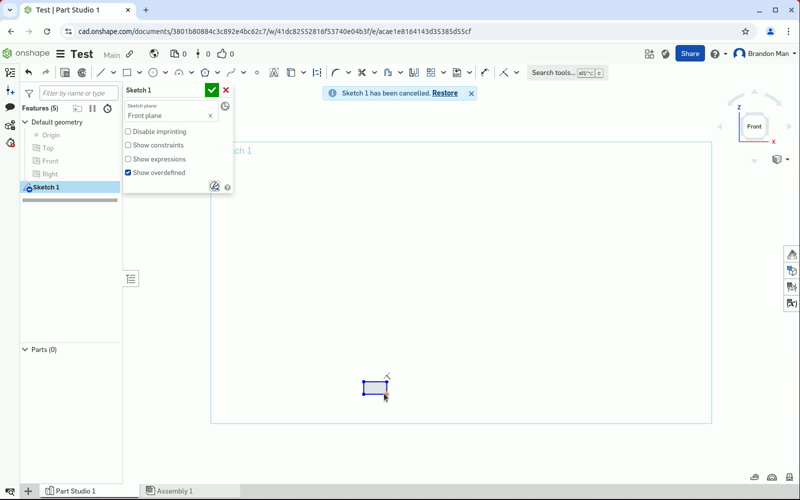
scroll(6)
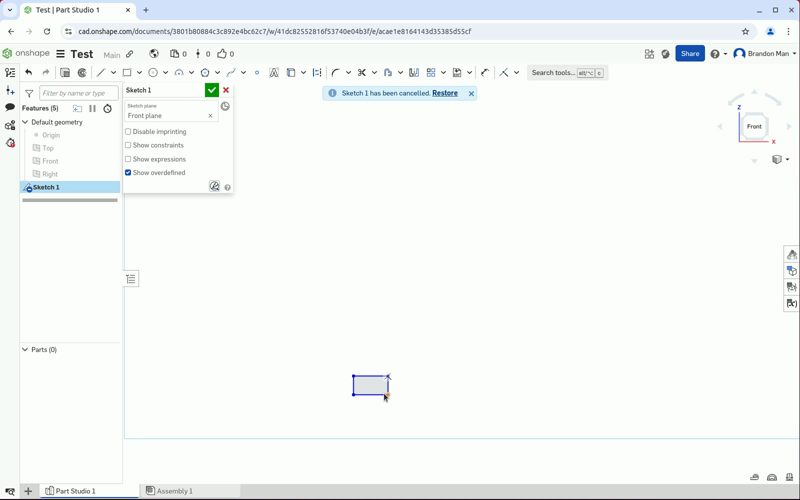
scroll(6)
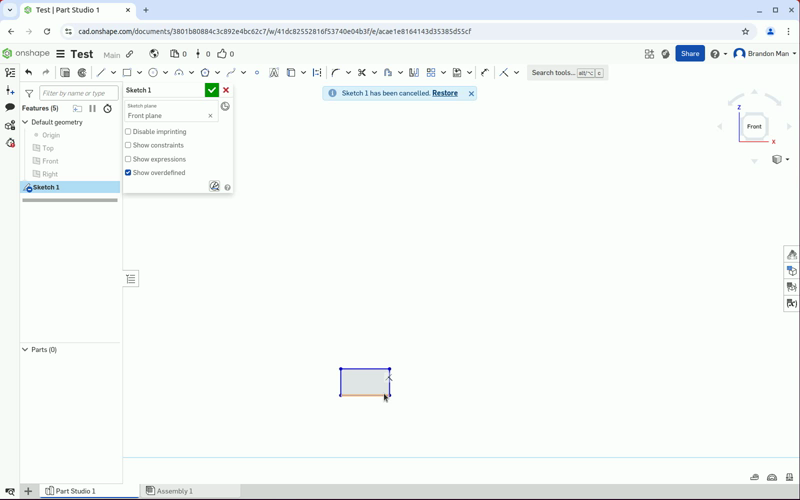
scroll(6)
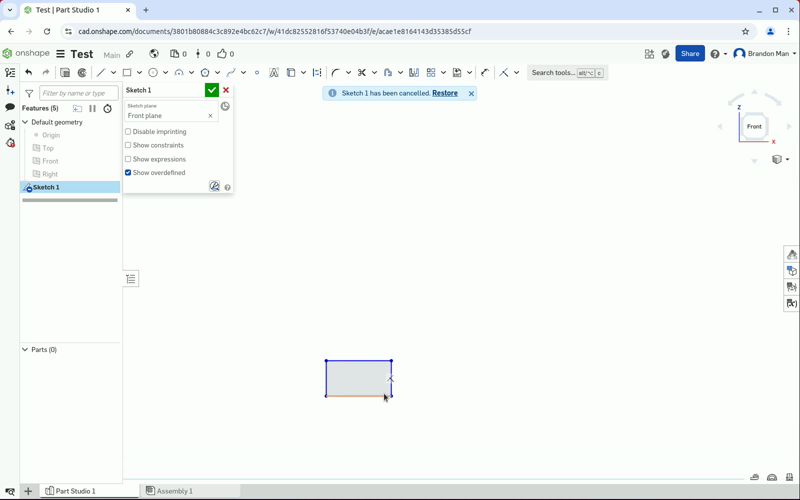
scroll(6)
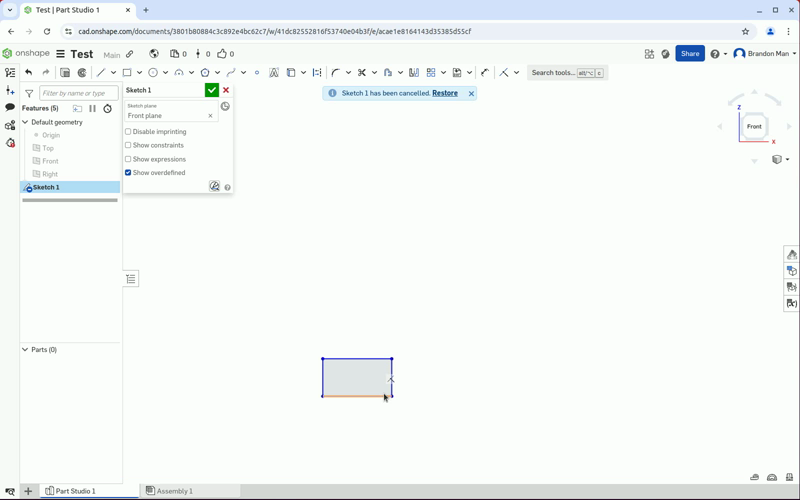
scroll(6)
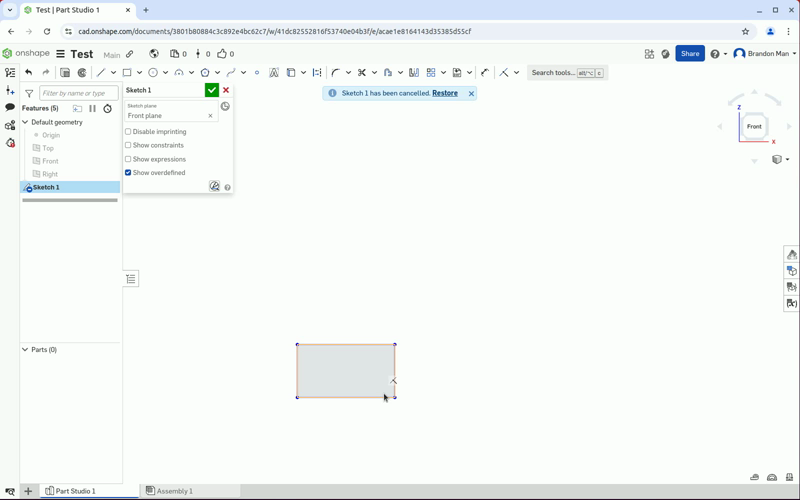
scroll(6)
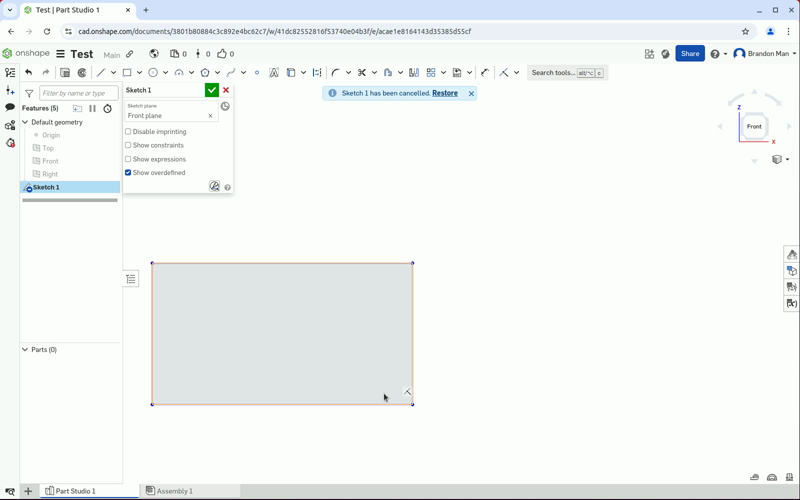
click(384, 393)
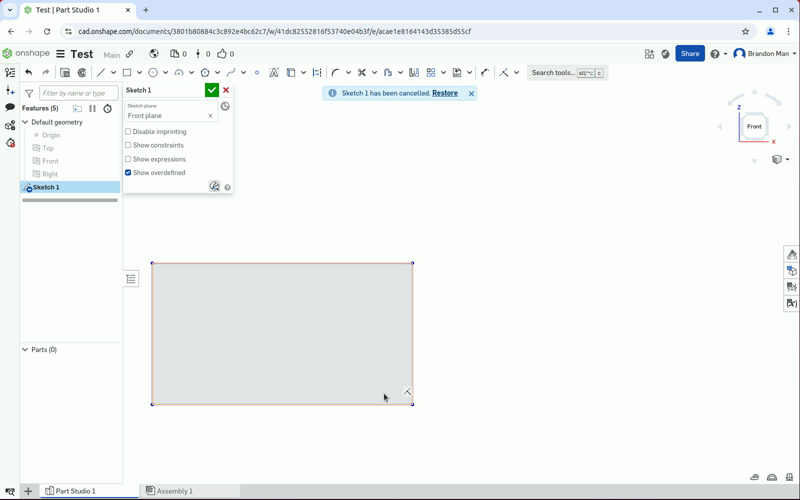
scroll(-6)
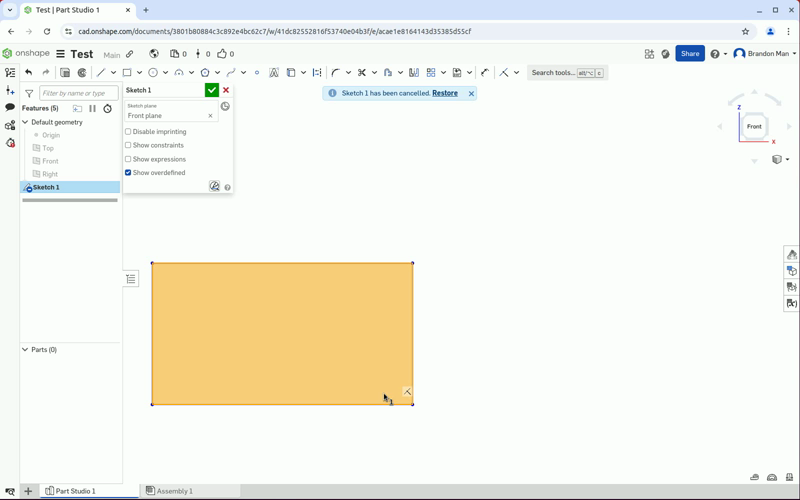
scroll(-6)
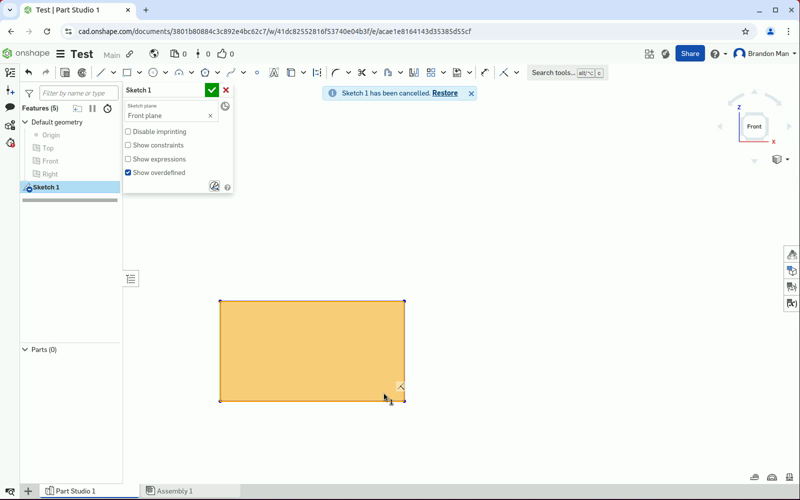
scroll(-6)
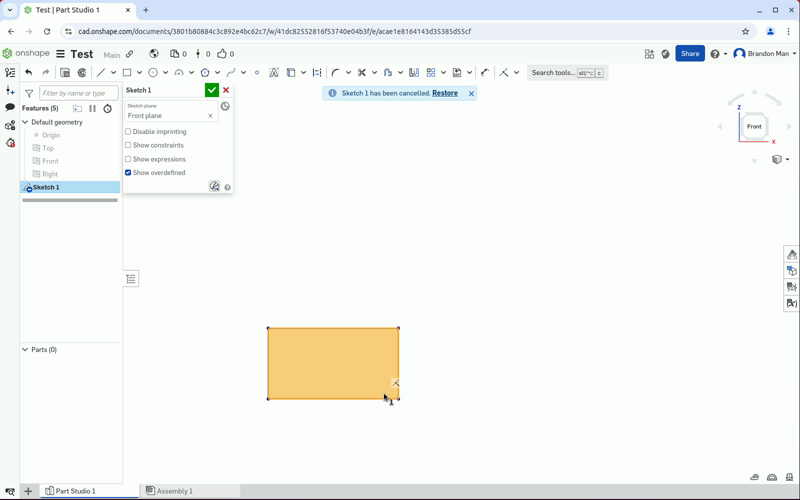
scroll(-6)
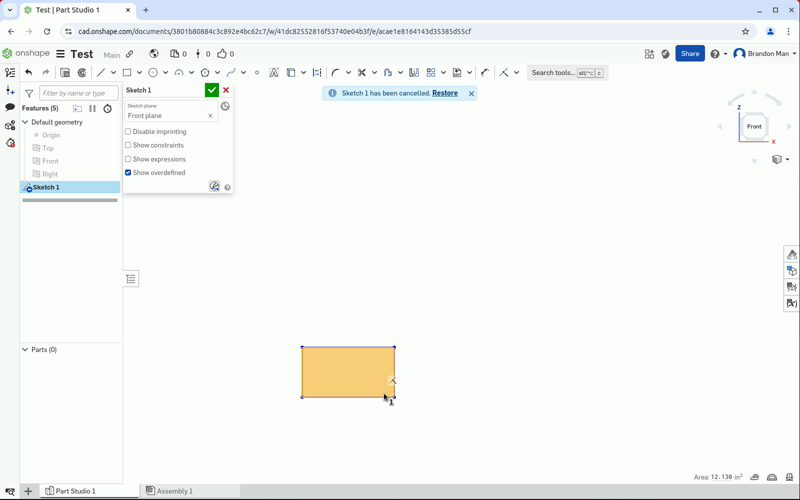
scroll(-6)
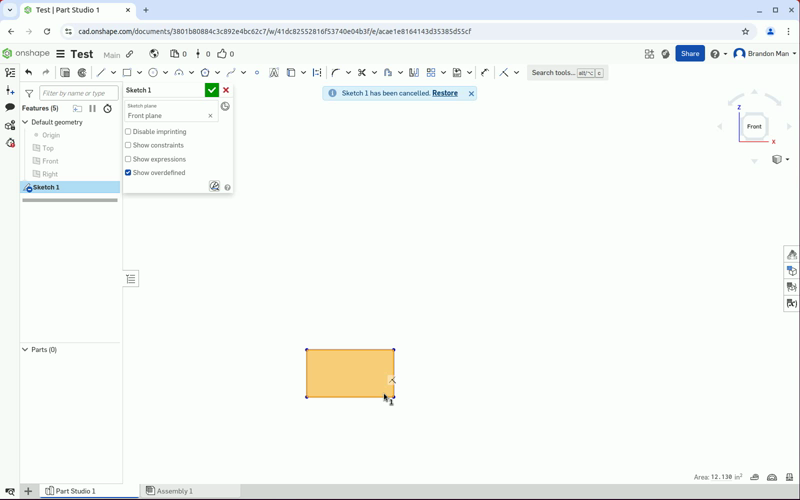
scroll(-6)
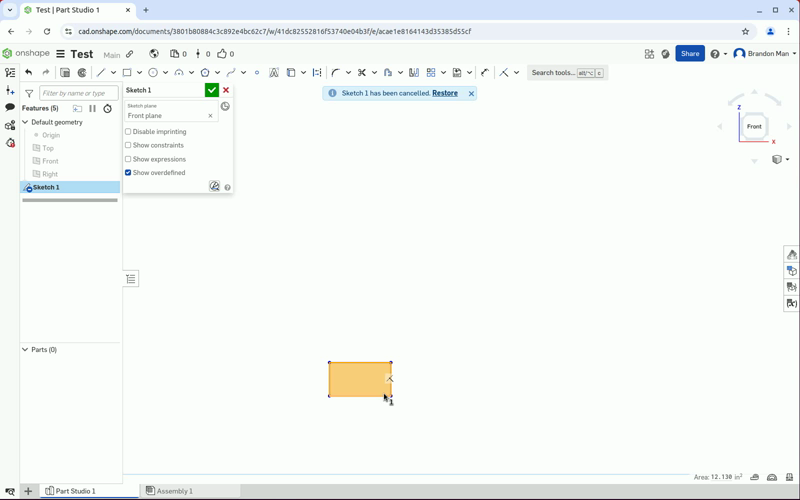
scroll(-6)
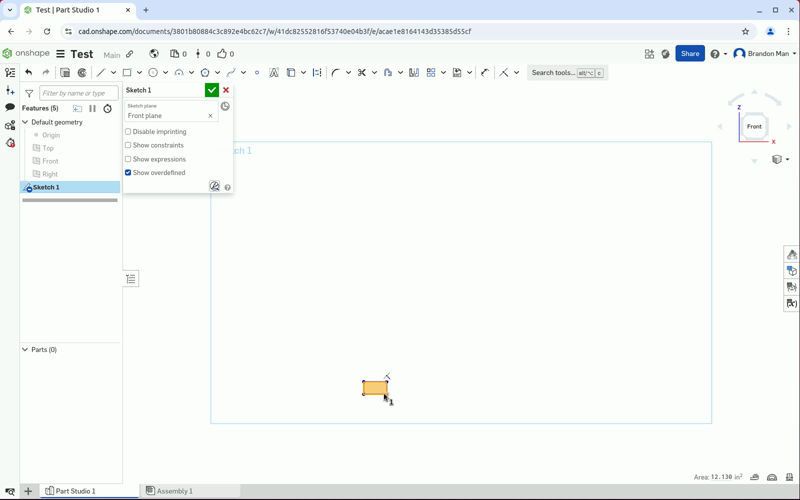
mouse_move(73, 352)
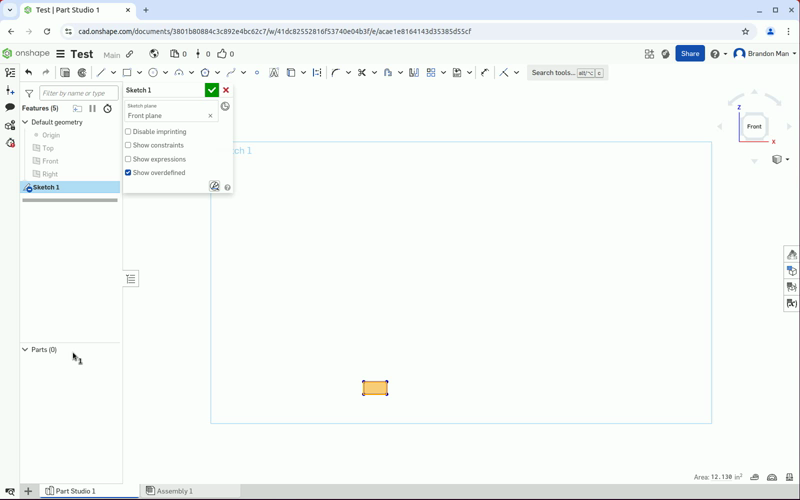
key(shift+y)
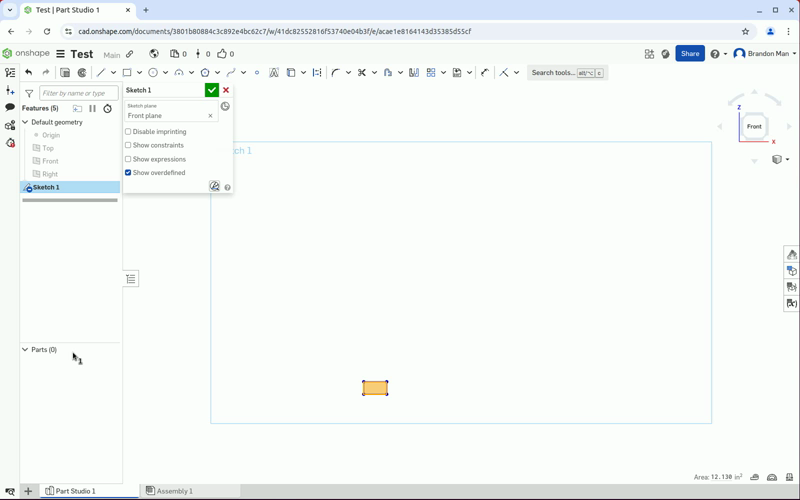
key(shift+e)
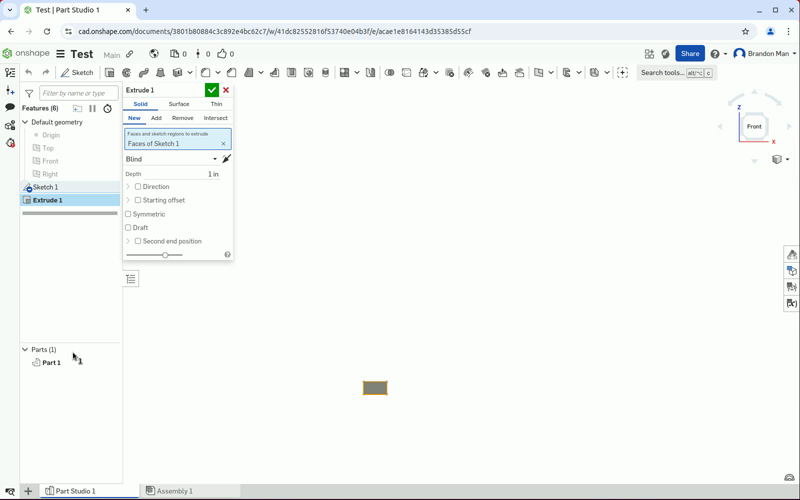
mouse_move(143, 106)
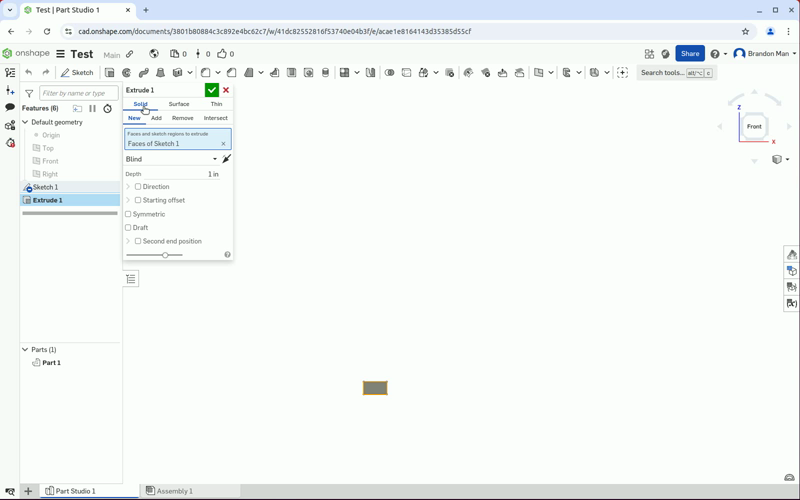
click(143, 106)
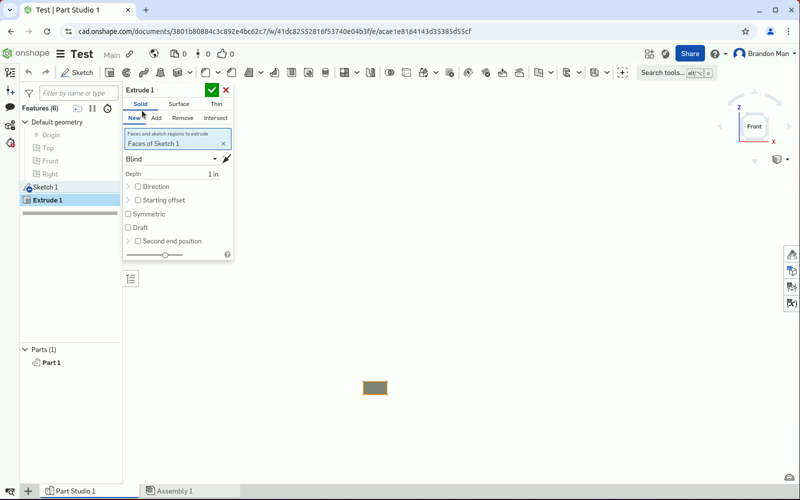
mouse_move(137, 120)
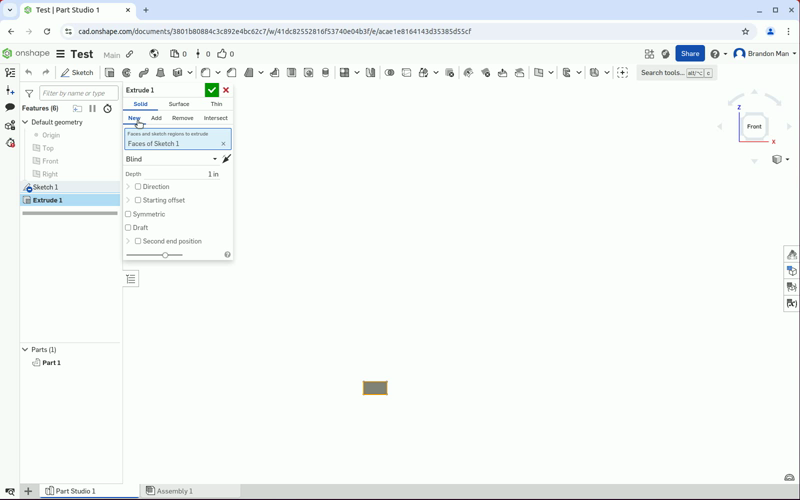
click(137, 120)
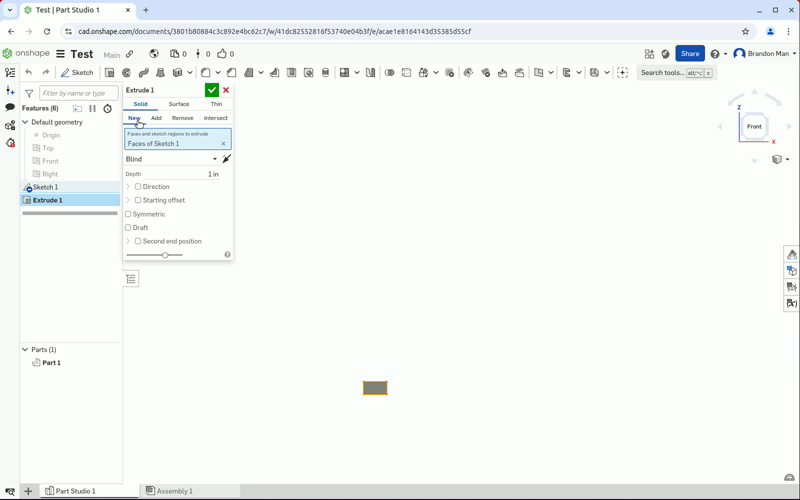
key(tab, 4)
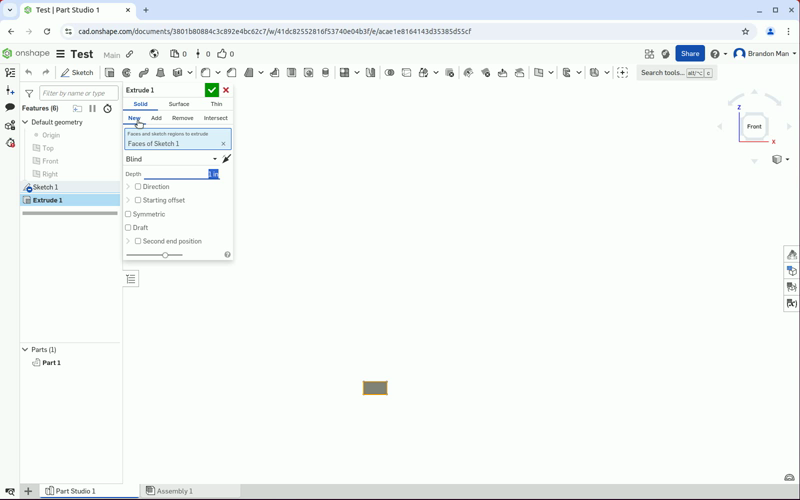
text(4.574)
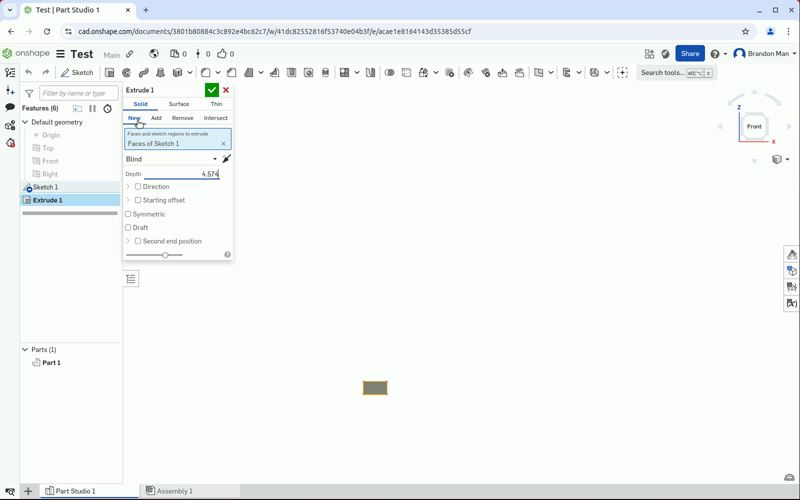
key(enter)
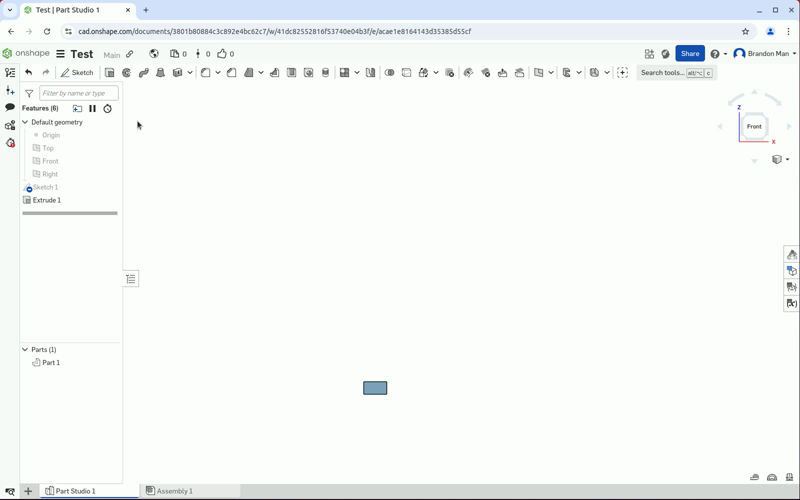
key(shift+h)
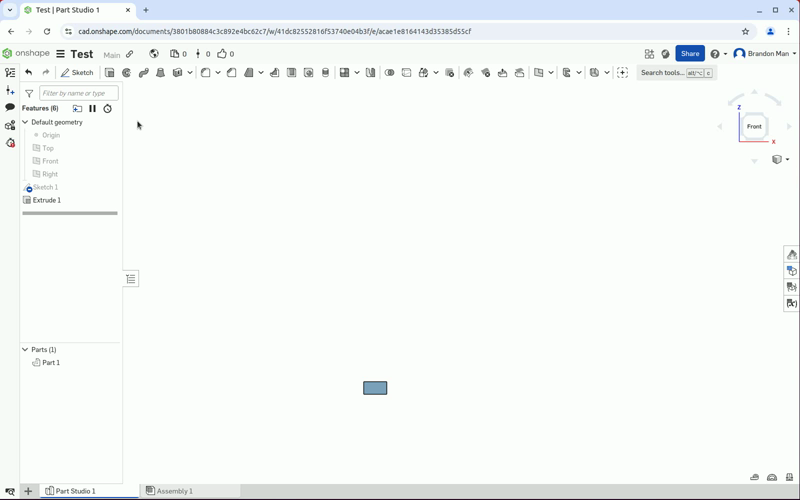
key(shift+h)
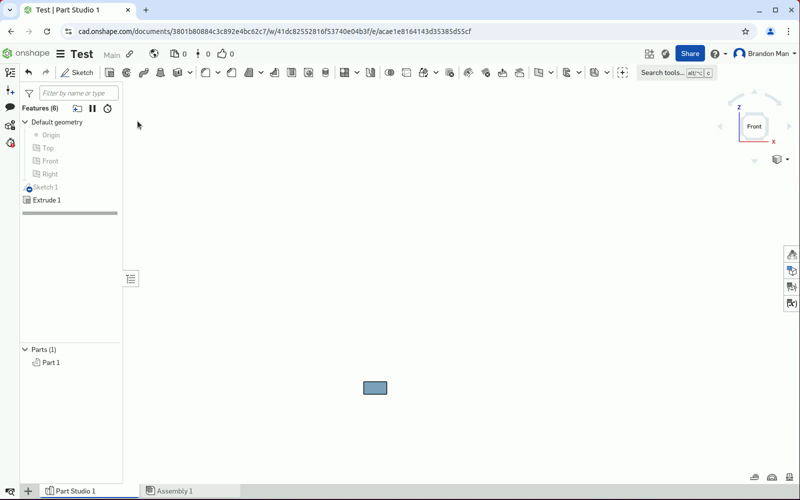
mouse_move(73, 189)
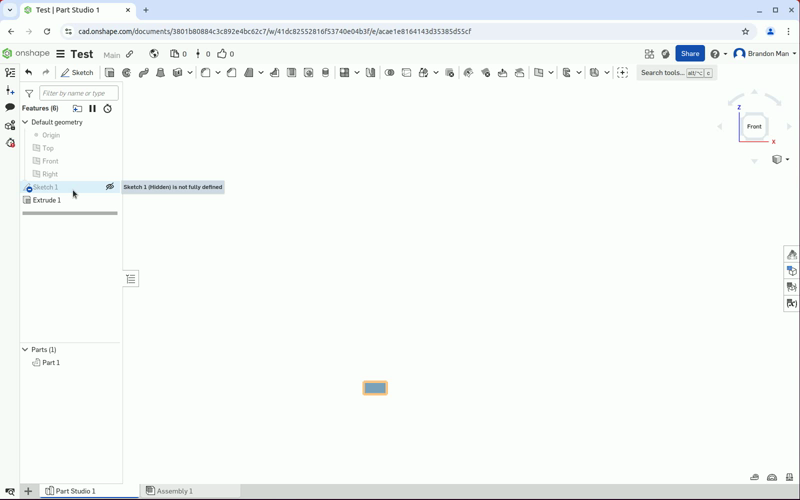
click(73, 189)
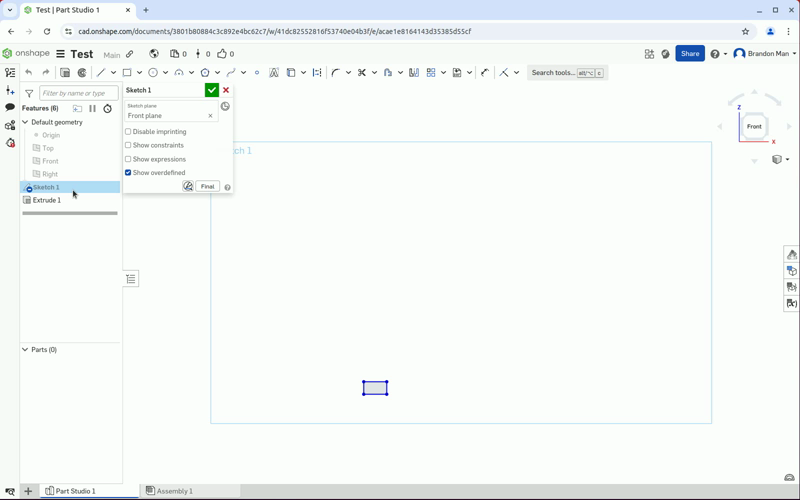
mouse_move(229, 92)
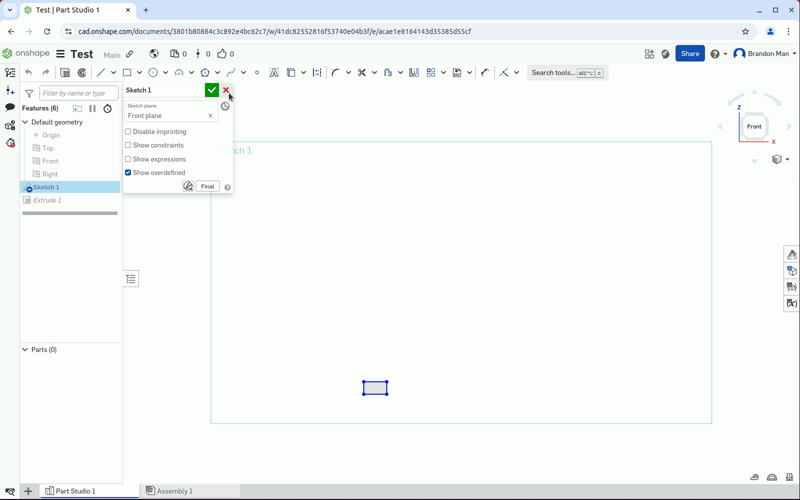
click(229, 92)
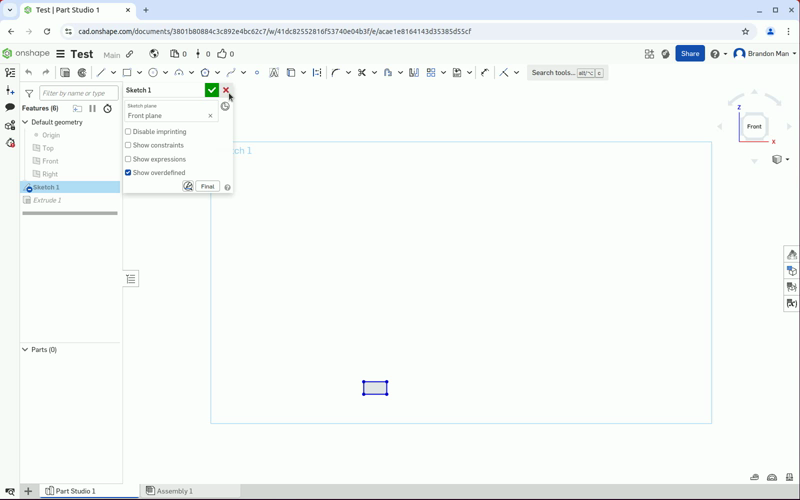
key(shift+s)
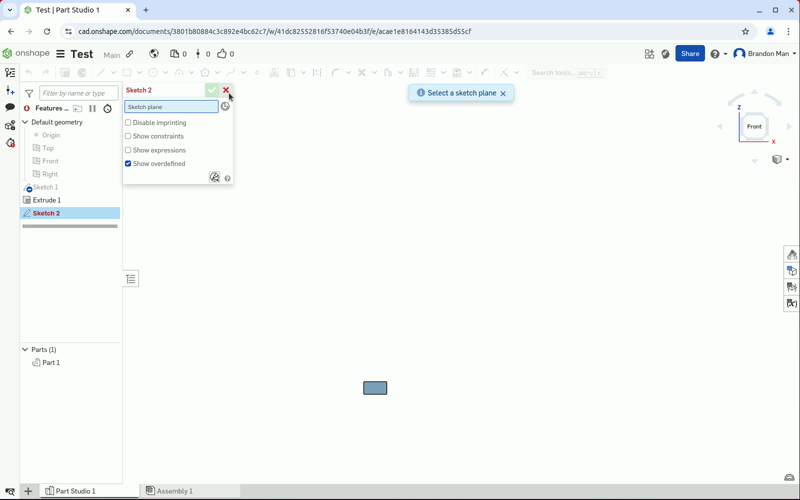
mouse_move(73, 163)
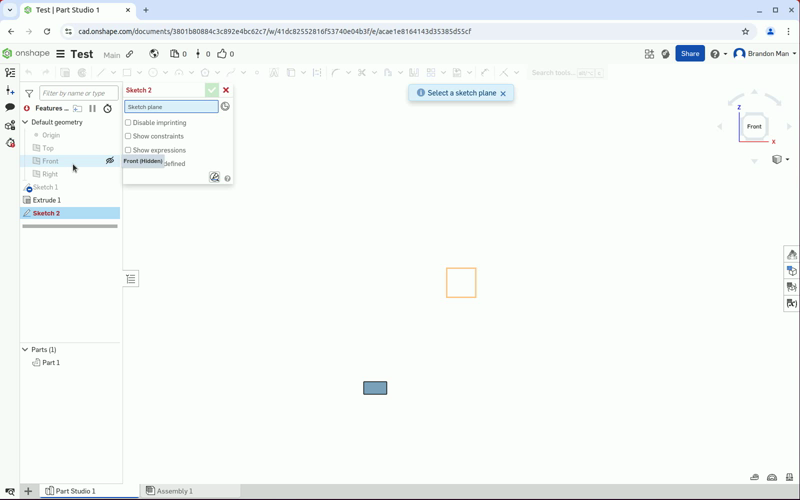
click(73, 163)
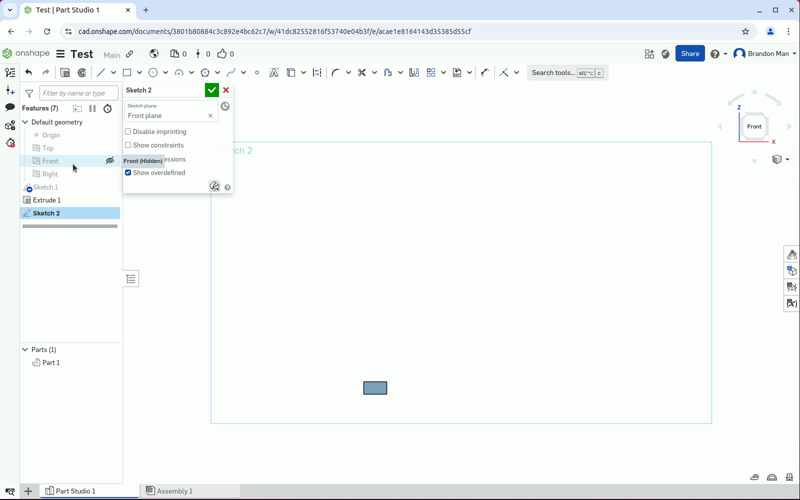
mouse_move(73, 352)
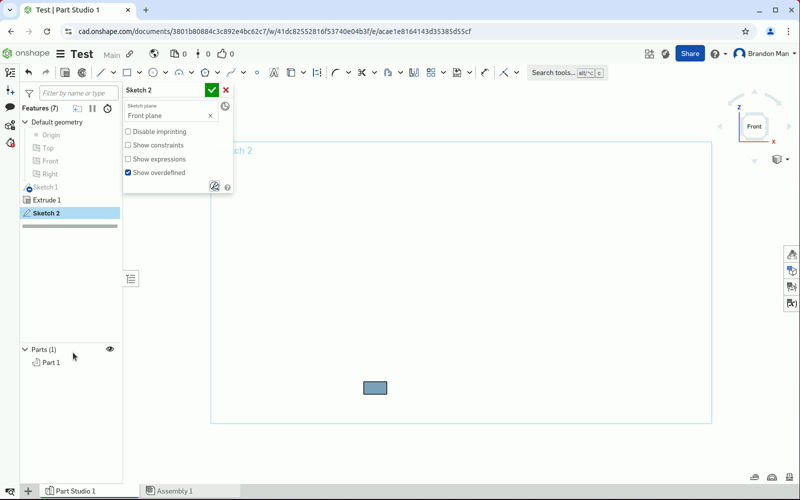
key(y)
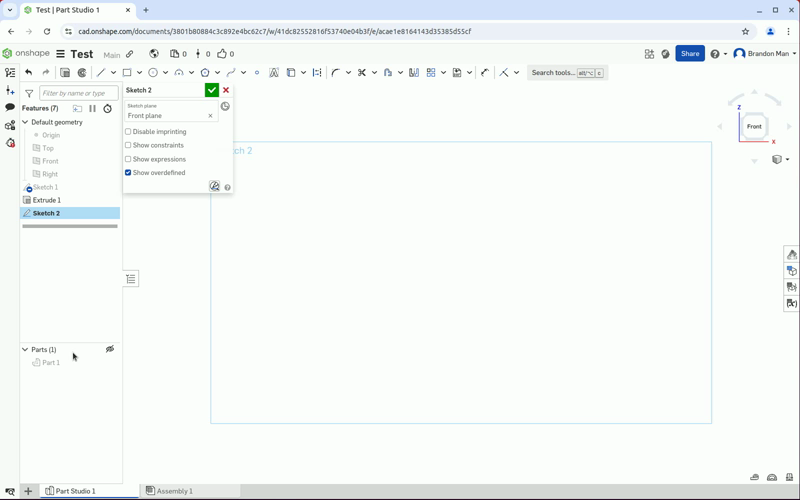
key(l)
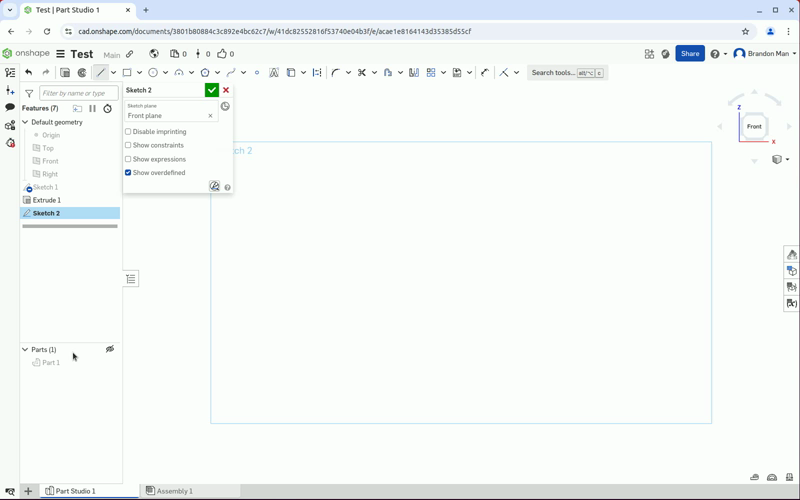
key_down(shift)
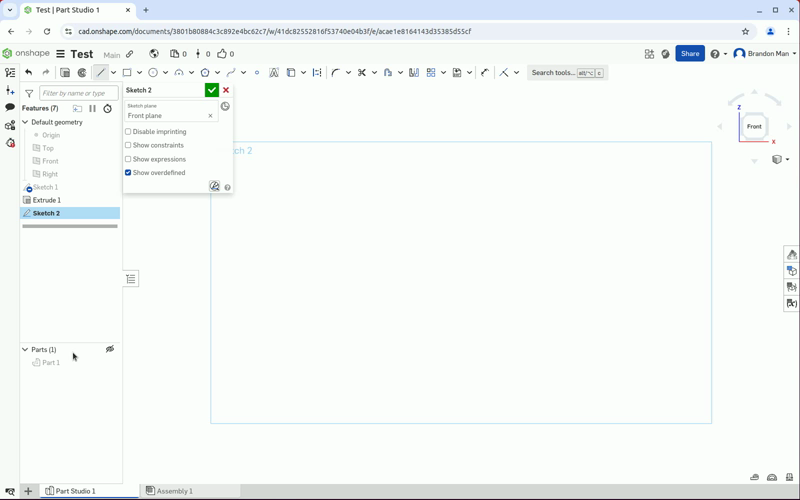
mouse_move(404, 395)
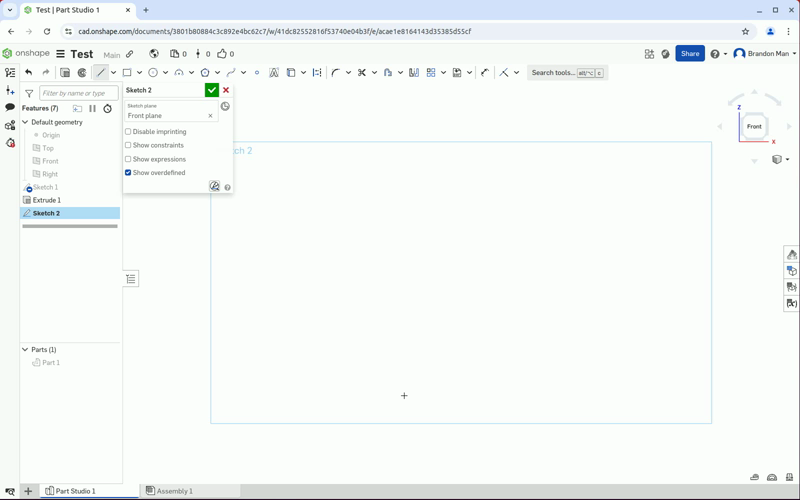
click(404, 395)
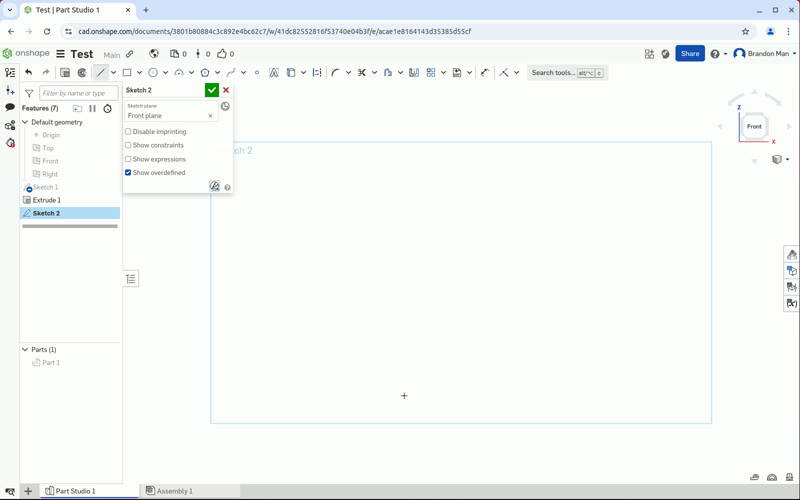
key_up(shift)
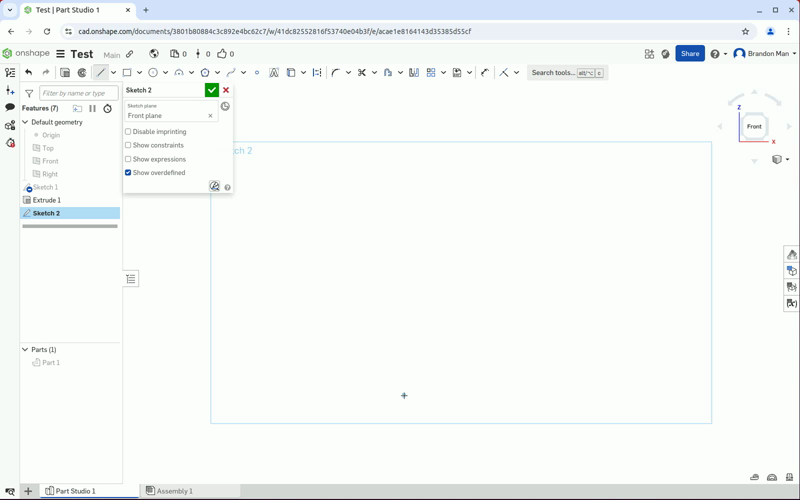
key_down(shift)
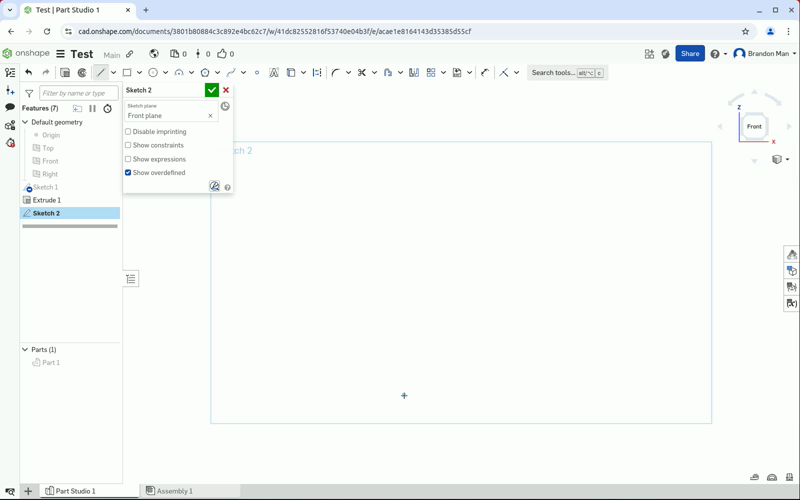
mouse_move(434, 395)
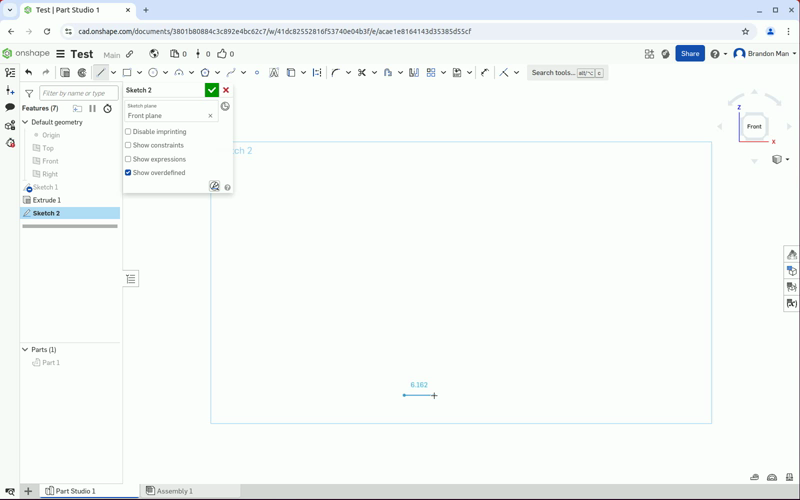
mouse_move(427, 395)
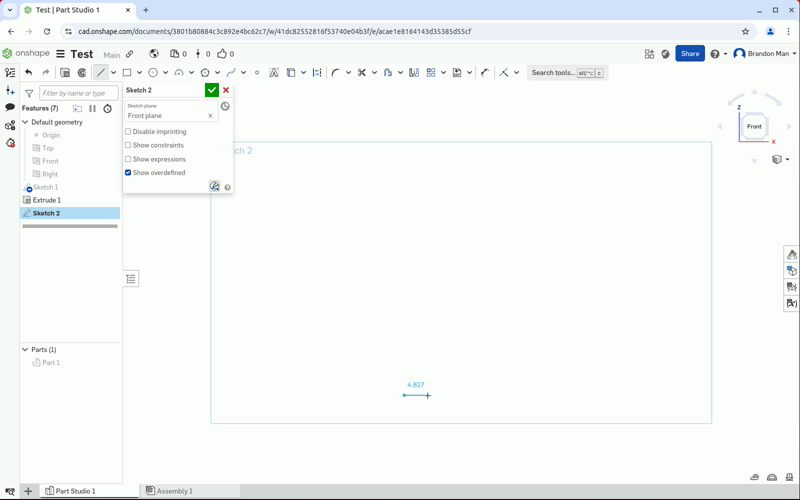
click(427, 395)
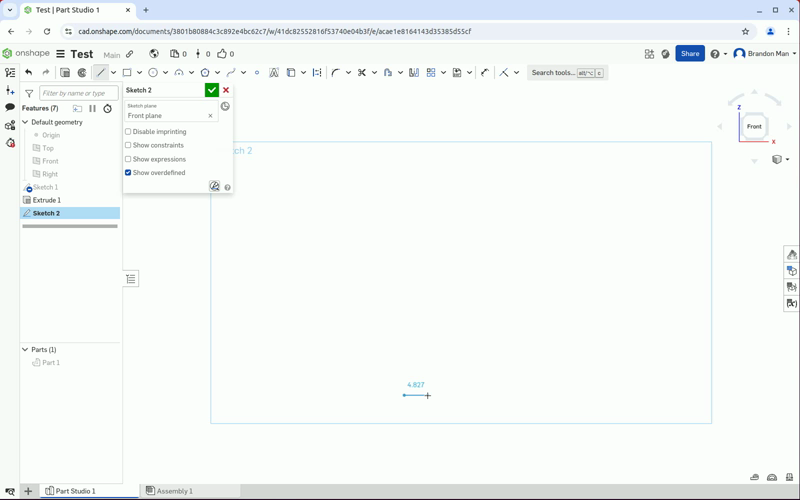
key_up(shift)
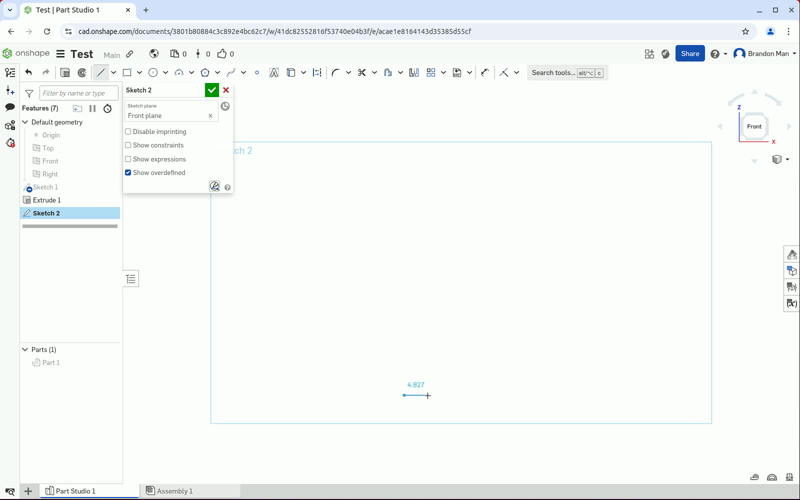
key_down(shift)
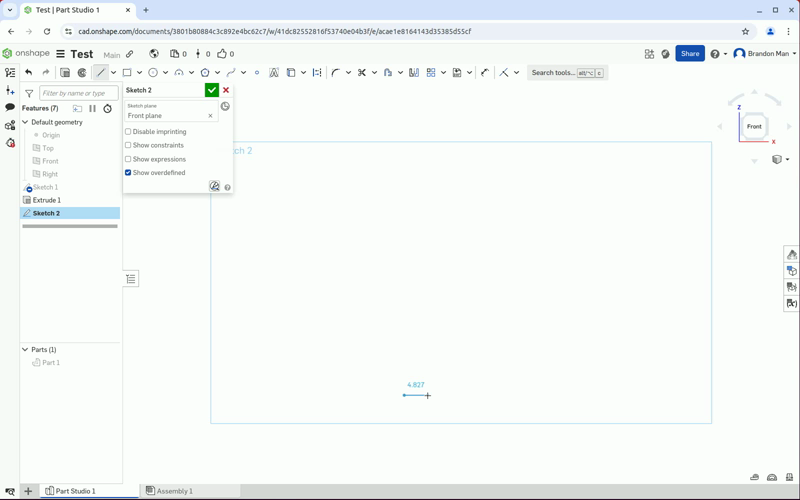
mouse_move(457, 395)
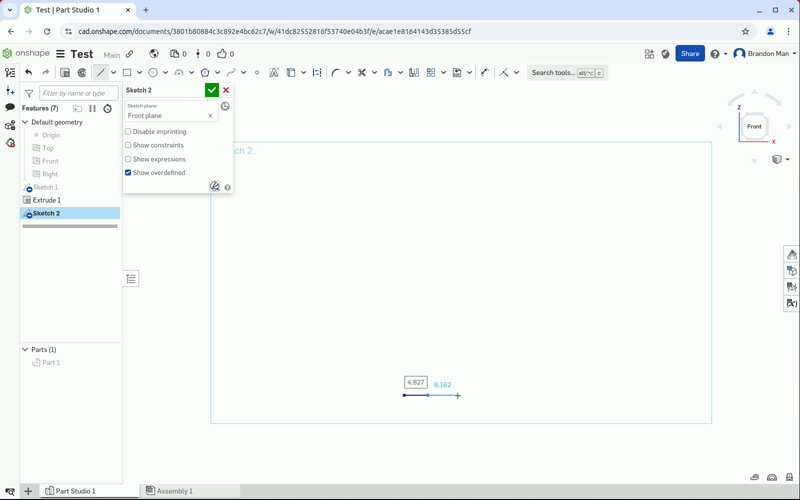
mouse_move(427, 381)
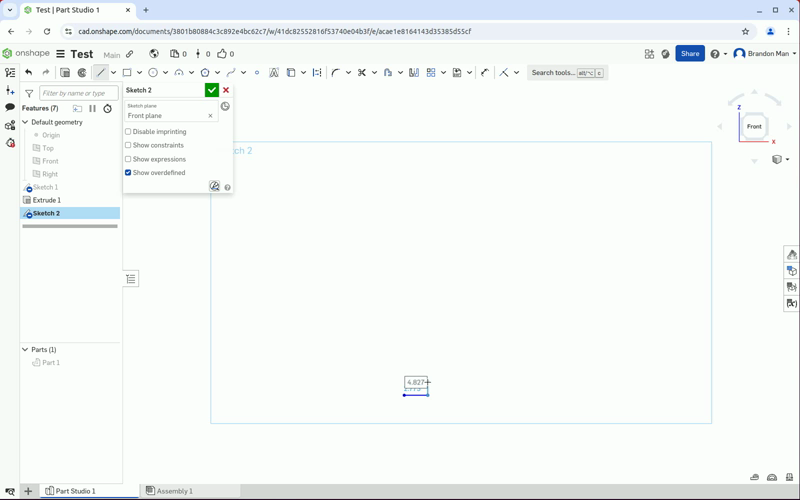
click(427, 381)
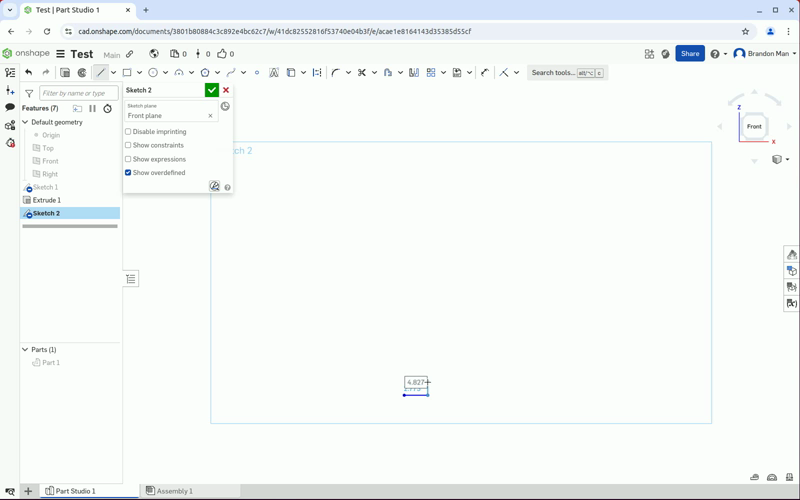
key_up(shift)
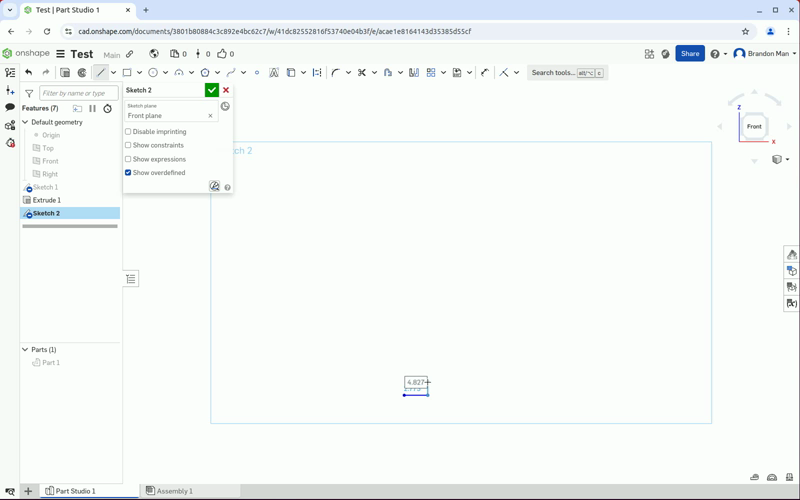
key_down(shift)
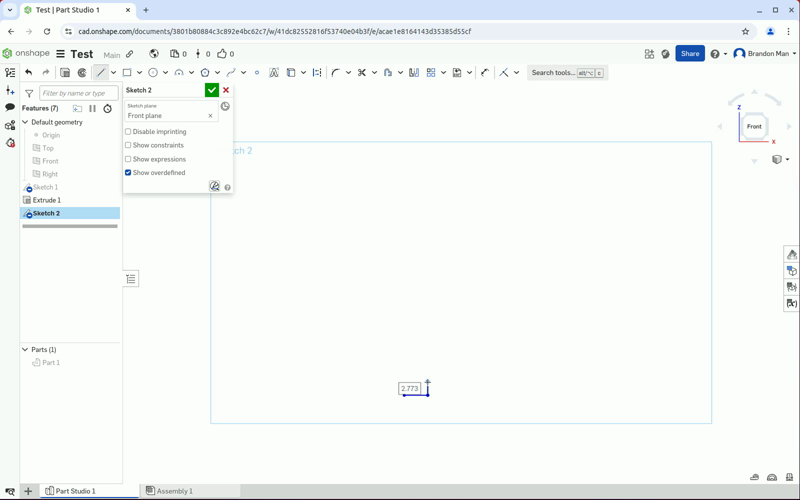
mouse_move(457, 381)
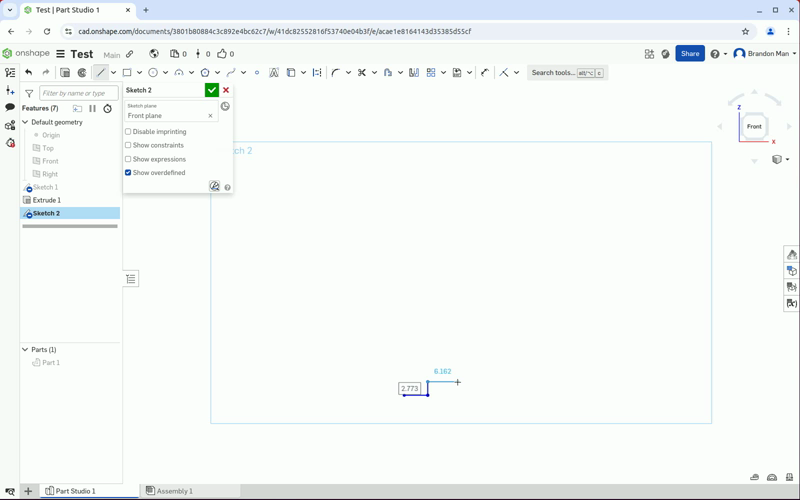
mouse_move(404, 381)
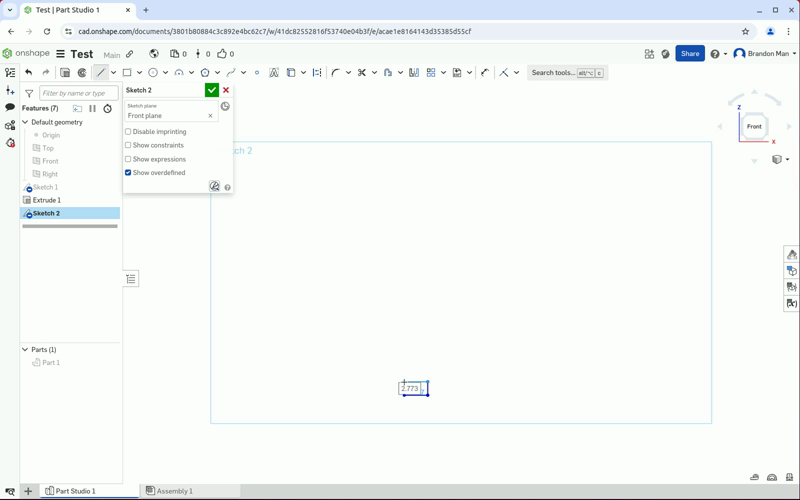
click(404, 381)
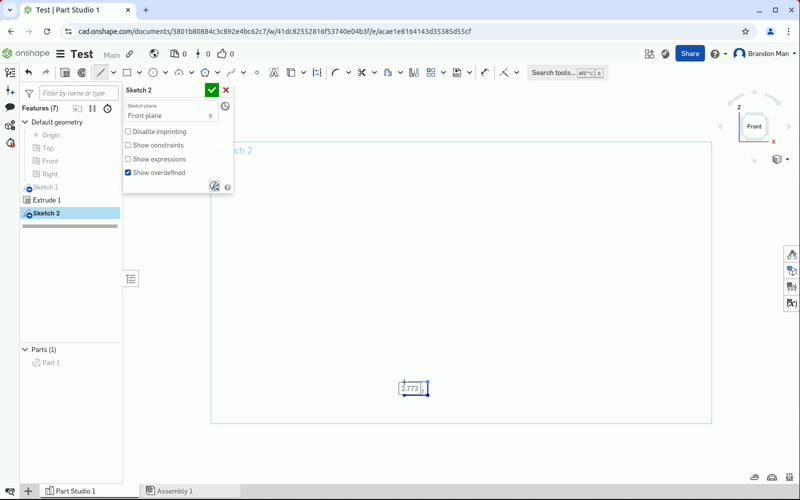
key_up(shift)
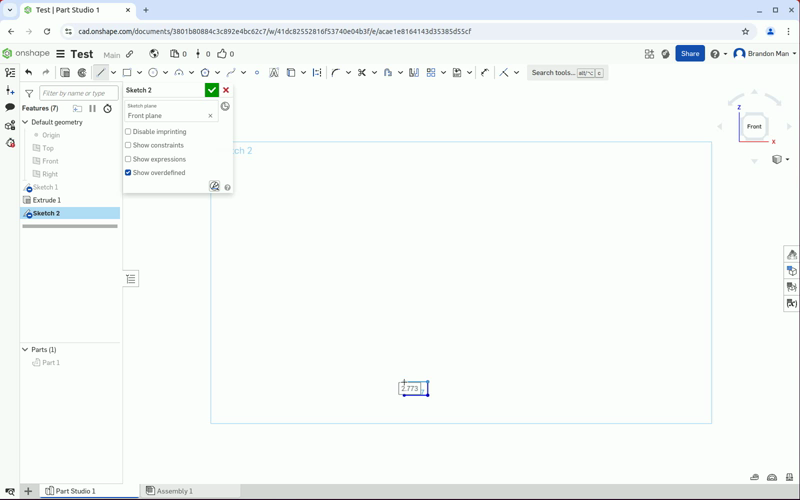
mouse_move(434, 381)
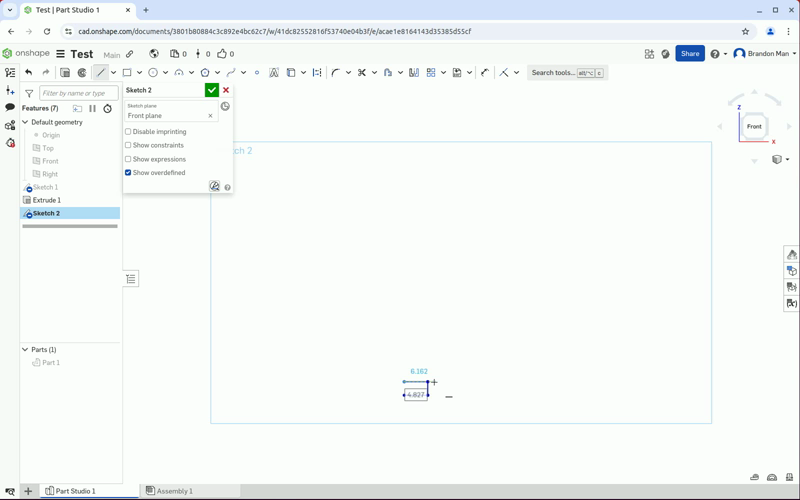
key_down(shift)
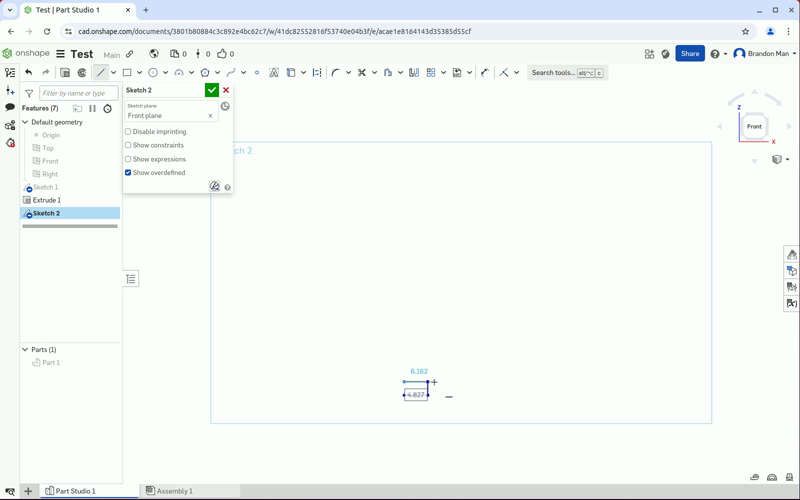
mouse_move(404, 395)
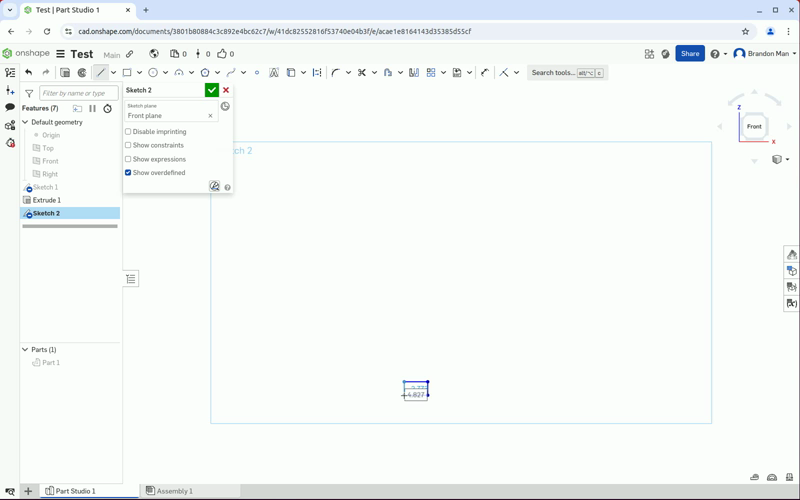
key_up(shift)
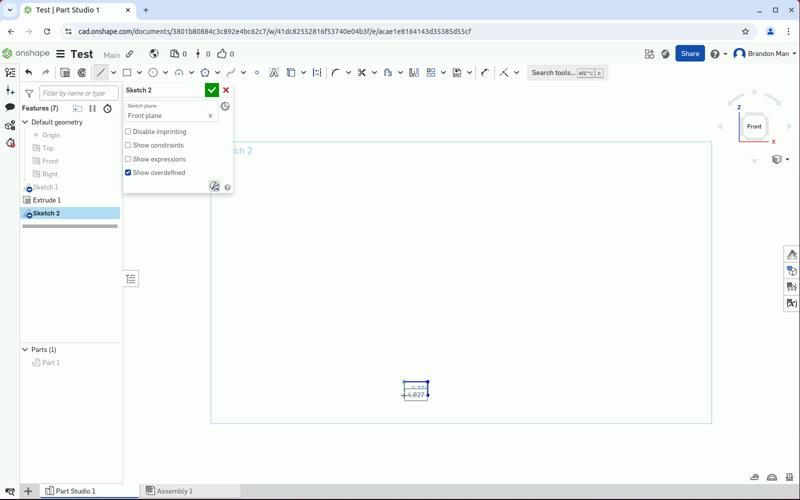
click(404, 395)
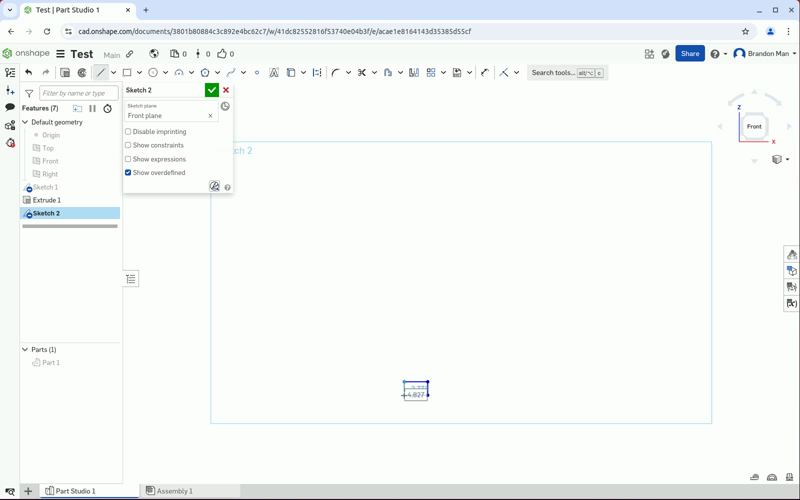
key(esc)
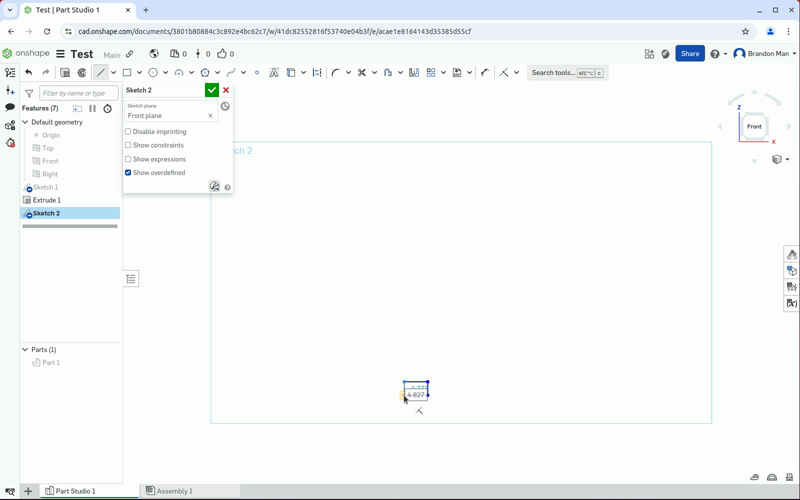
mouse_move(421, 390)
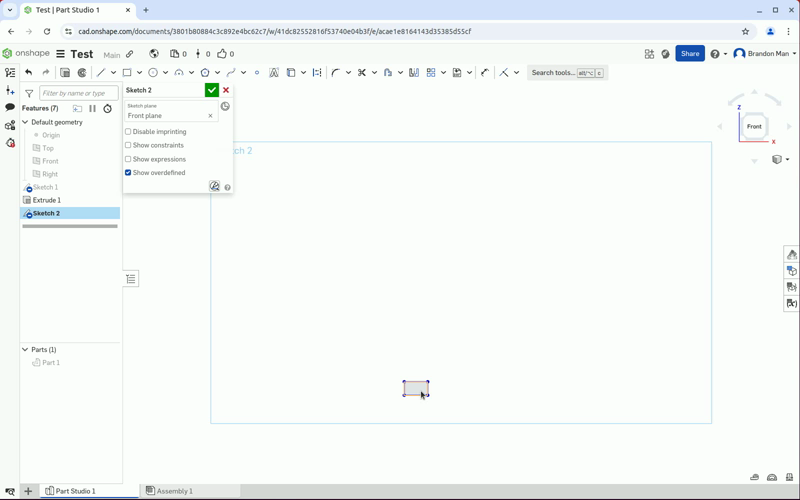
scroll(6)
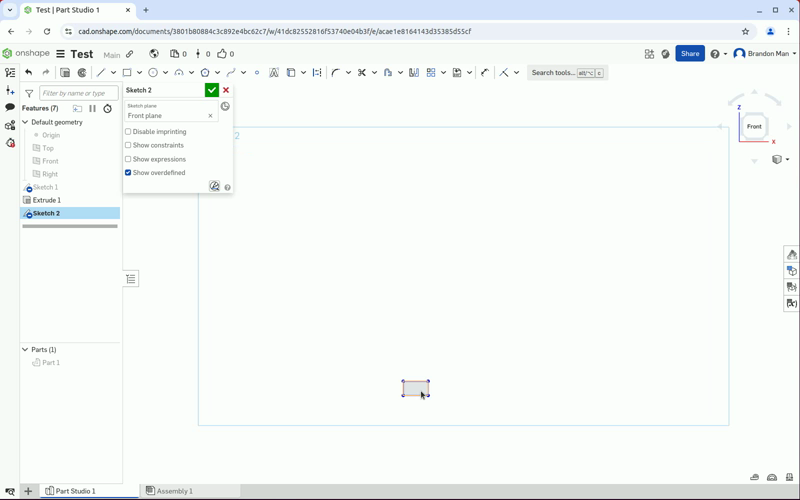
scroll(6)
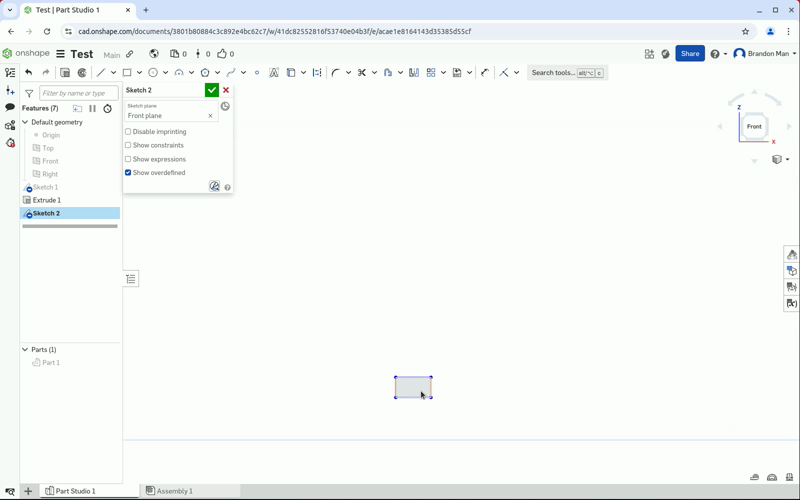
scroll(6)
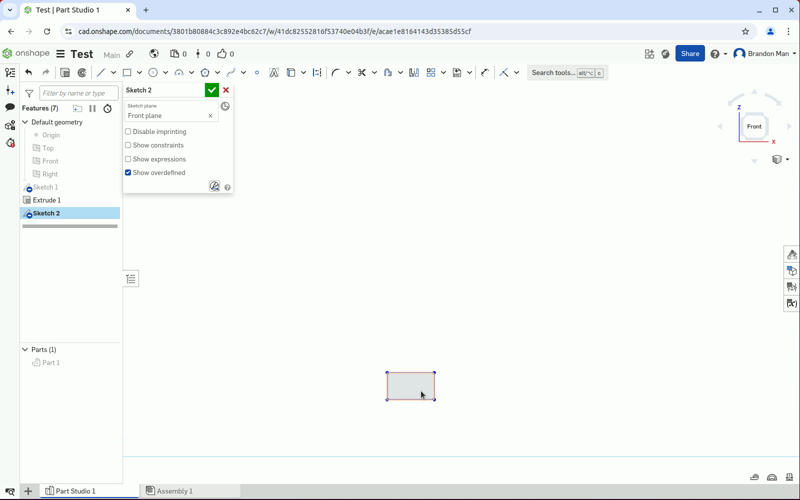
scroll(6)
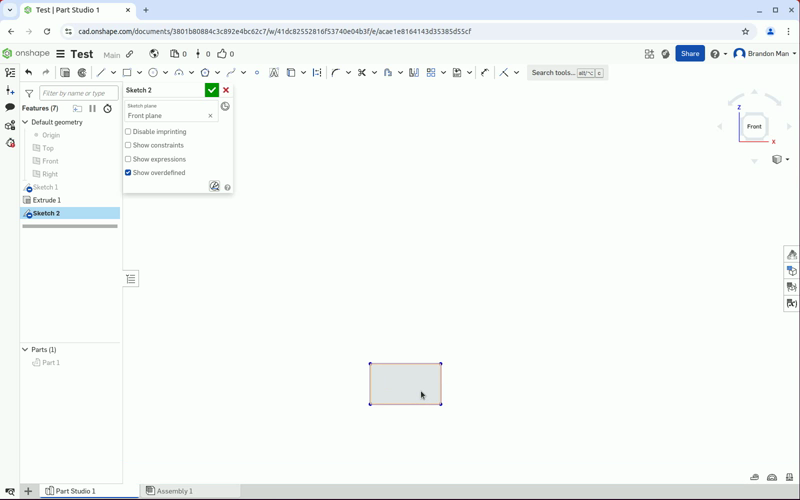
scroll(6)
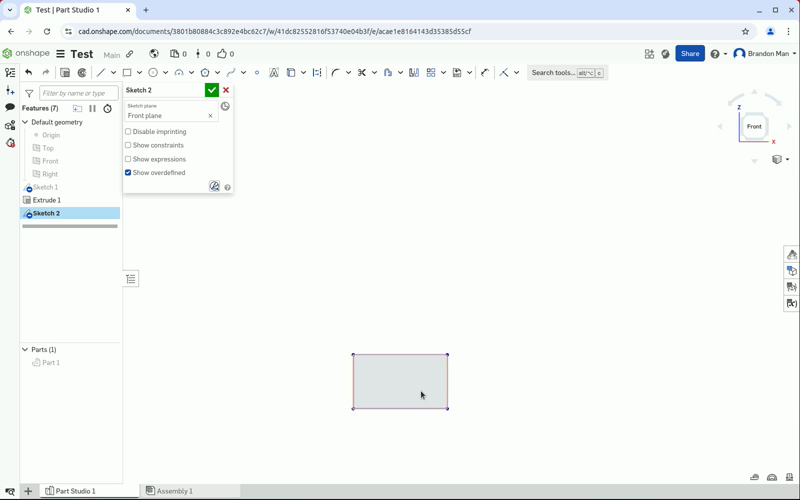
scroll(6)
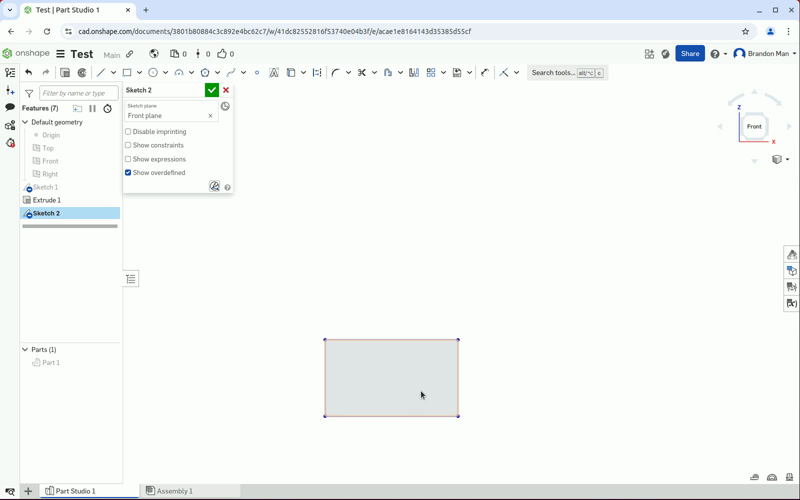
scroll(6)
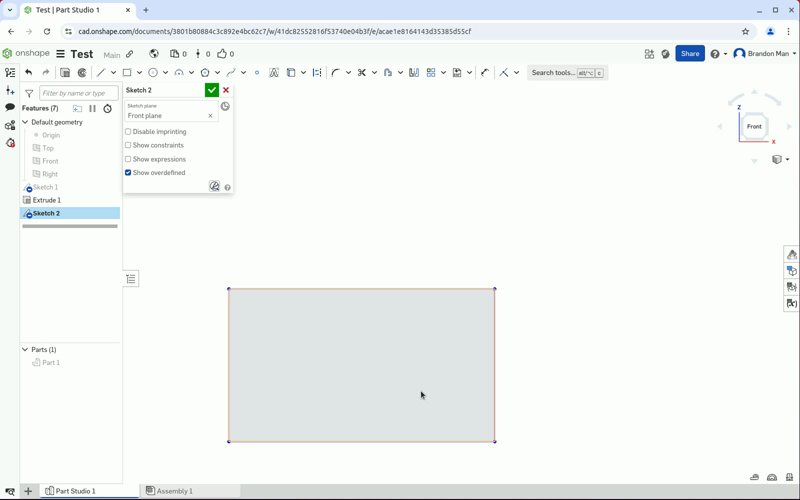
click(421, 390)
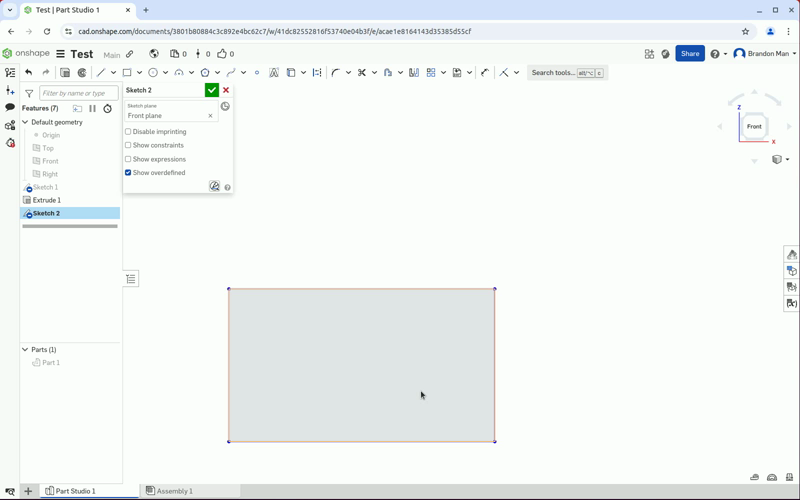
scroll(-6)
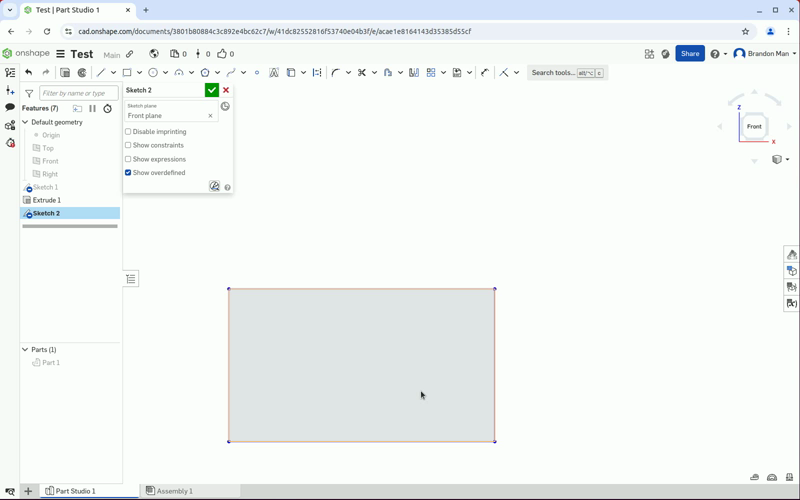
scroll(-6)
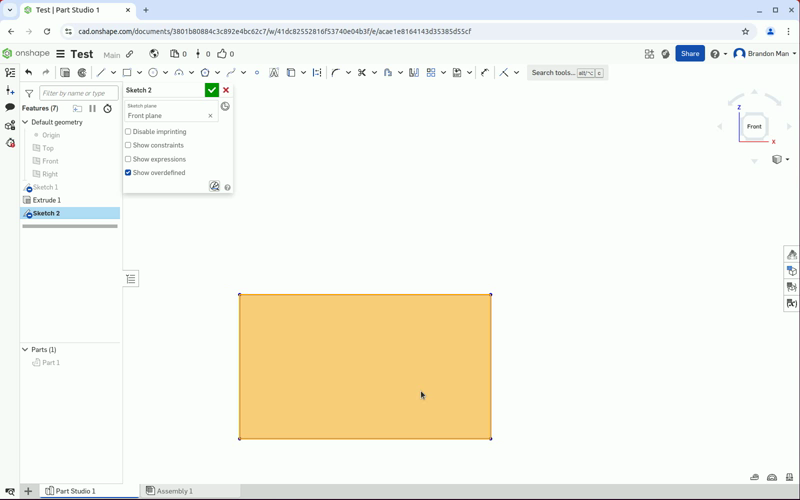
scroll(-6)
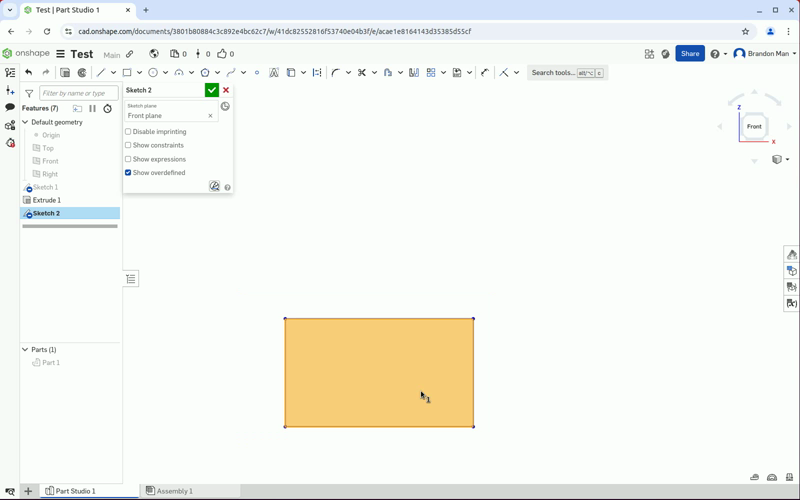
scroll(-6)
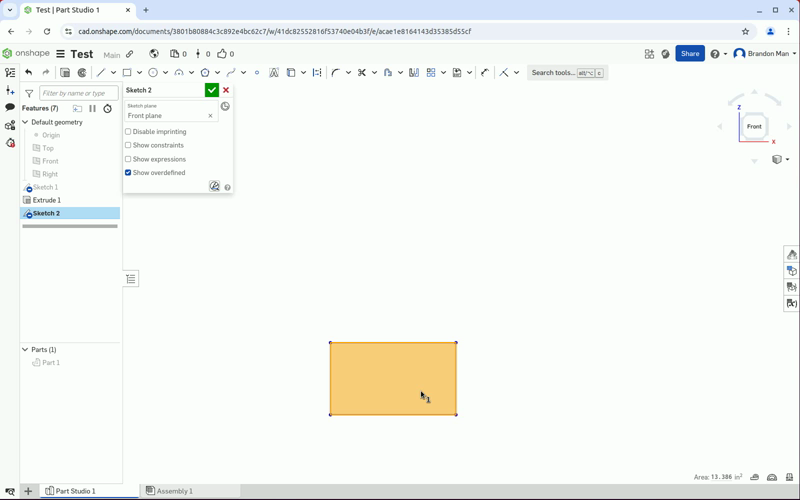
scroll(-6)
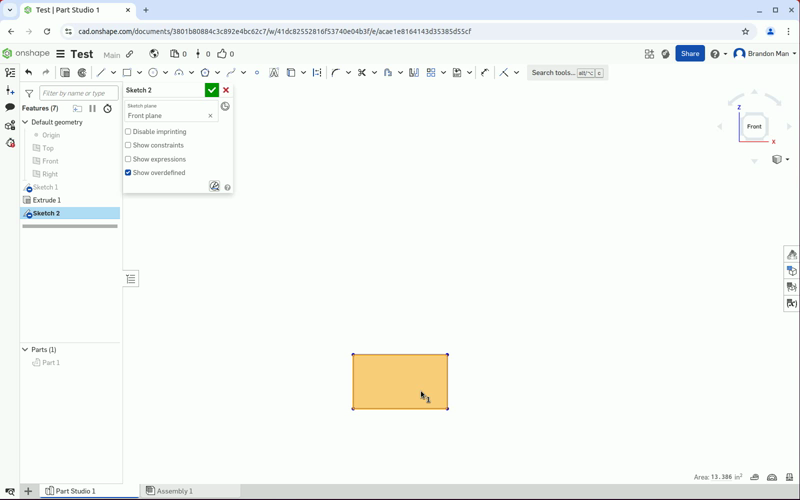
scroll(-6)
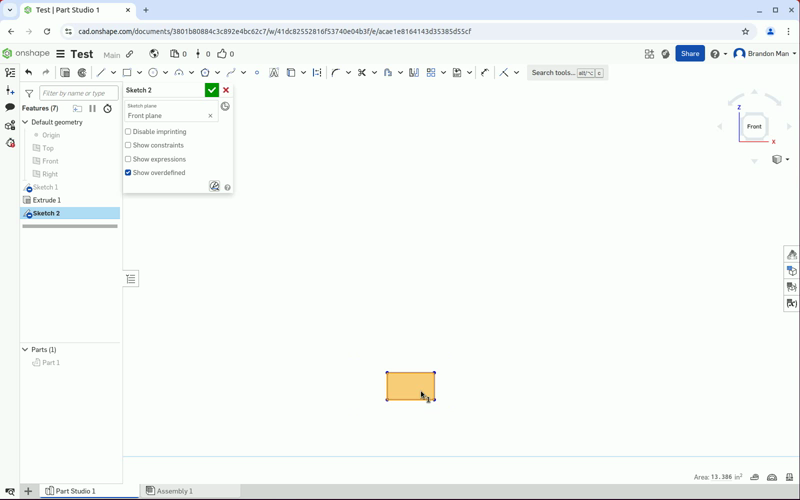
scroll(-6)
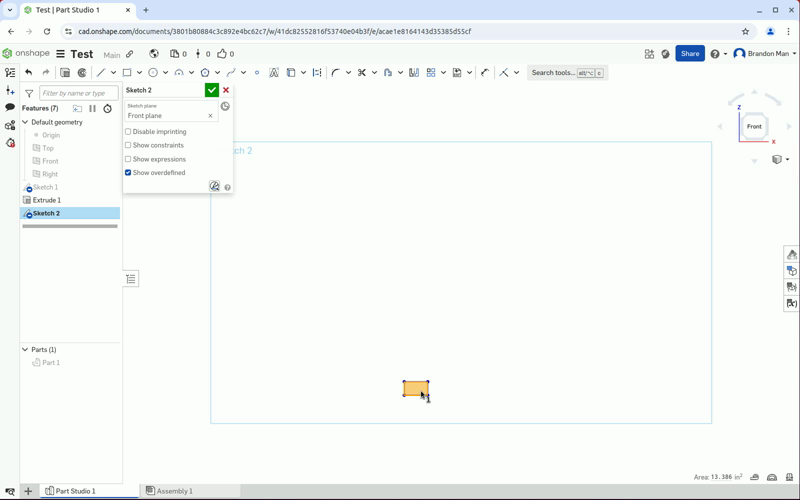
mouse_move(73, 352)
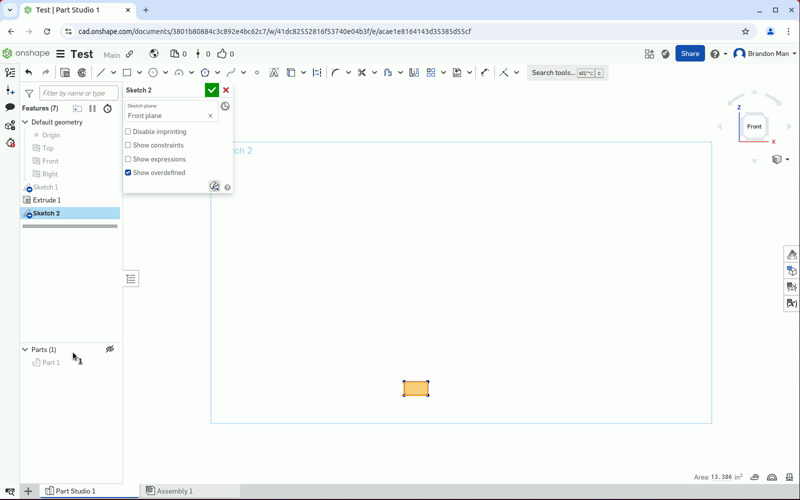
key(shift+y)
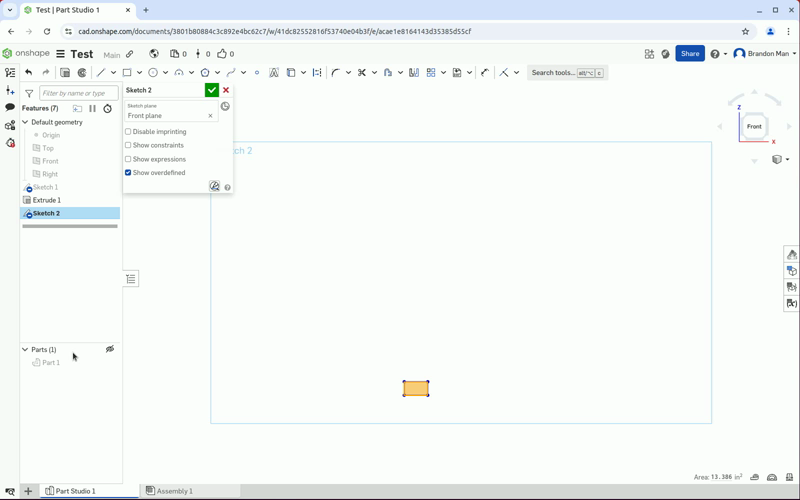
key(shift+e)
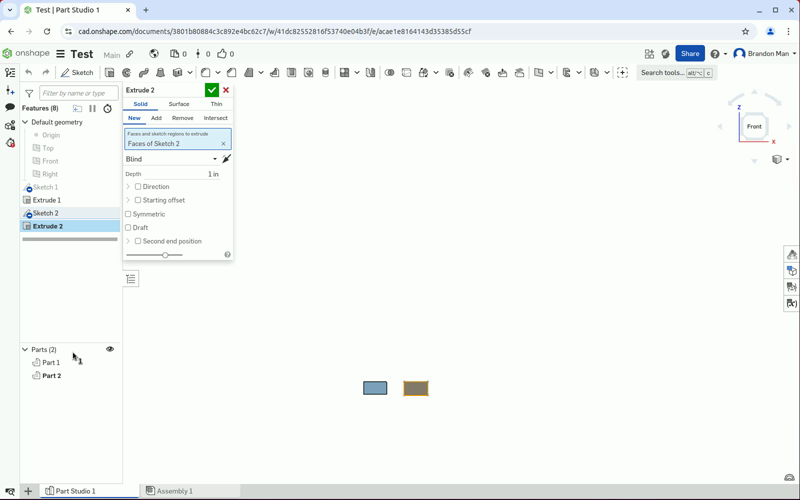
mouse_move(143, 106)
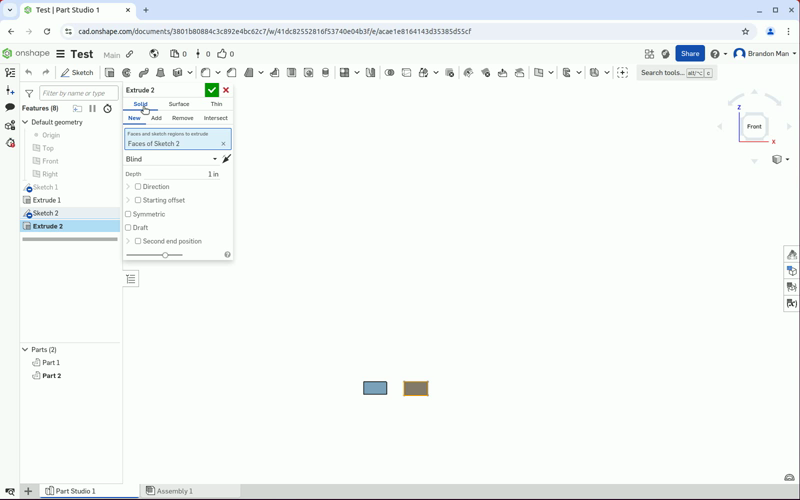
click(143, 106)
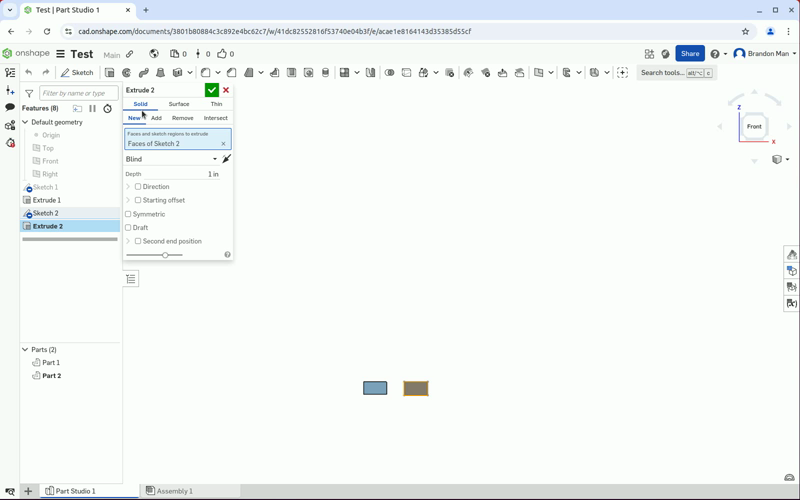
mouse_move(137, 120)
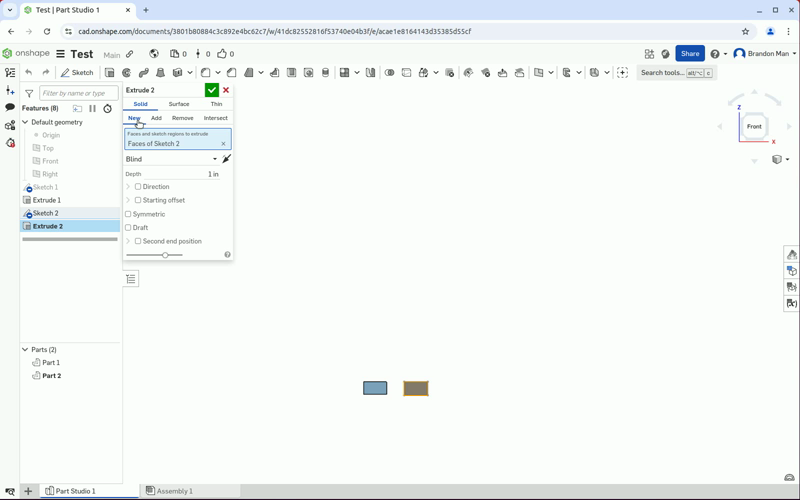
click(137, 120)
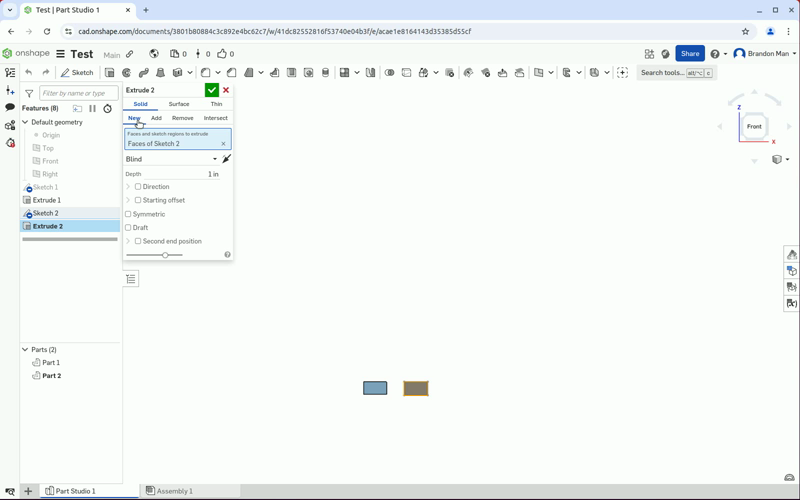
key(tab, 4)
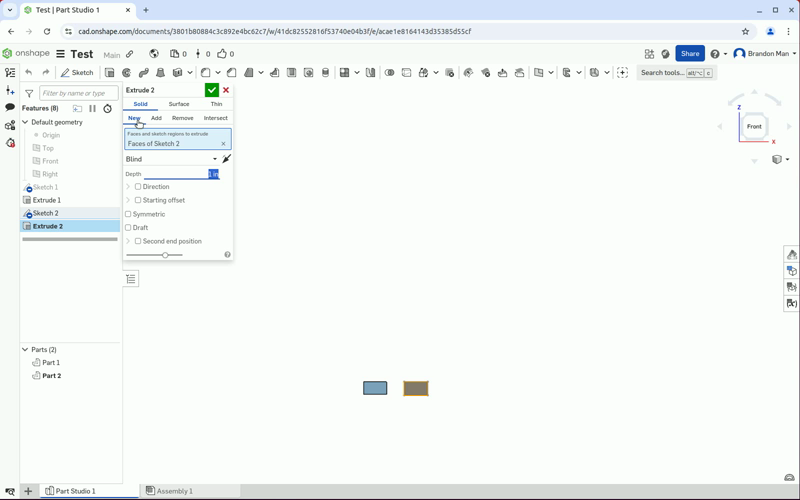
text(4.574)
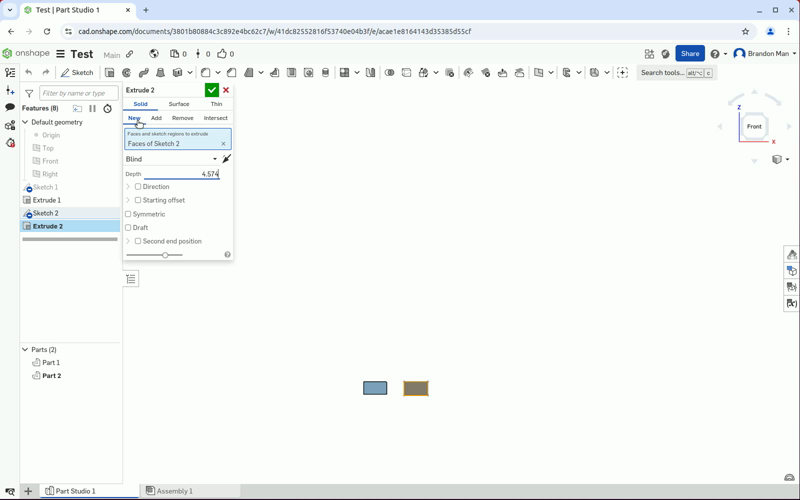
key(enter)
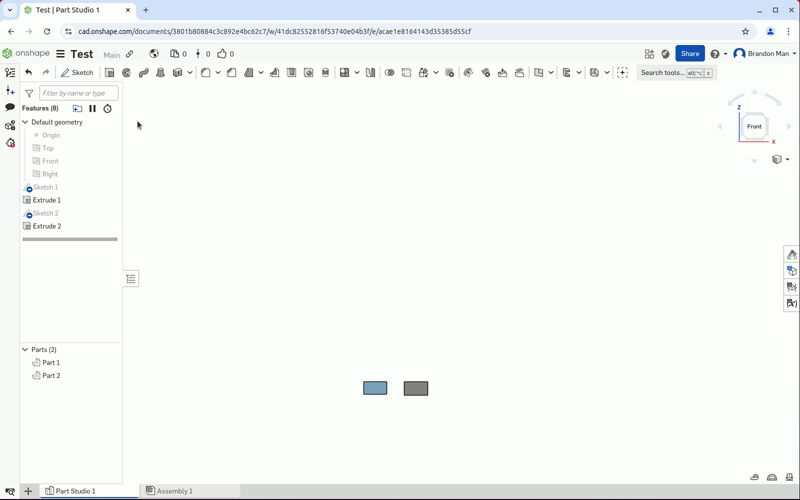
key(shift+h)
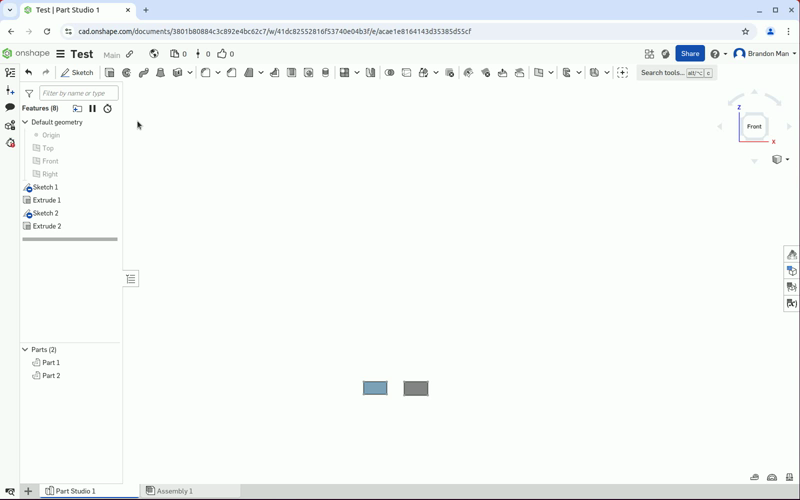
key(shift+h)
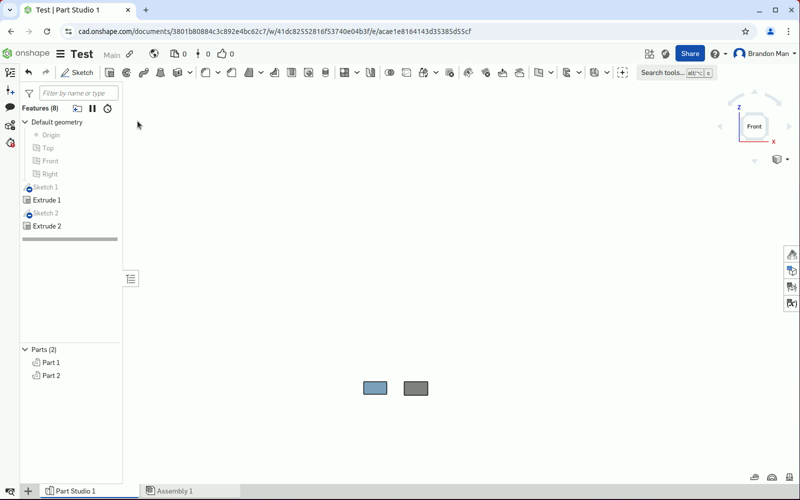
mouse_move(73, 189)
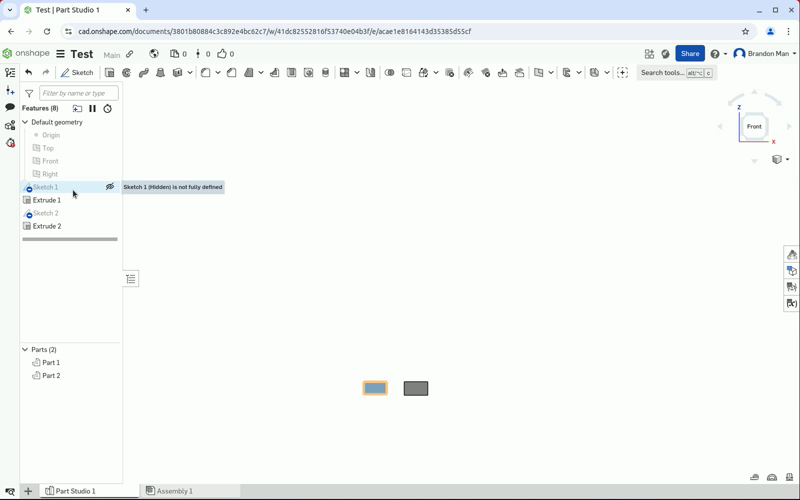
click(73, 189)
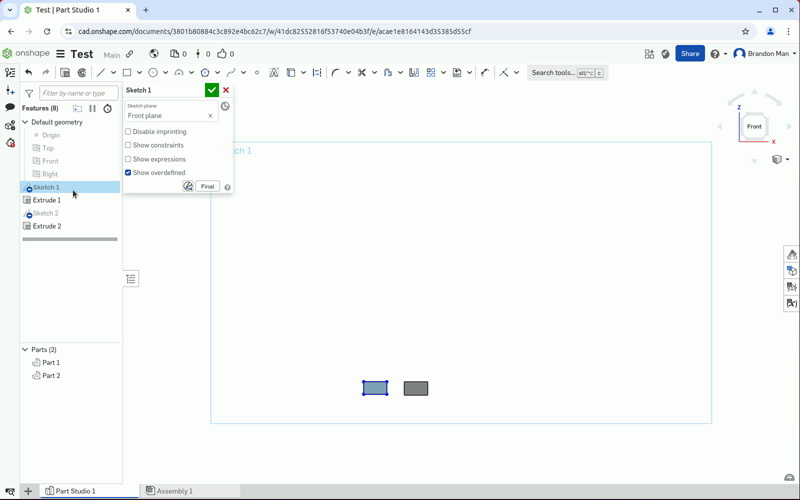
mouse_move(229, 92)
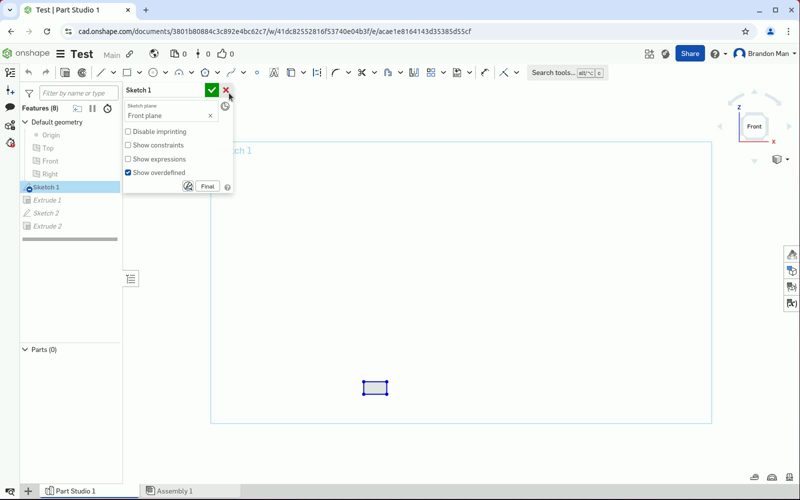
click(229, 92)
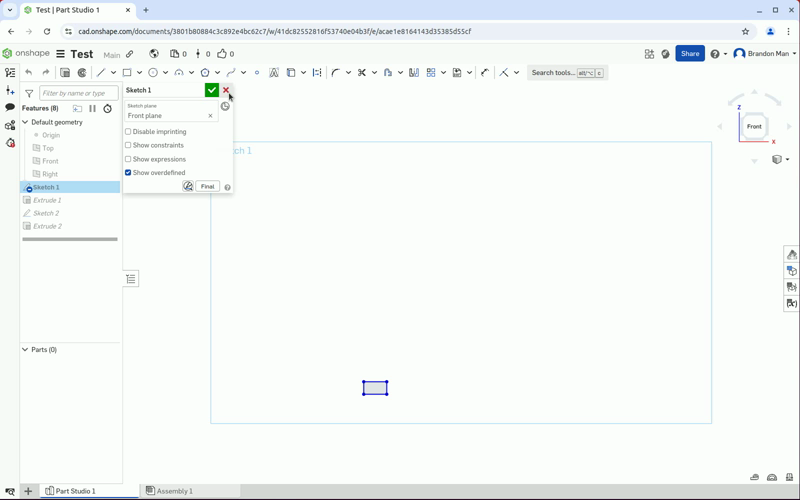
key(shift+s)
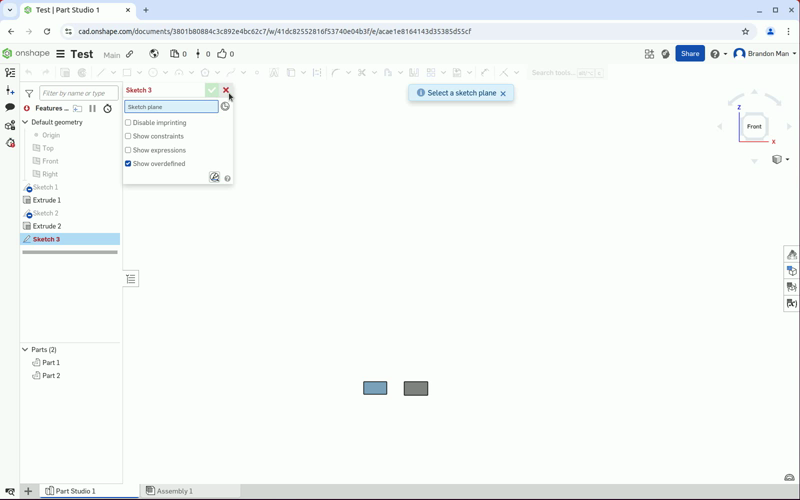
mouse_move(73, 163)
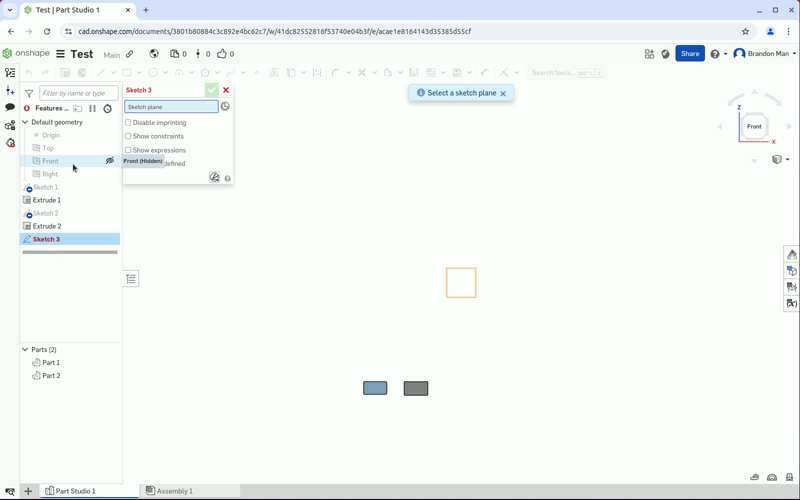
click(73, 163)
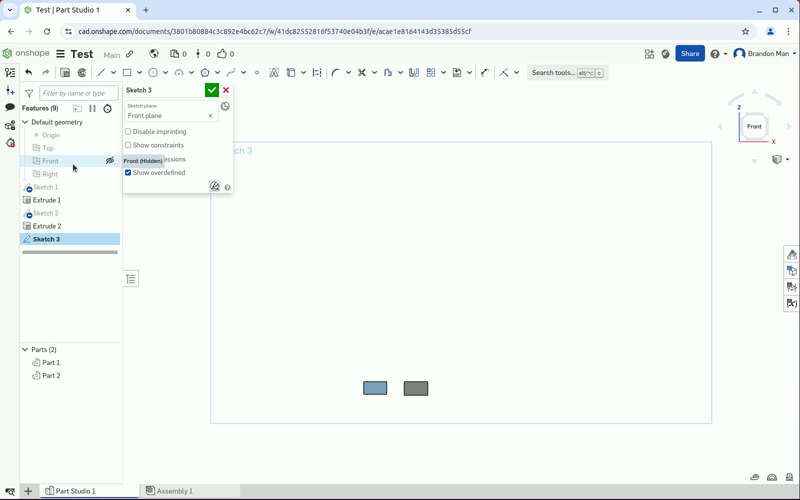
mouse_move(73, 352)
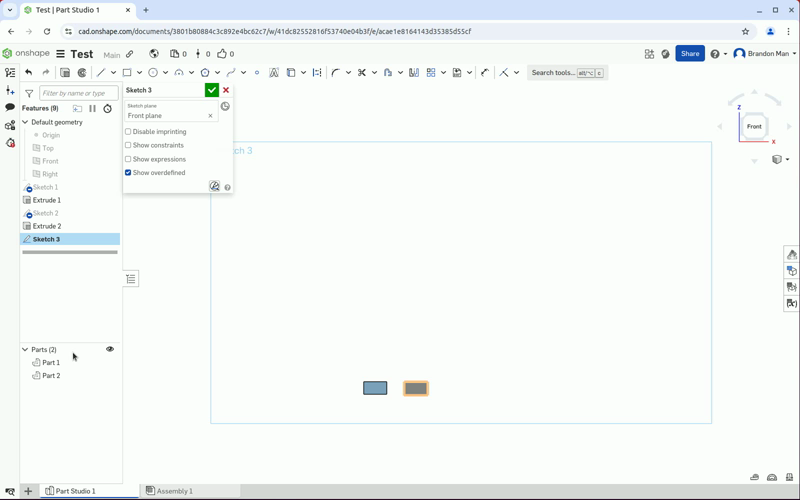
key(y)
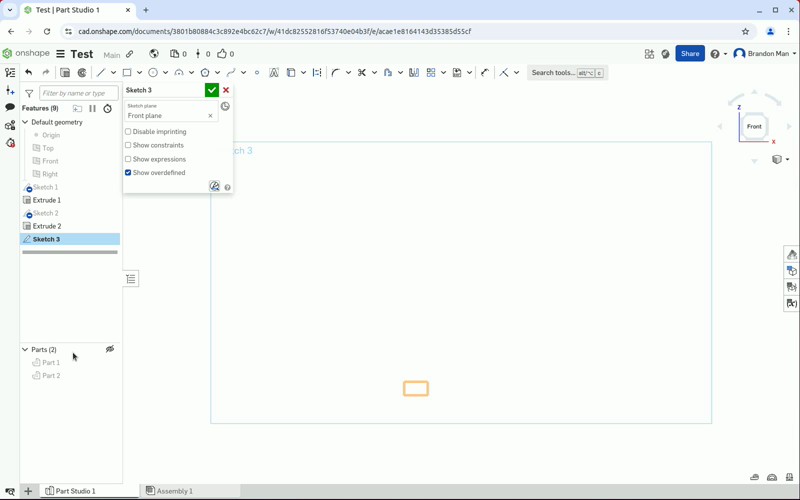
key(l)
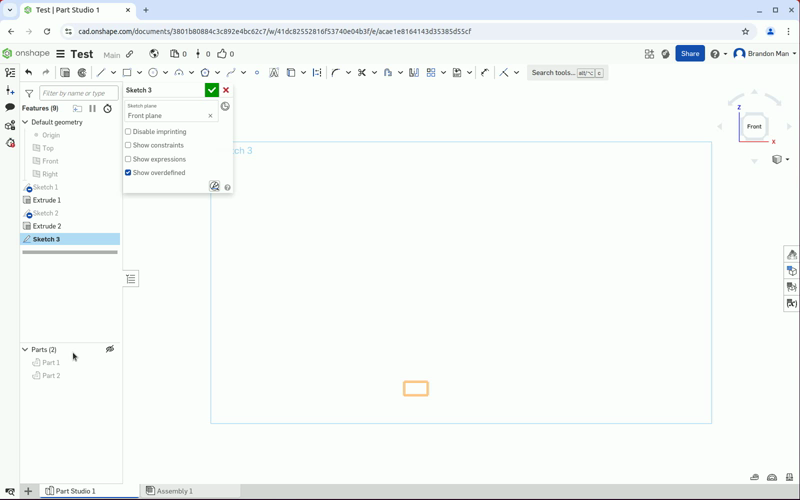
key_down(shift)
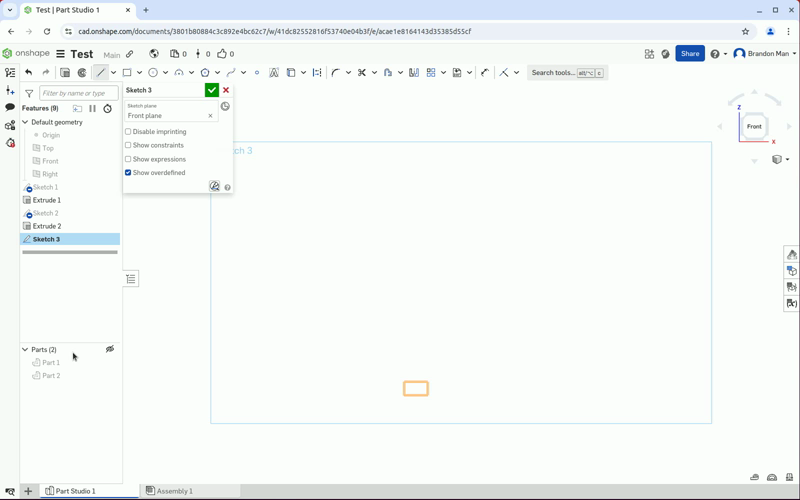
mouse_move(365, 381)
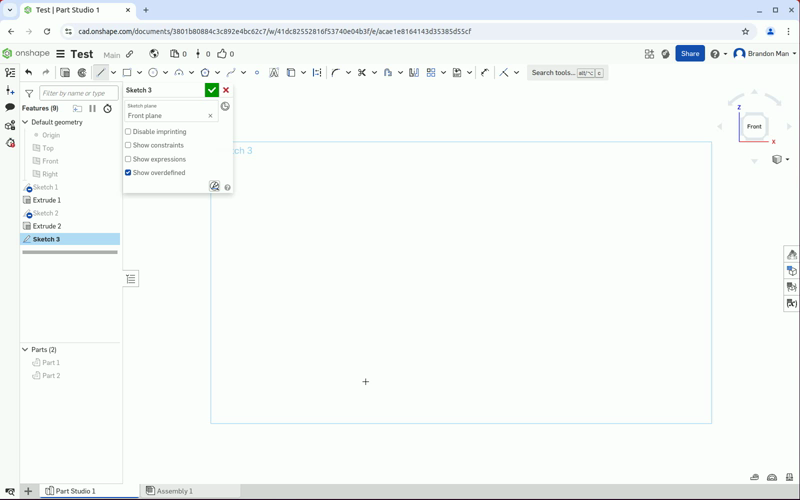
click(365, 381)
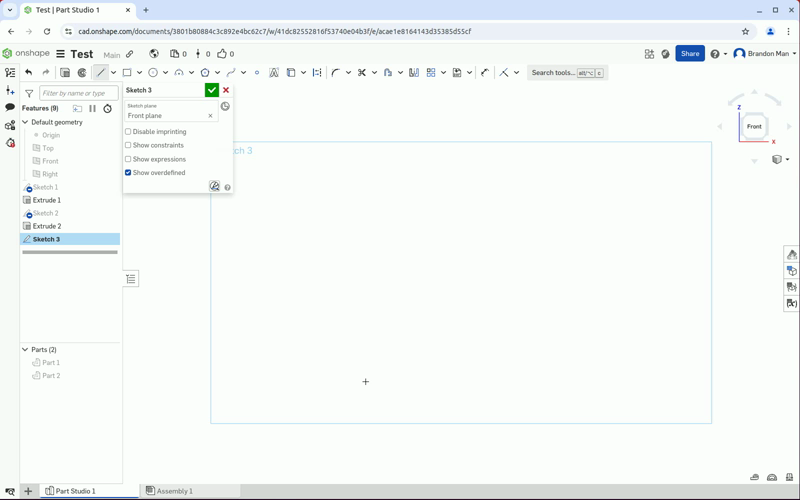
key_up(shift)
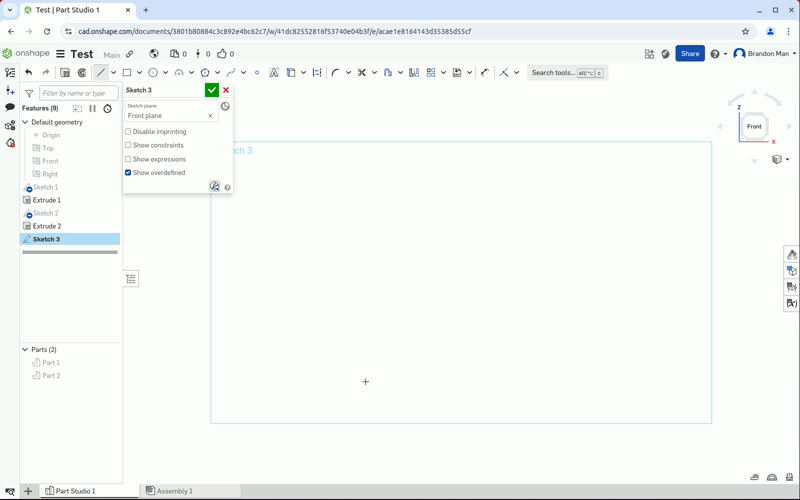
key_down(shift)
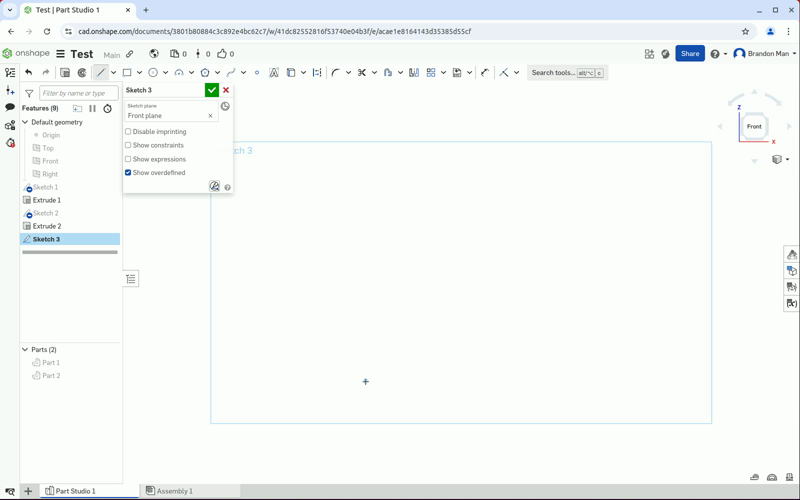
mouse_move(395, 381)
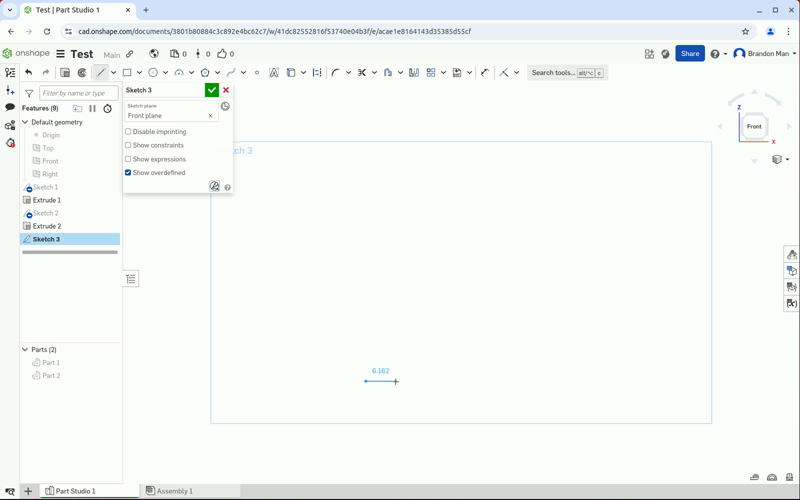
mouse_move(382, 381)
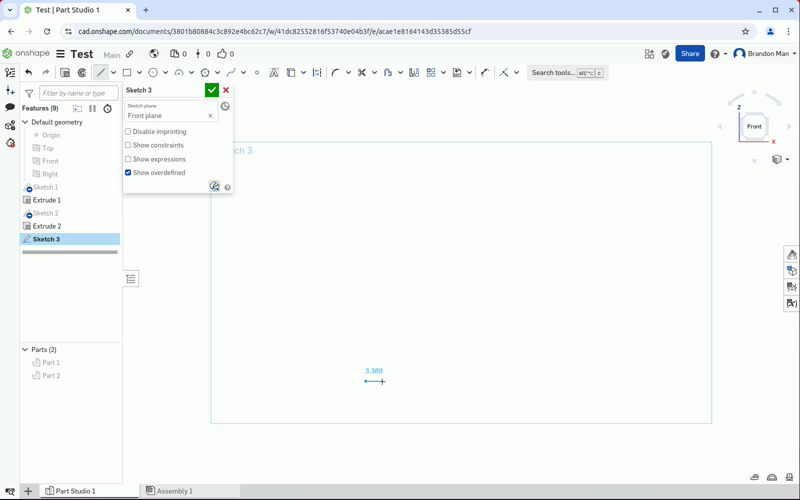
click(382, 381)
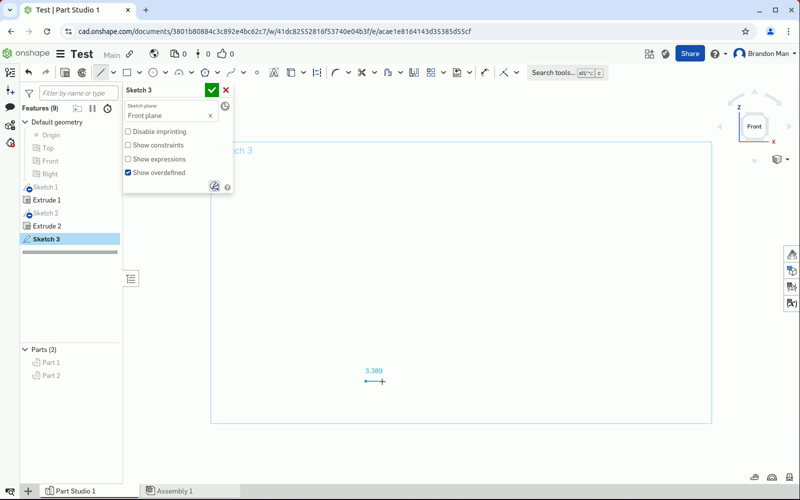
key_up(shift)
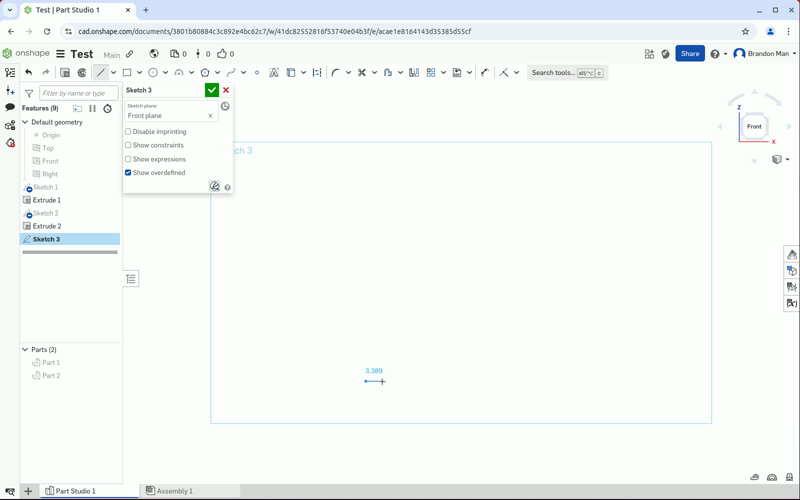
key_down(shift)
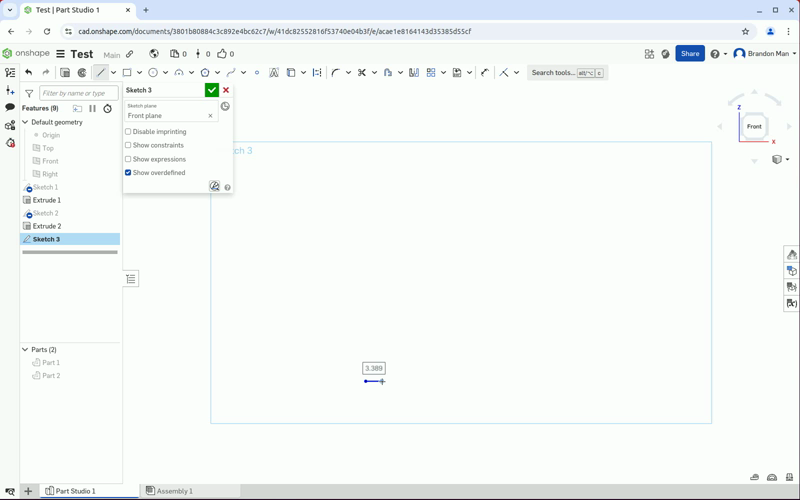
mouse_move(382, 318)
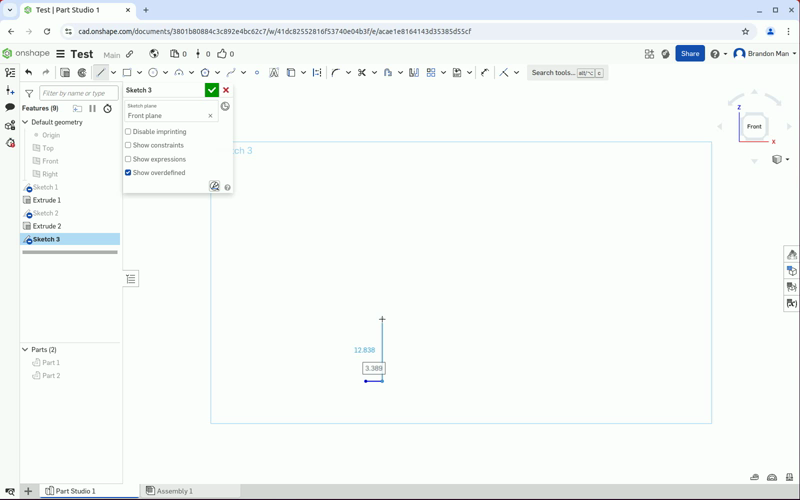
click(382, 318)
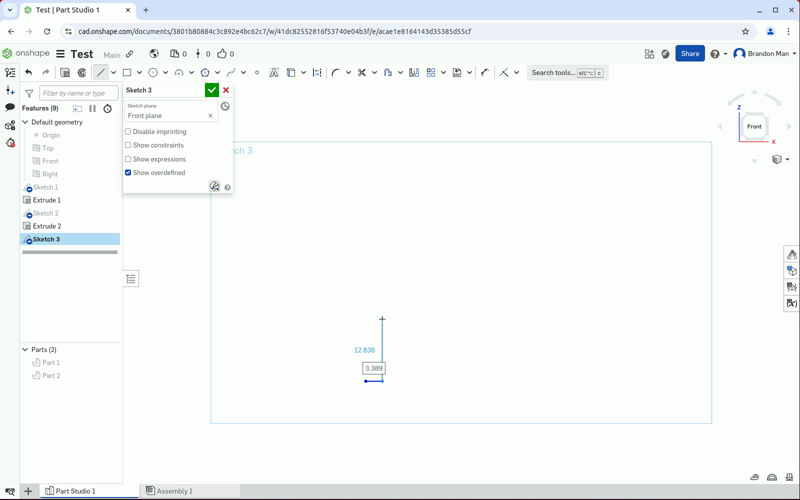
key_up(shift)
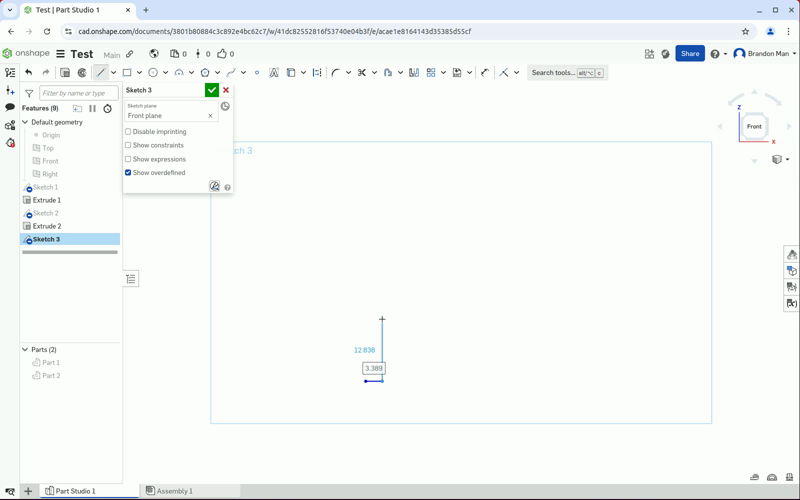
key_down(shift)
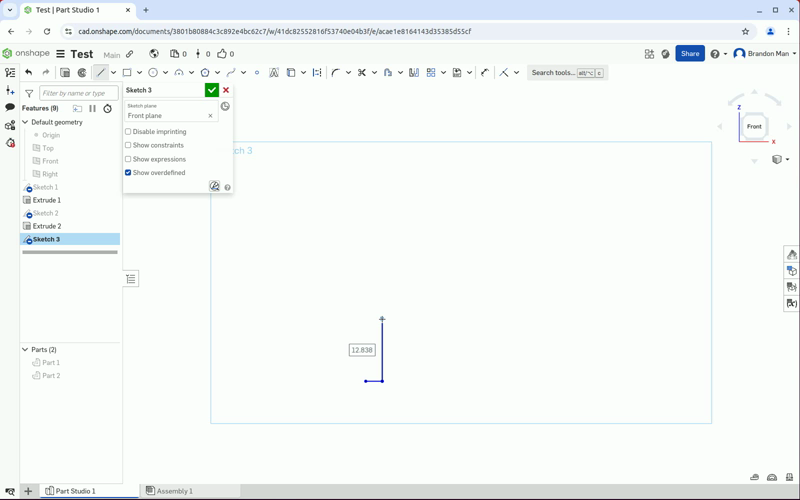
mouse_move(412, 318)
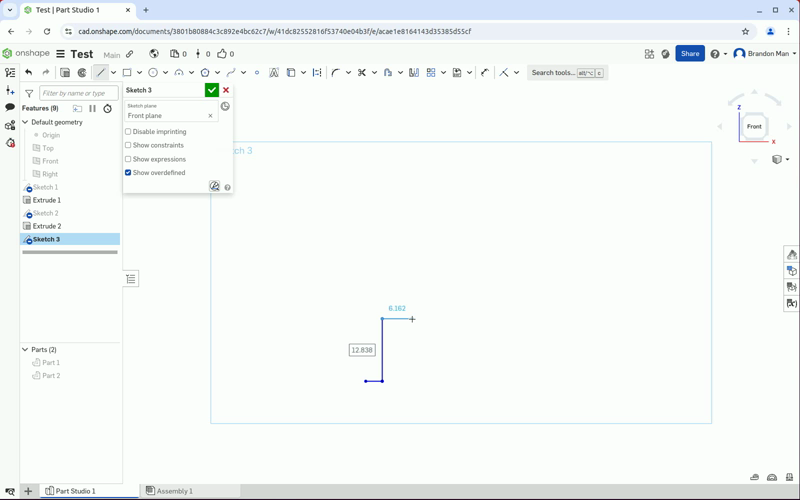
mouse_move(365, 318)
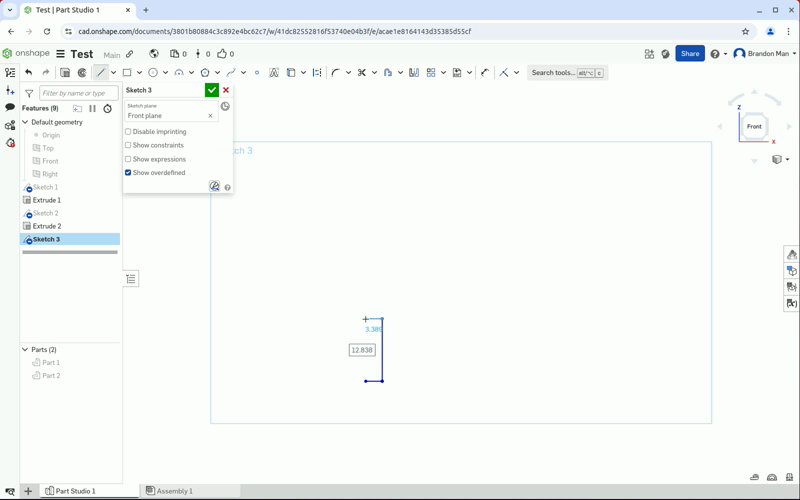
click(365, 318)
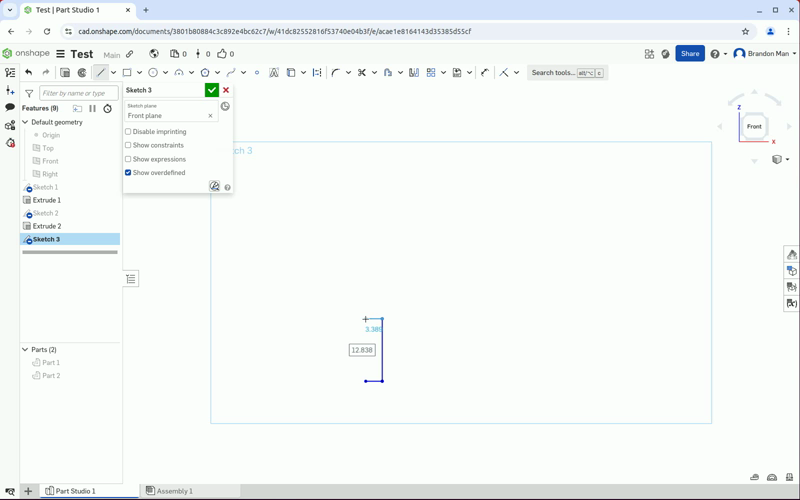
key_up(shift)
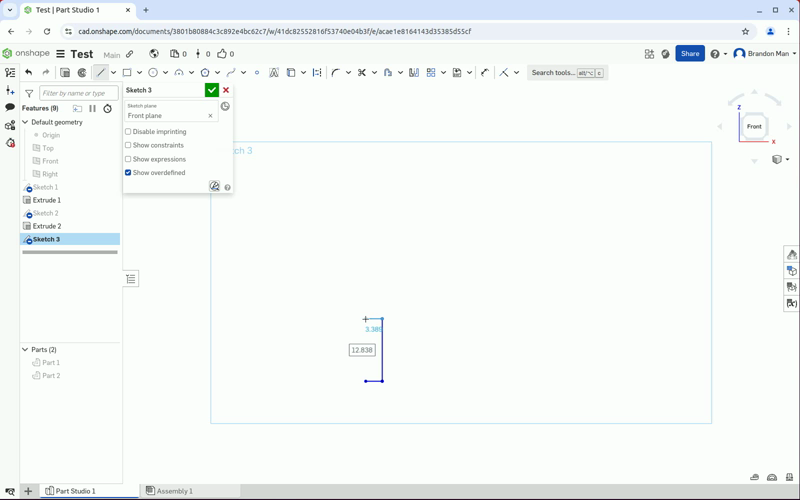
key_down(shift)
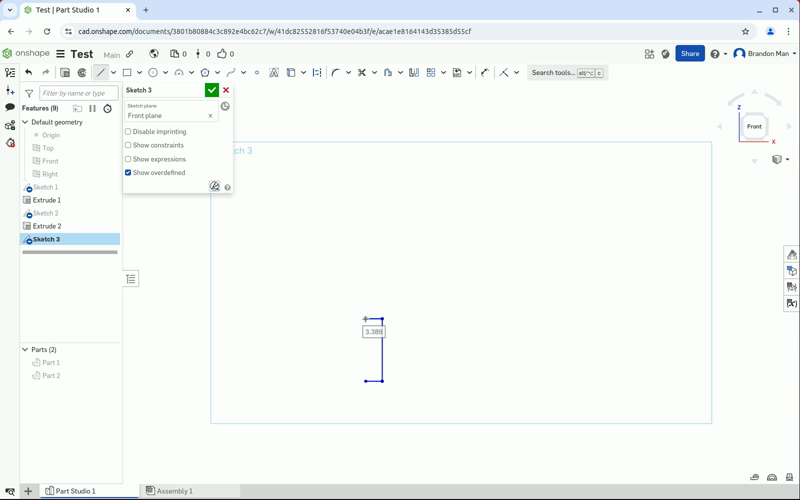
mouse_move(365, 381)
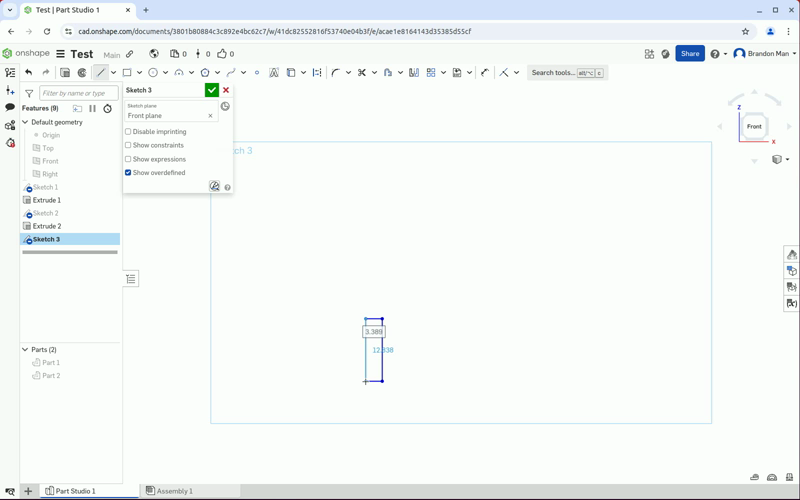
key_up(shift)
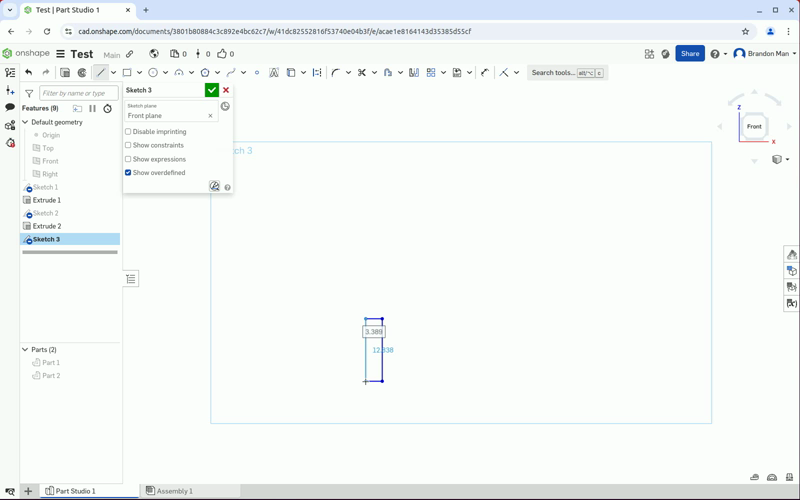
click(365, 381)
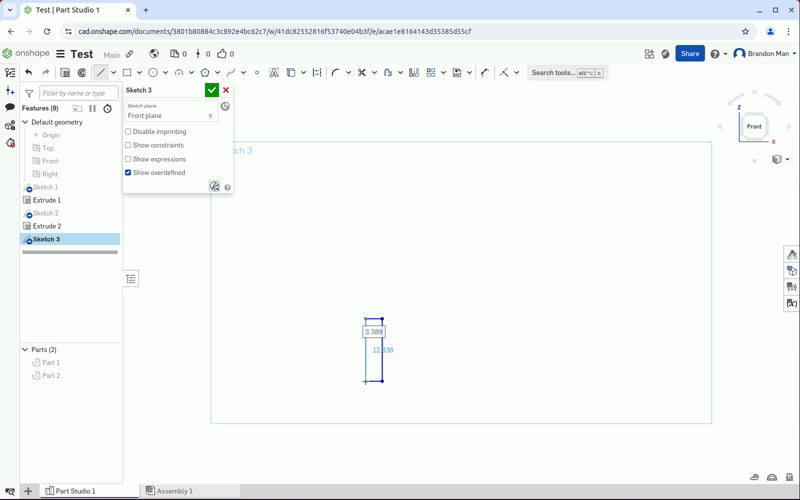
key(esc)
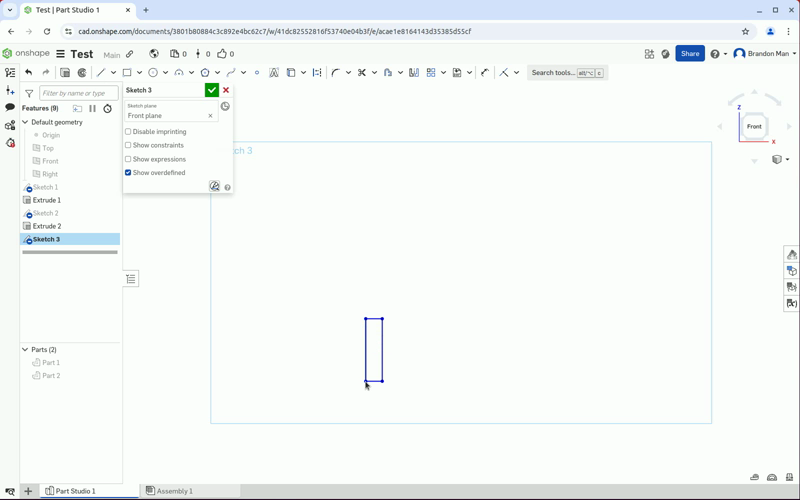
mouse_move(371, 357)
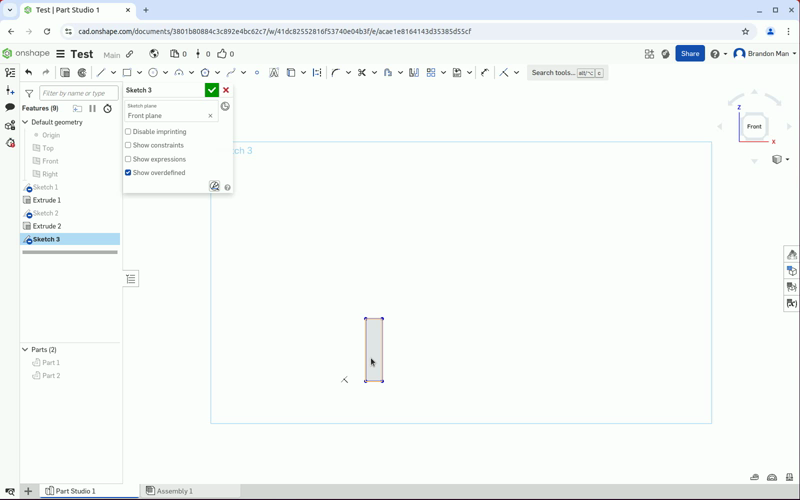
scroll(6)
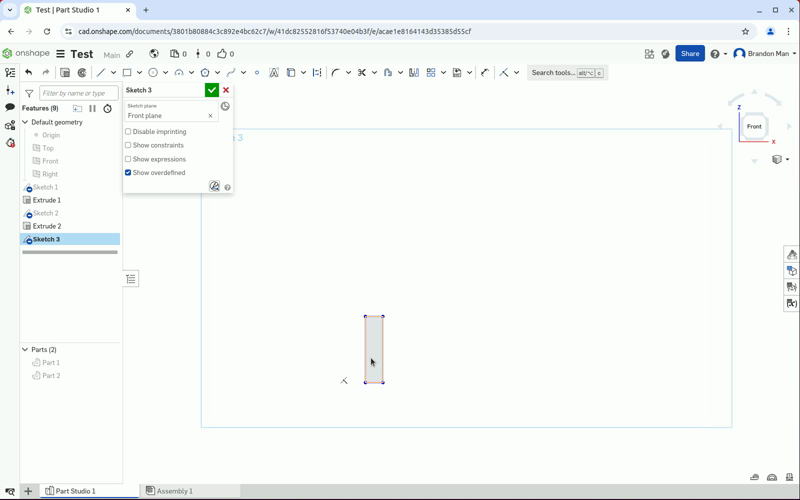
scroll(6)
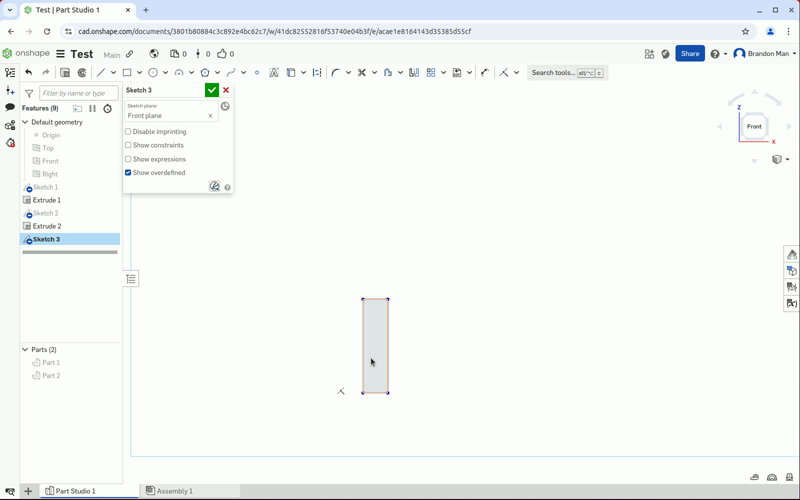
scroll(6)
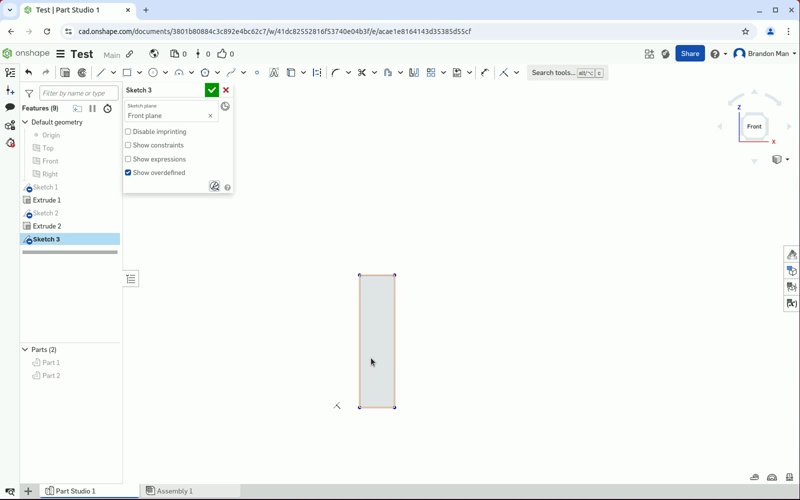
scroll(6)
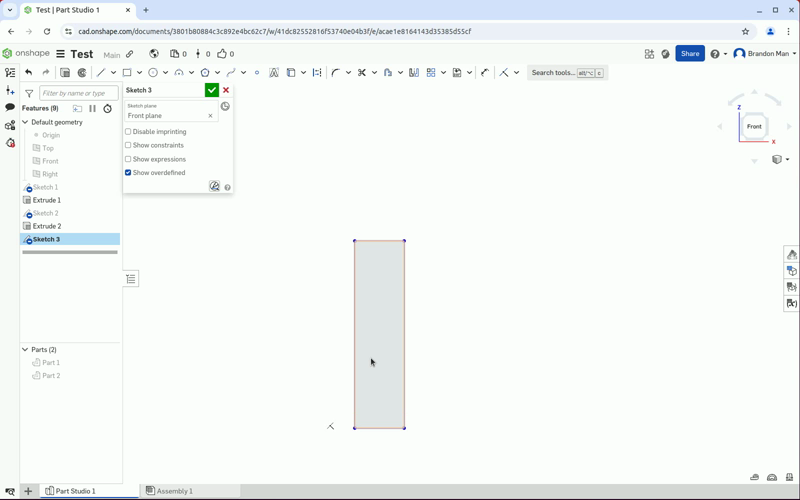
scroll(6)
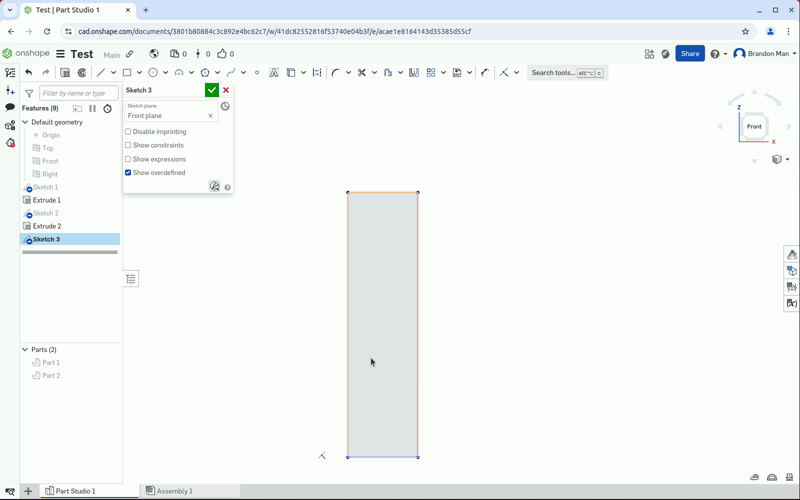
scroll(6)
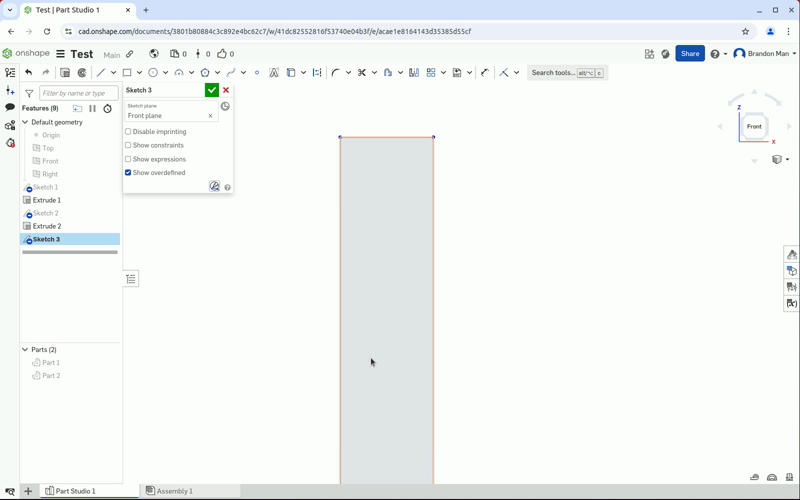
scroll(6)
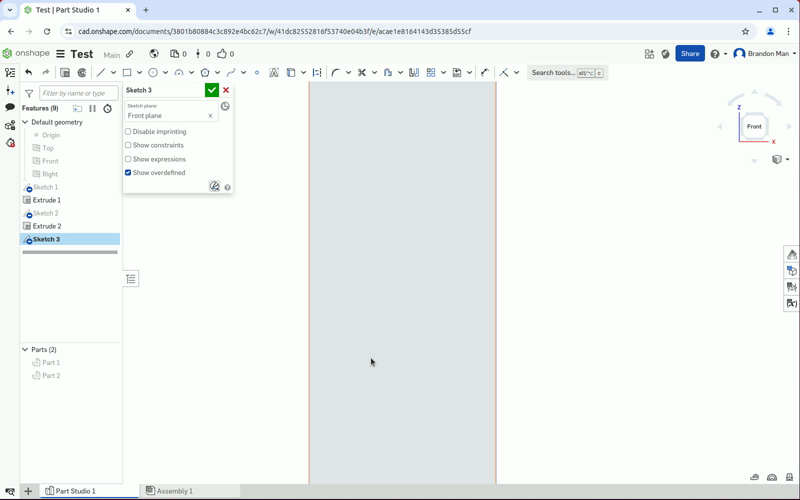
click(371, 357)
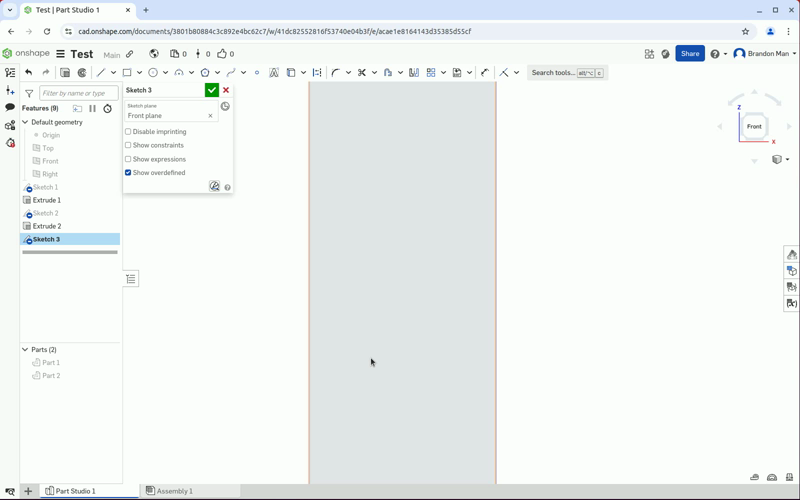
scroll(-6)
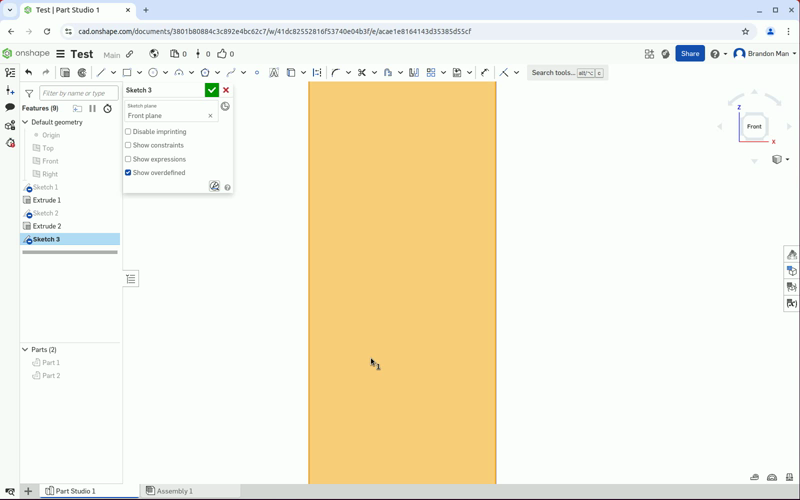
scroll(-6)
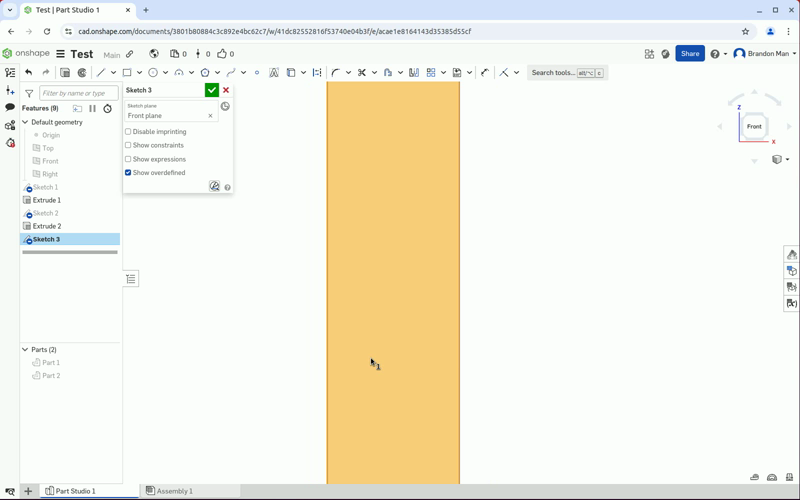
scroll(-6)
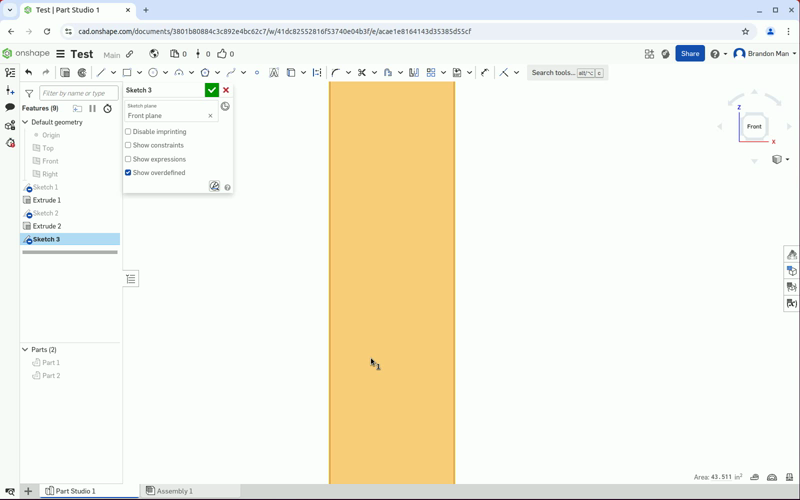
scroll(-6)
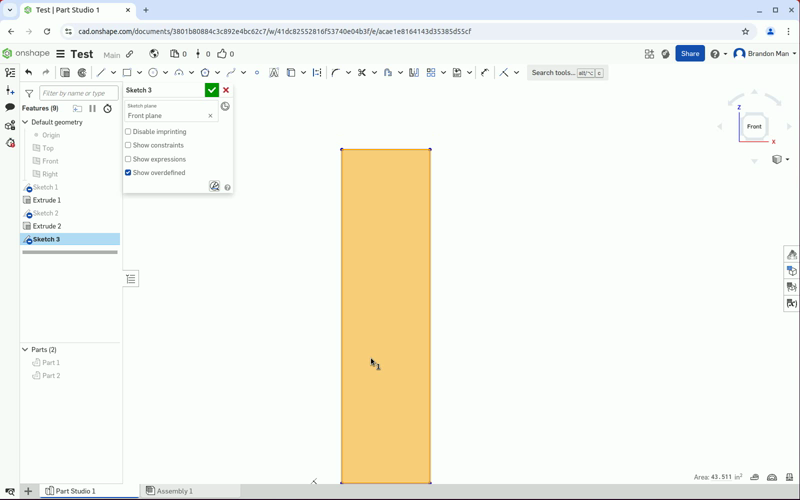
scroll(-6)
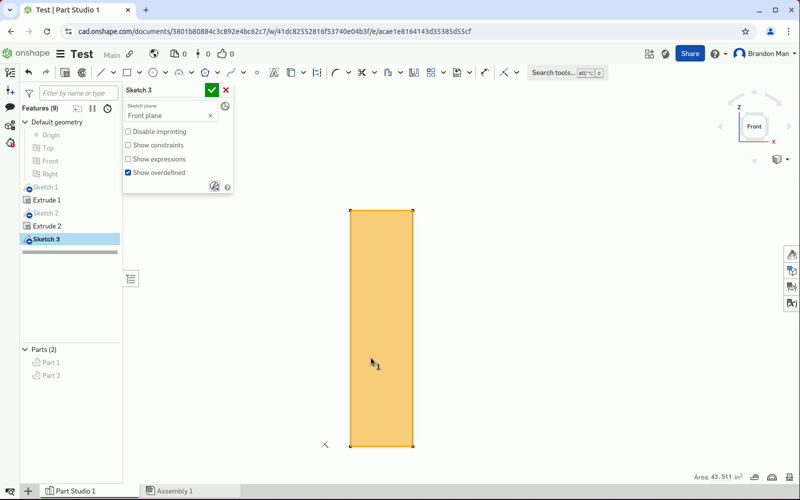
scroll(-6)
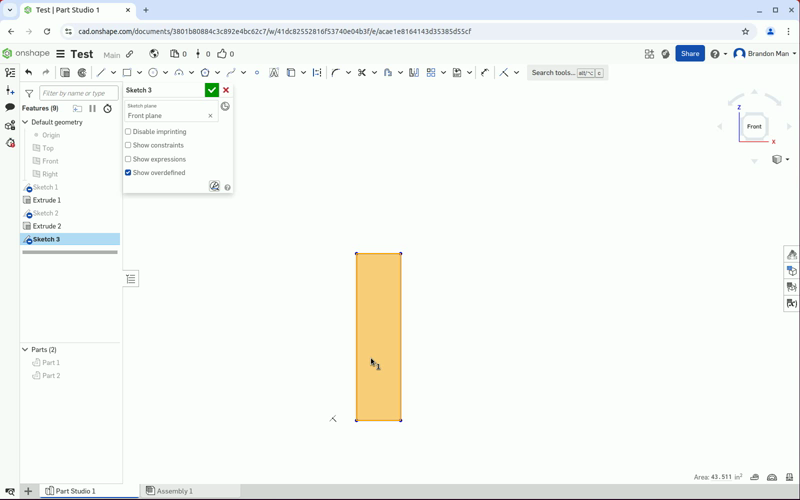
scroll(-6)
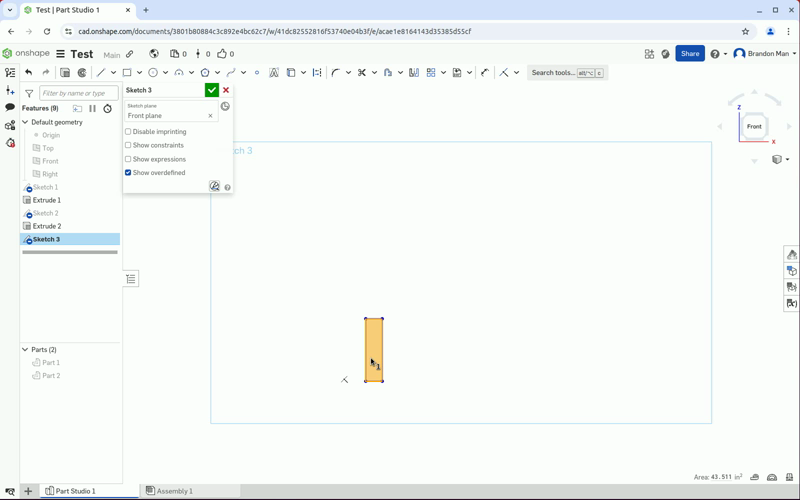
mouse_move(73, 352)
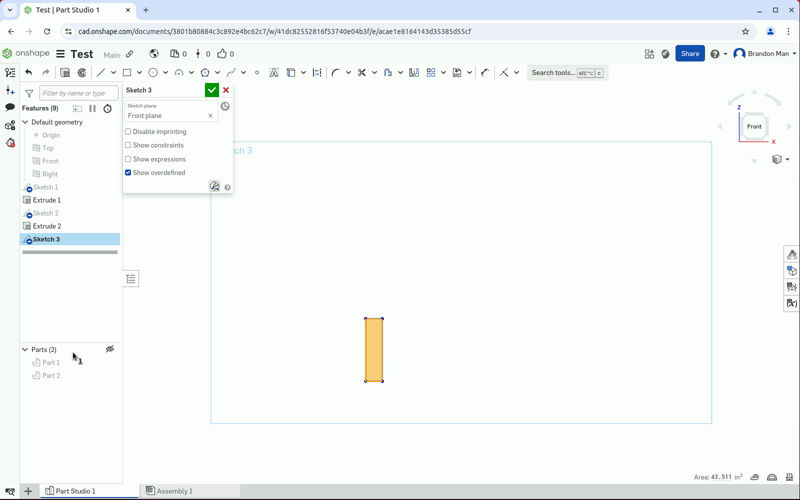
key(shift+y)
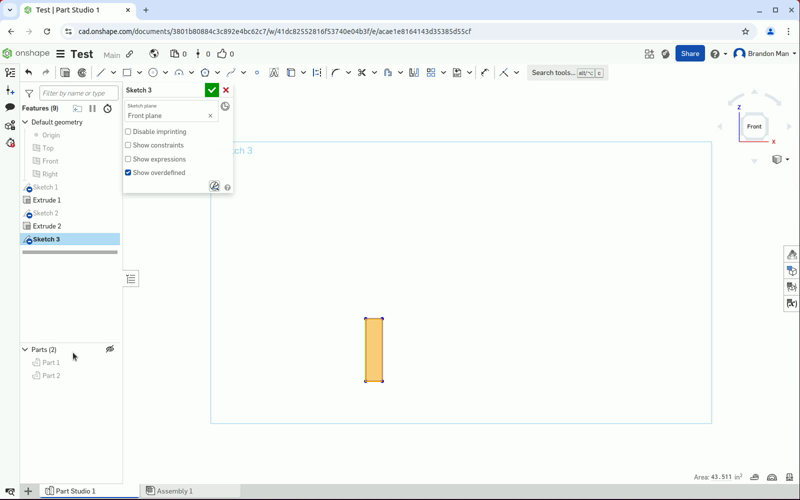
key(shift+e)
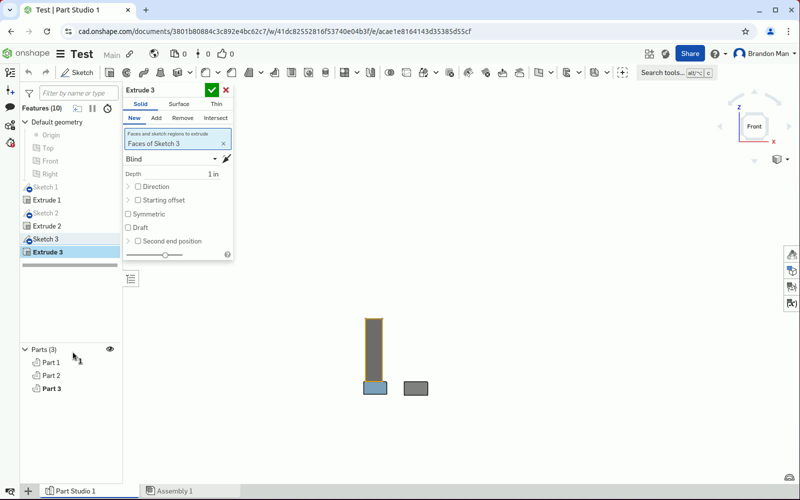
mouse_move(143, 106)
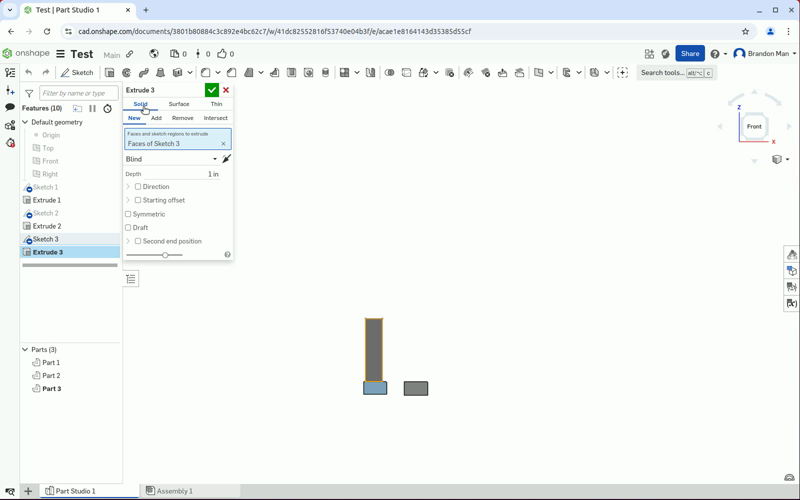
click(143, 106)
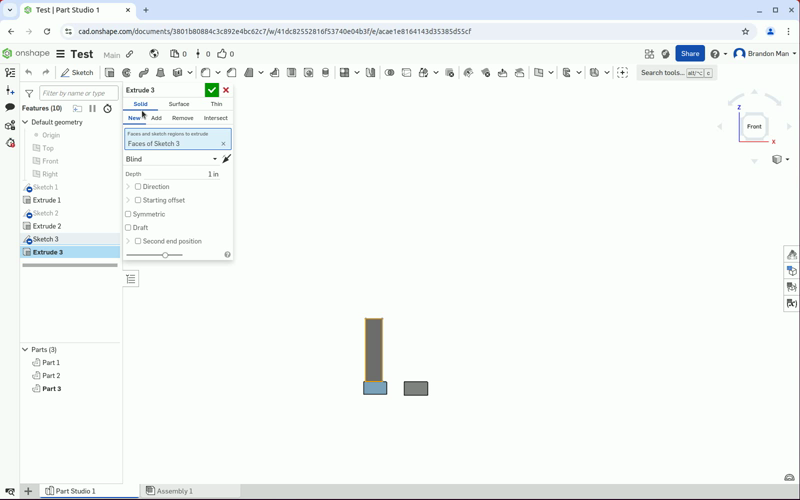
mouse_move(137, 120)
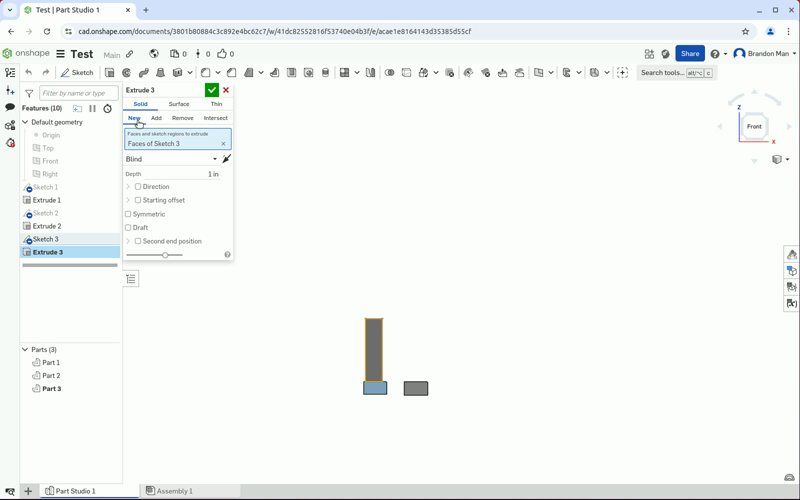
click(137, 120)
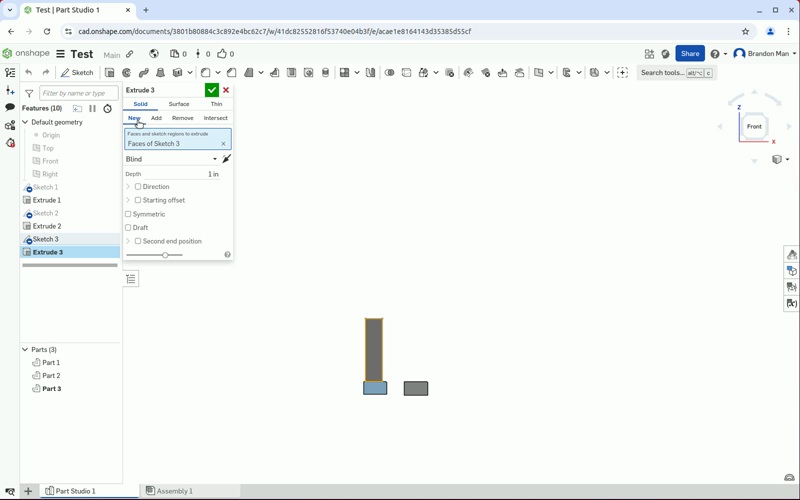
key(tab, 4)
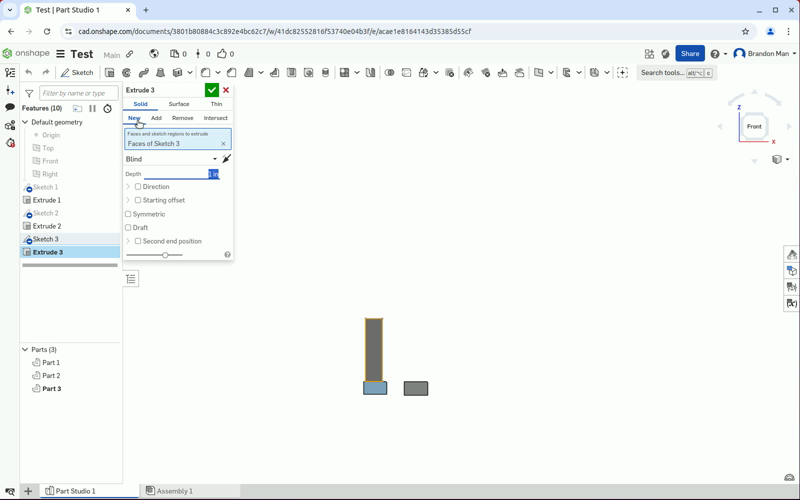
text(2.166)
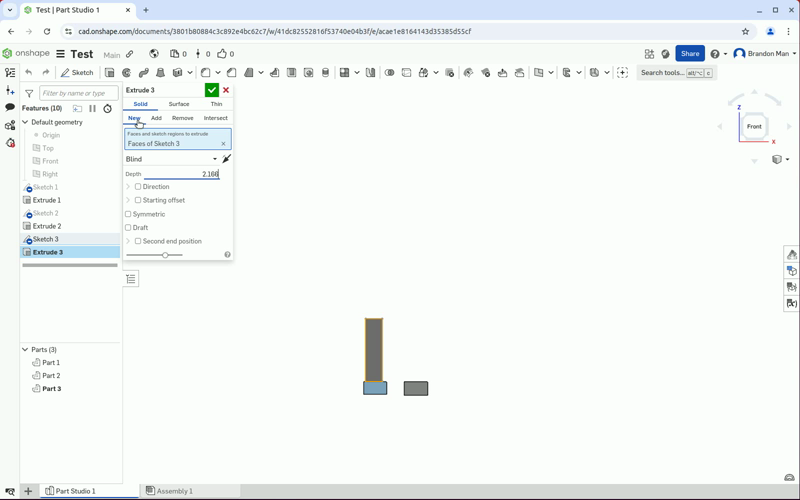
key(enter)
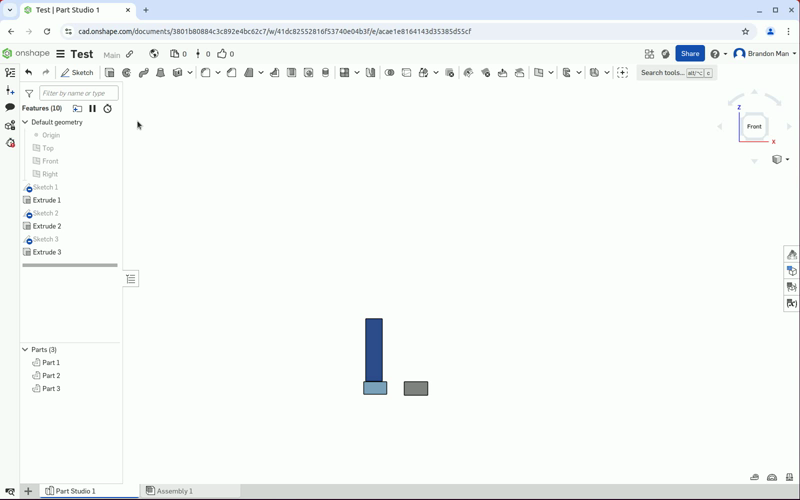
key(shift+h)
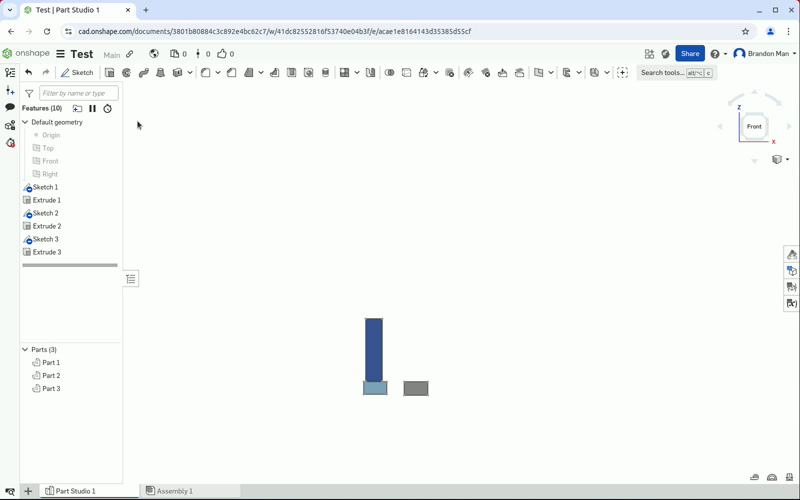
key(shift+h)
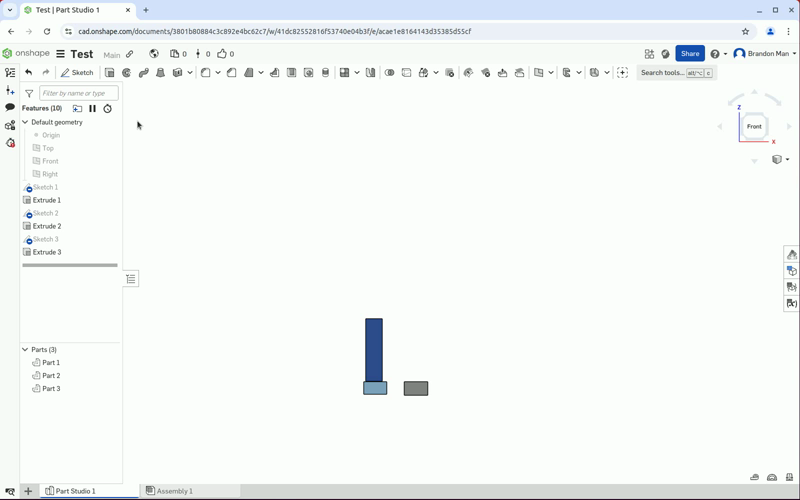
mouse_move(73, 189)
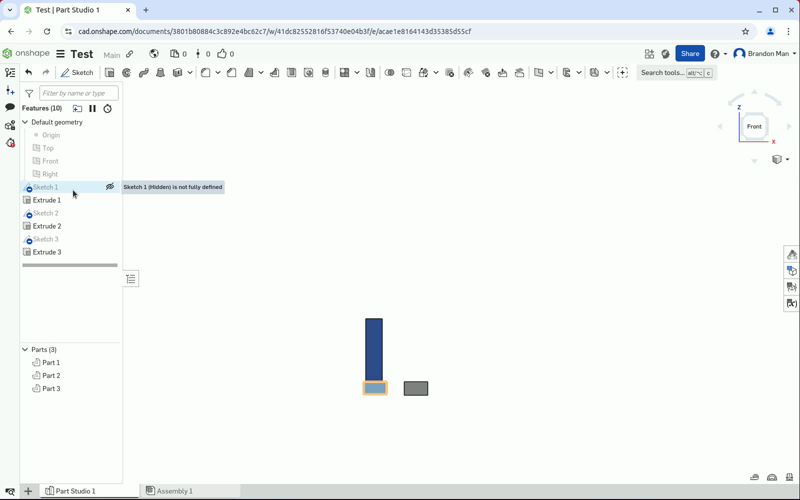
click(73, 189)
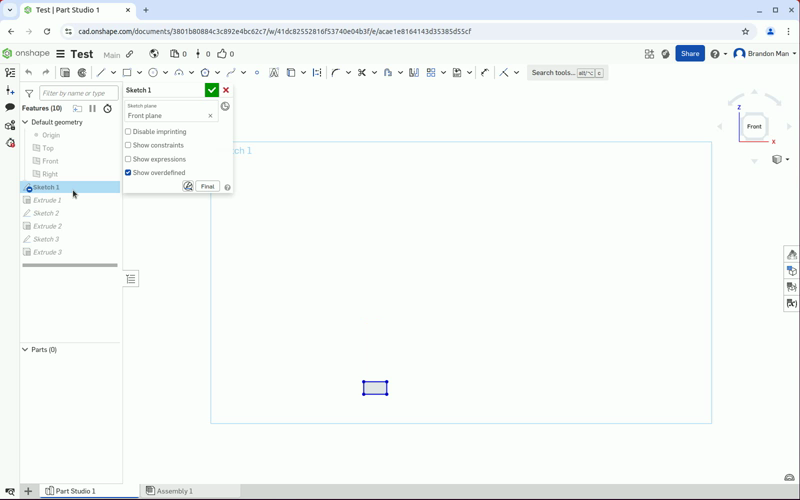
mouse_move(229, 92)
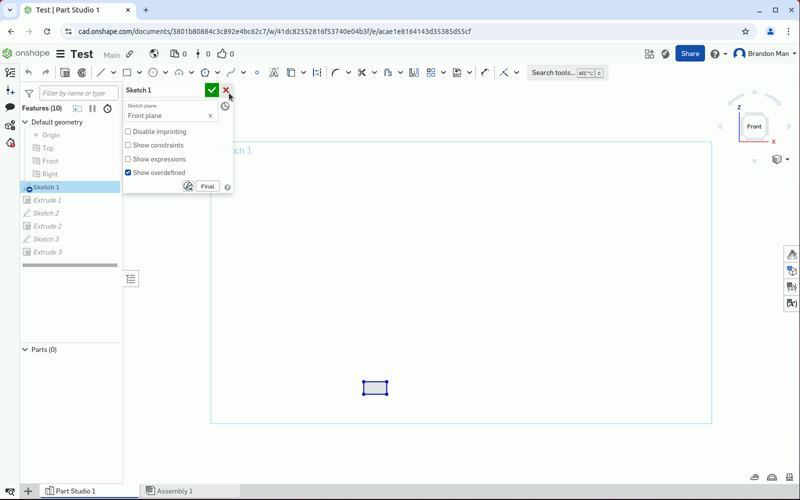
click(229, 92)
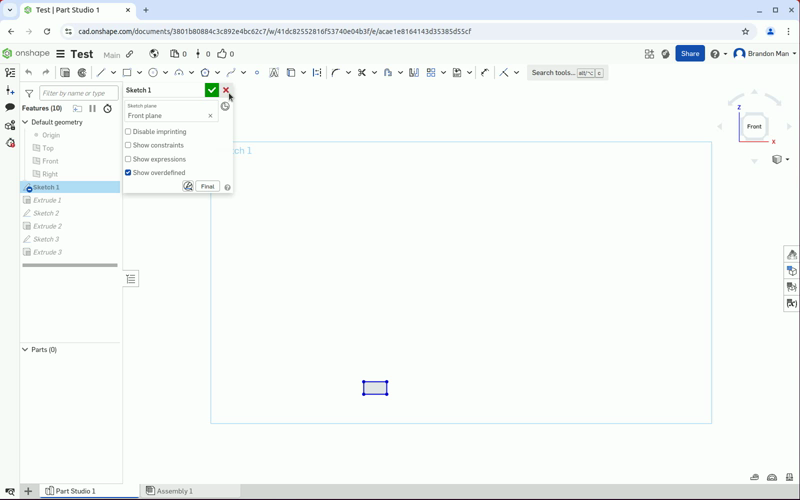
key(shift+s)
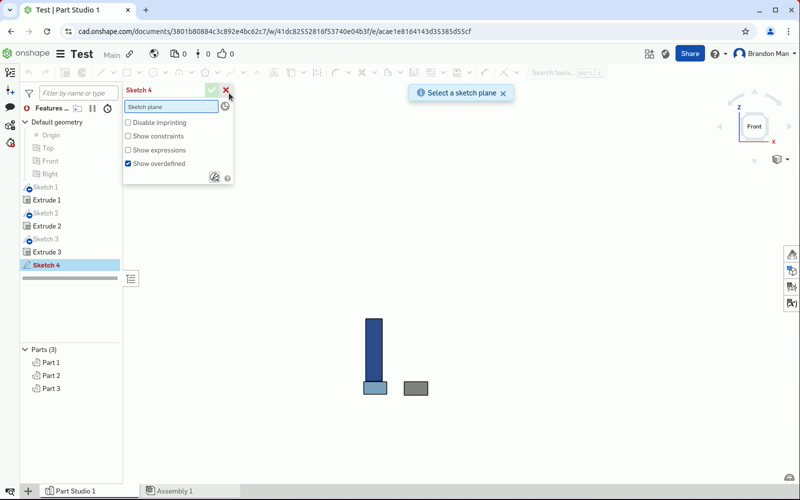
mouse_move(73, 163)
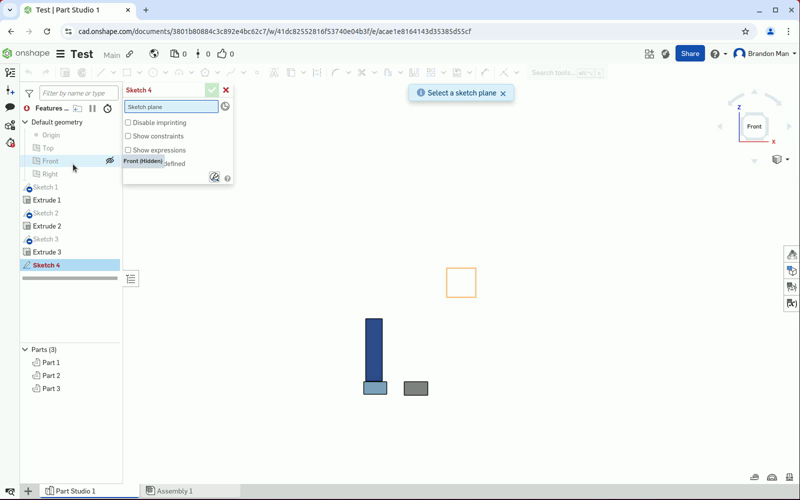
click(73, 163)
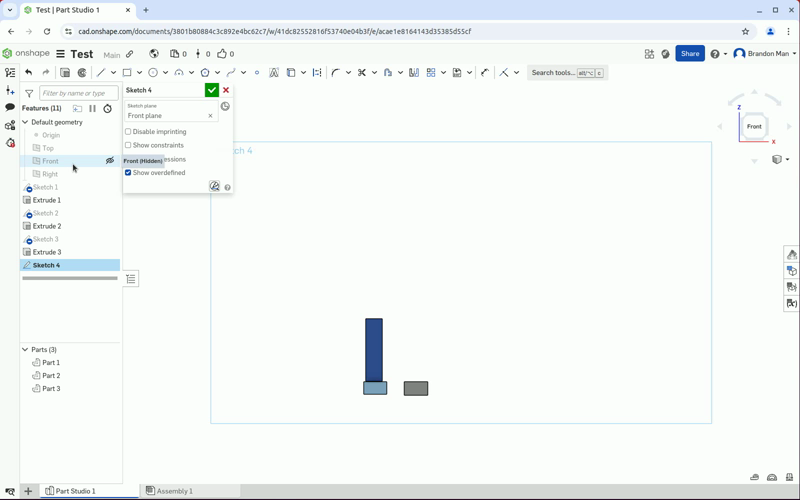
mouse_move(73, 352)
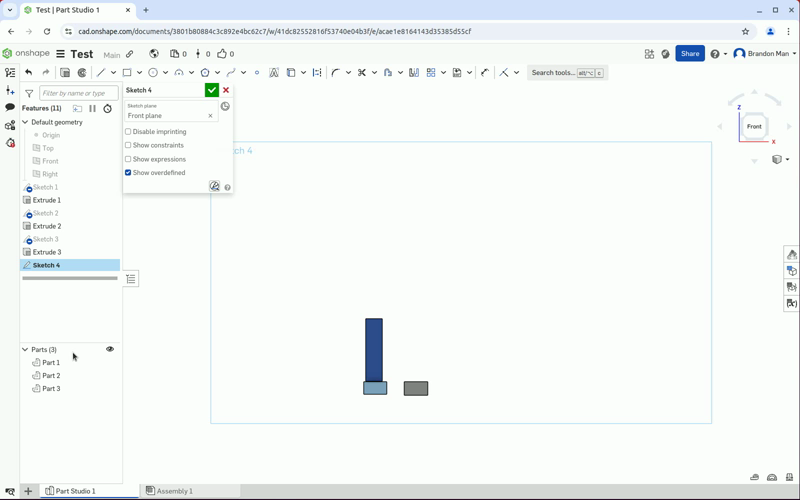
key(y)
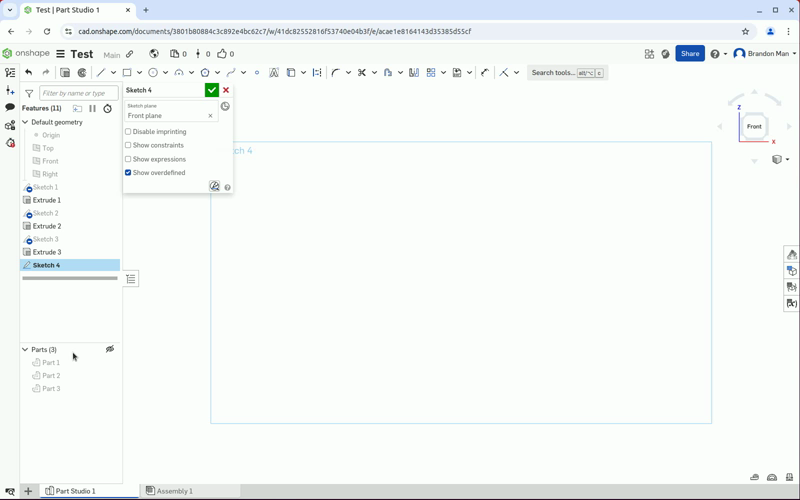
key(l)
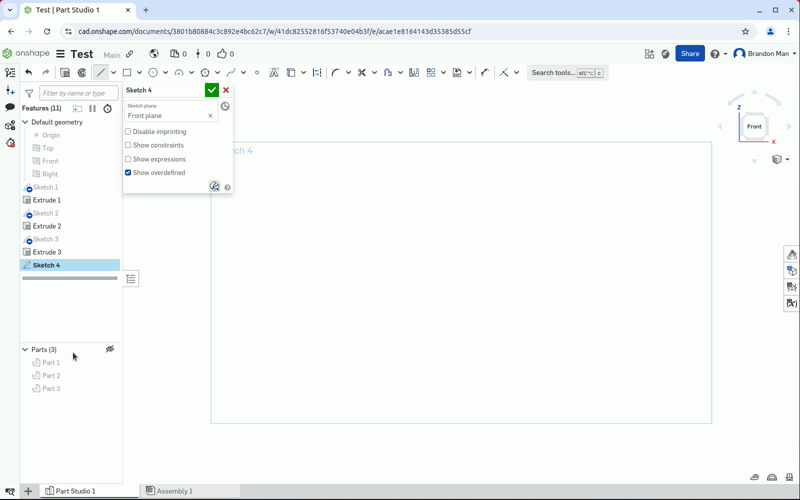
key_down(shift)
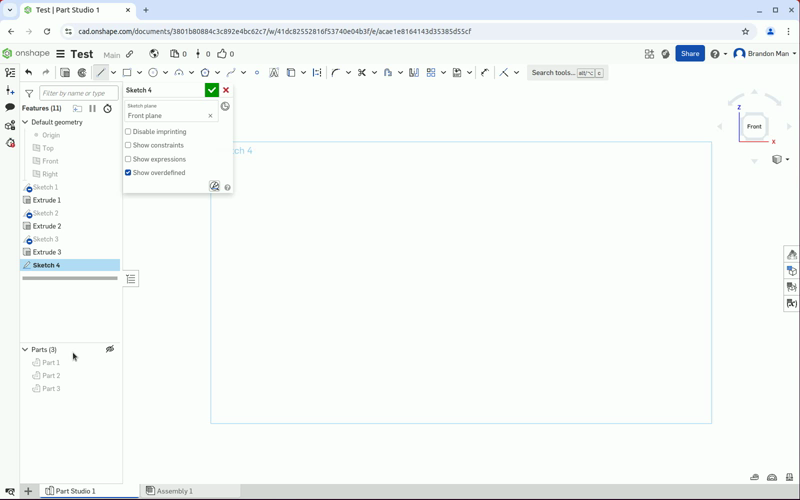
mouse_move(406, 382)
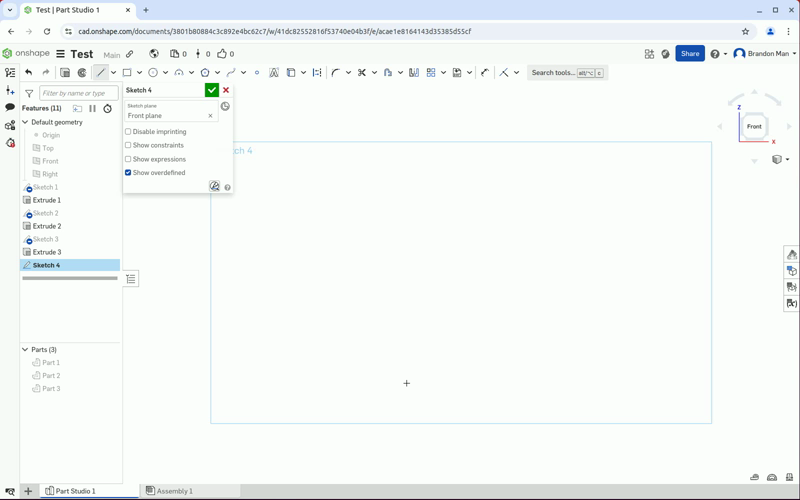
click(406, 382)
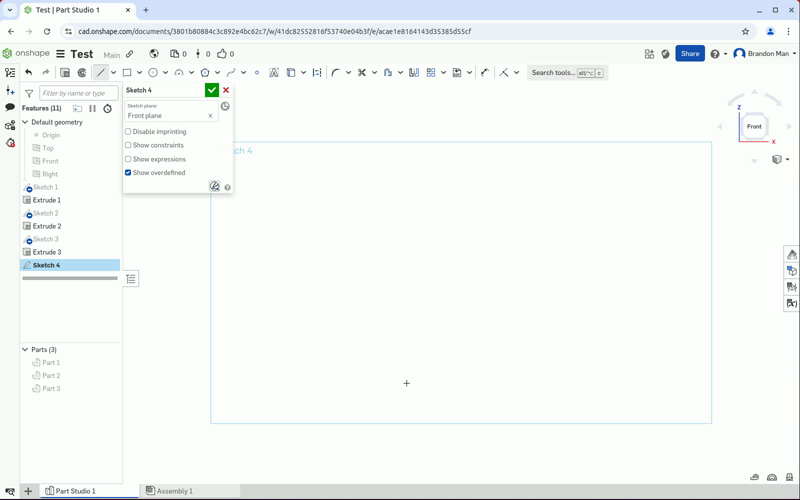
key_up(shift)
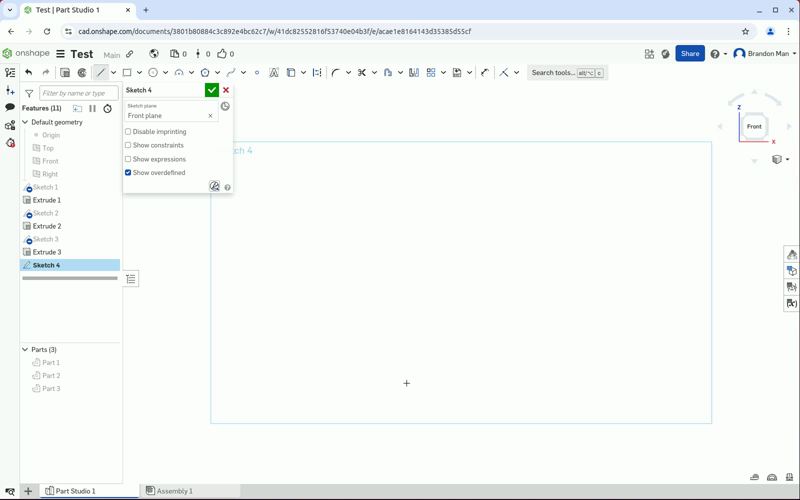
key_down(shift)
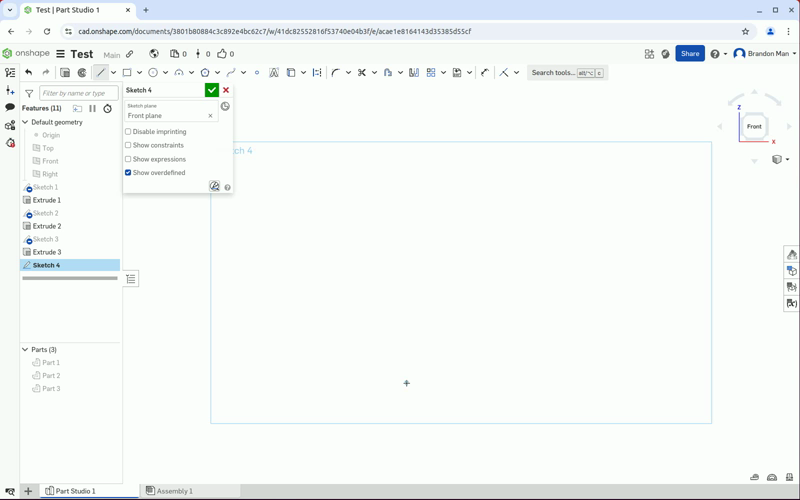
mouse_move(436, 382)
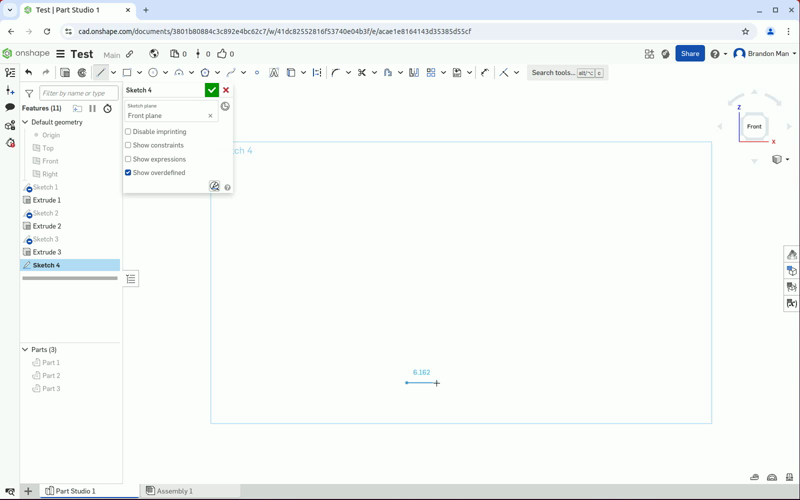
mouse_move(423, 382)
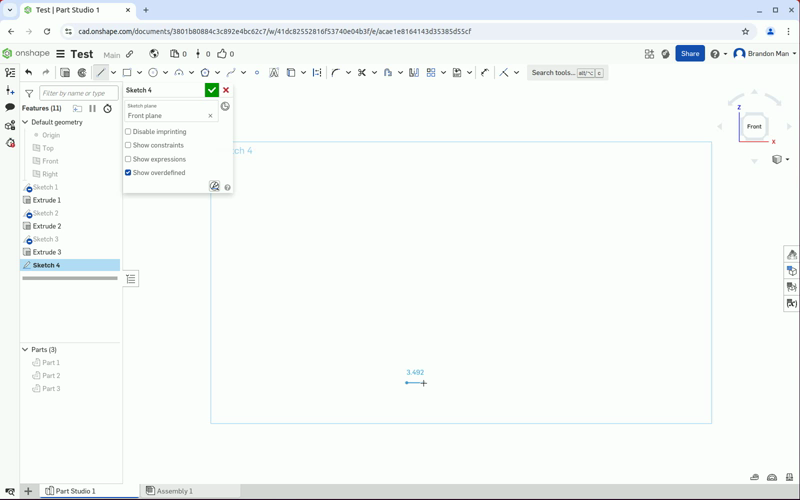
click(423, 382)
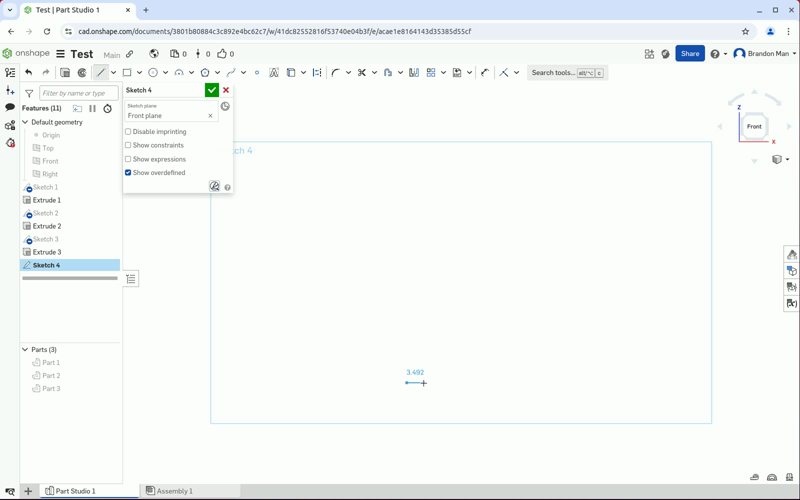
key_up(shift)
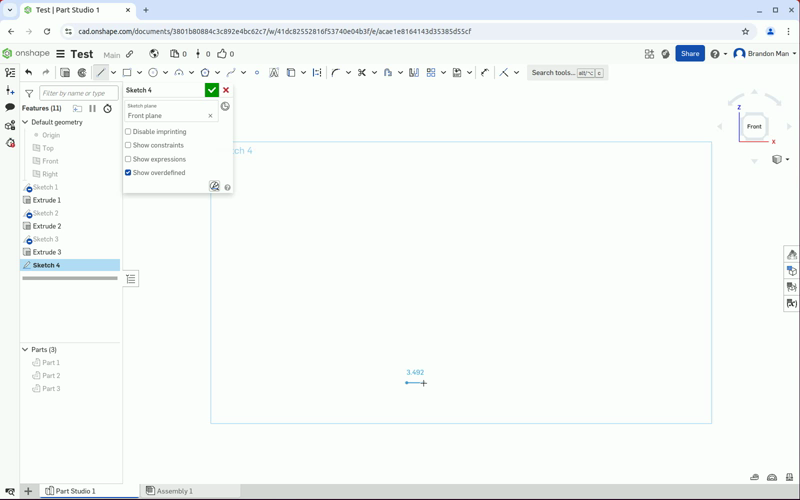
key_down(shift)
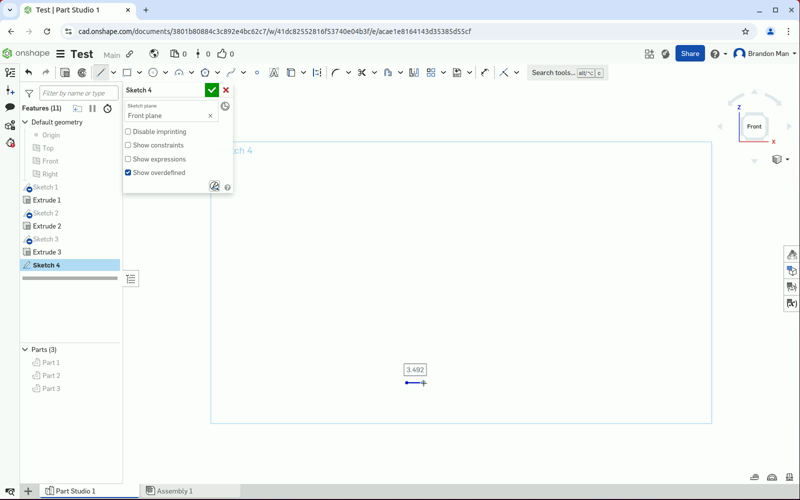
mouse_move(423, 318)
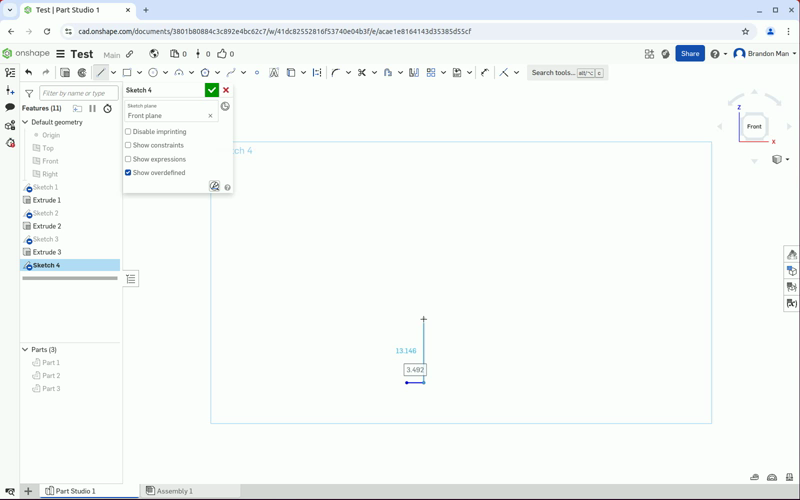
click(423, 318)
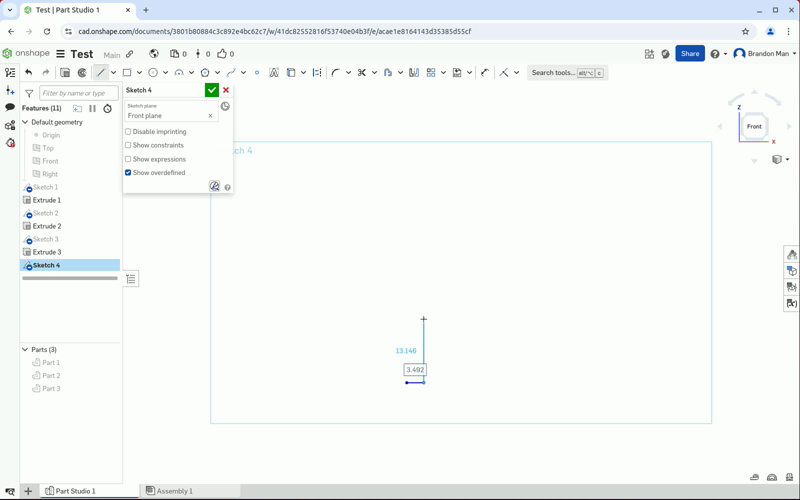
key_up(shift)
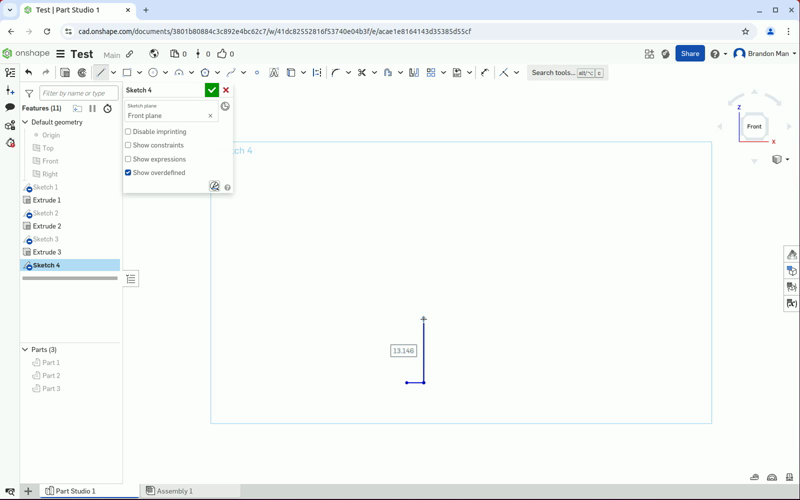
key_down(shift)
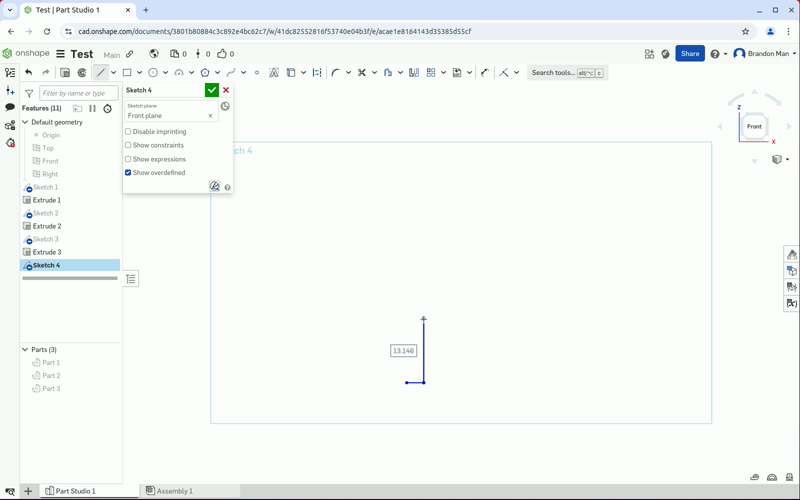
mouse_move(453, 318)
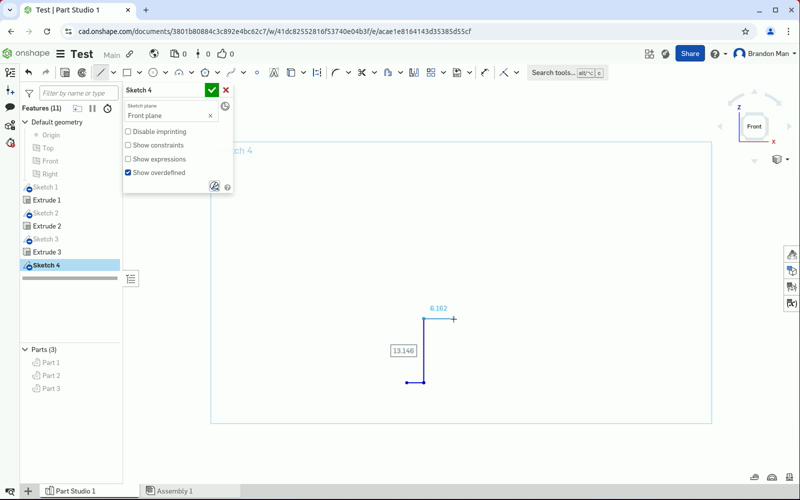
mouse_move(406, 318)
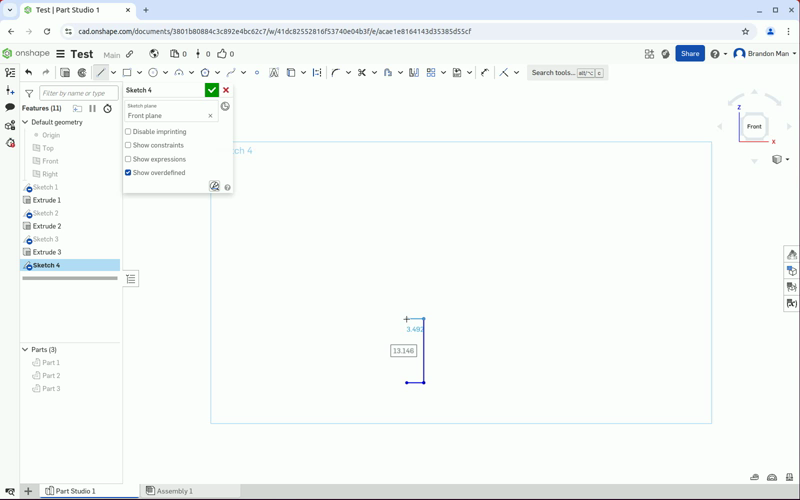
click(406, 318)
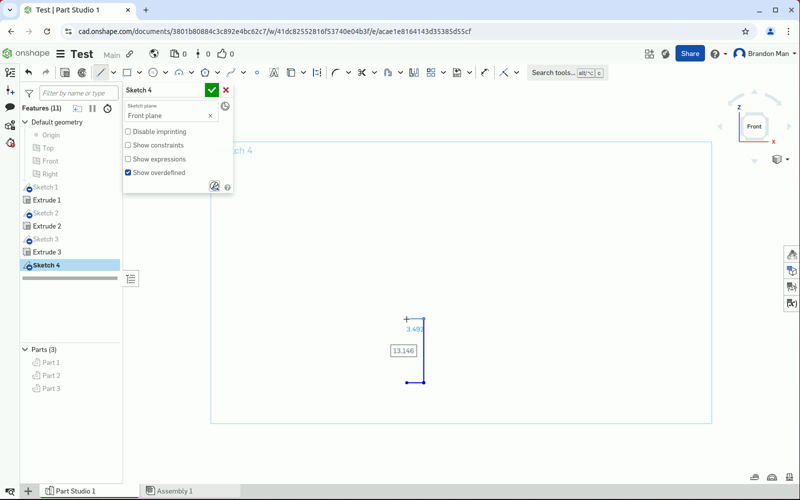
key_up(shift)
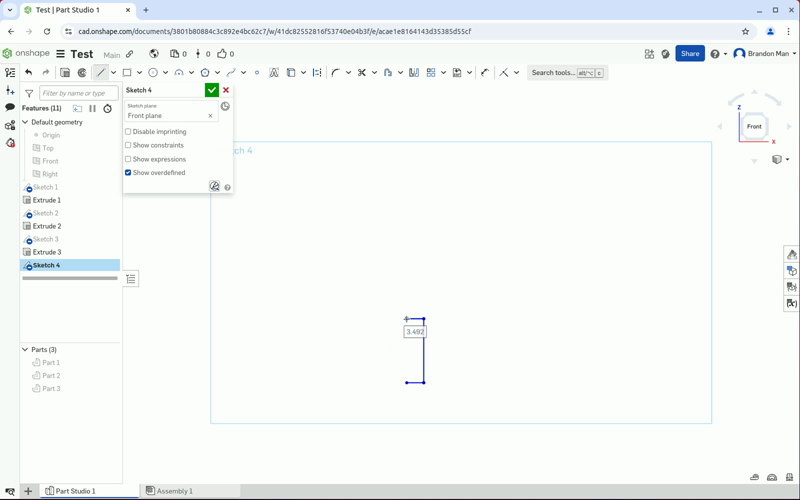
key_down(shift)
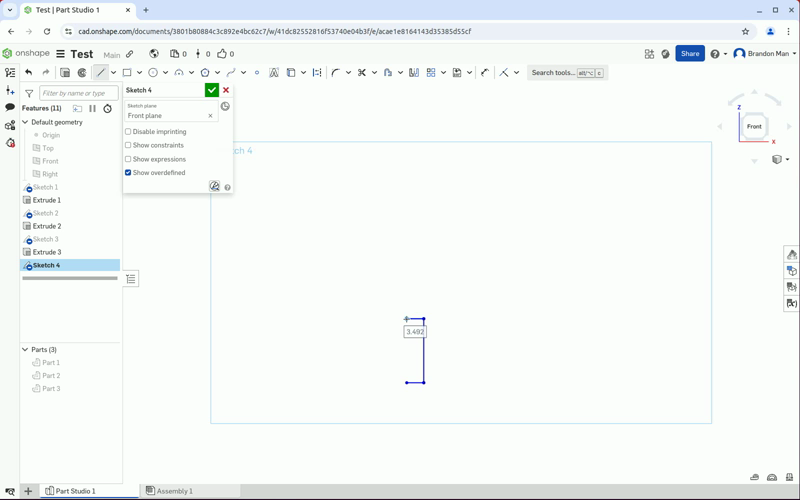
mouse_move(406, 382)
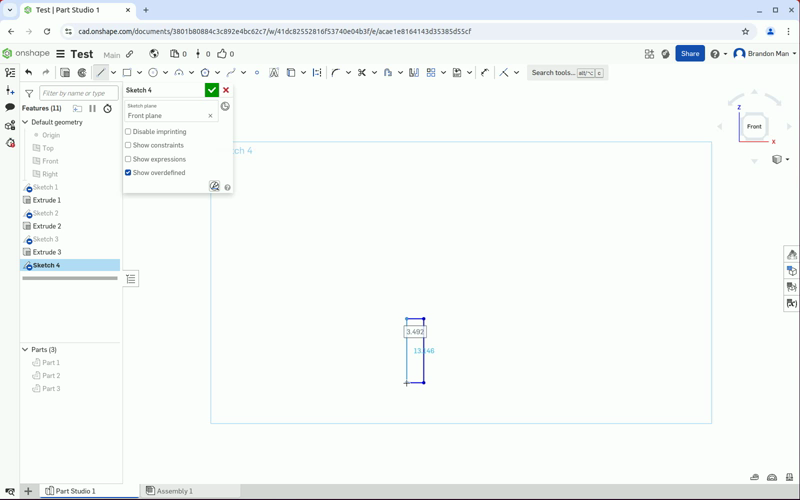
key_up(shift)
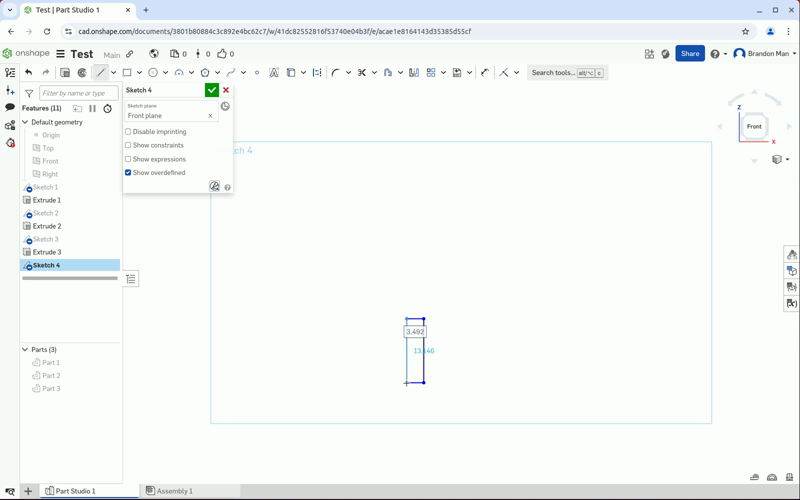
click(406, 382)
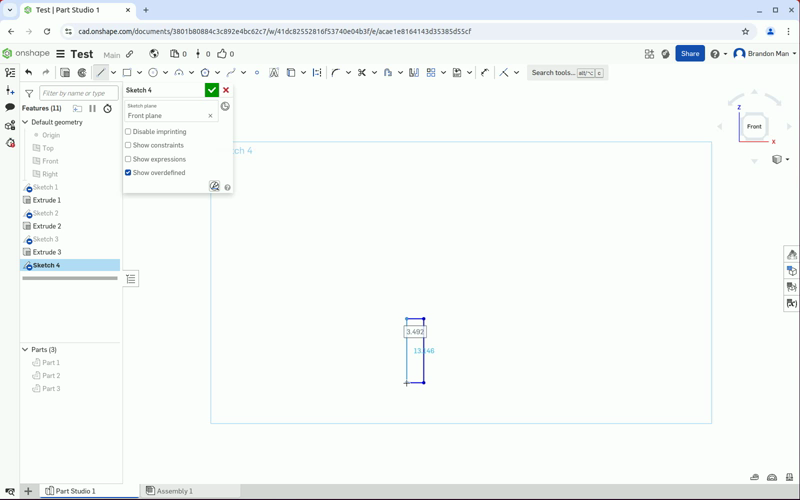
key(esc)
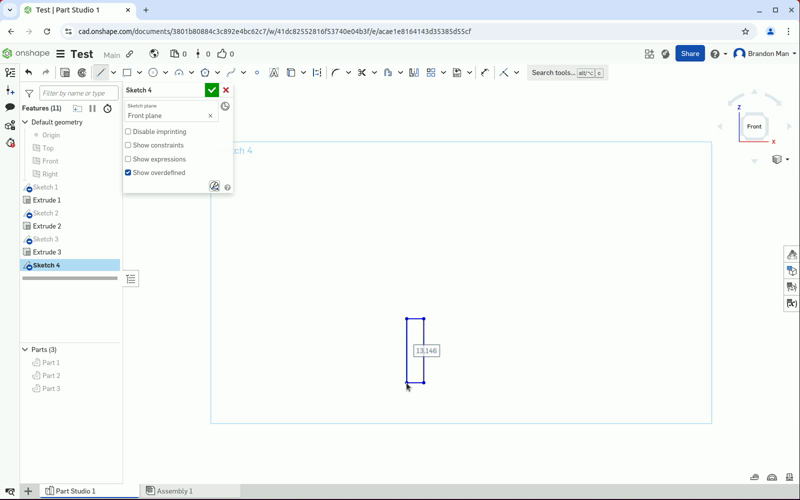
mouse_move(412, 329)
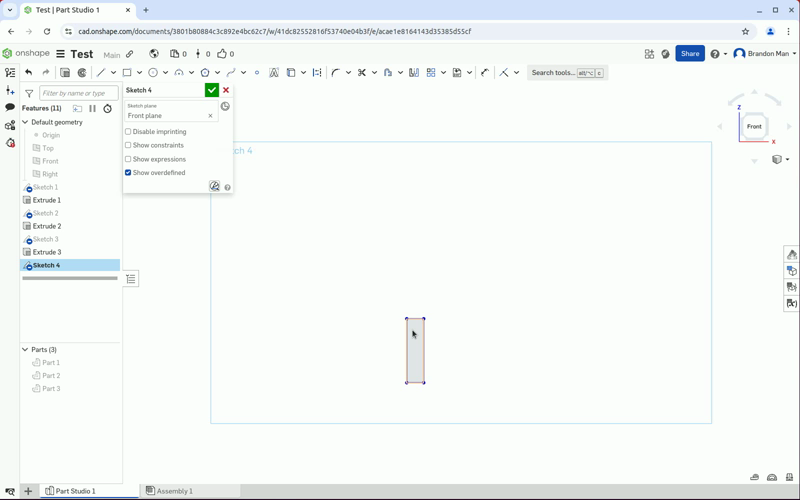
scroll(6)
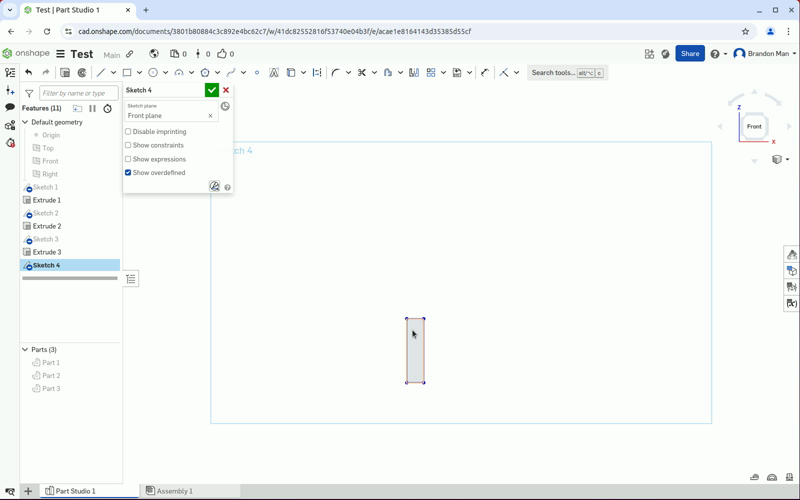
scroll(6)
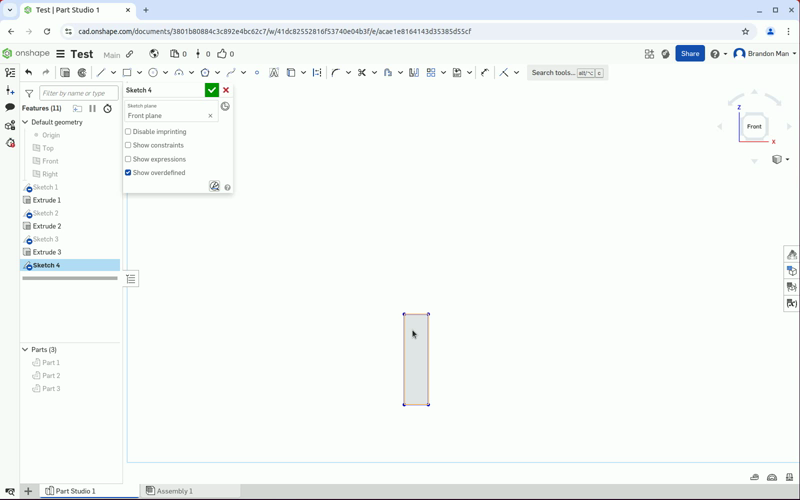
scroll(6)
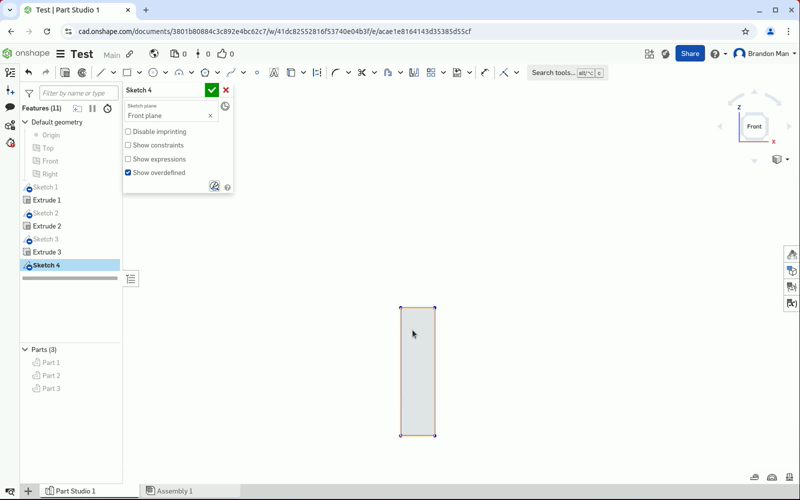
scroll(6)
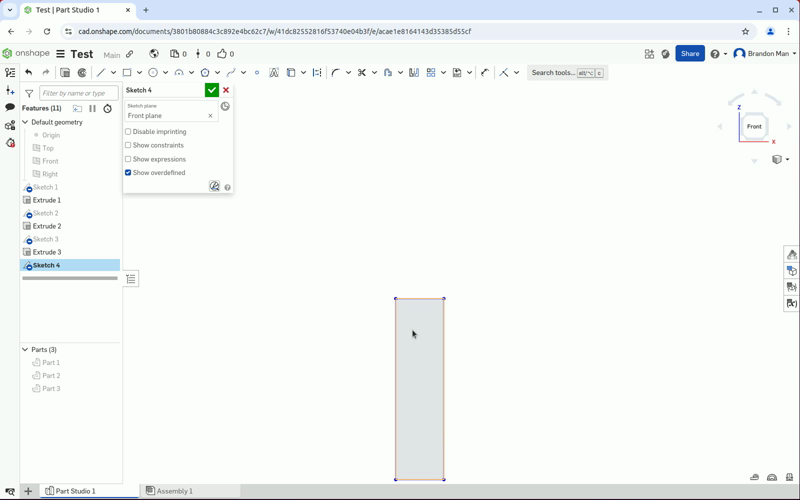
scroll(6)
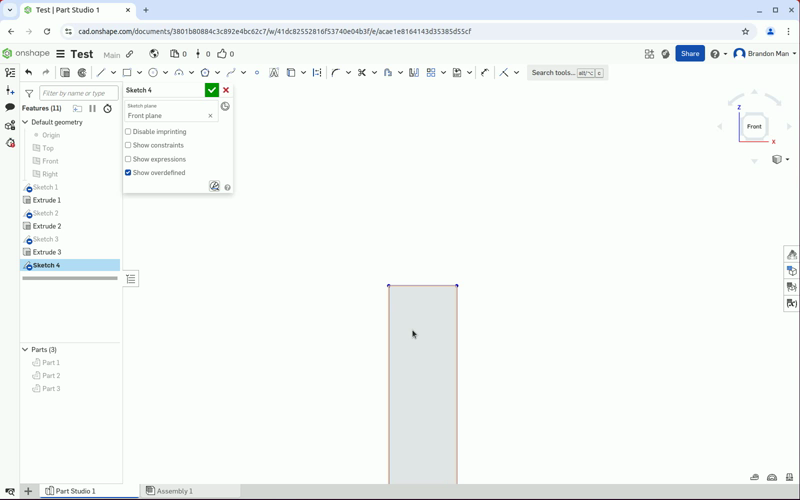
scroll(6)
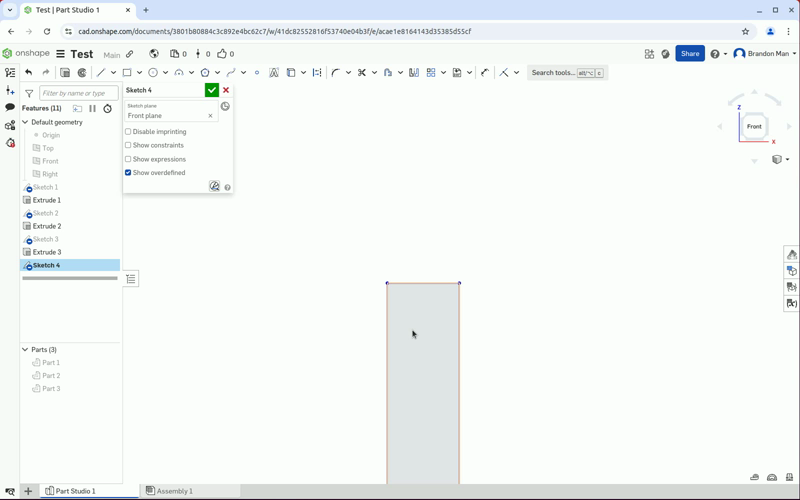
scroll(6)
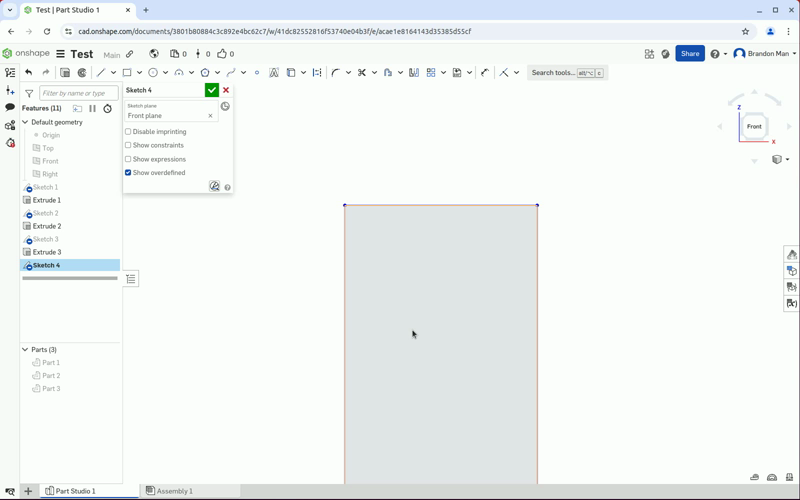
click(412, 329)
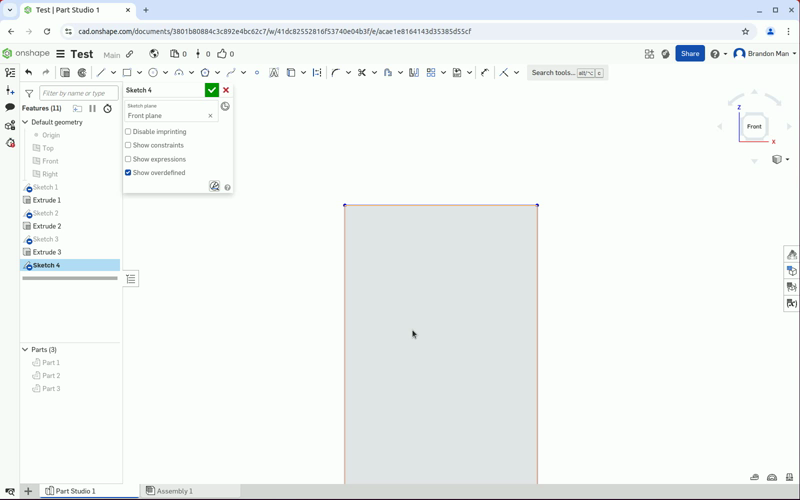
scroll(-6)
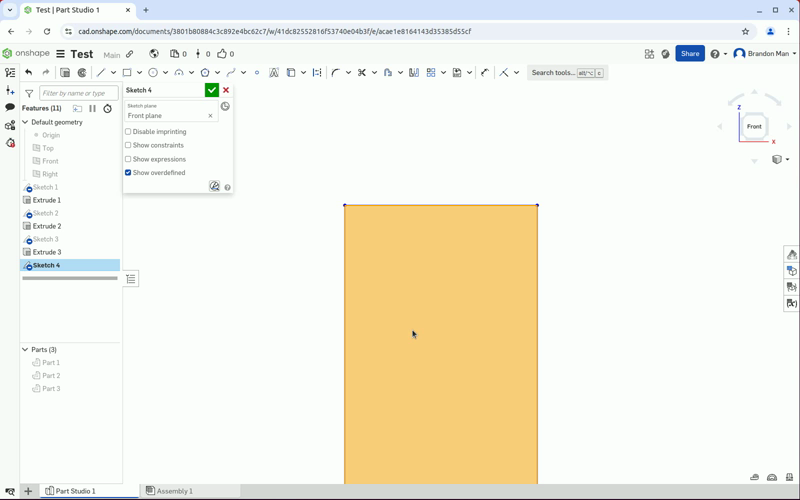
scroll(-6)
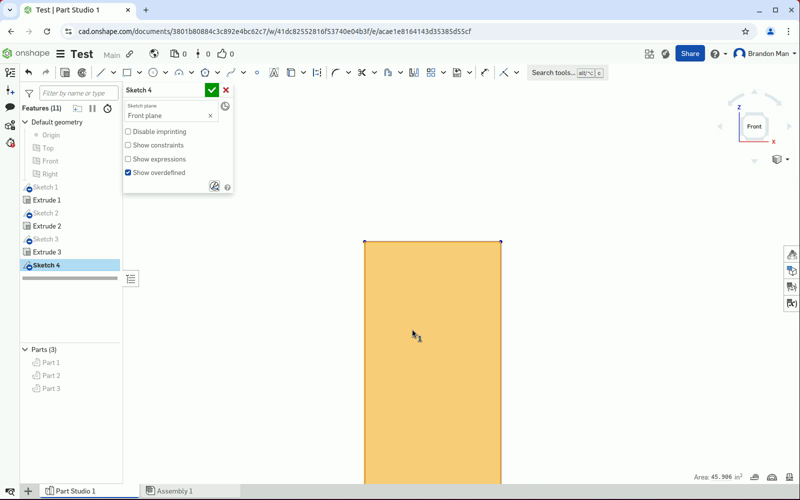
scroll(-6)
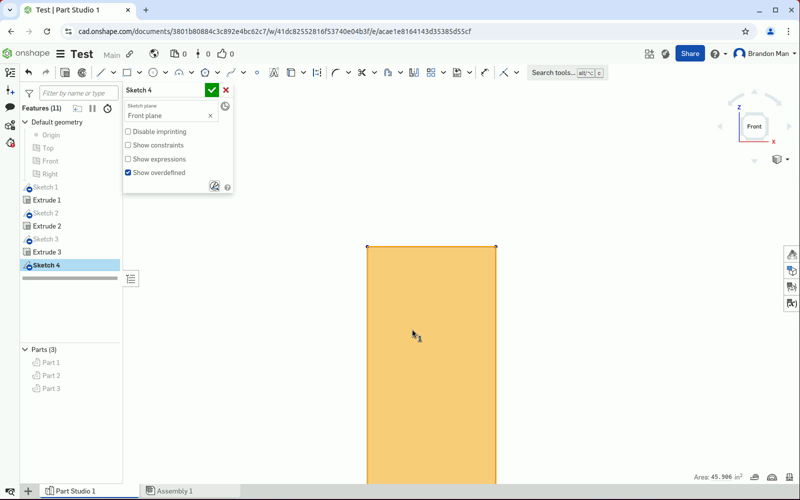
scroll(-6)
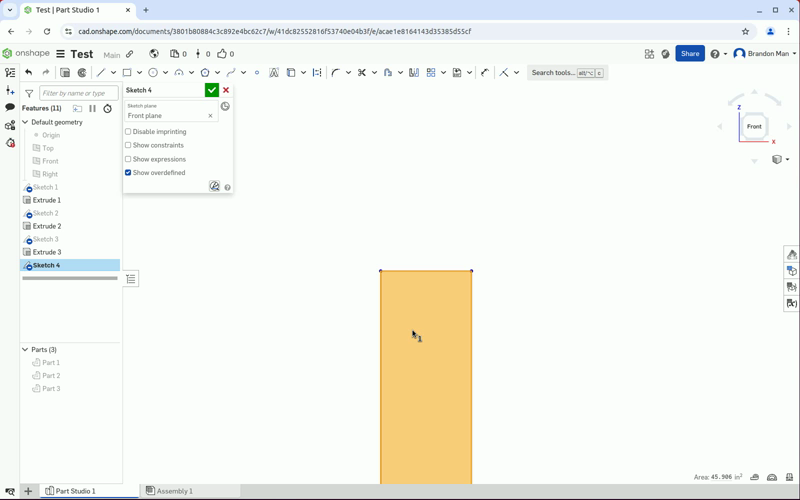
scroll(-6)
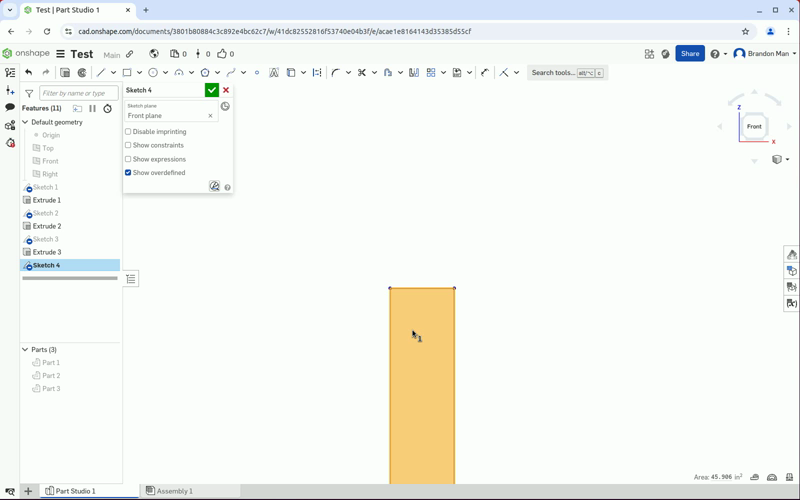
scroll(-6)
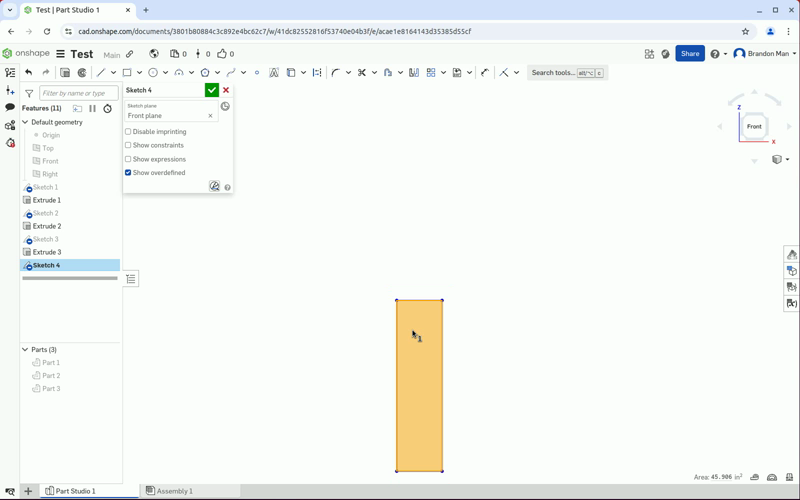
scroll(-6)
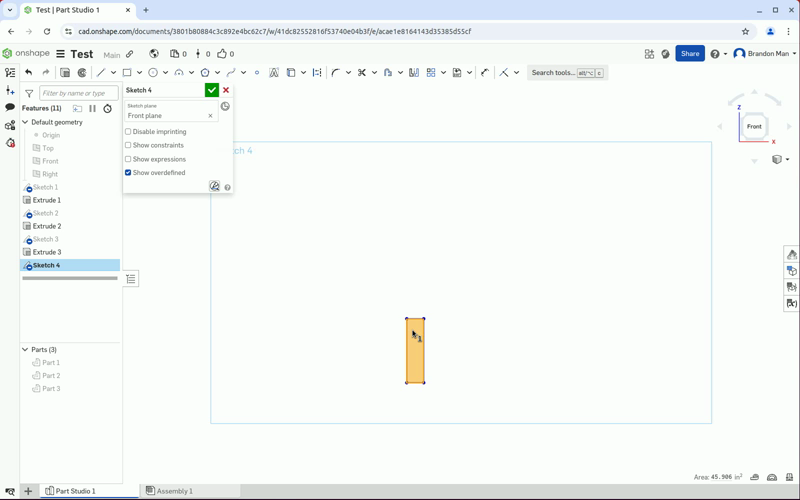
mouse_move(73, 352)
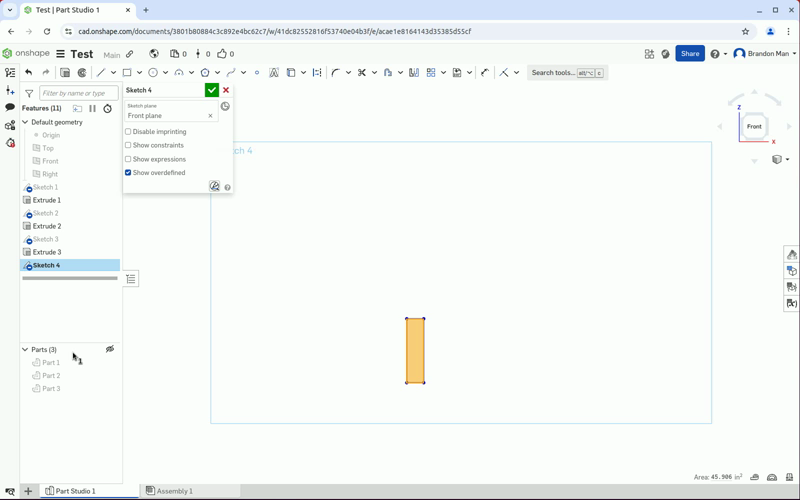
key(shift+y)
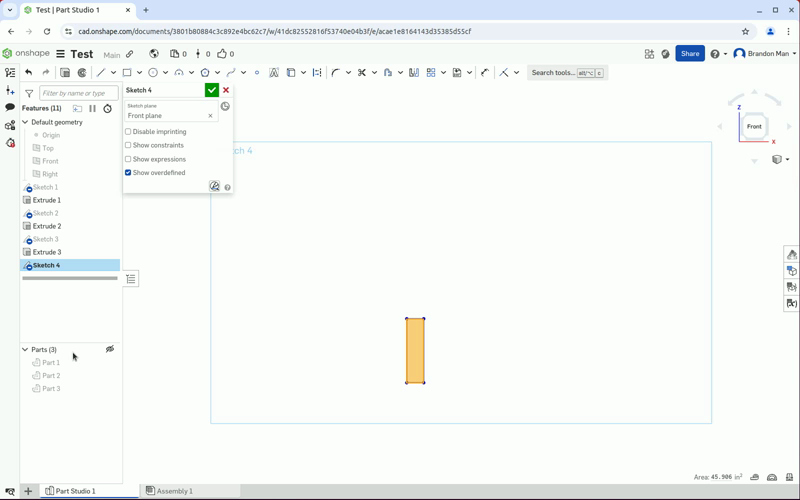
key(shift+e)
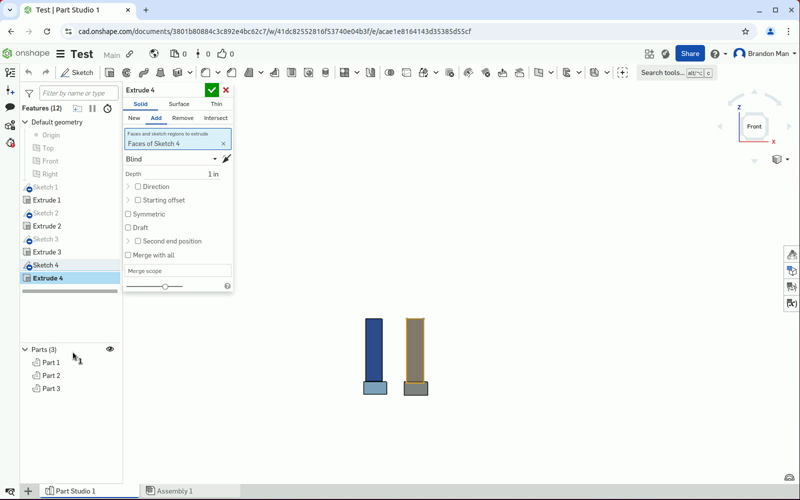
mouse_move(143, 106)
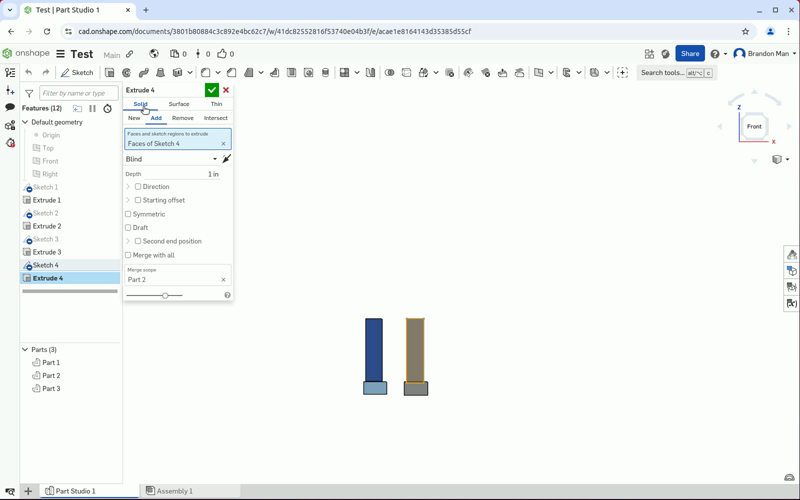
click(143, 106)
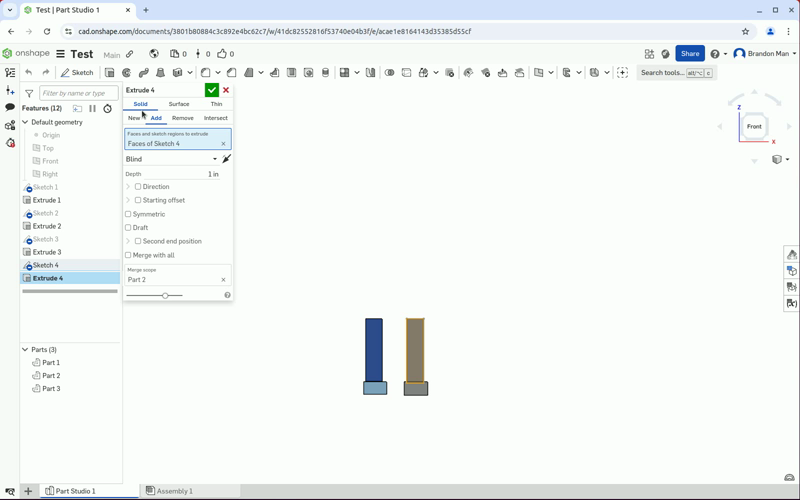
mouse_move(137, 120)
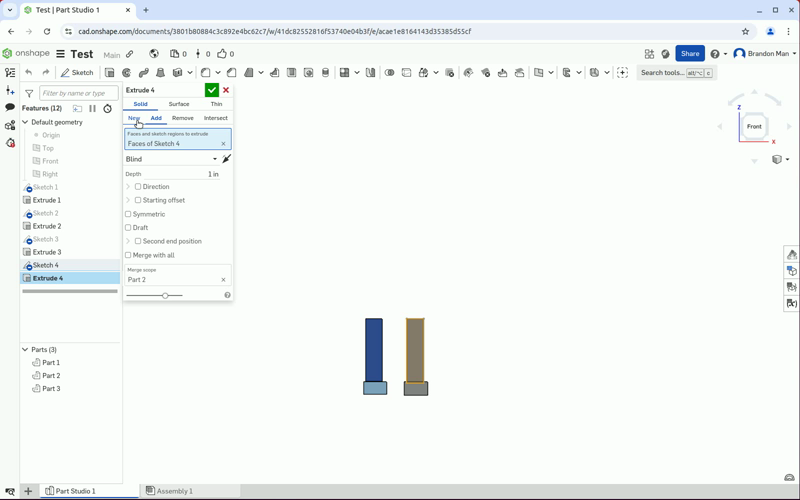
click(137, 120)
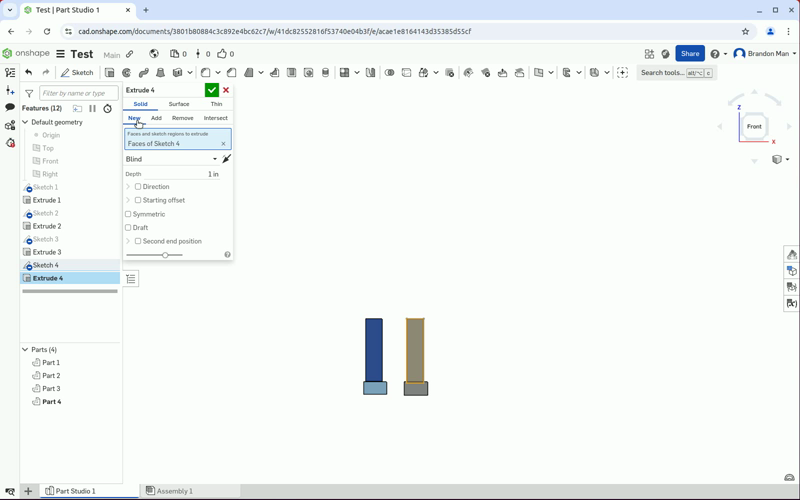
key(tab, 4)
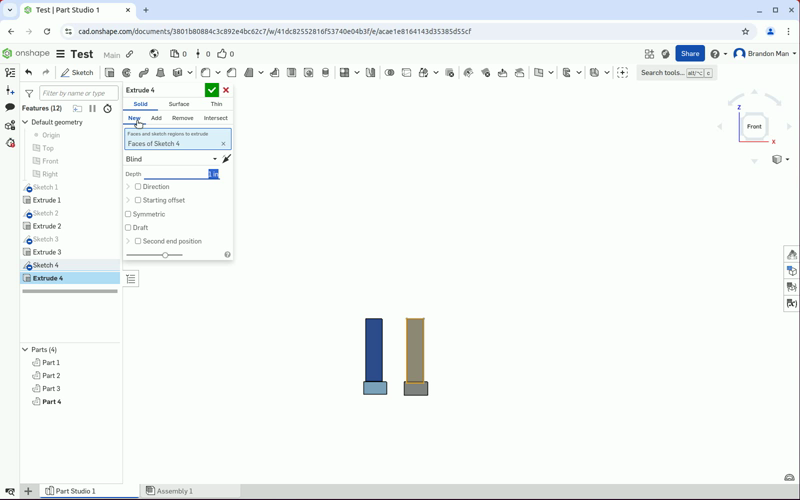
text(2.166)
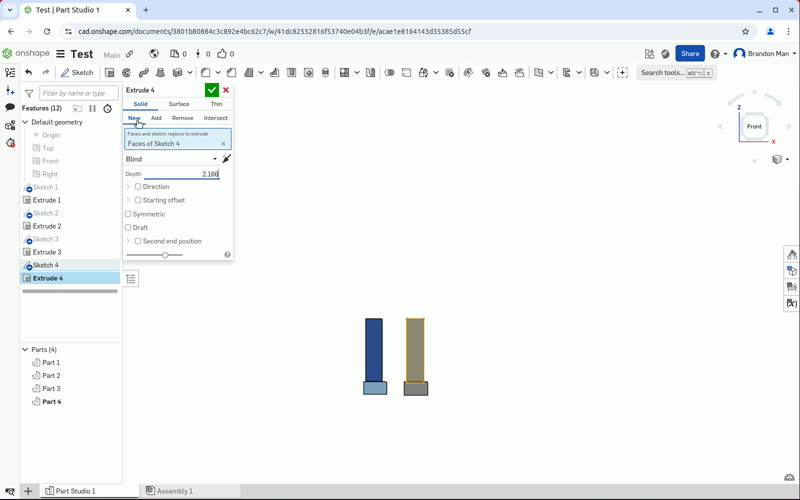
key(enter)
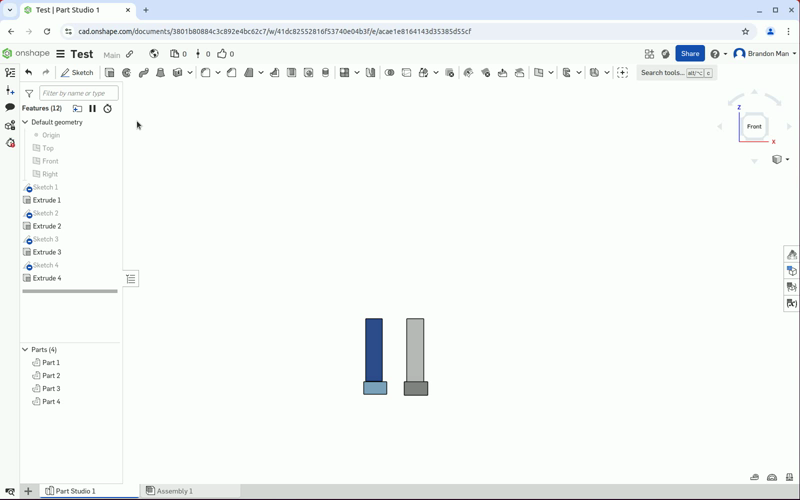
key(shift+h)
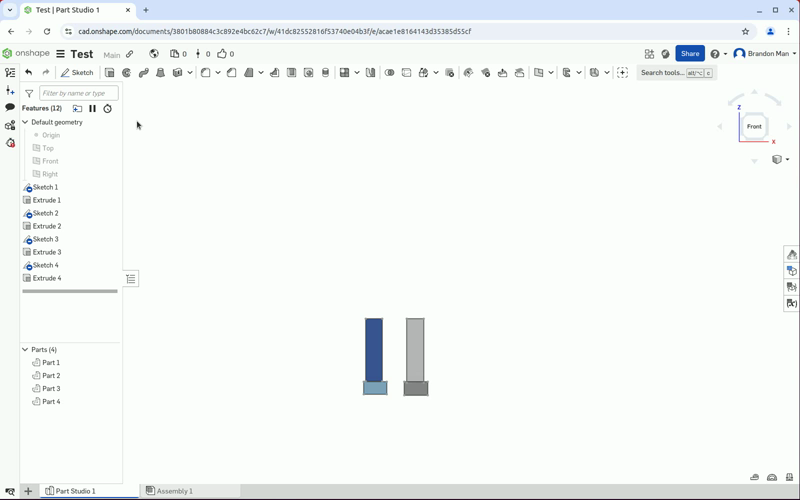
key(shift+h)
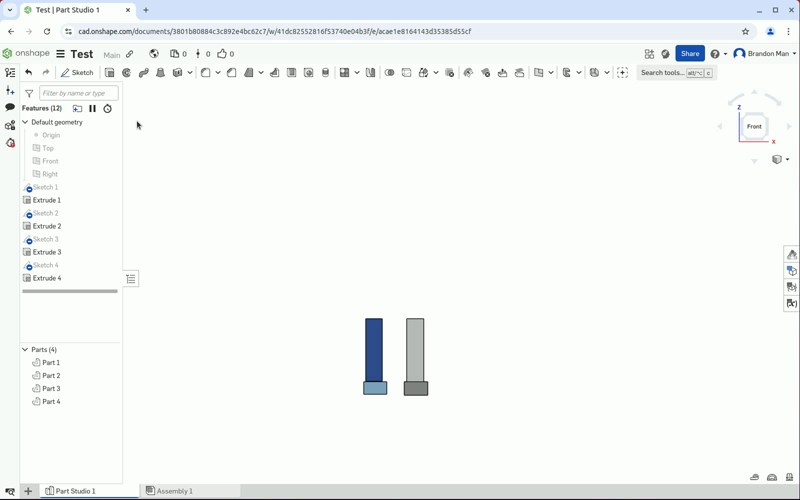
mouse_move(73, 189)
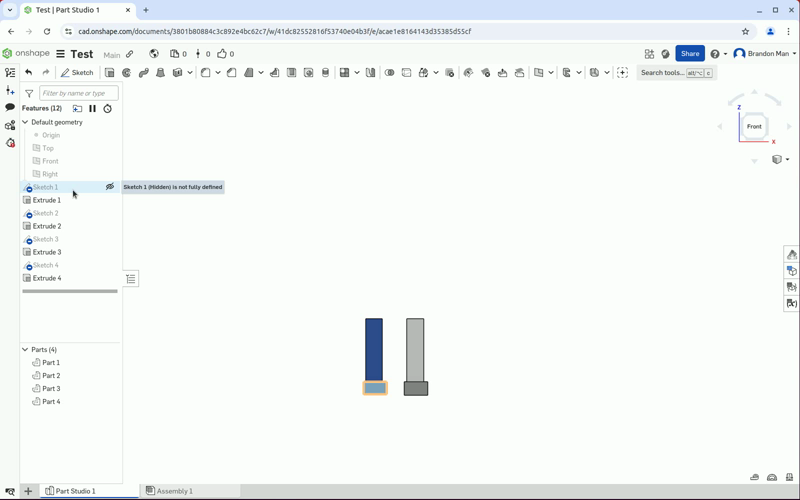
click(73, 189)
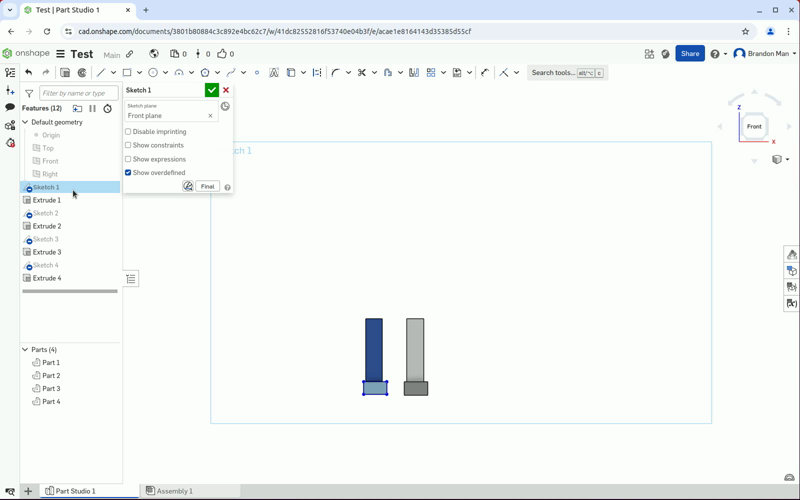
mouse_move(229, 92)
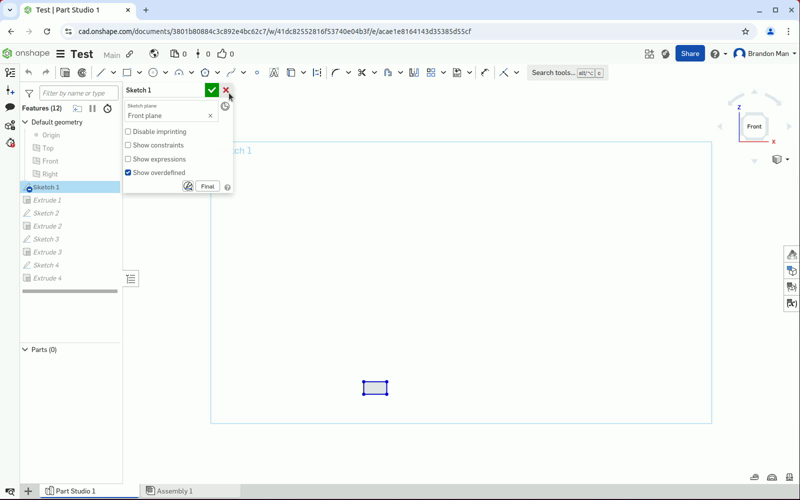
click(229, 92)
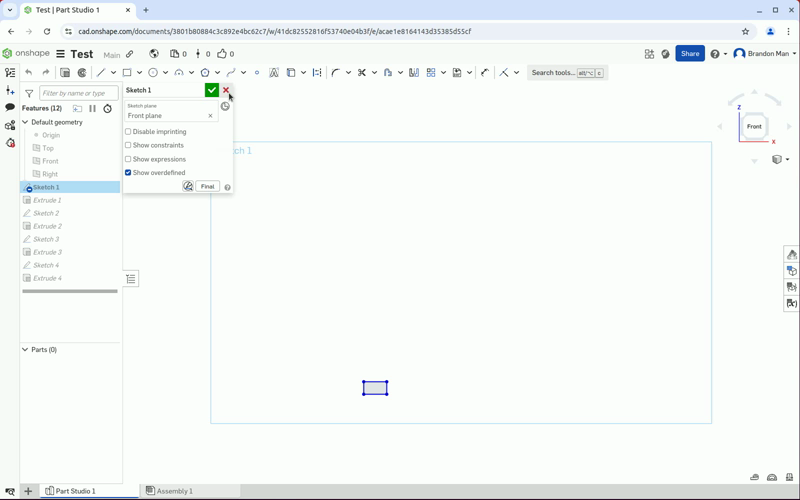
key(shift+s)
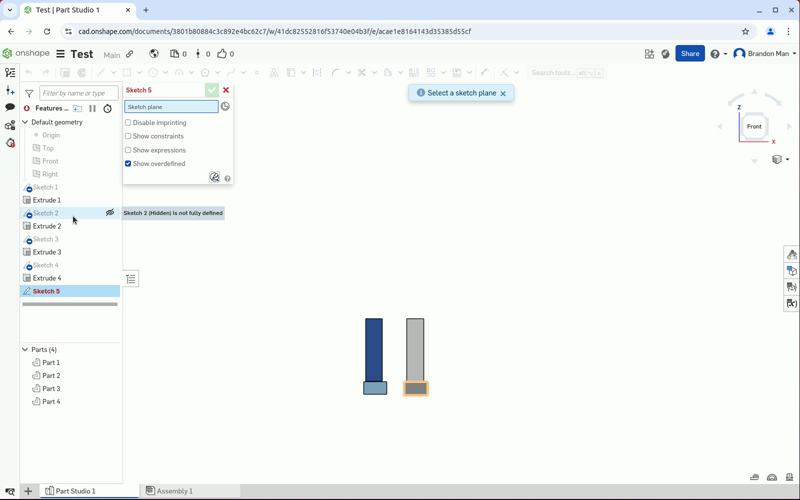
scroll(3)
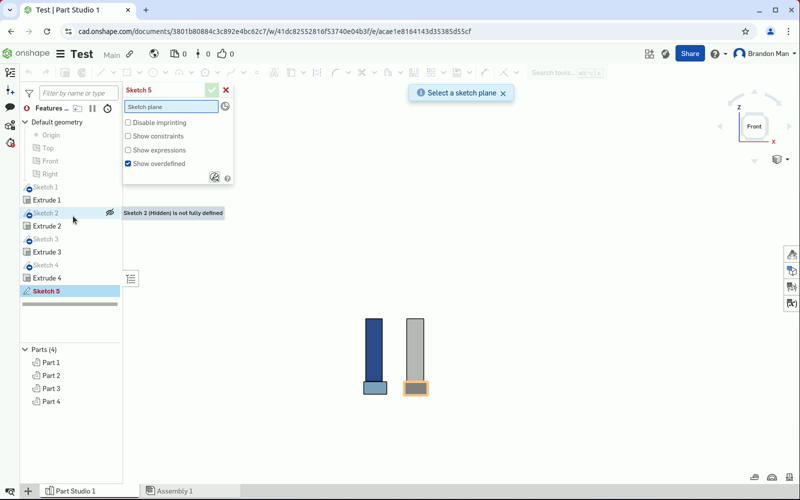
mouse_move(73, 163)
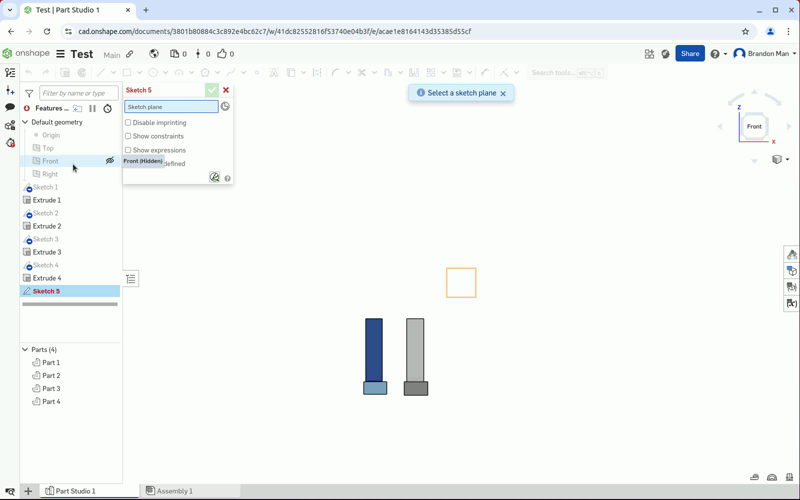
click(73, 163)
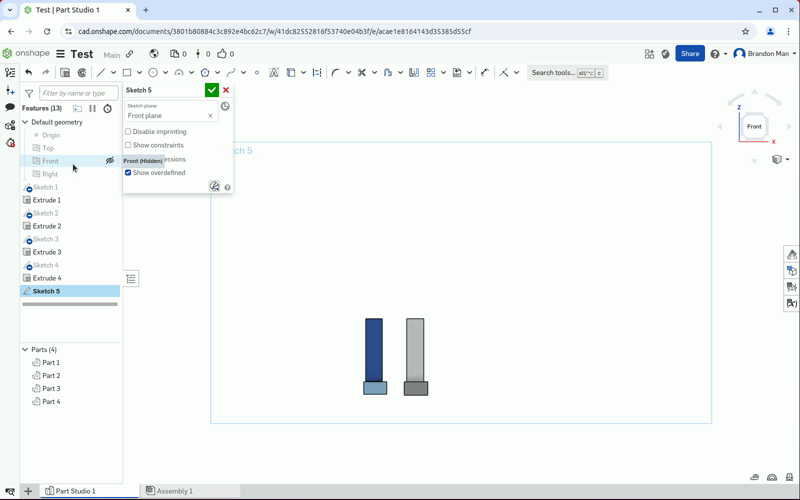
mouse_move(73, 352)
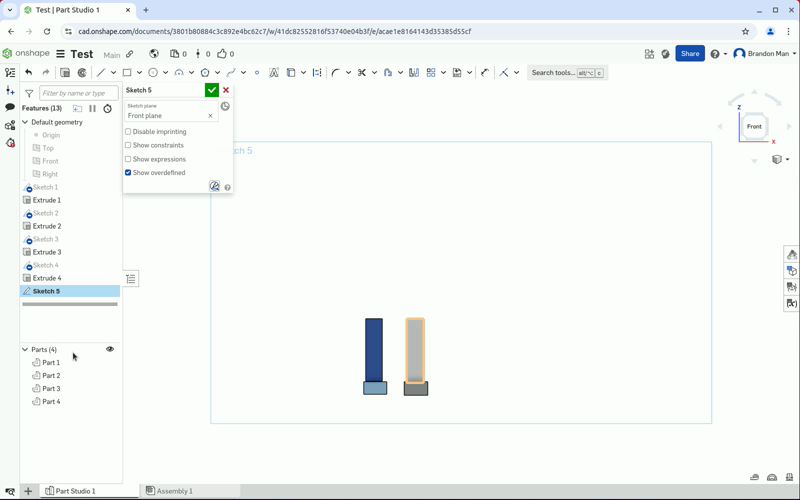
key(y)
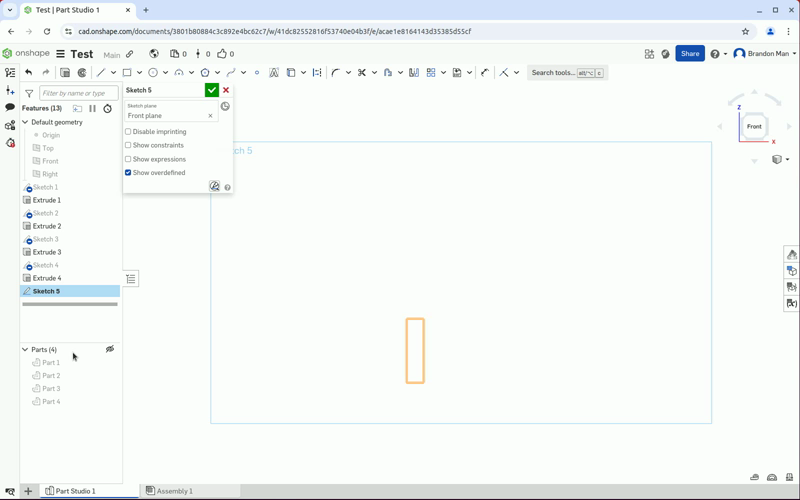
key(l)
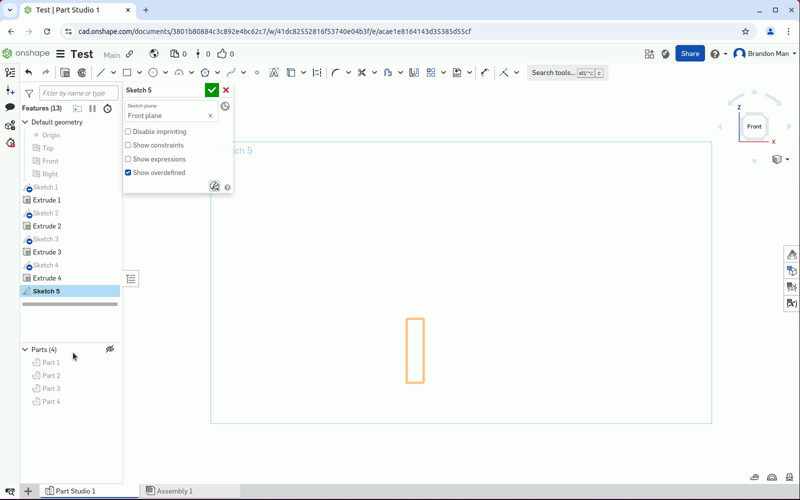
key_down(shift)
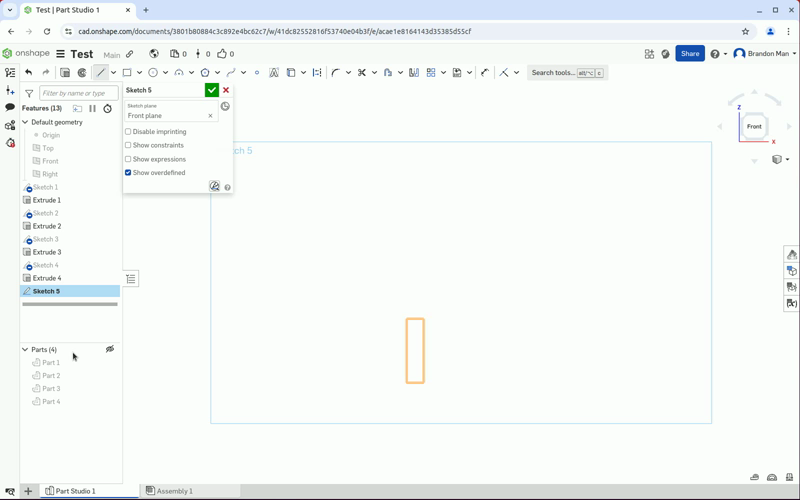
mouse_move(361, 319)
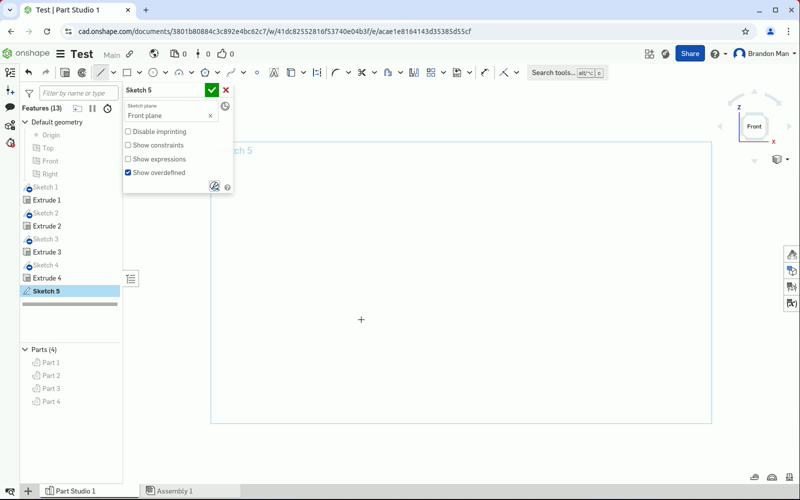
click(361, 319)
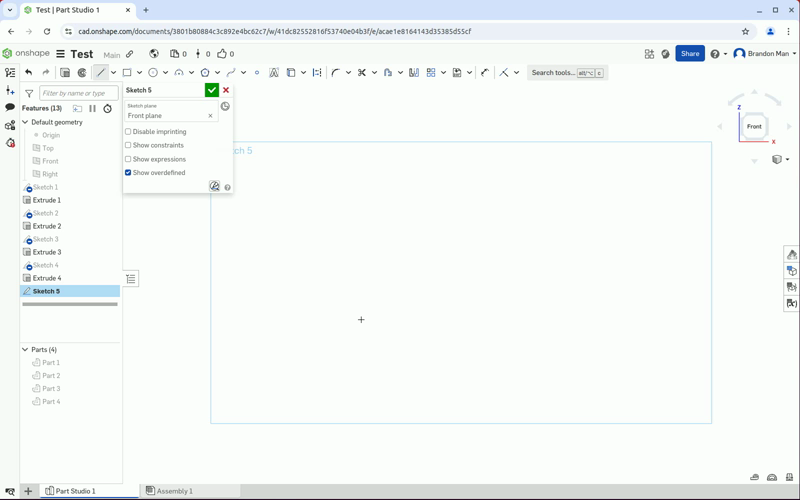
key_up(shift)
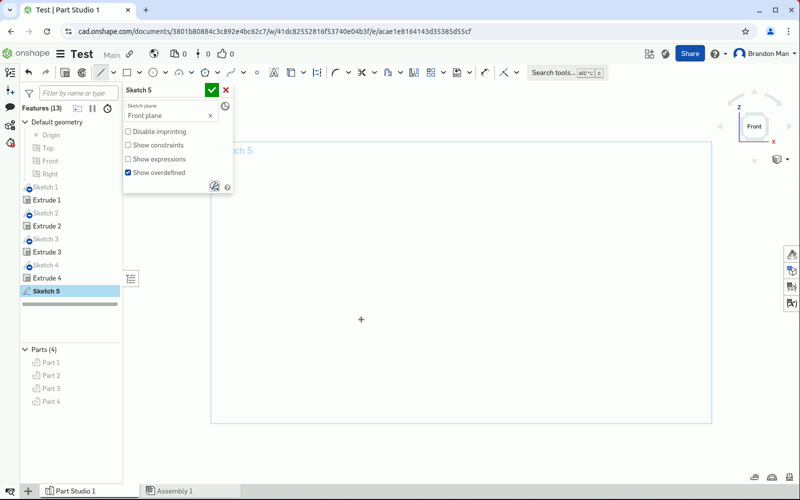
key_down(shift)
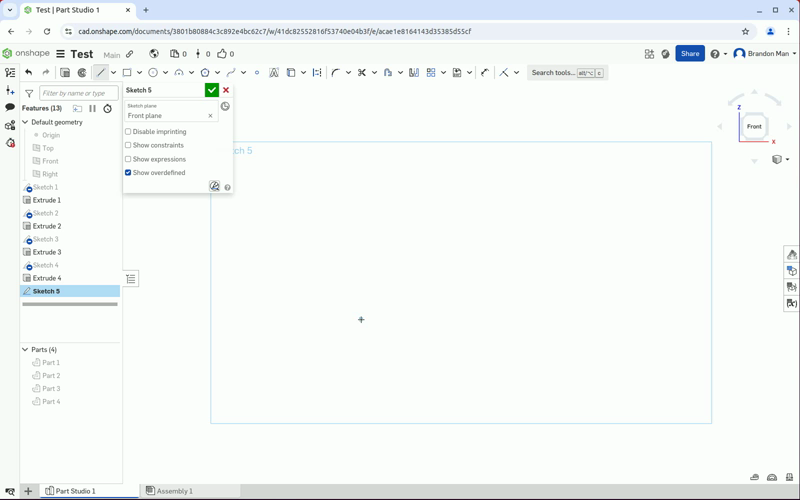
mouse_move(391, 319)
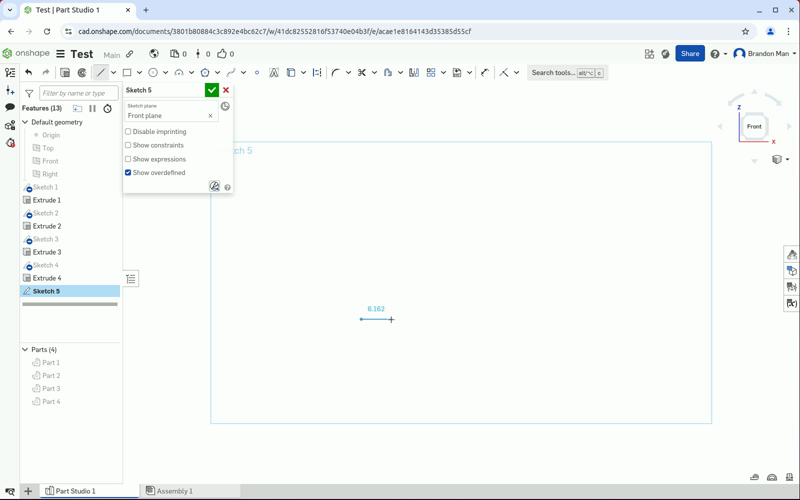
mouse_move(366, 319)
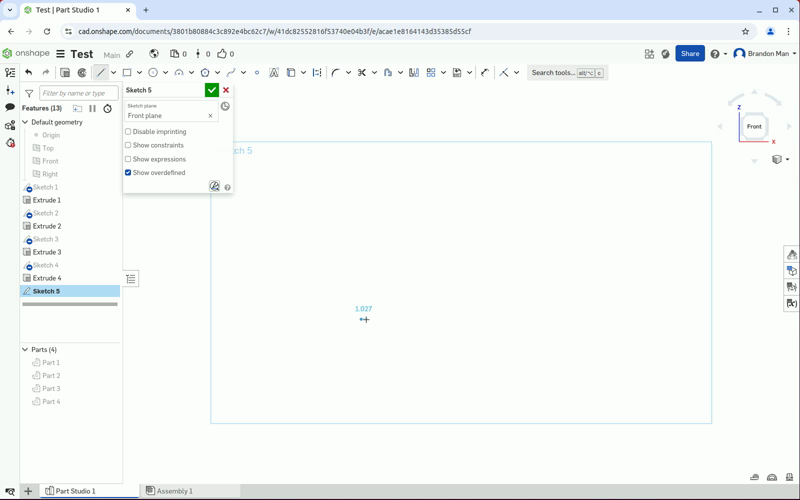
scroll(6)
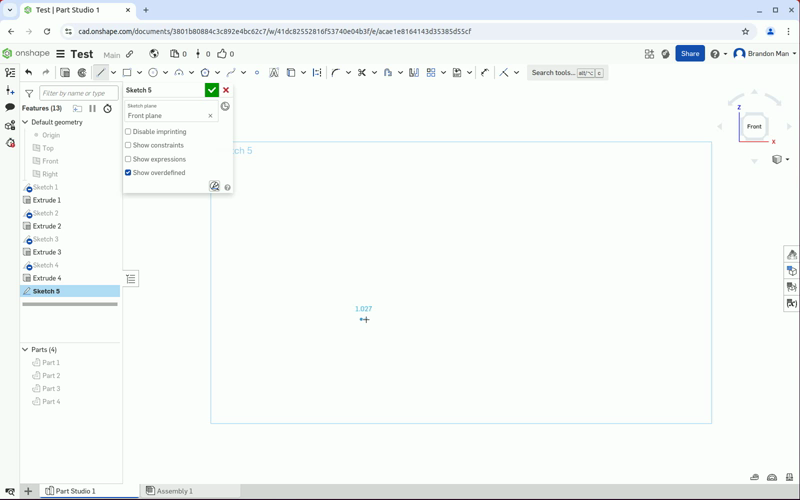
scroll(6)
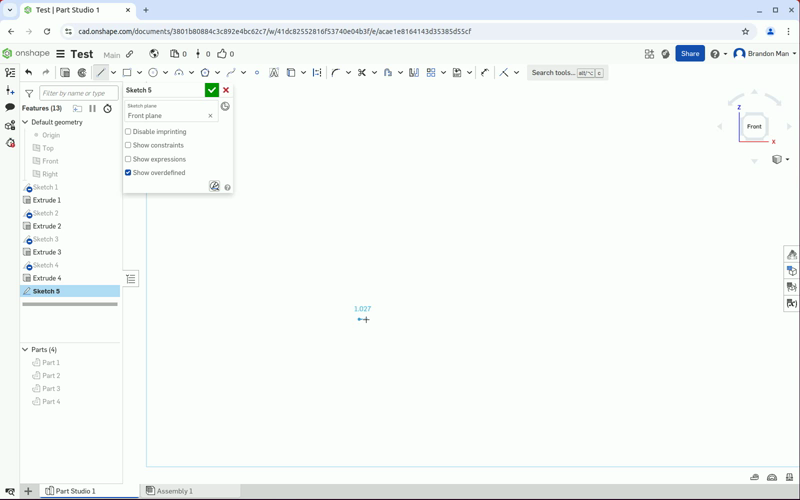
scroll(6)
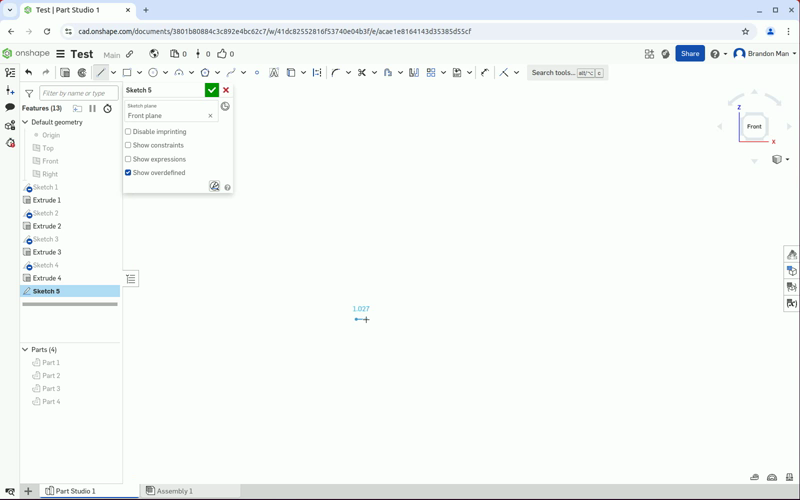
scroll(6)
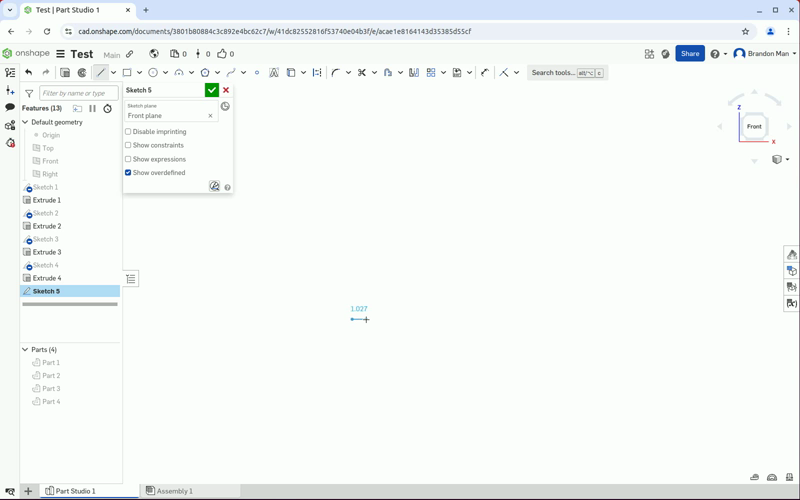
scroll(6)
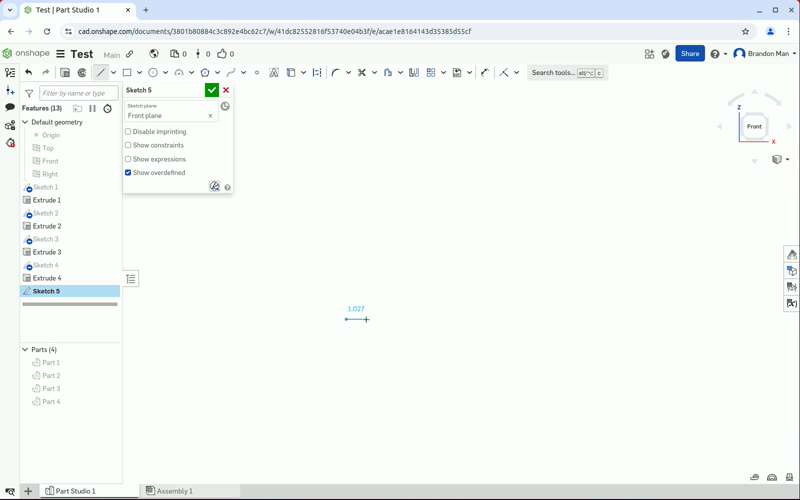
scroll(6)
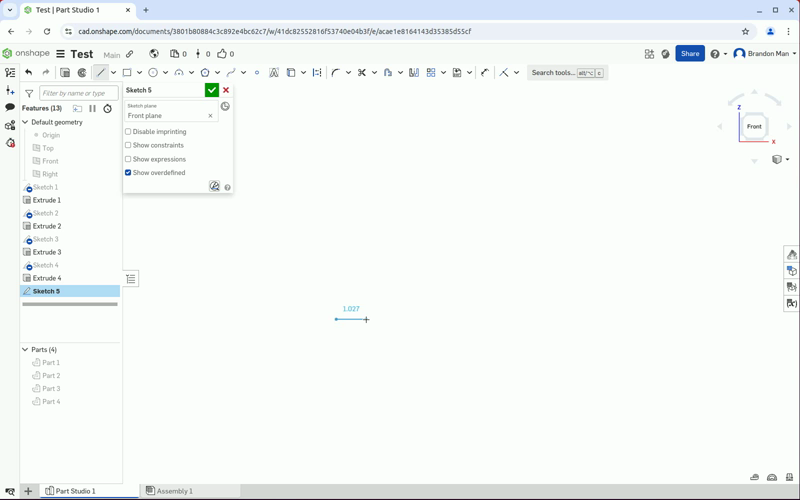
scroll(6)
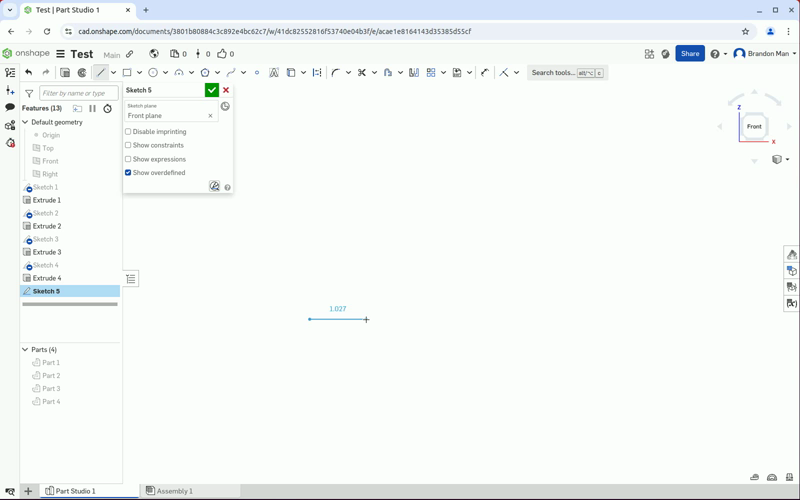
click(366, 319)
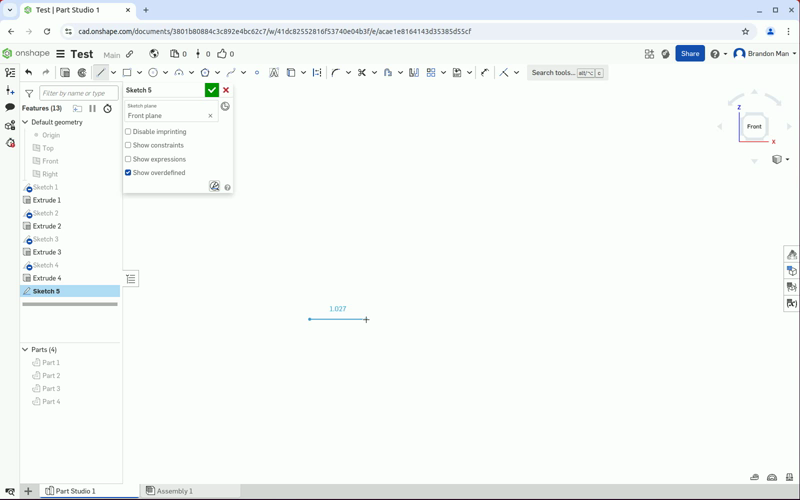
scroll(-6)
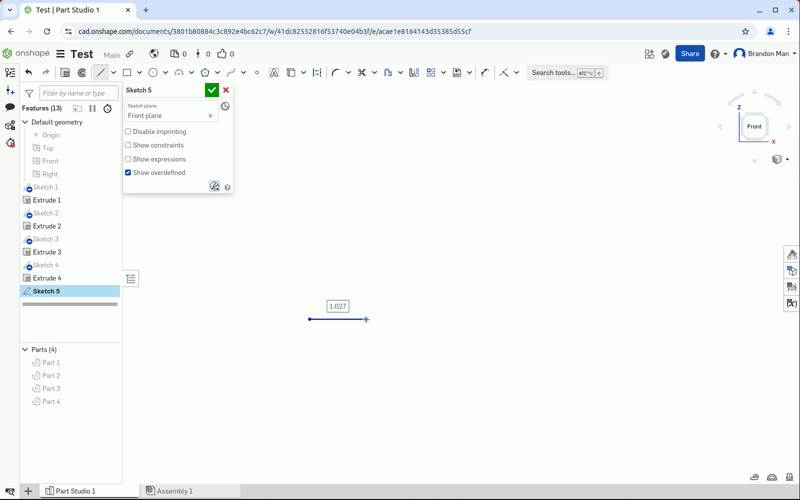
scroll(-6)
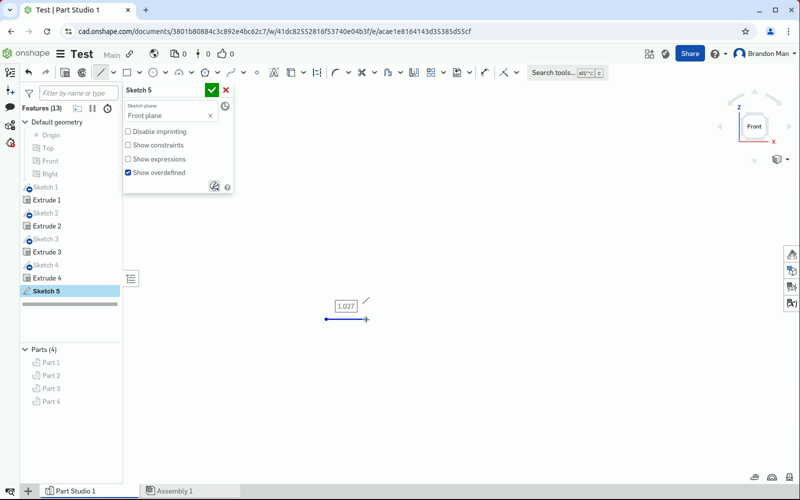
scroll(-6)
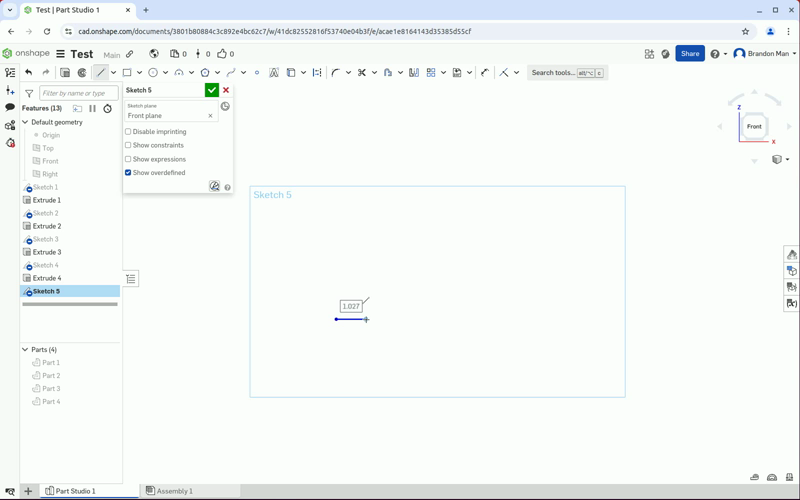
scroll(-6)
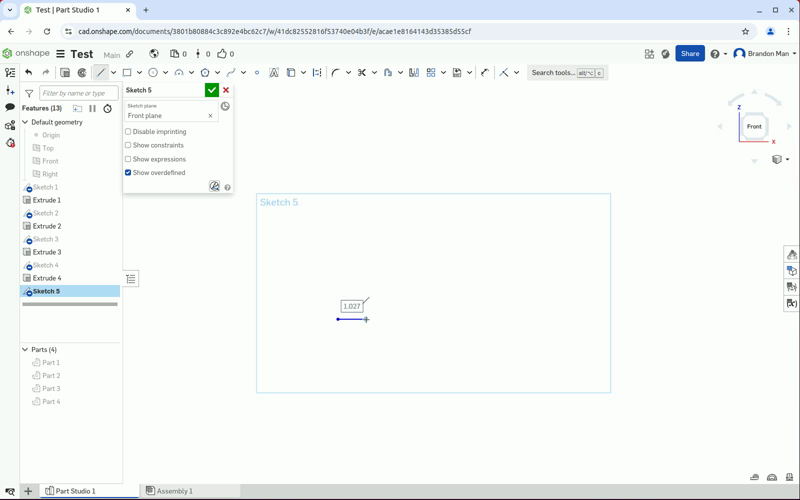
scroll(-6)
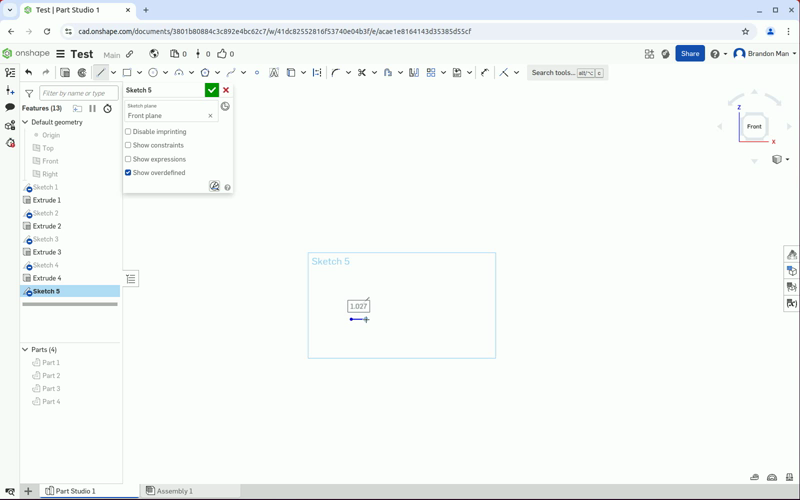
scroll(-6)
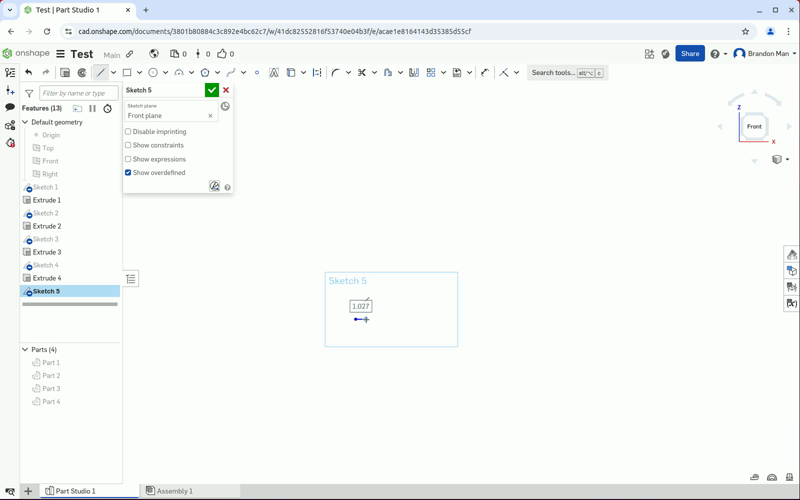
scroll(-6)
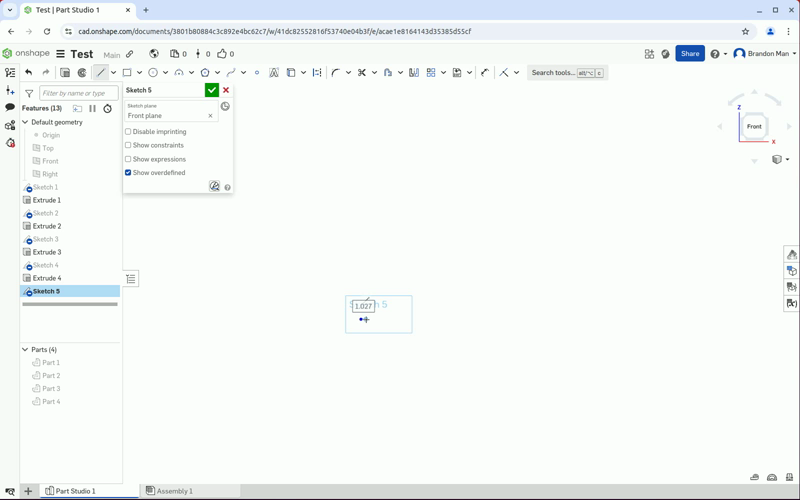
key_up(shift)
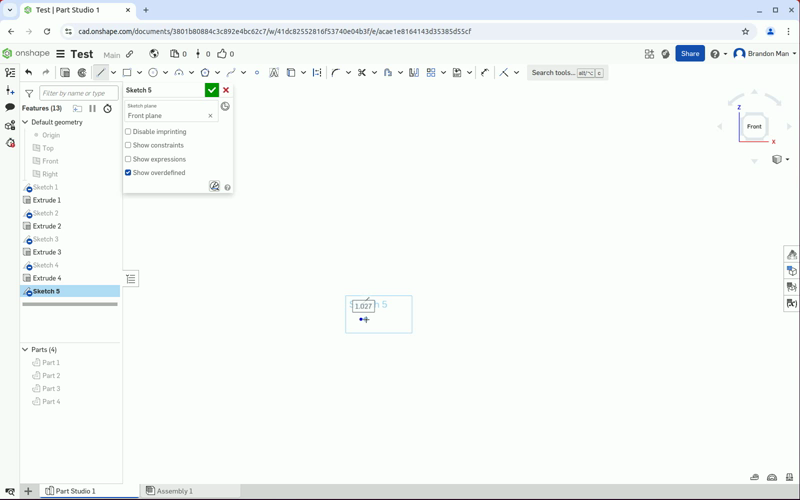
key_down(shift)
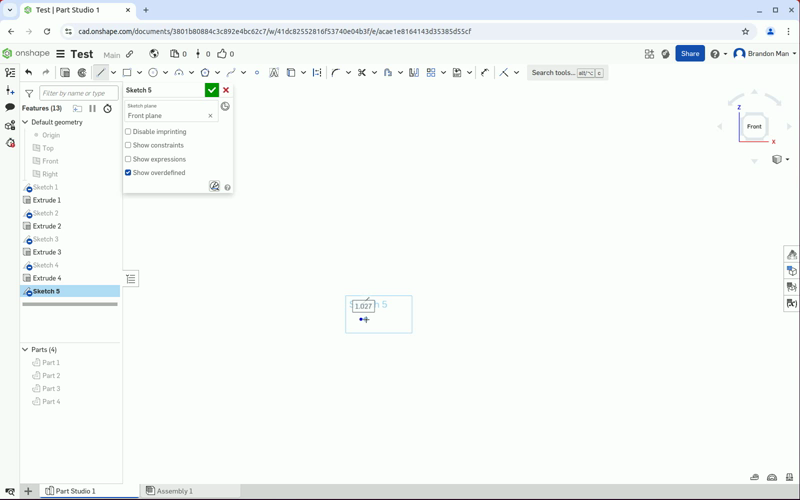
mouse_move(396, 319)
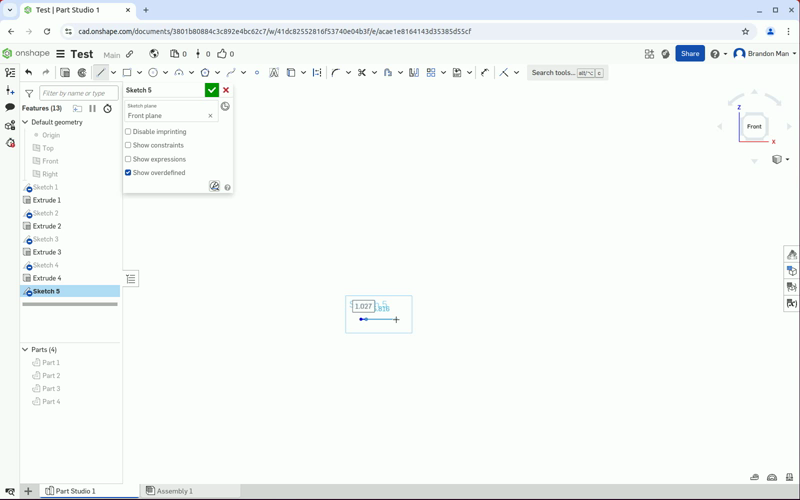
mouse_move(383, 319)
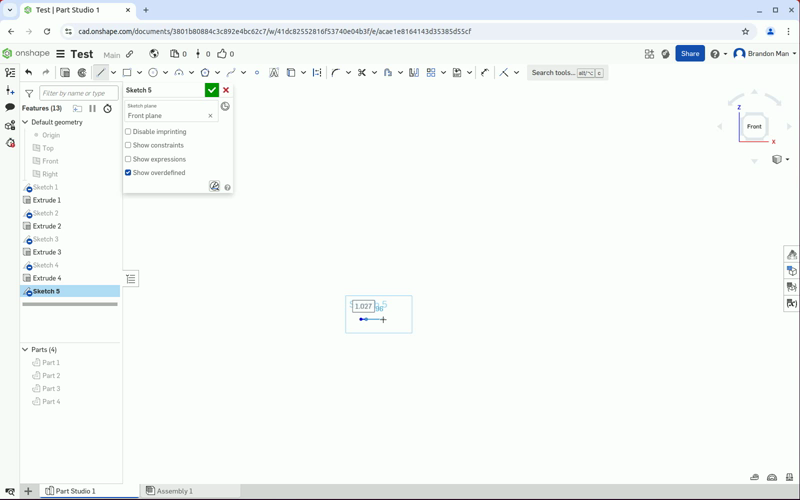
click(383, 319)
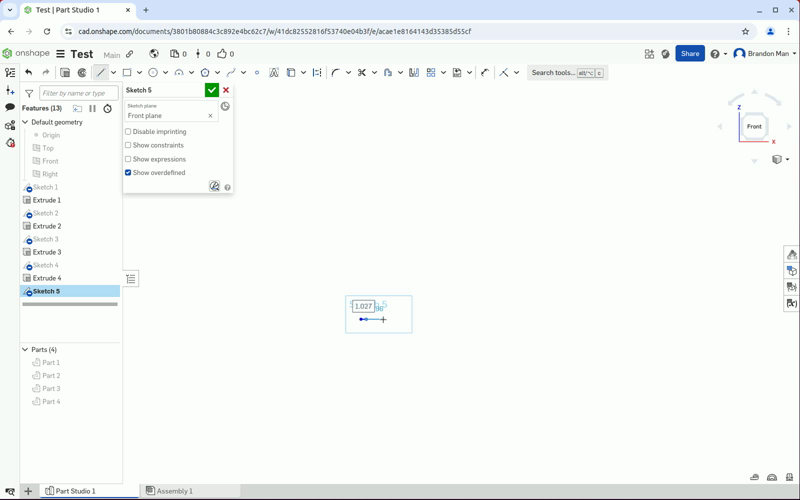
key_up(shift)
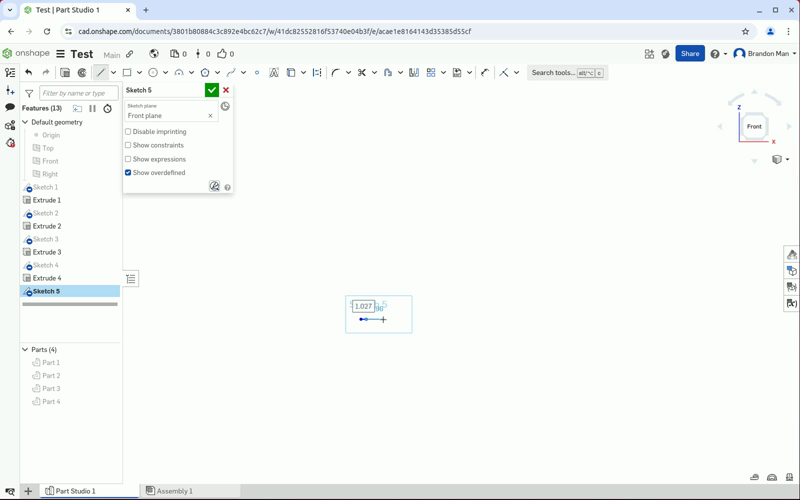
key_down(shift)
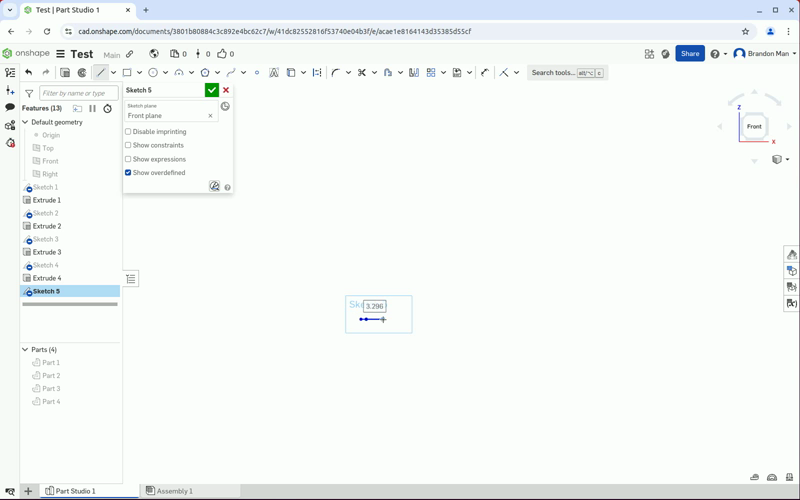
mouse_move(413, 319)
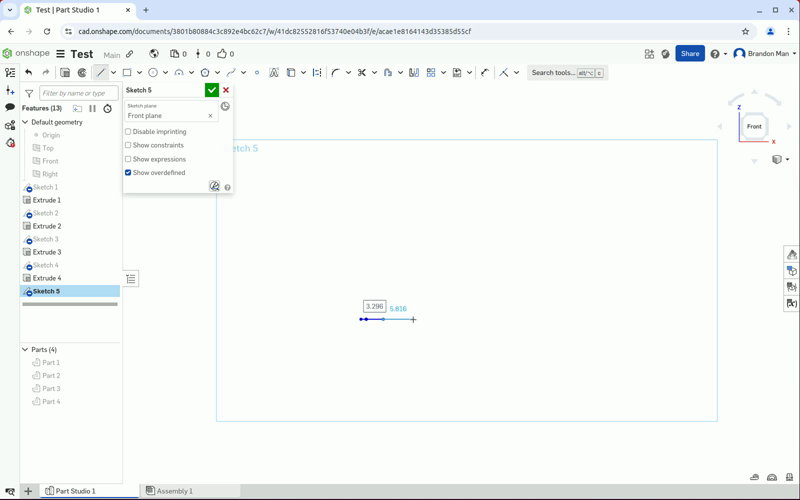
mouse_move(391, 319)
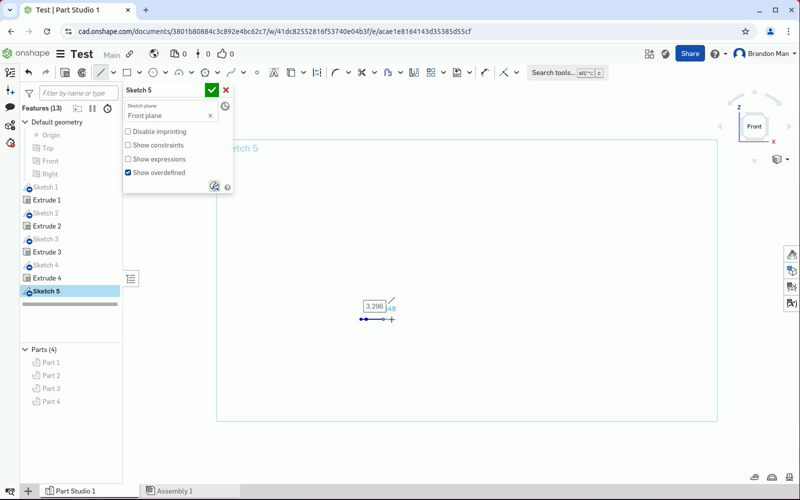
click(391, 319)
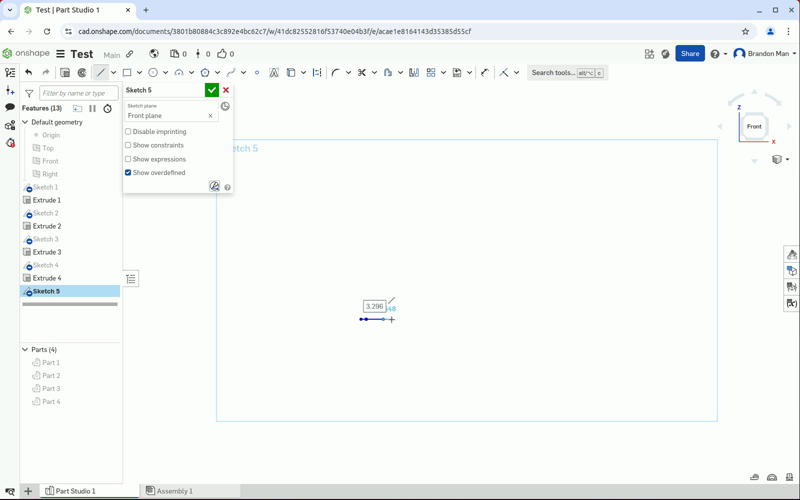
key_up(shift)
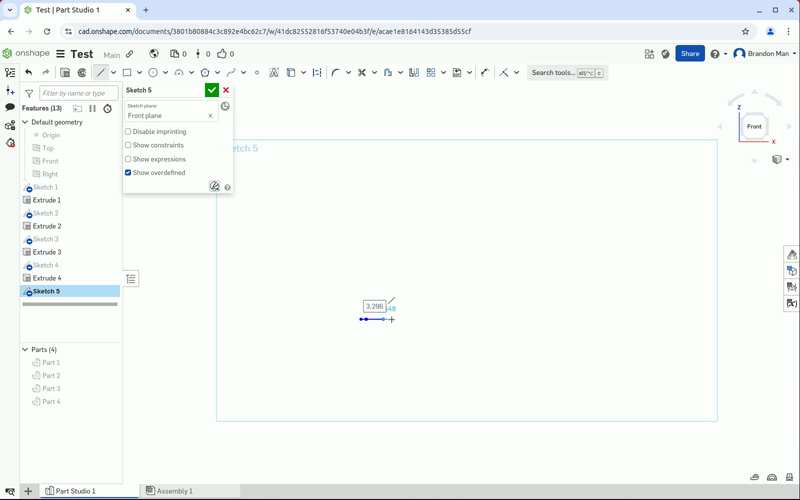
key_down(shift)
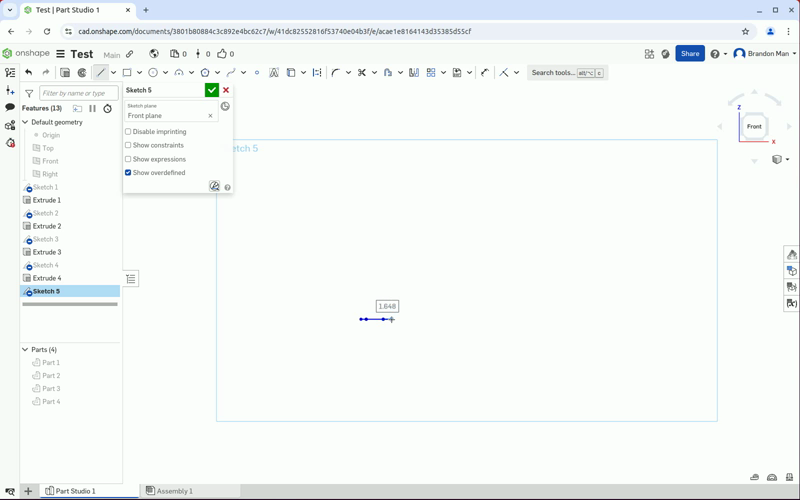
mouse_move(421, 319)
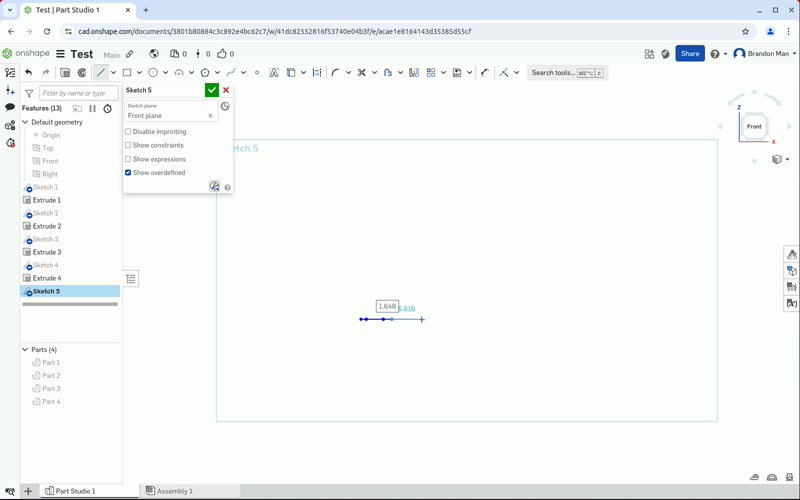
mouse_move(391, 282)
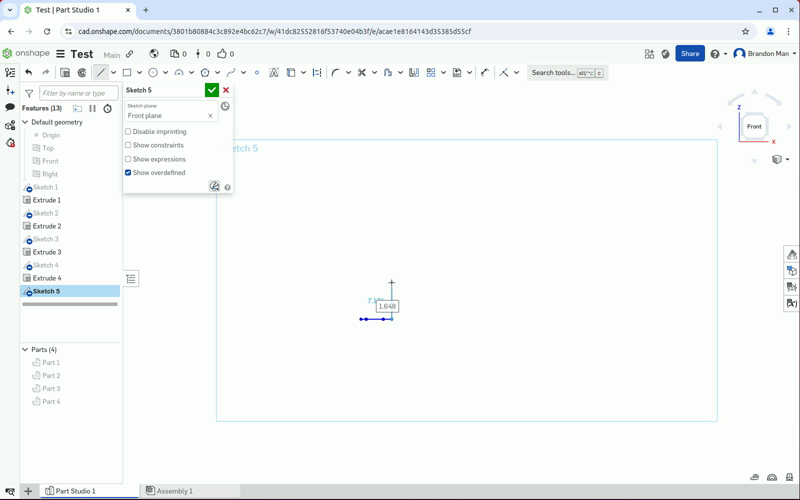
click(391, 282)
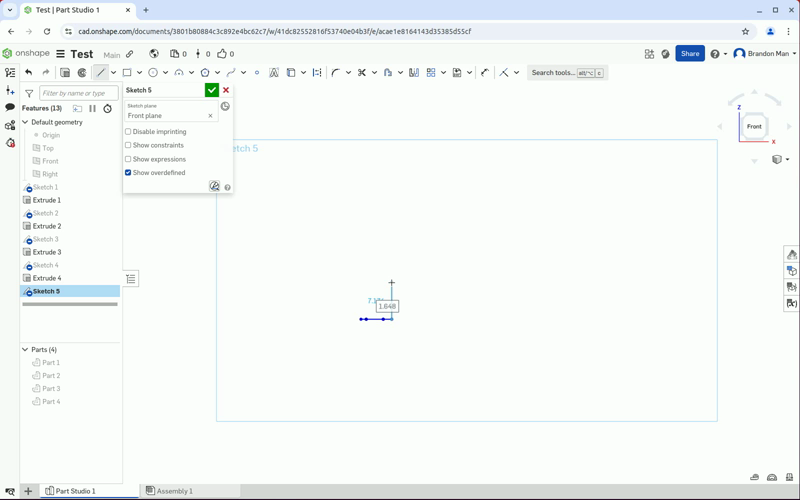
key_up(shift)
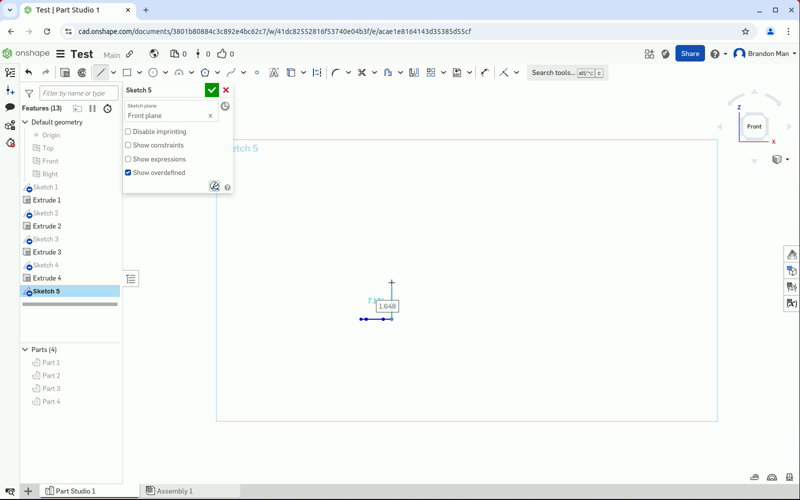
key_down(shift)
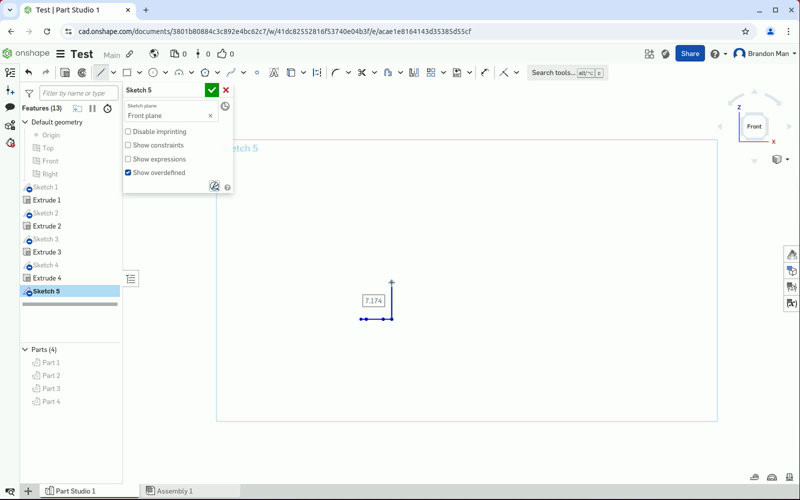
mouse_move(421, 282)
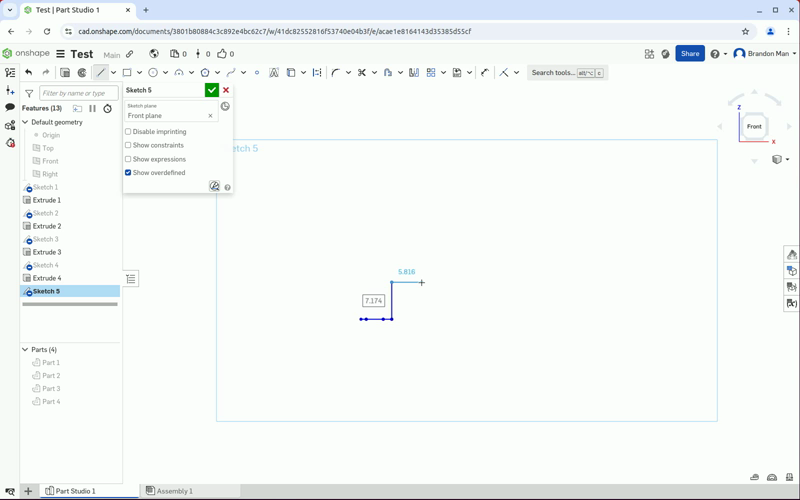
mouse_move(361, 282)
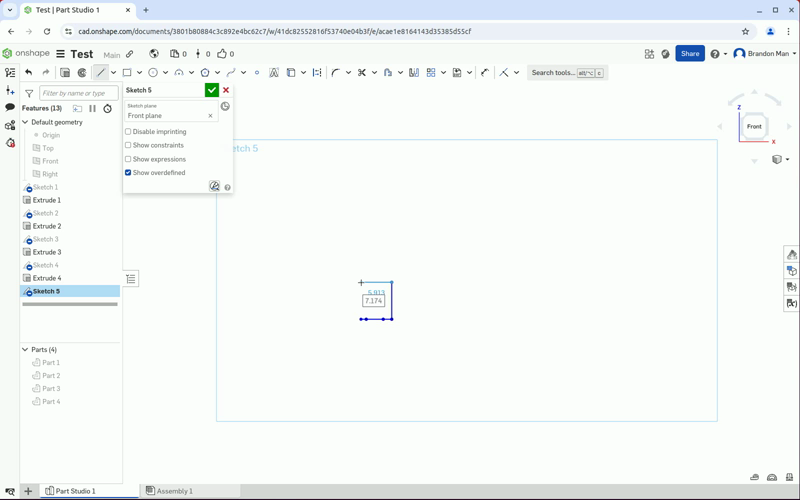
click(361, 282)
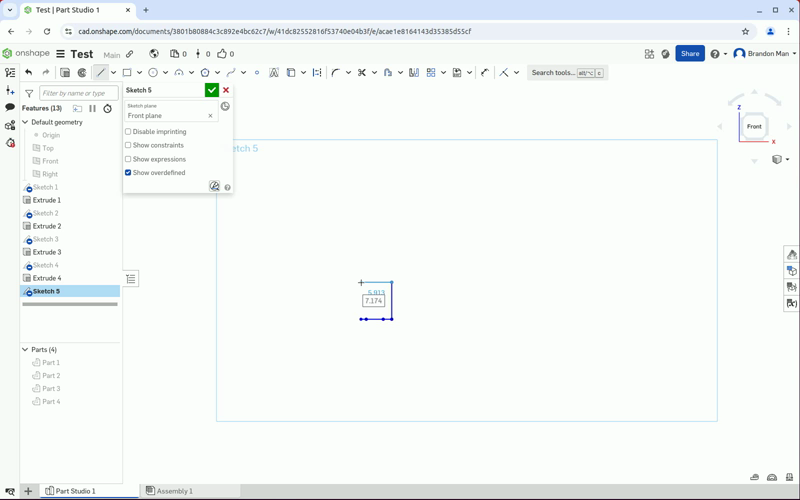
key_up(shift)
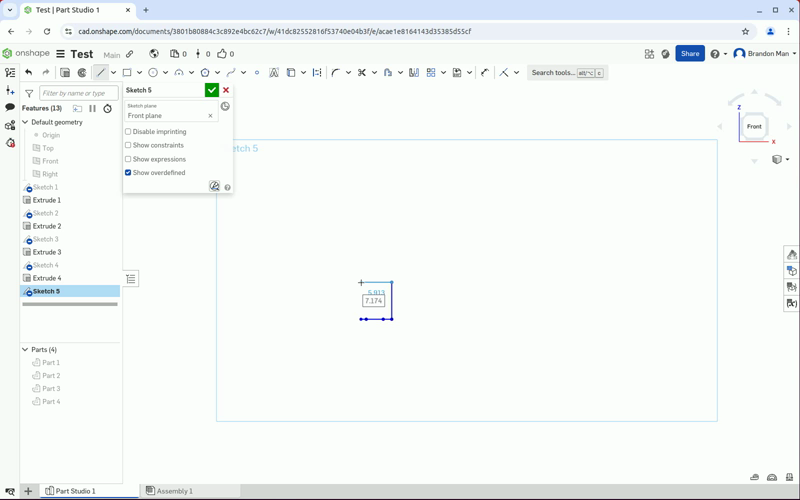
mouse_move(391, 282)
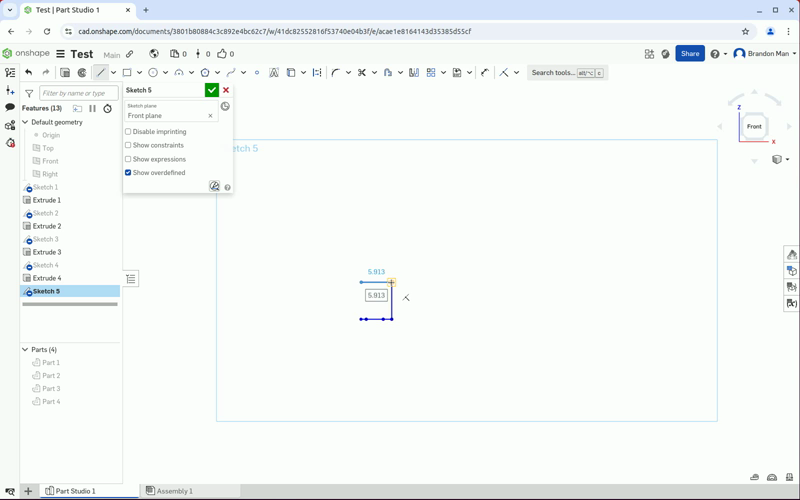
key_down(shift)
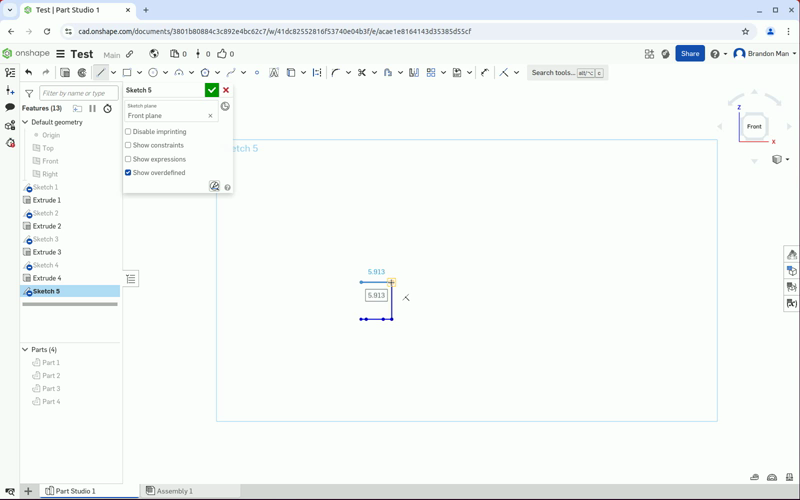
mouse_move(361, 319)
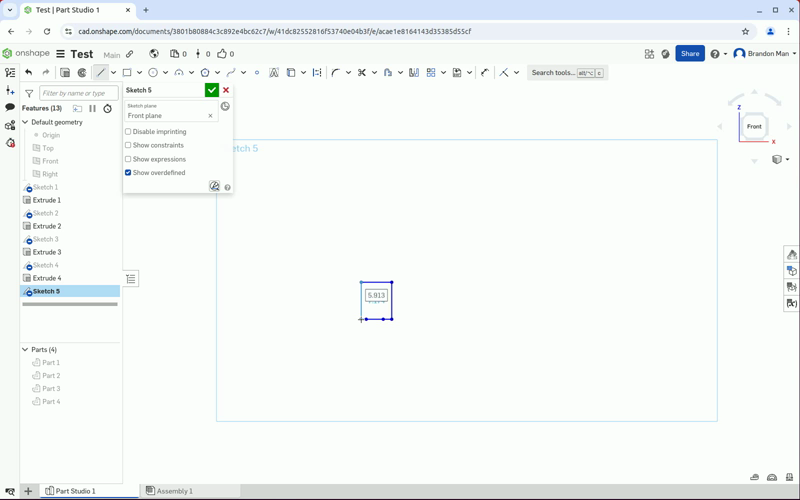
key_up(shift)
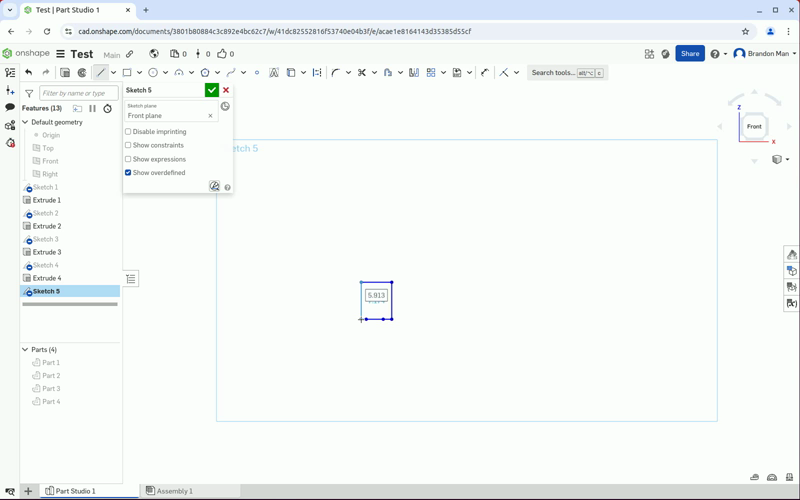
click(361, 319)
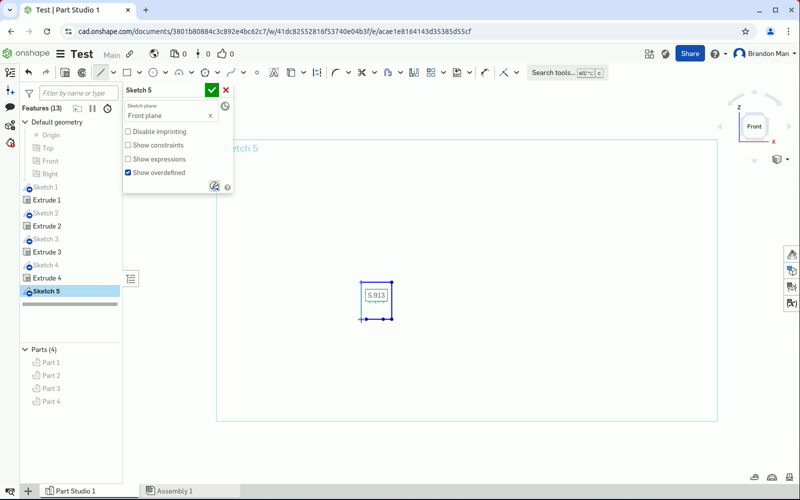
key(esc)
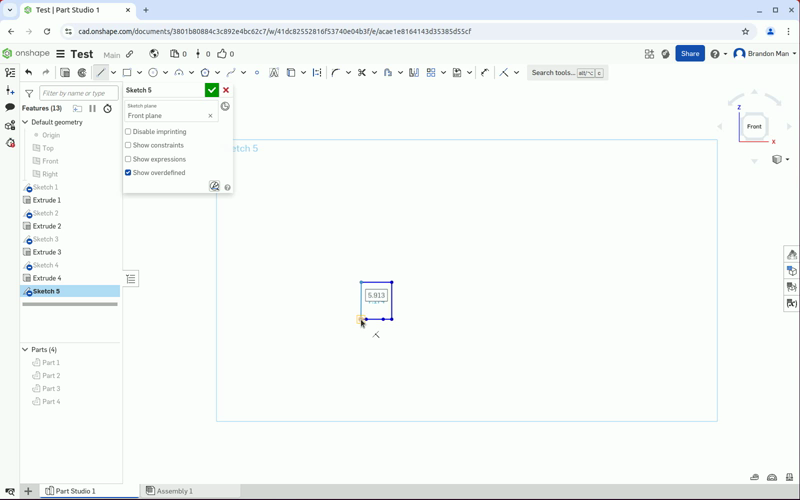
mouse_move(389, 293)
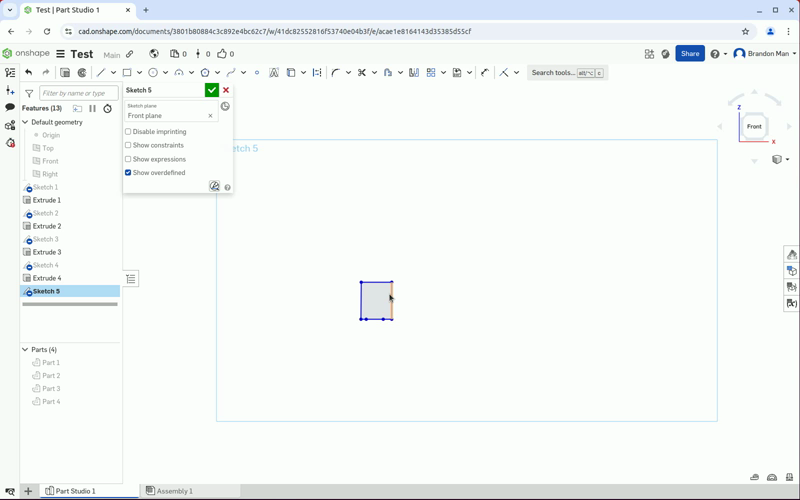
scroll(6)
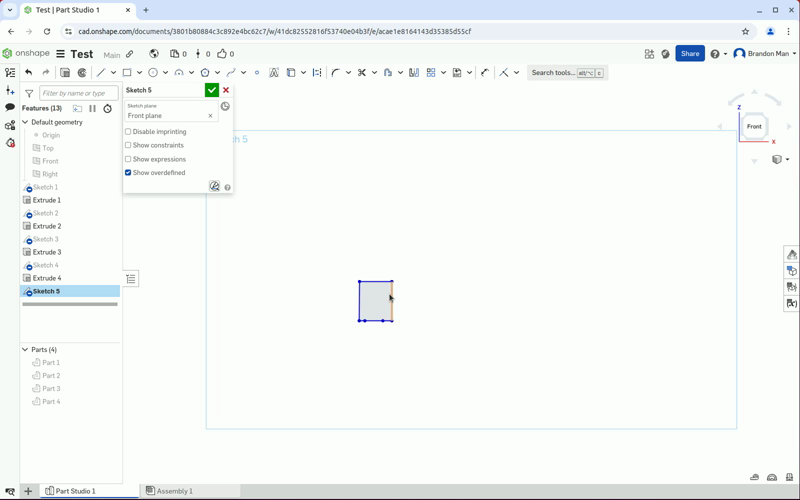
scroll(6)
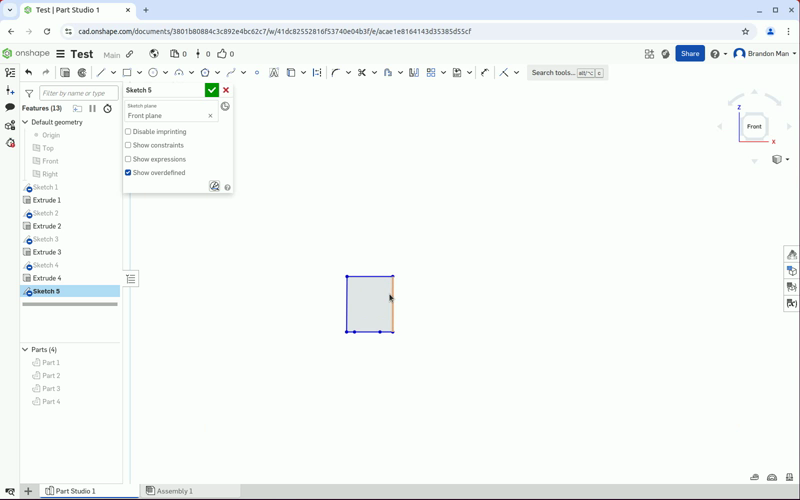
scroll(6)
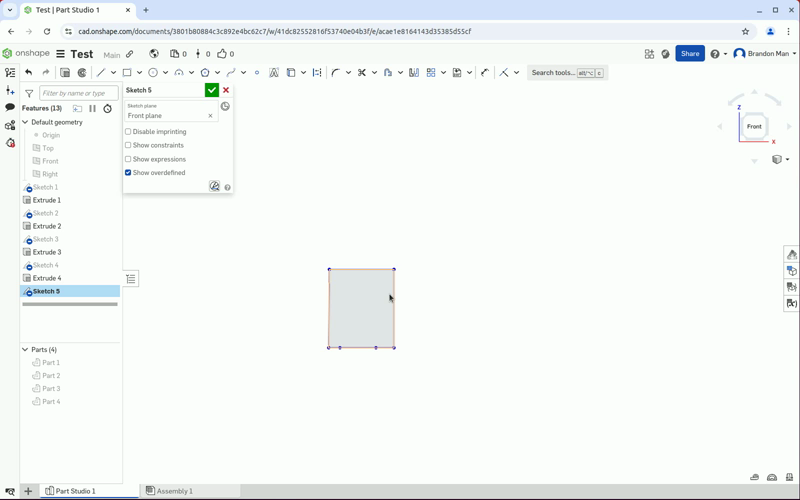
scroll(6)
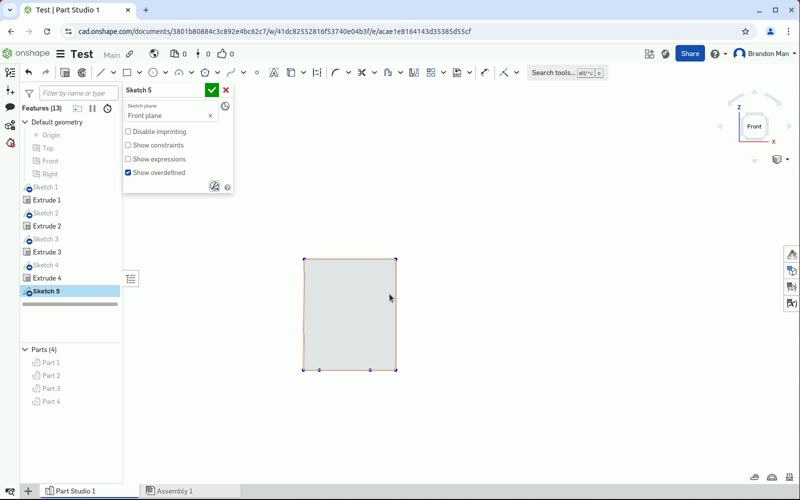
scroll(6)
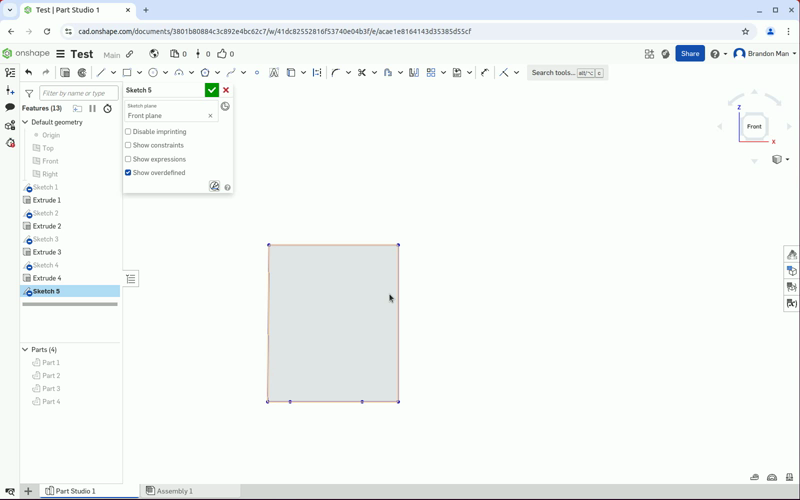
scroll(6)
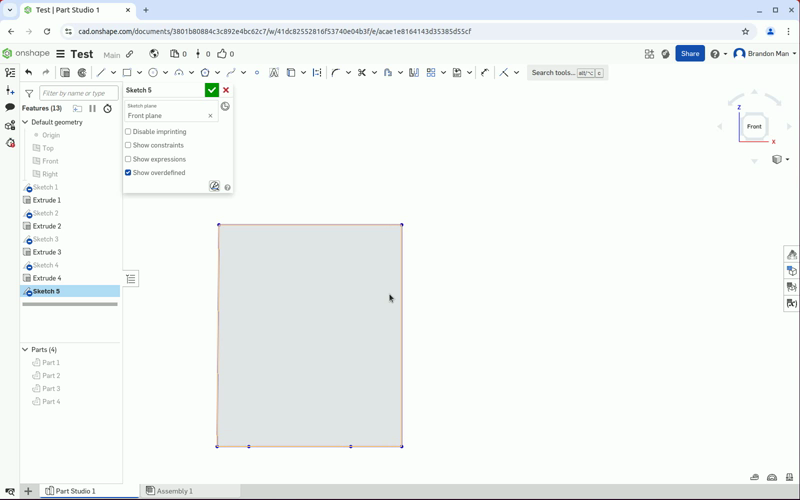
scroll(6)
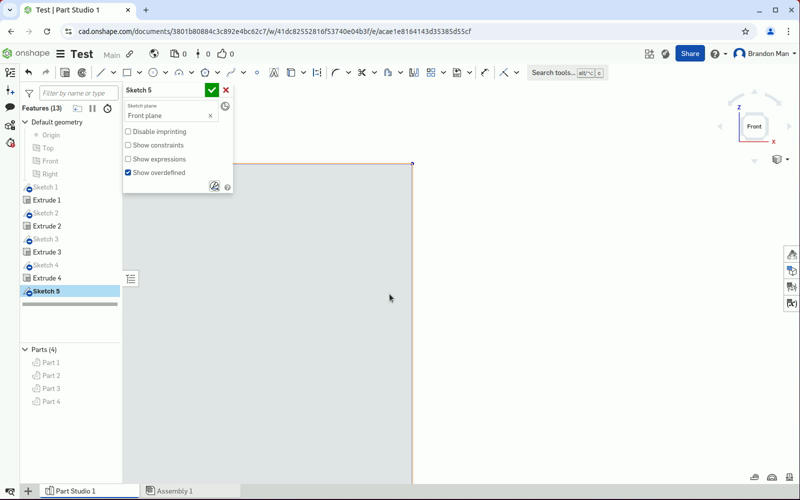
click(389, 293)
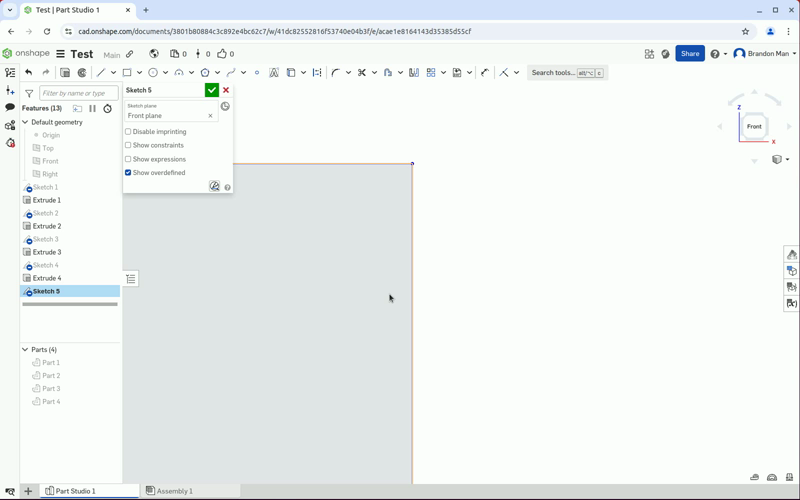
scroll(-6)
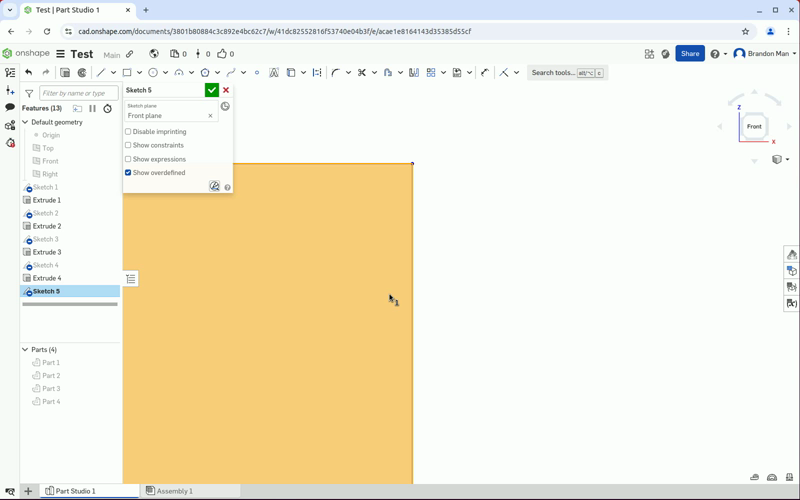
scroll(-6)
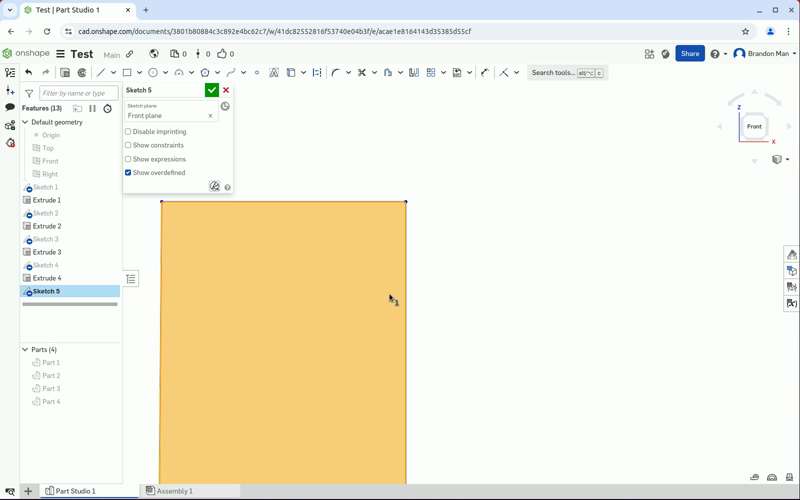
scroll(-6)
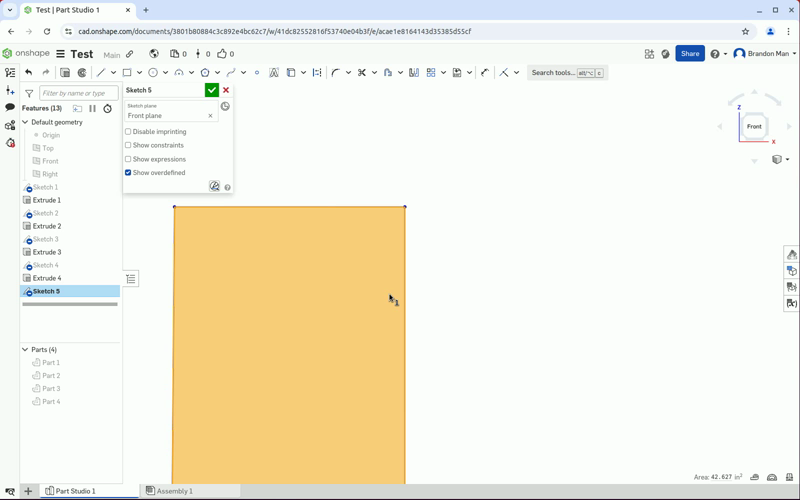
scroll(-6)
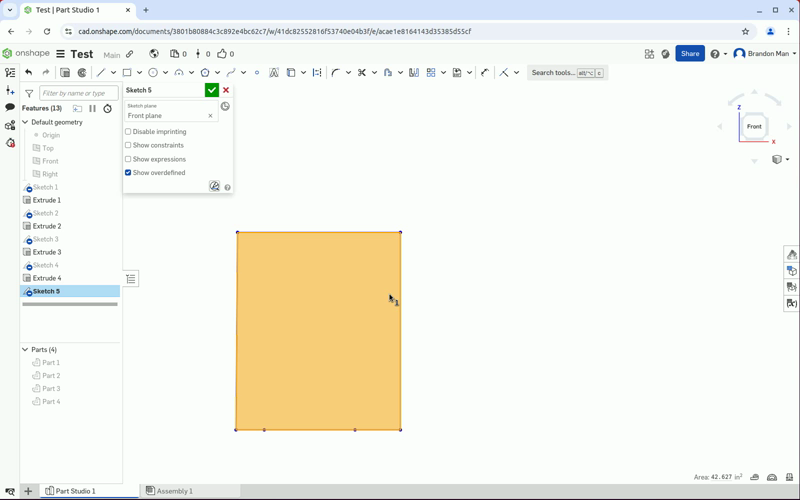
scroll(-6)
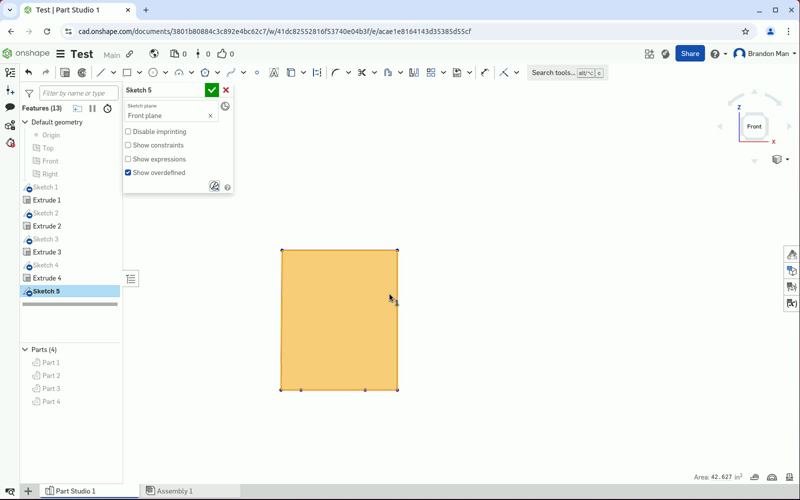
scroll(-6)
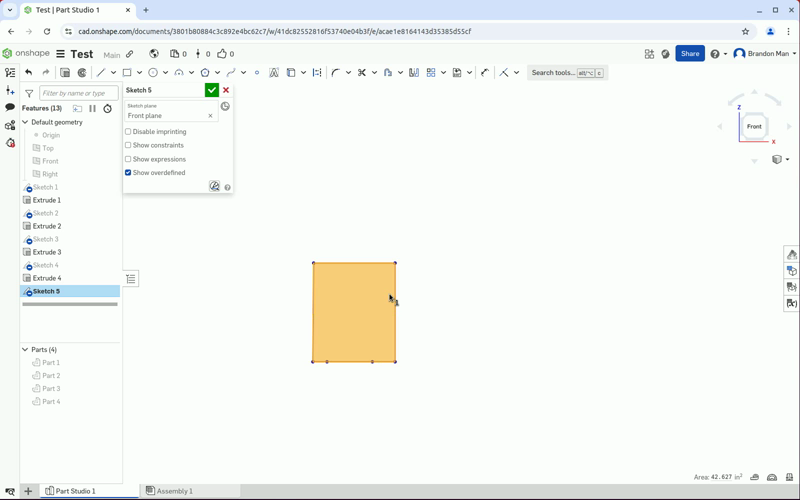
scroll(-6)
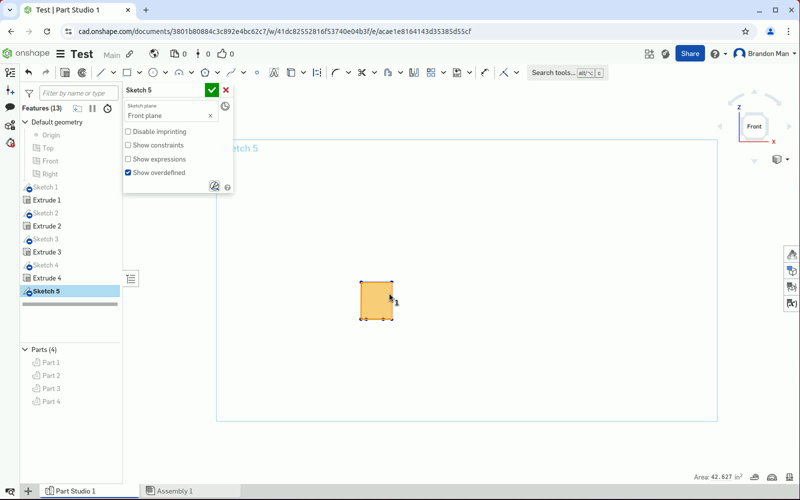
mouse_move(73, 352)
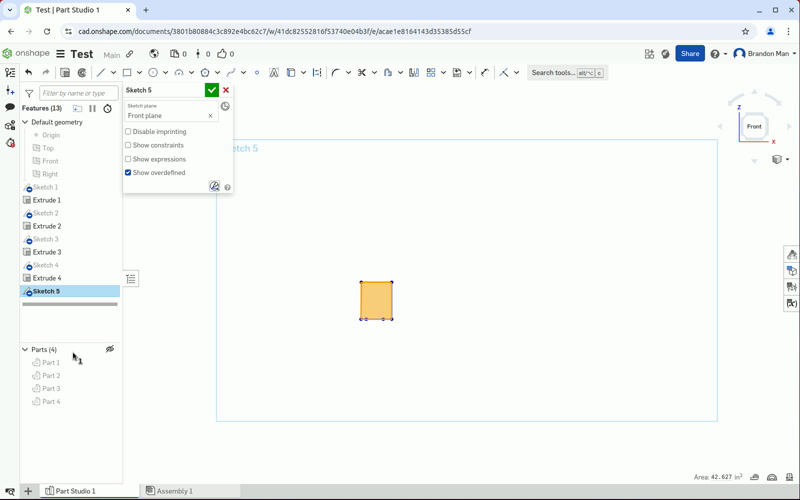
key(shift+y)
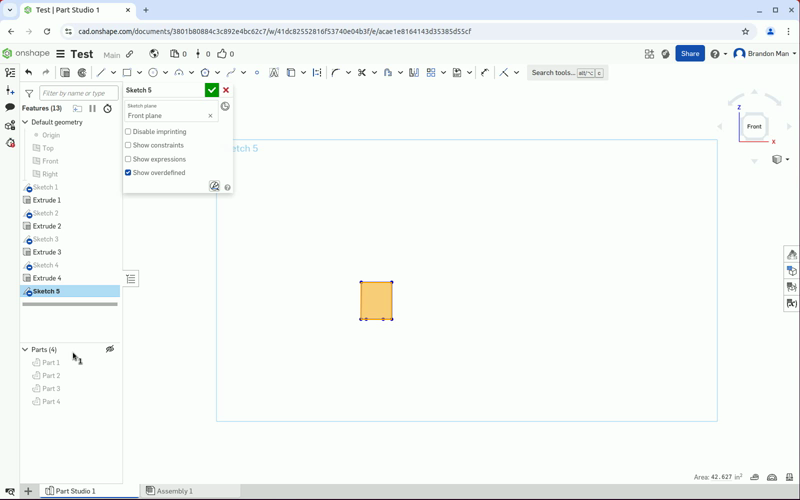
key(shift+e)
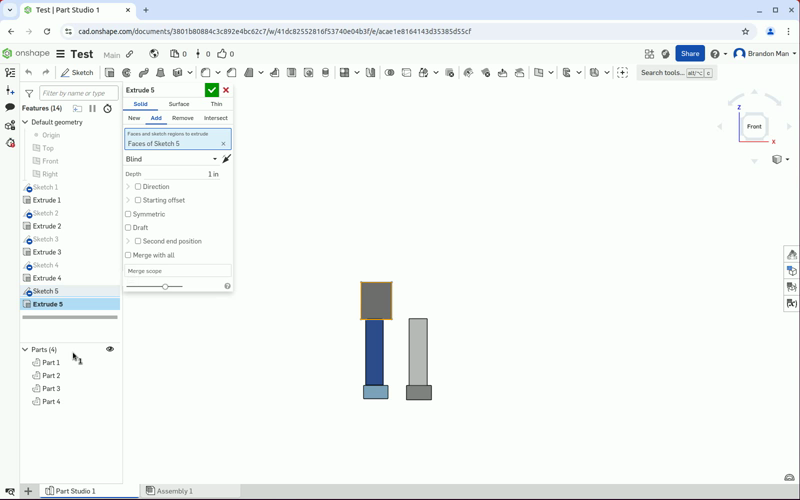
mouse_move(143, 106)
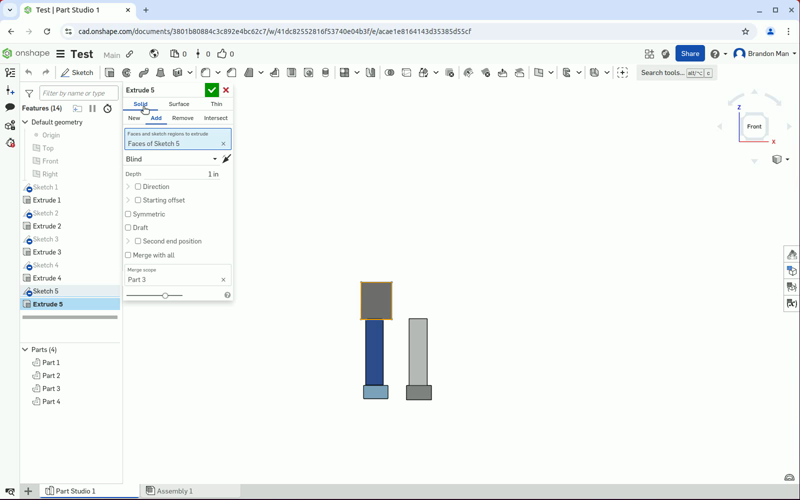
click(143, 106)
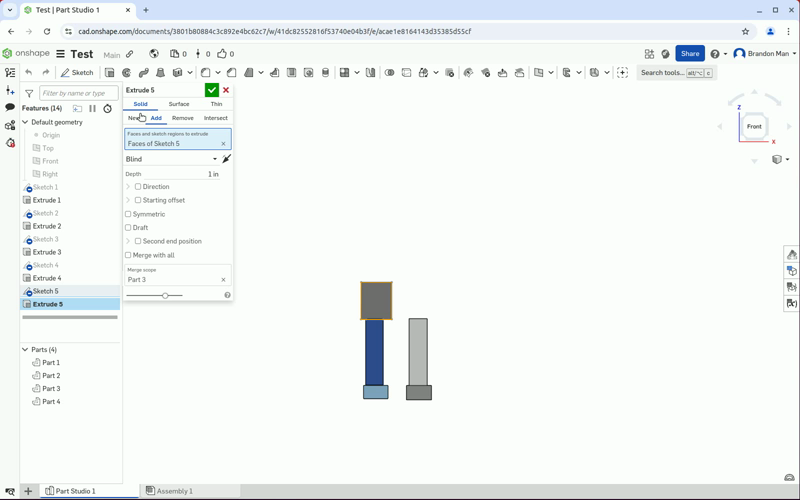
mouse_move(137, 120)
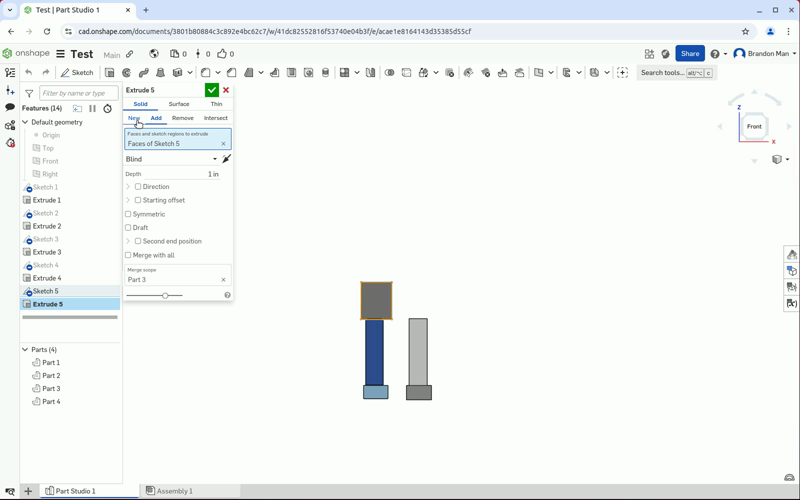
click(137, 120)
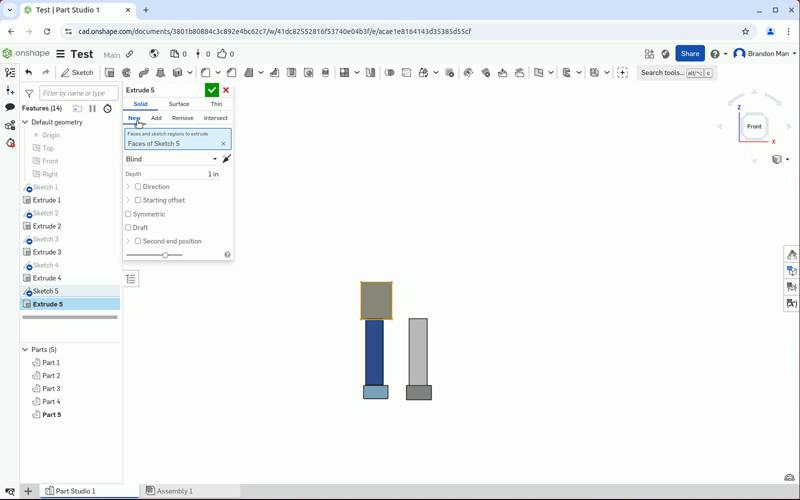
key(tab, 4)
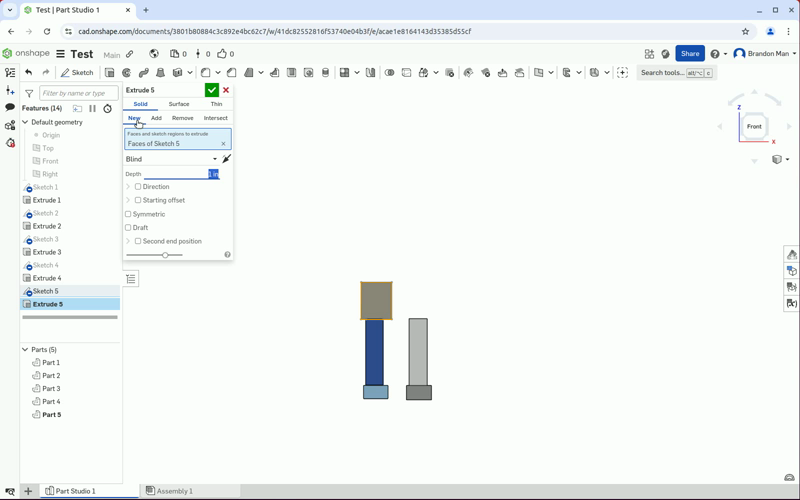
text(2.166)
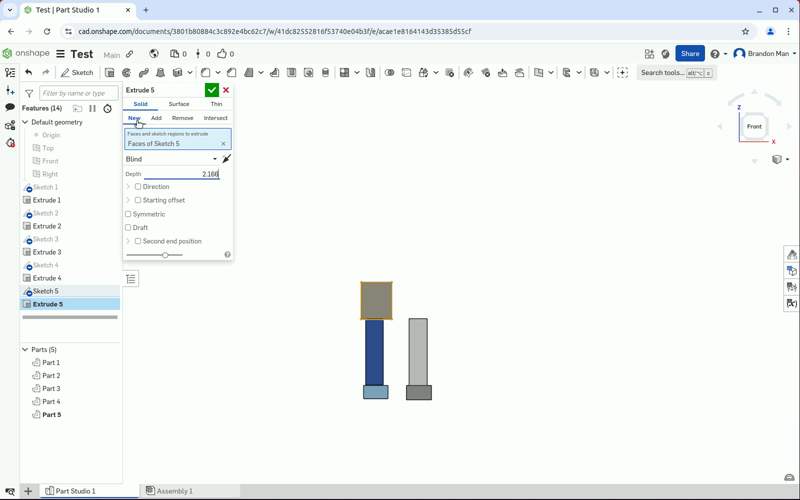
key(enter)
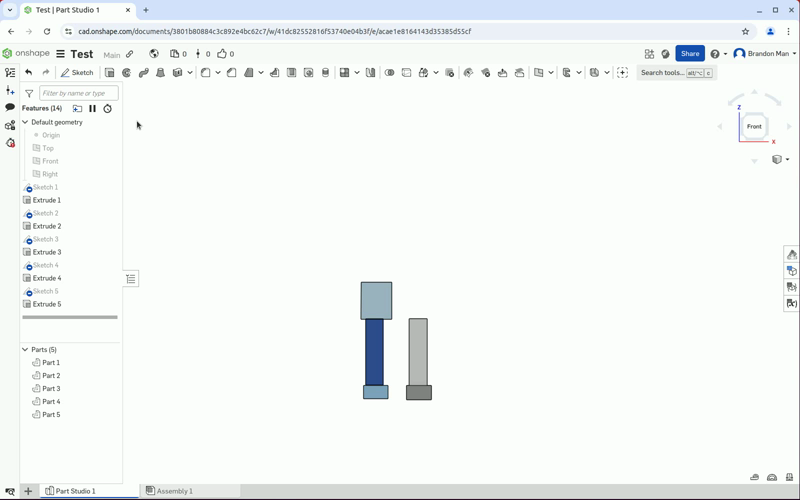
key(shift+h)
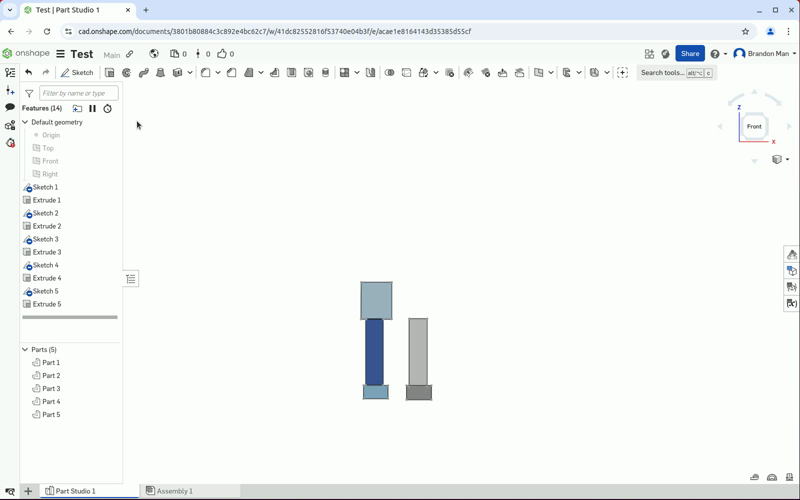
key(shift+h)
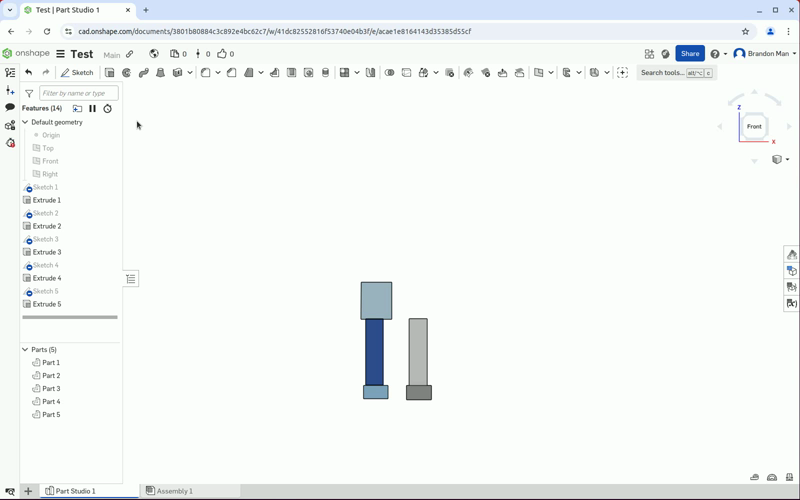
mouse_move(73, 189)
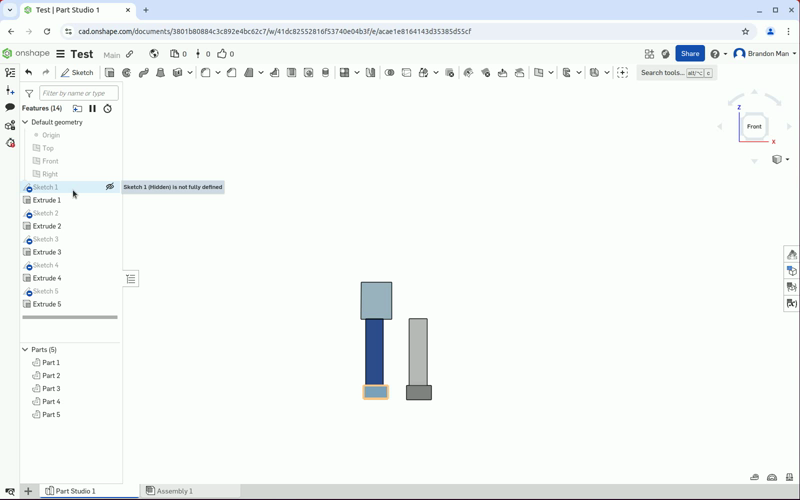
click(73, 189)
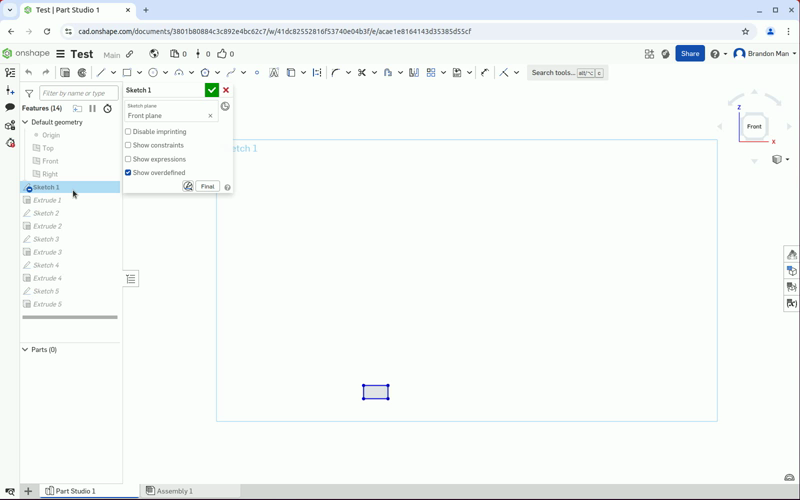
mouse_move(229, 92)
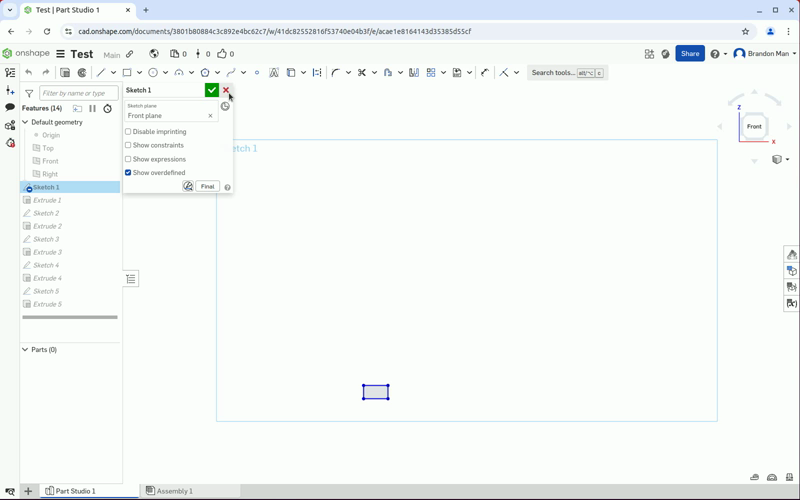
click(229, 92)
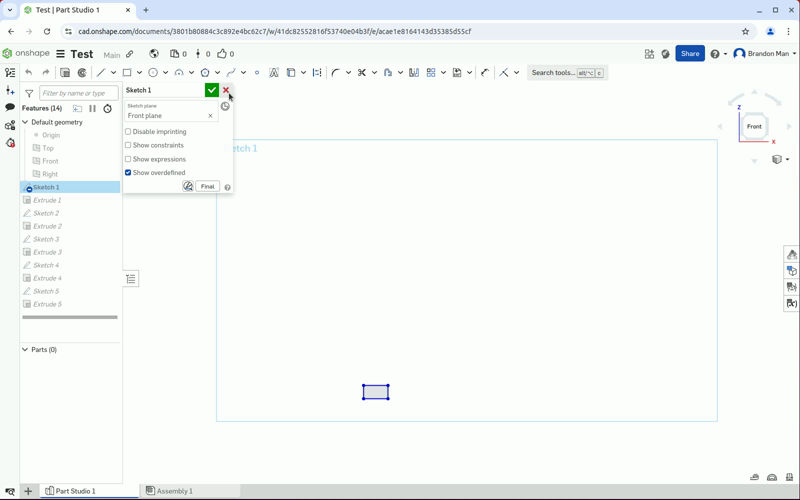
key(shift+s)
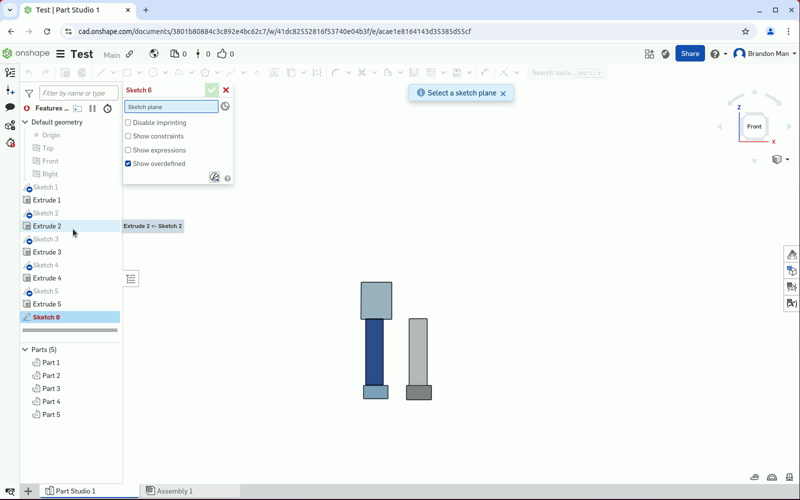
scroll(3)
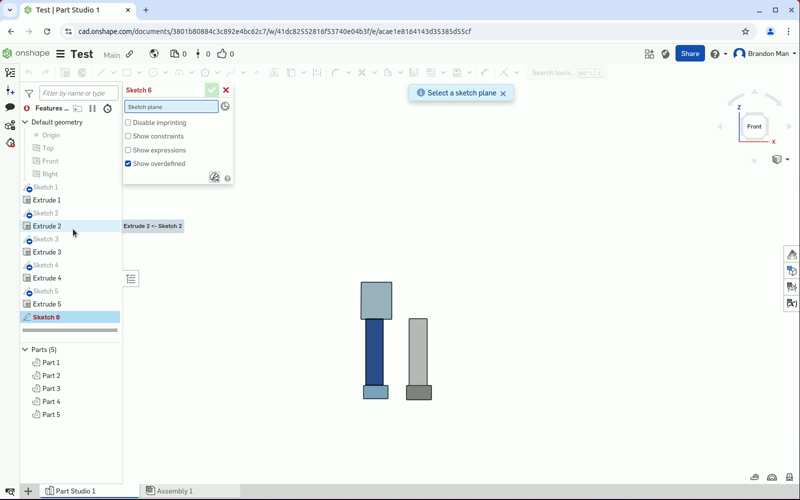
mouse_move(73, 163)
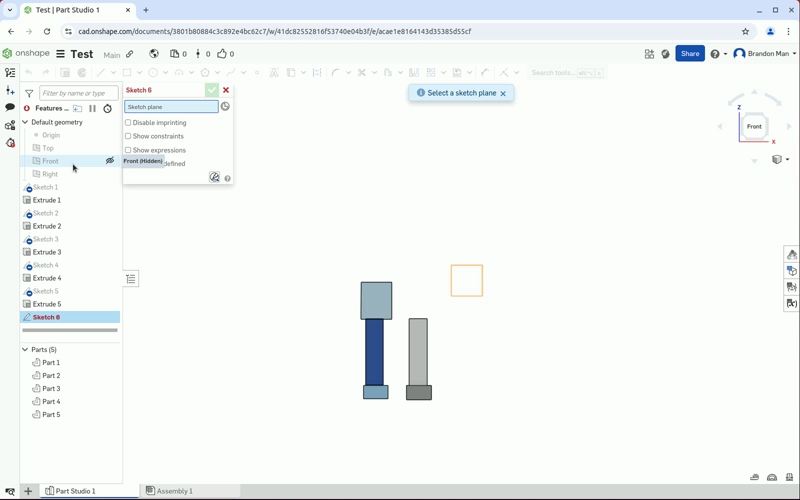
click(73, 163)
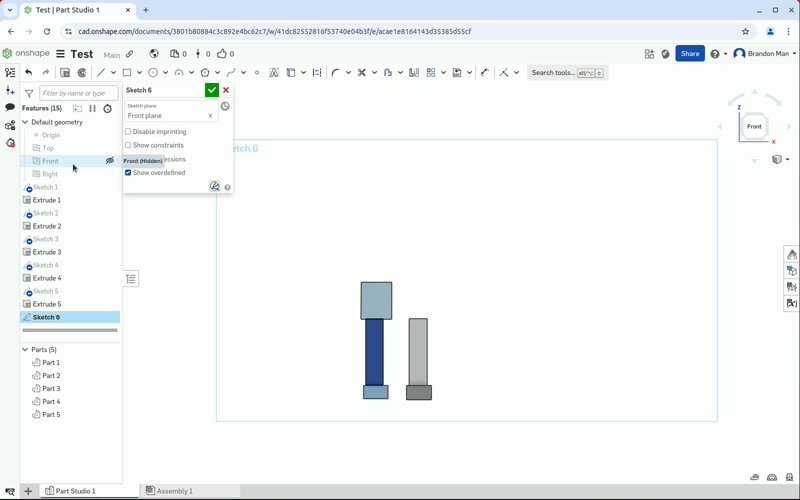
mouse_move(73, 352)
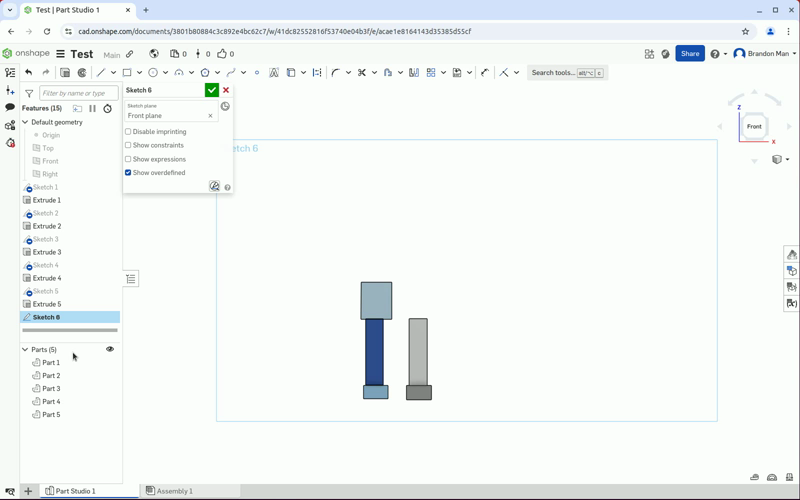
key(y)
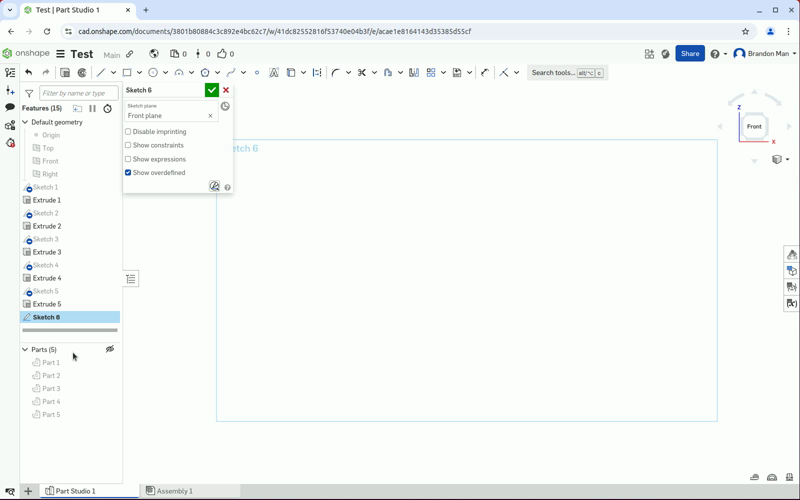
key(l)
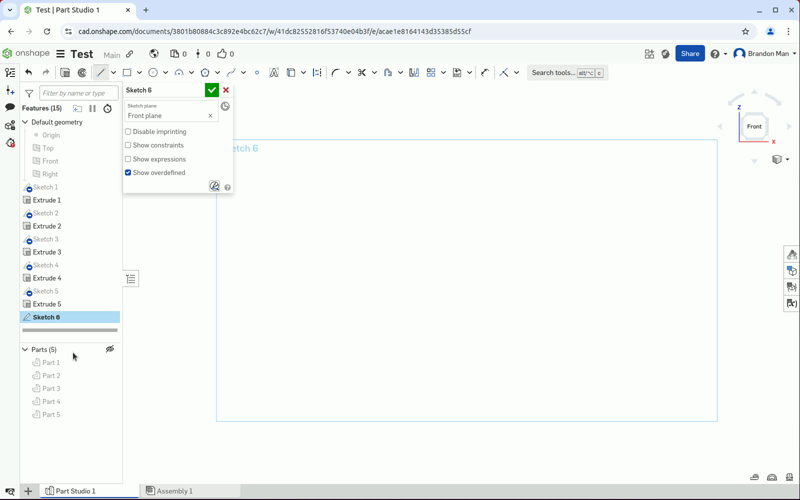
key_down(shift)
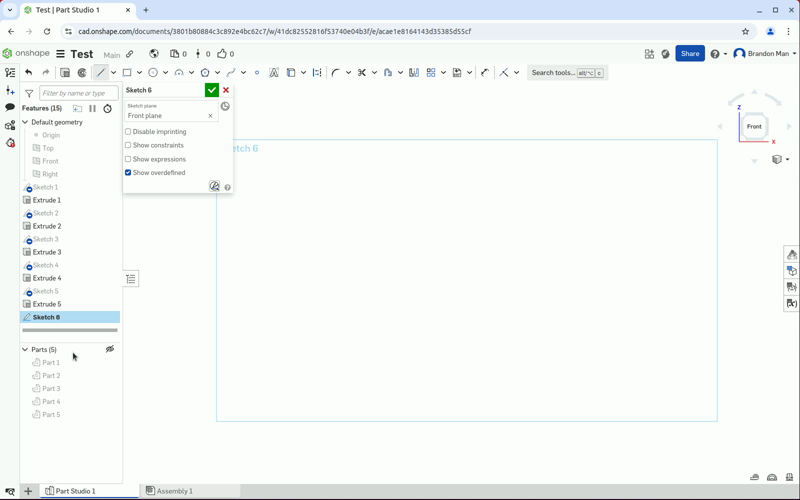
mouse_move(401, 319)
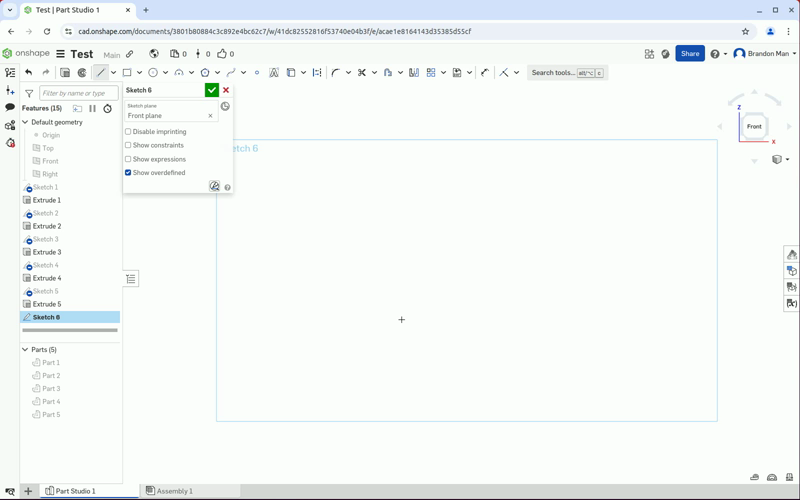
click(401, 319)
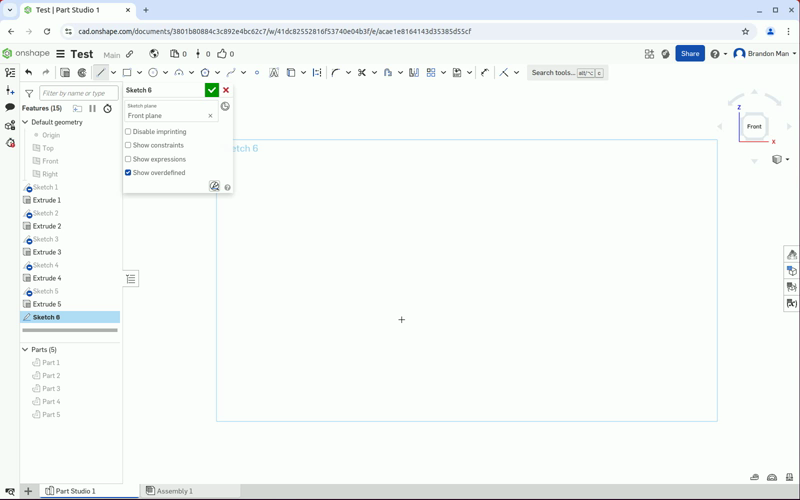
key_up(shift)
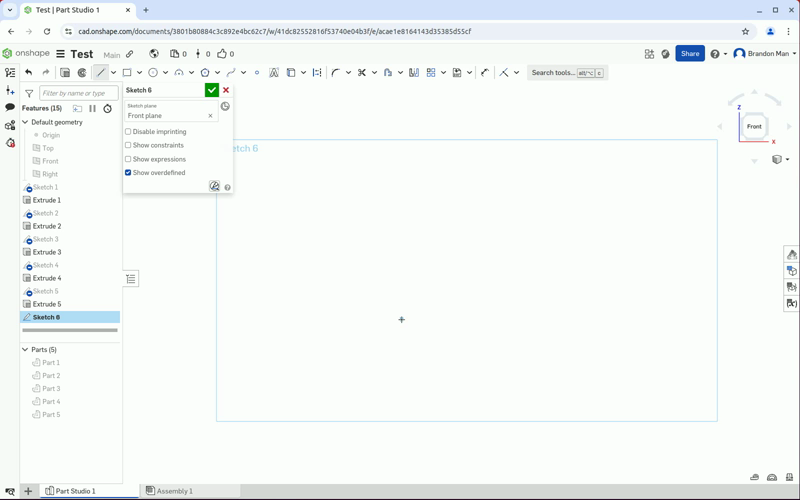
key_down(shift)
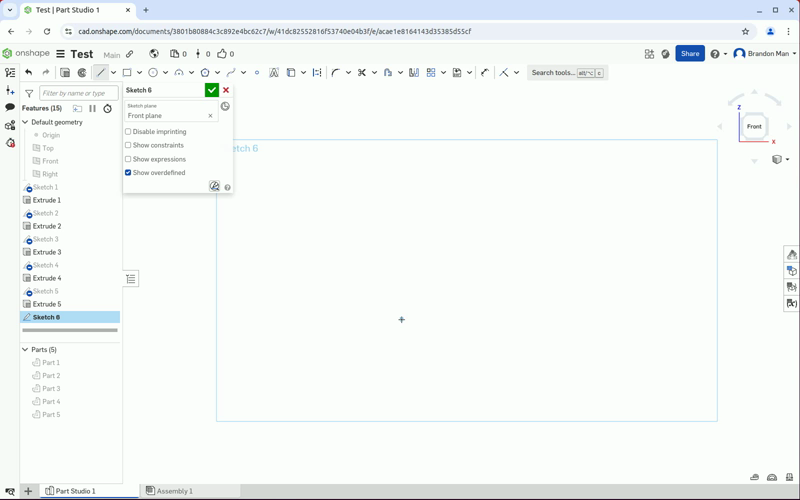
mouse_move(431, 319)
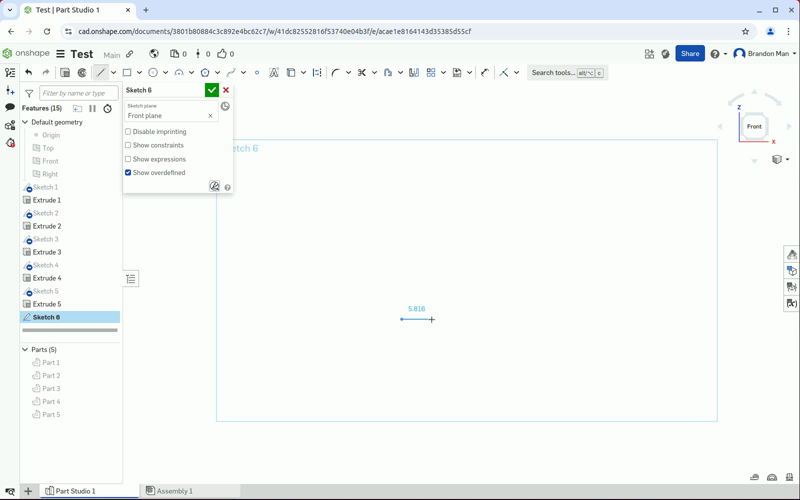
mouse_move(407, 319)
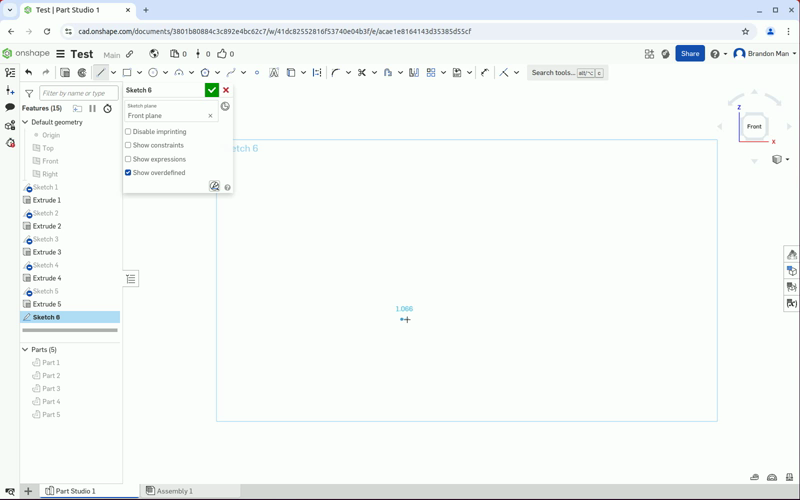
scroll(6)
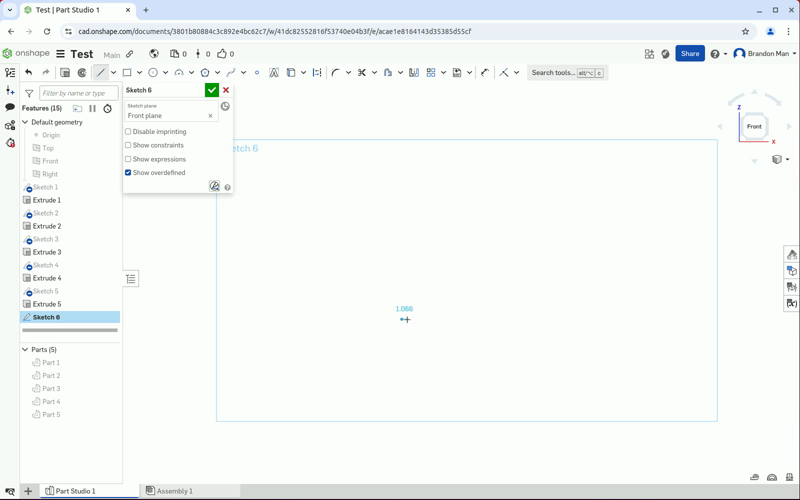
scroll(6)
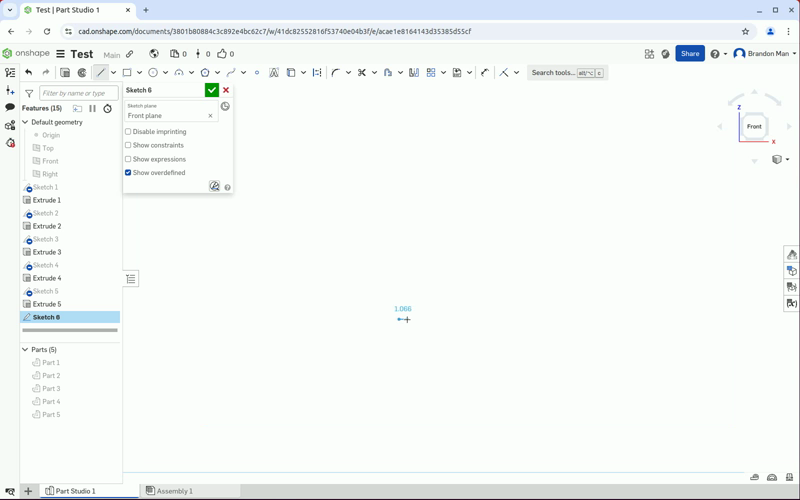
scroll(6)
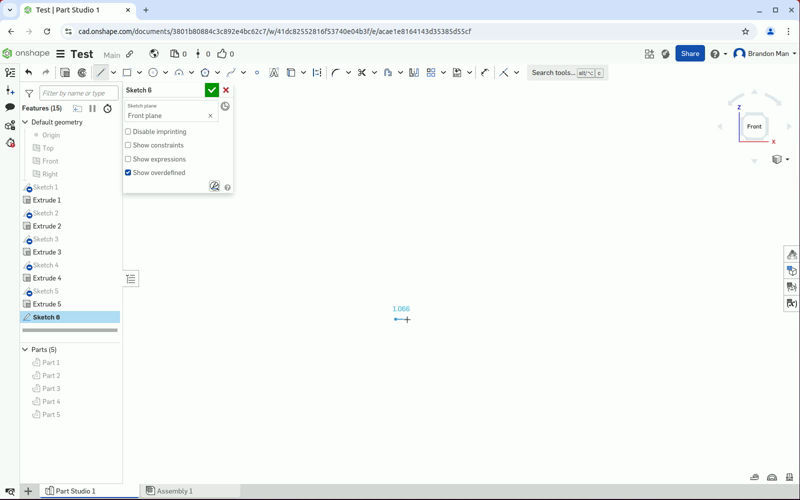
scroll(6)
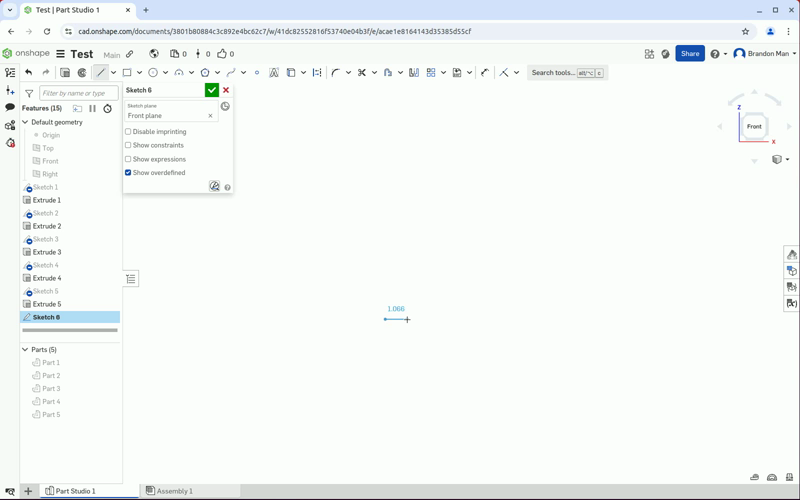
scroll(6)
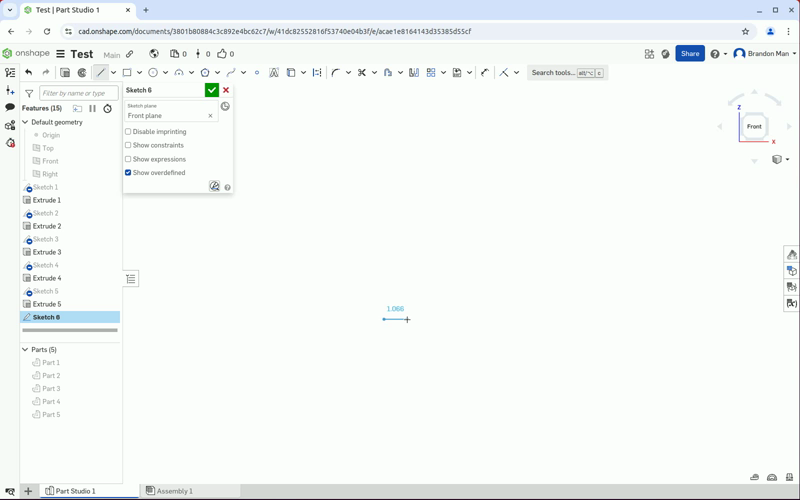
scroll(6)
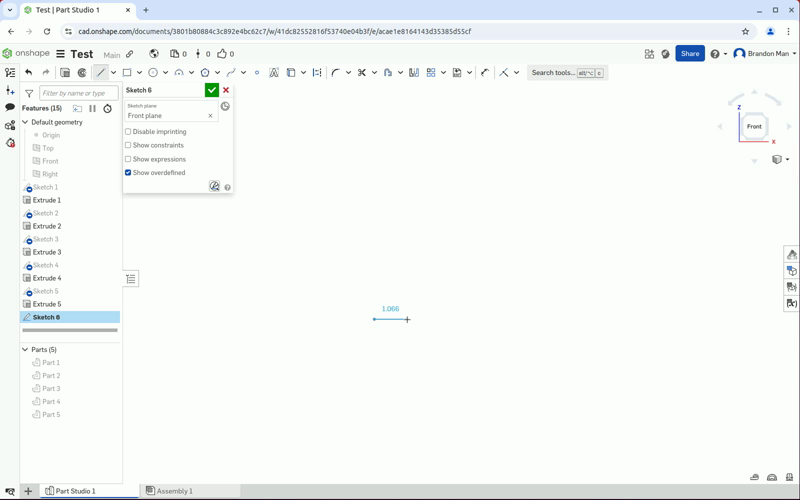
scroll(6)
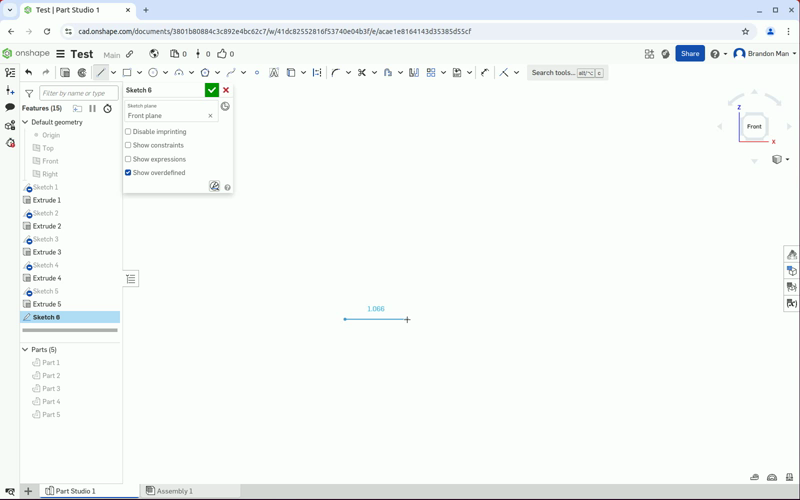
click(407, 319)
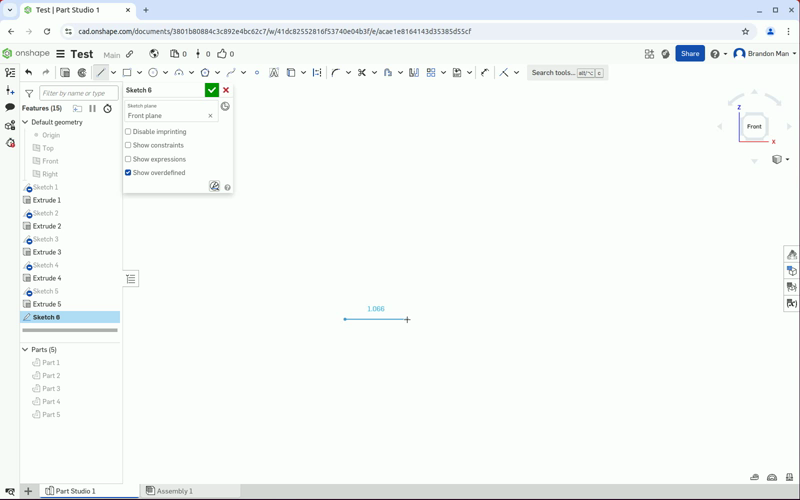
scroll(-6)
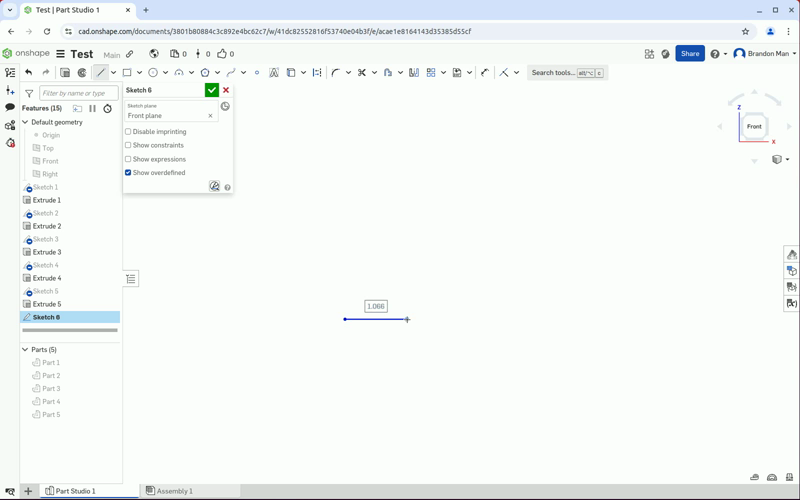
scroll(-6)
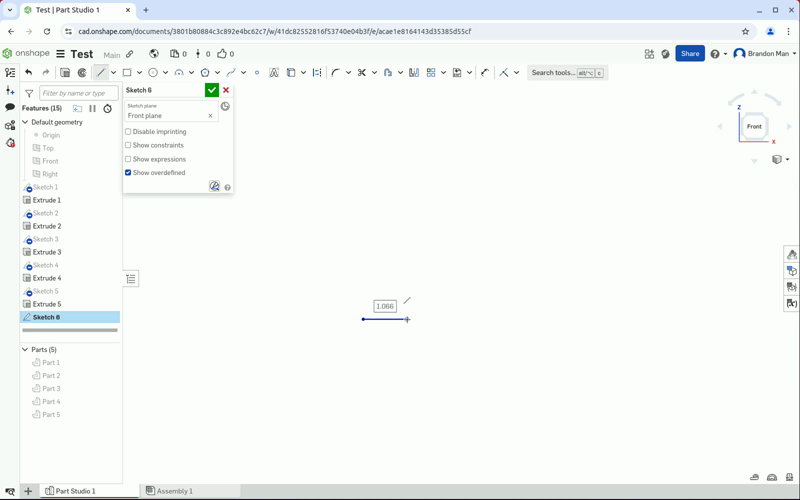
scroll(-6)
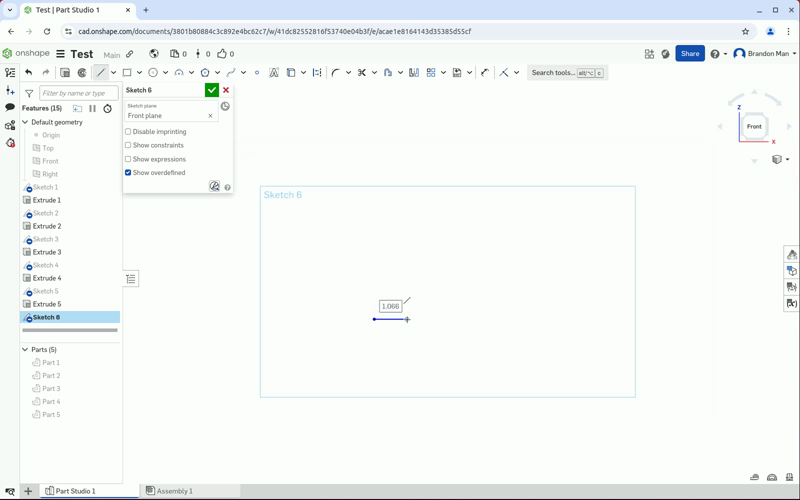
scroll(-6)
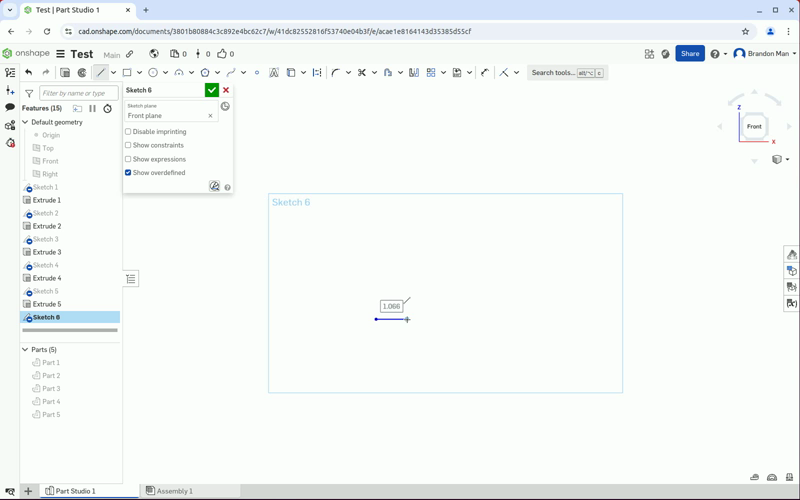
scroll(-6)
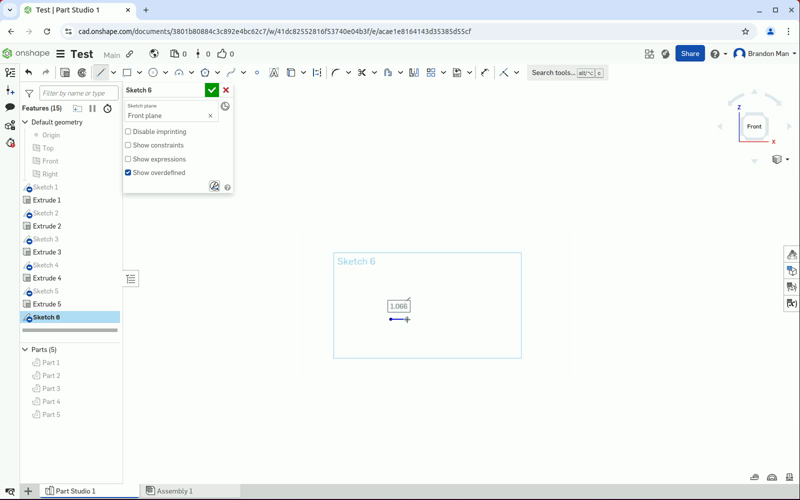
scroll(-6)
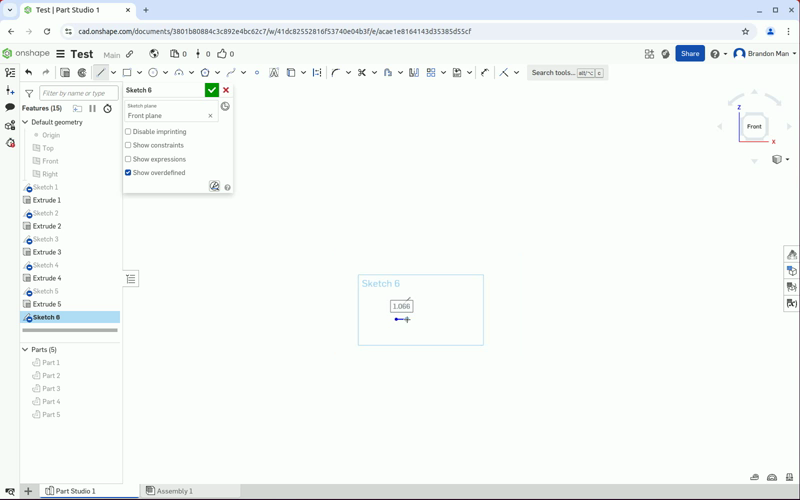
scroll(-6)
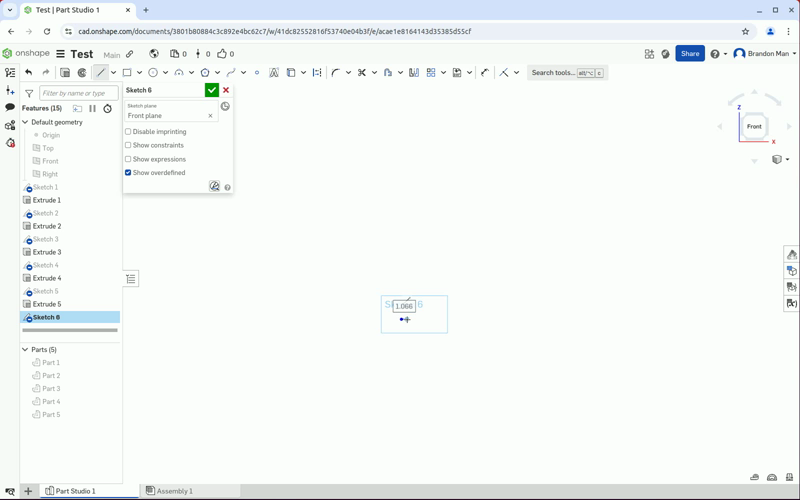
key_up(shift)
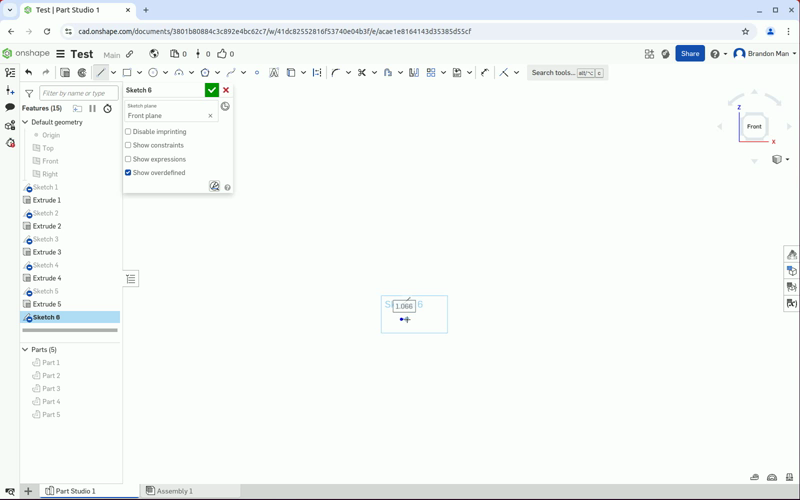
key_down(shift)
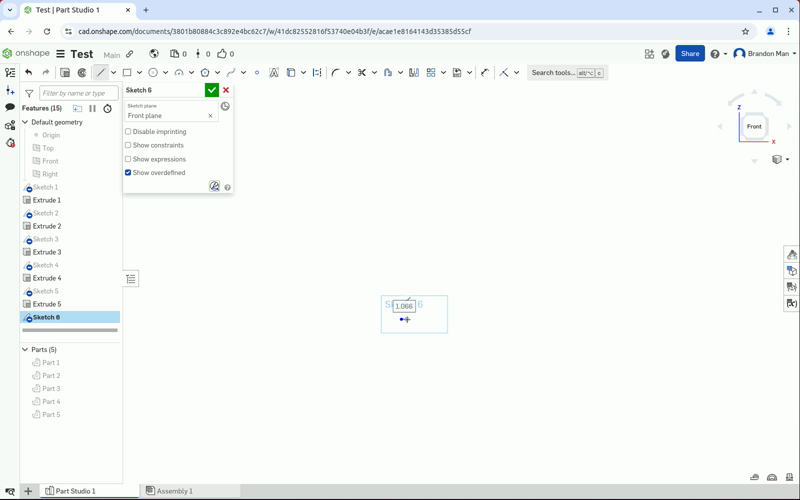
mouse_move(437, 319)
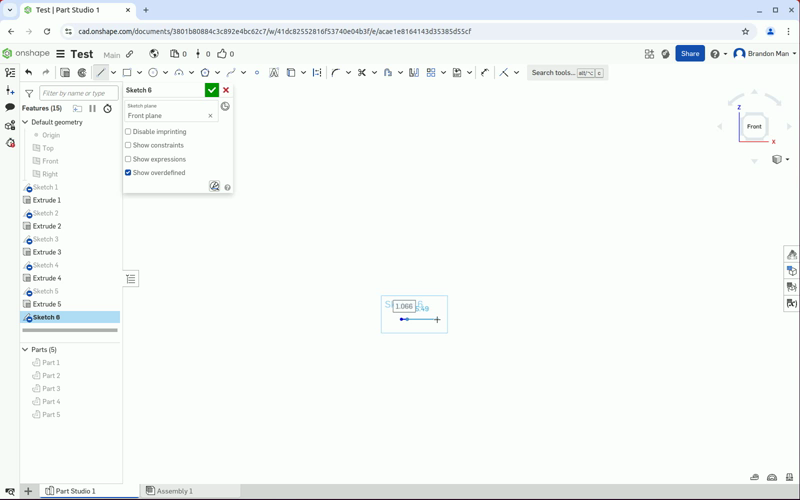
mouse_move(423, 319)
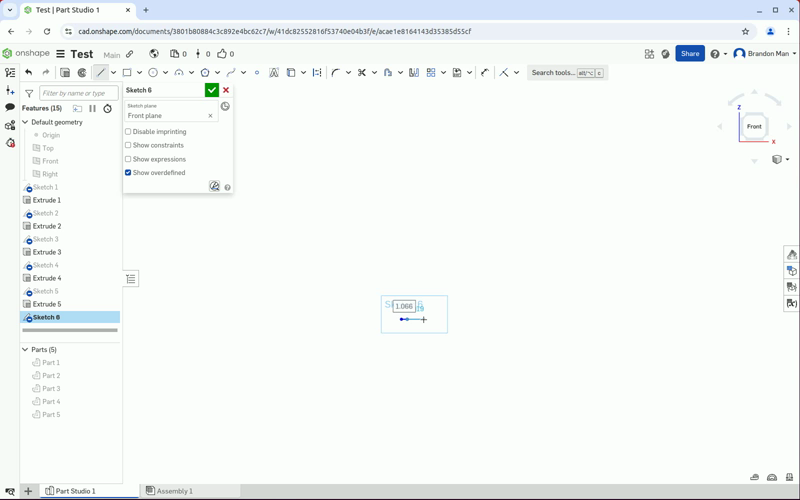
click(423, 319)
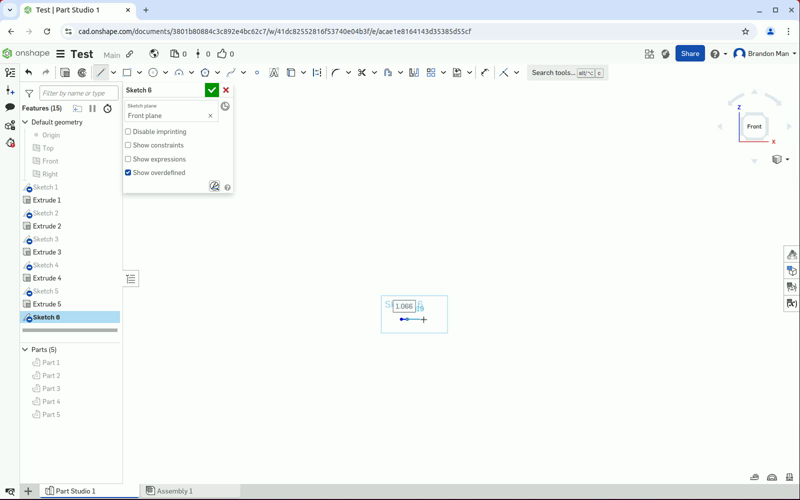
key_up(shift)
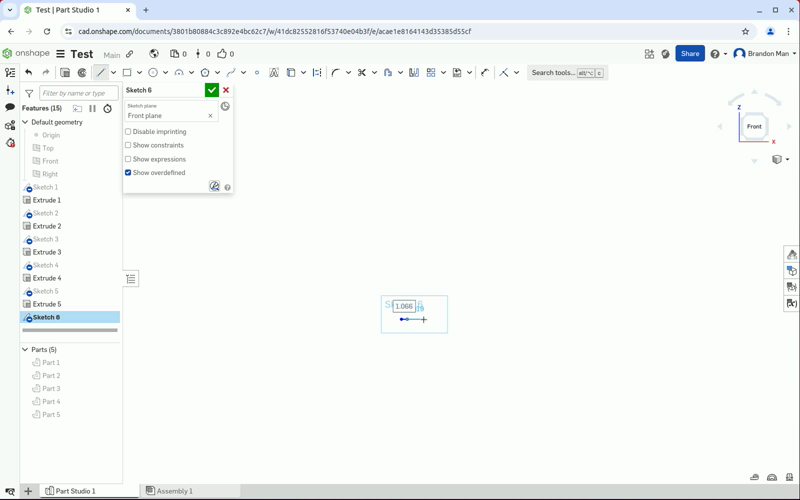
key_down(shift)
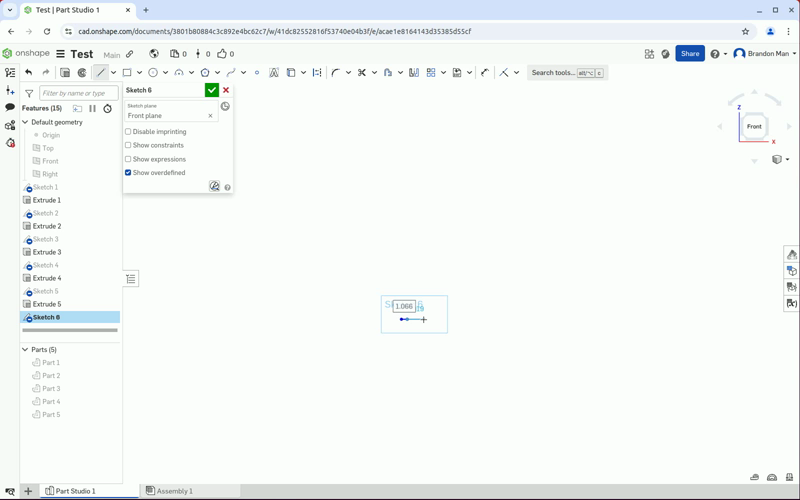
mouse_move(453, 319)
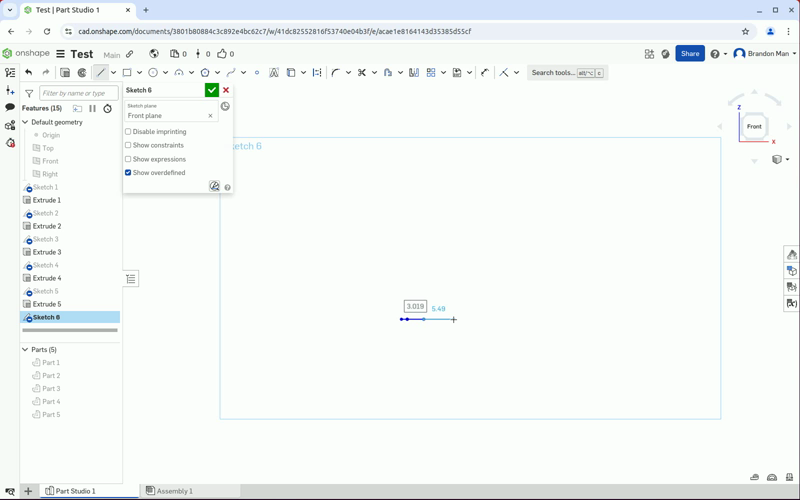
mouse_move(429, 319)
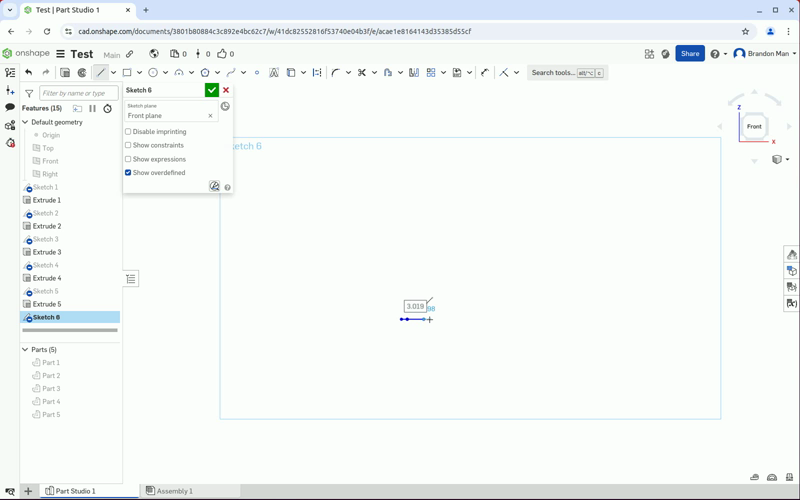
scroll(6)
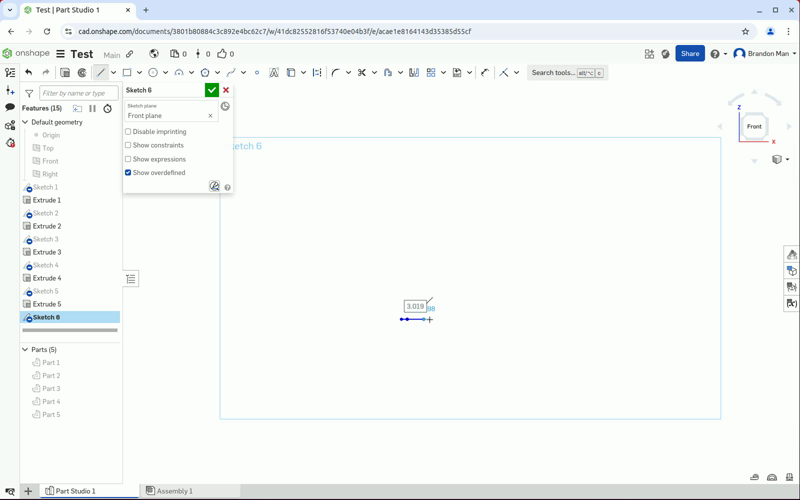
scroll(6)
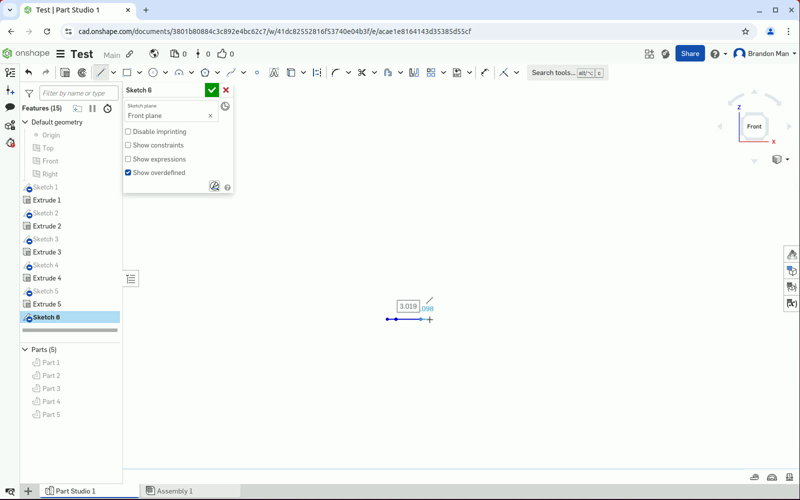
scroll(6)
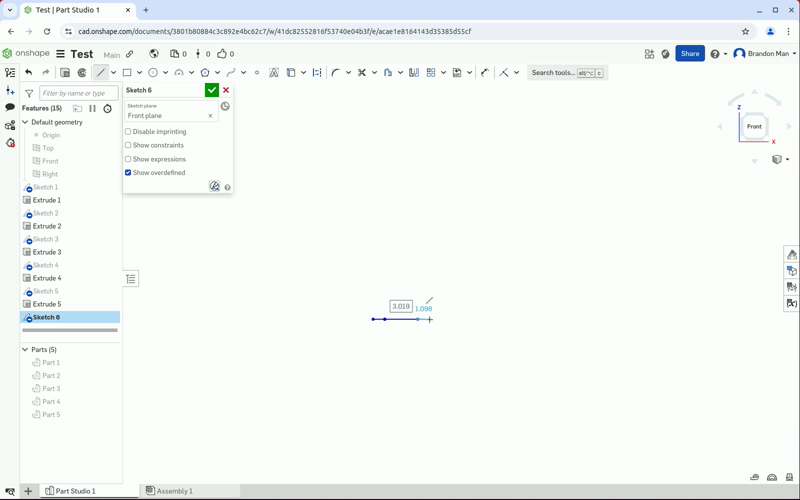
scroll(6)
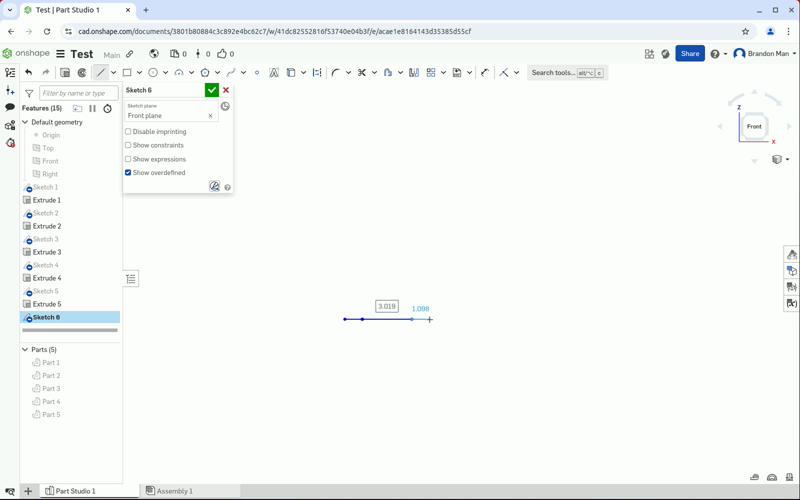
scroll(6)
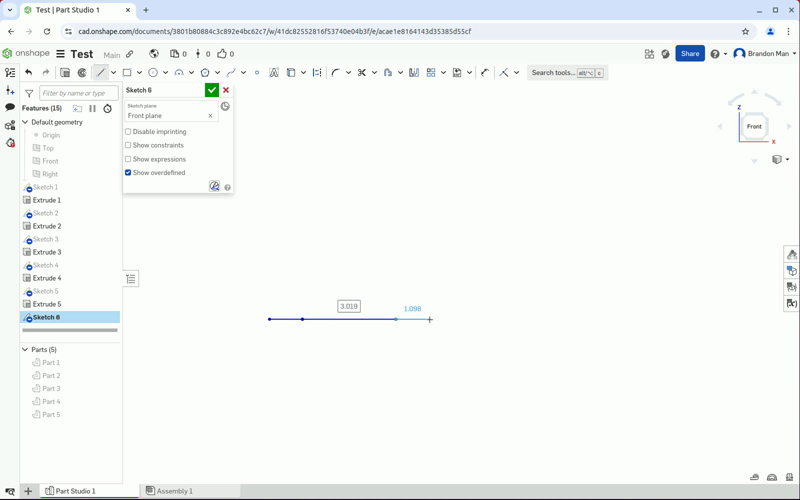
scroll(6)
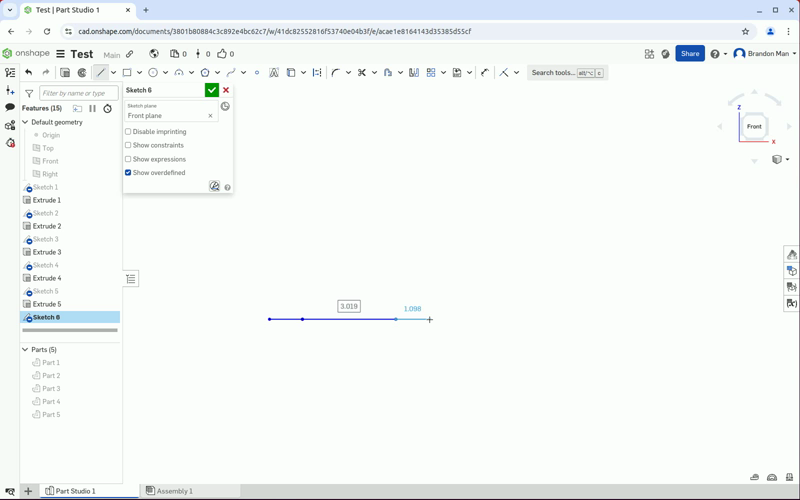
scroll(6)
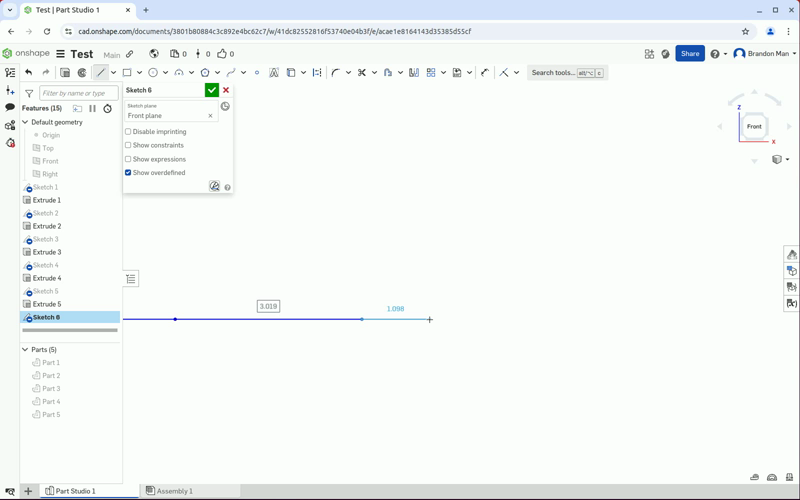
click(429, 319)
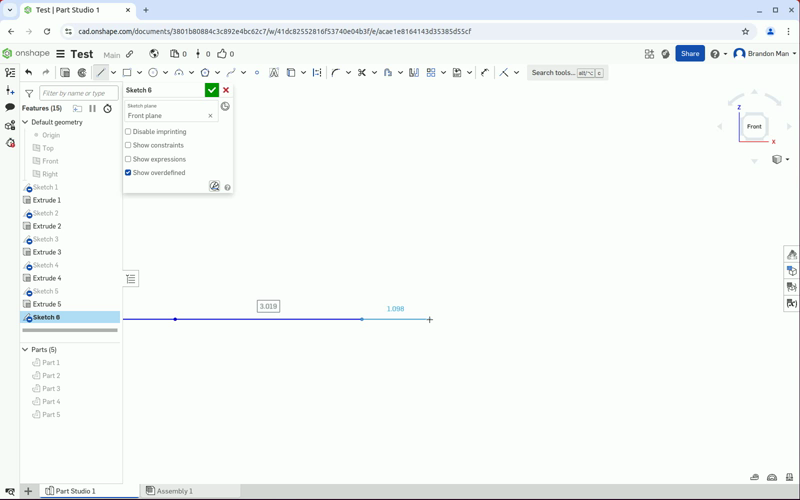
scroll(-6)
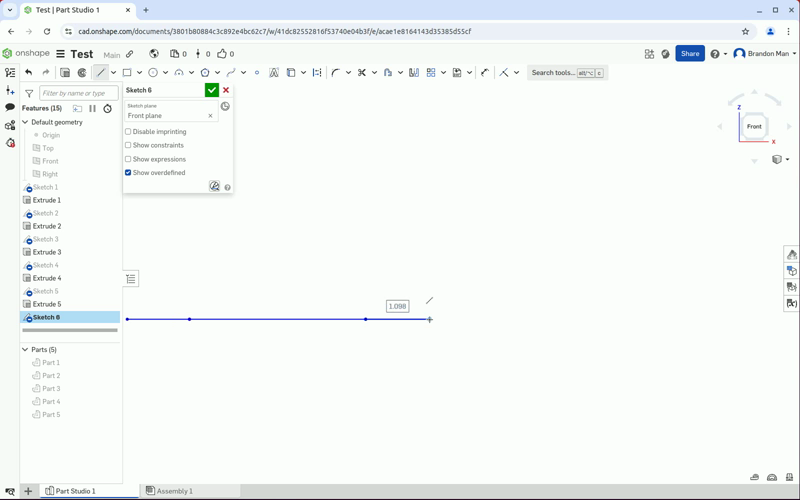
scroll(-6)
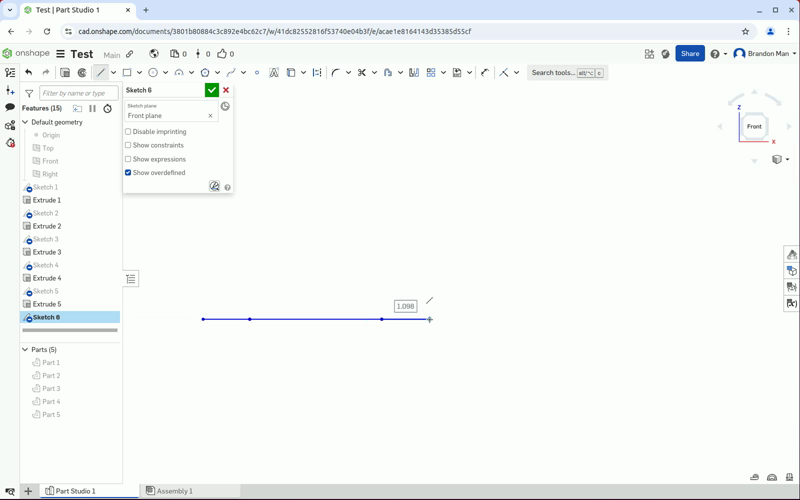
scroll(-6)
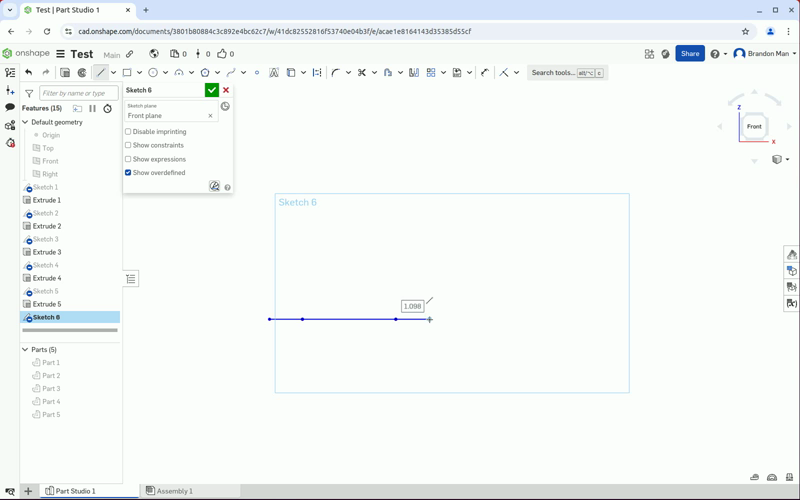
scroll(-6)
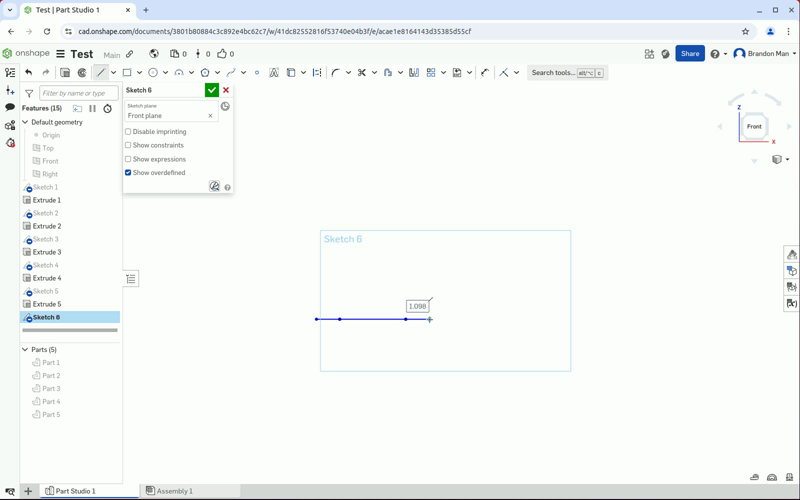
scroll(-6)
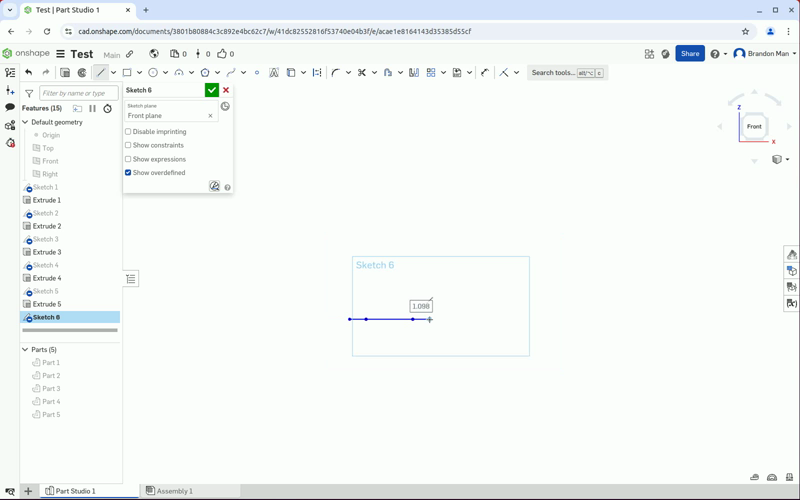
scroll(-6)
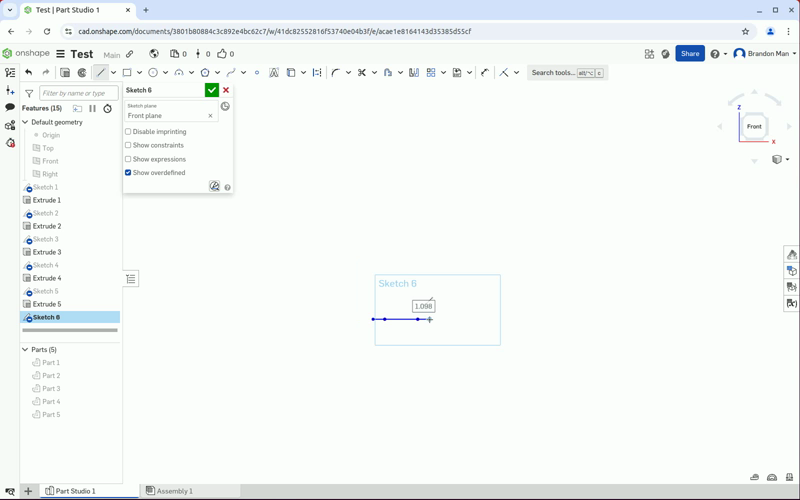
scroll(-6)
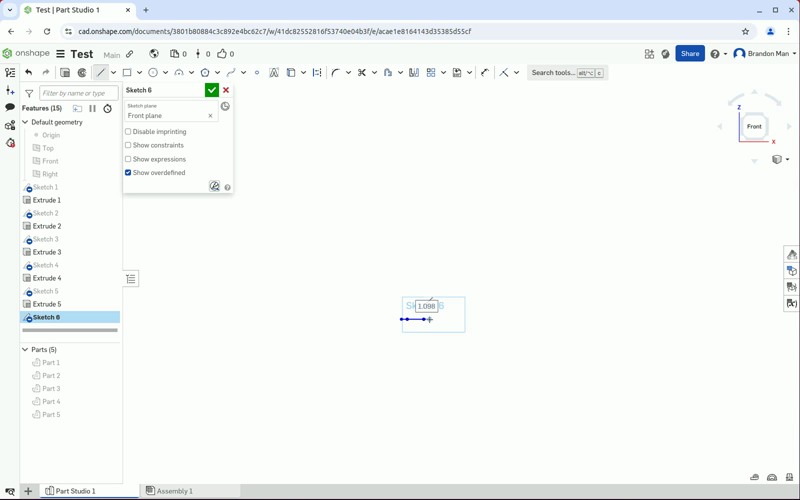
key_up(shift)
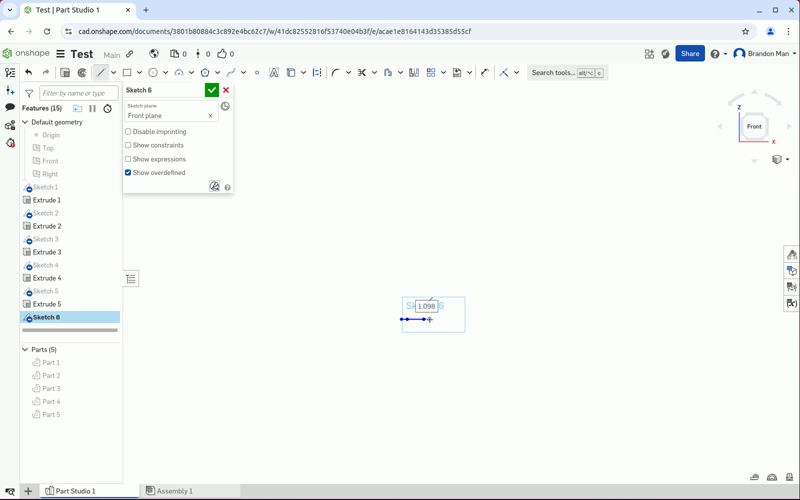
key_down(shift)
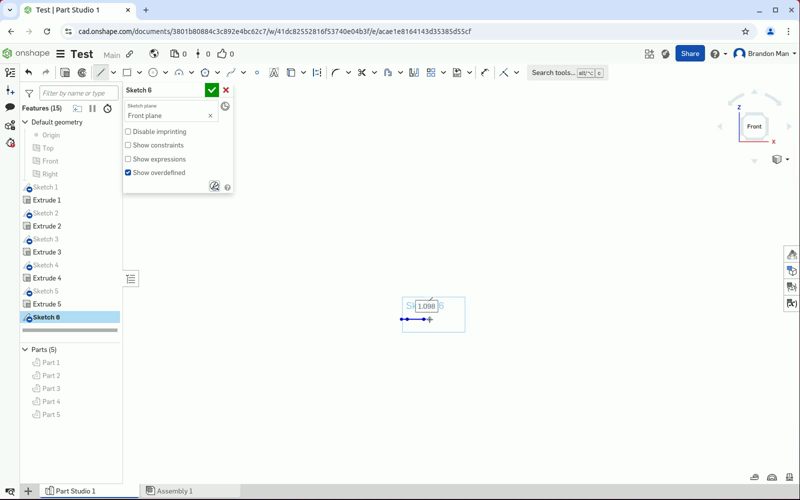
mouse_move(459, 319)
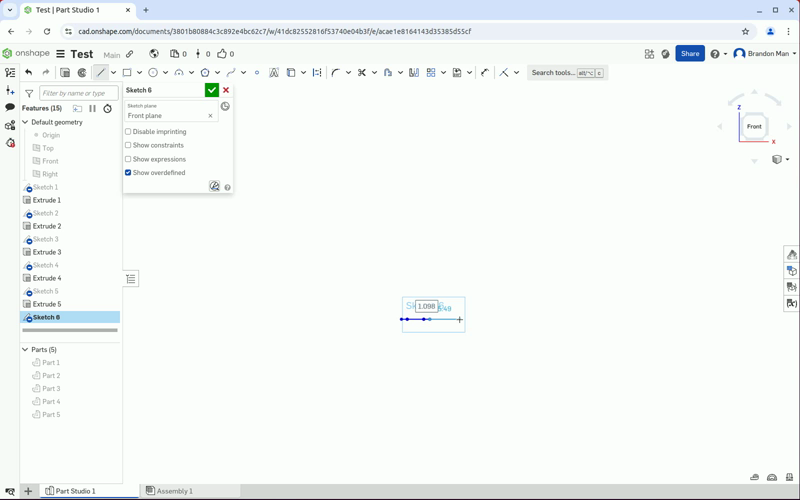
mouse_move(429, 282)
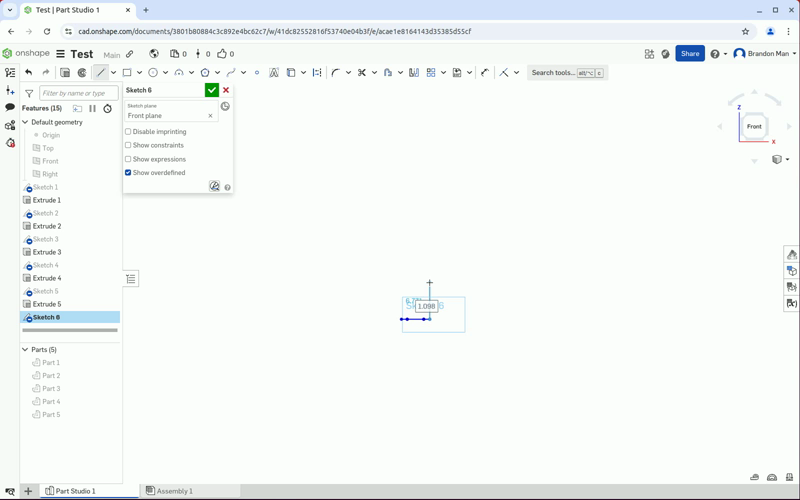
click(429, 282)
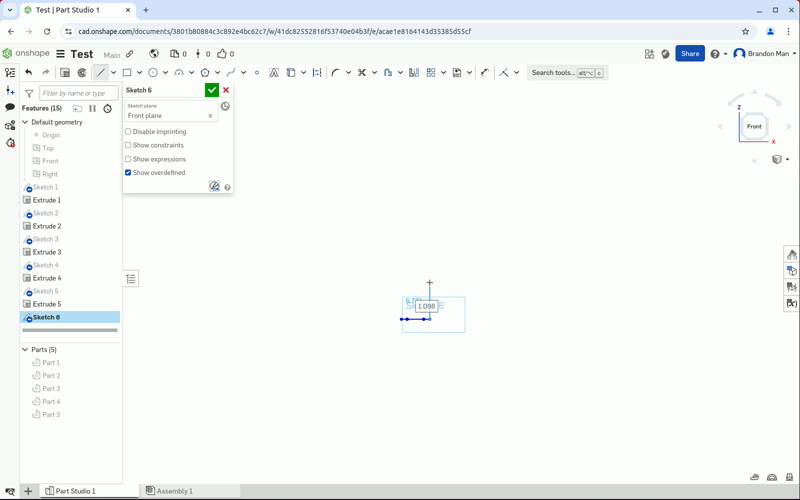
key_up(shift)
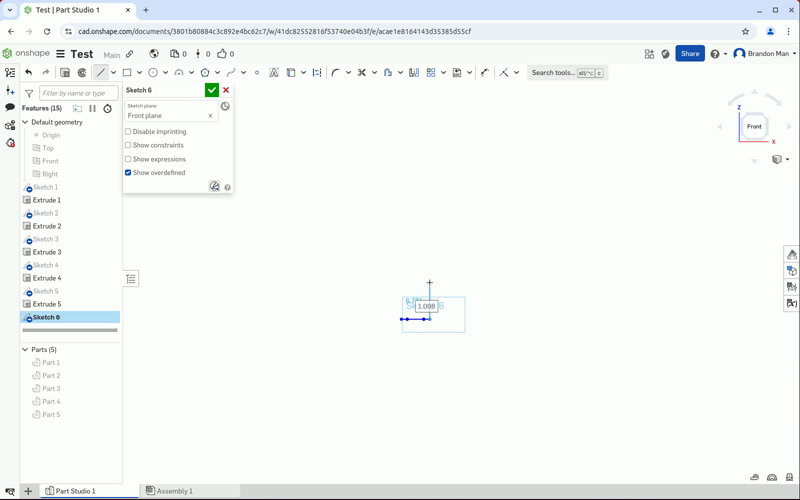
key_down(shift)
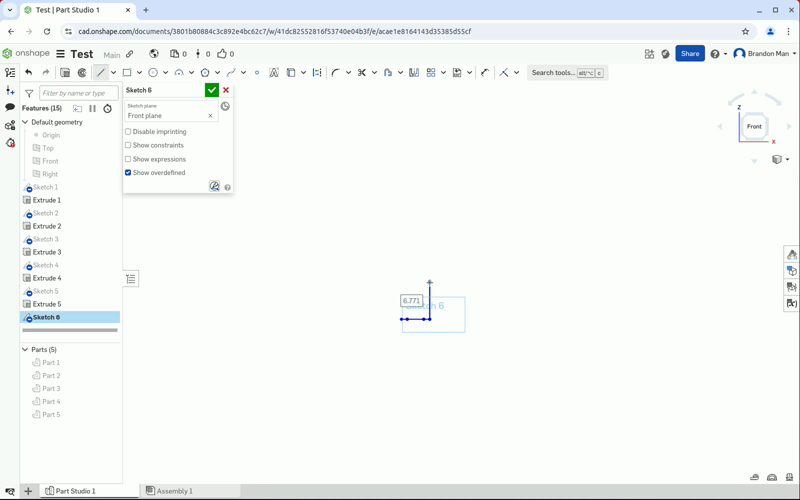
mouse_move(459, 282)
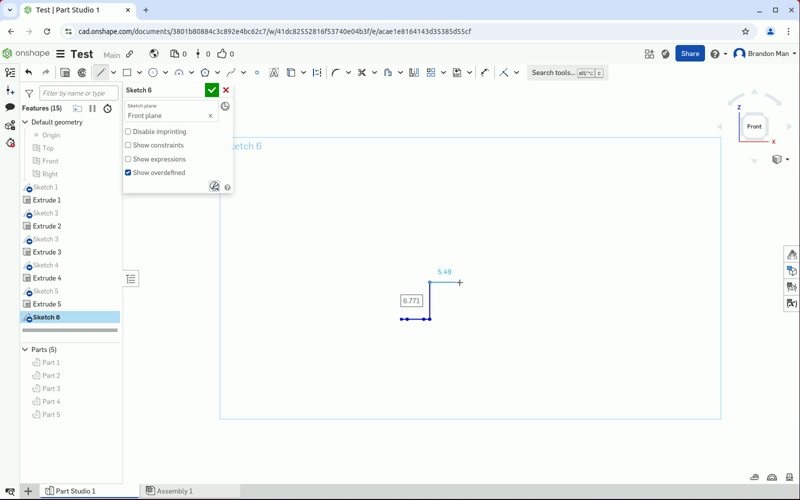
mouse_move(401, 282)
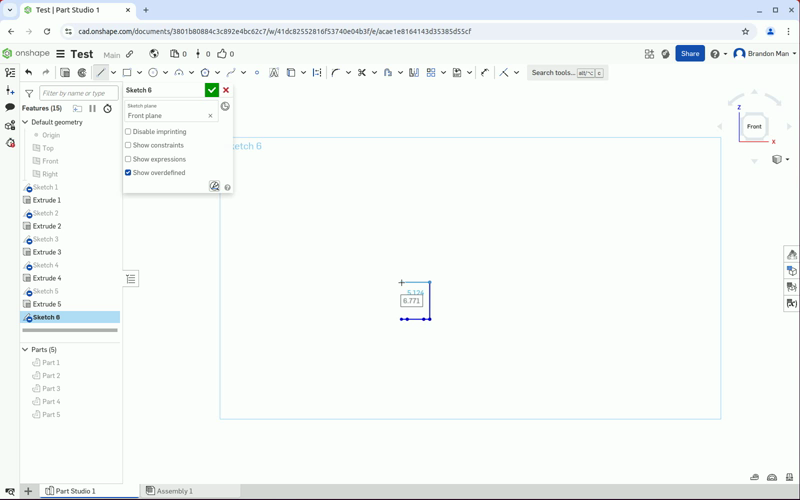
click(401, 282)
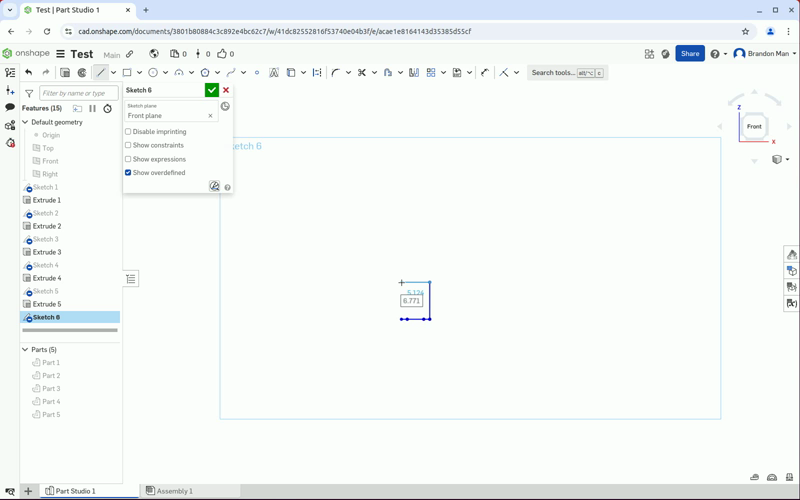
key_up(shift)
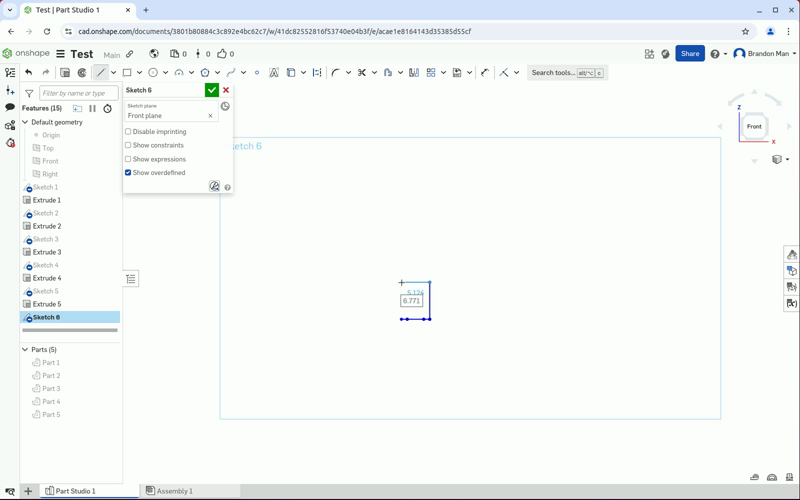
mouse_move(431, 282)
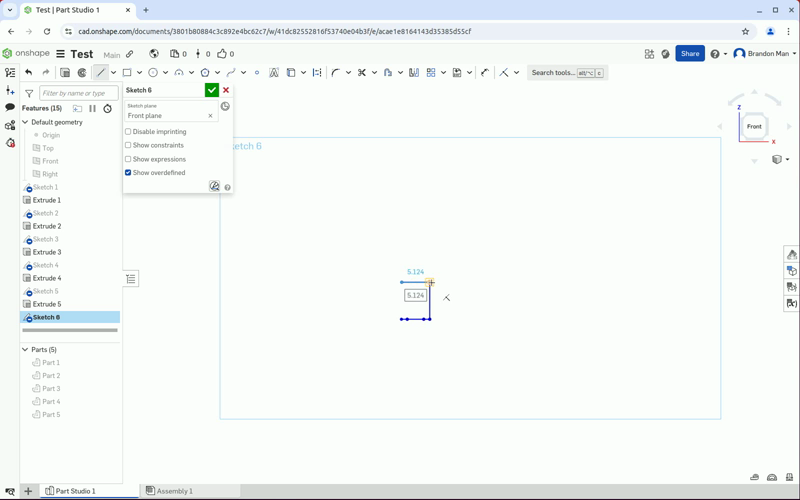
key_down(shift)
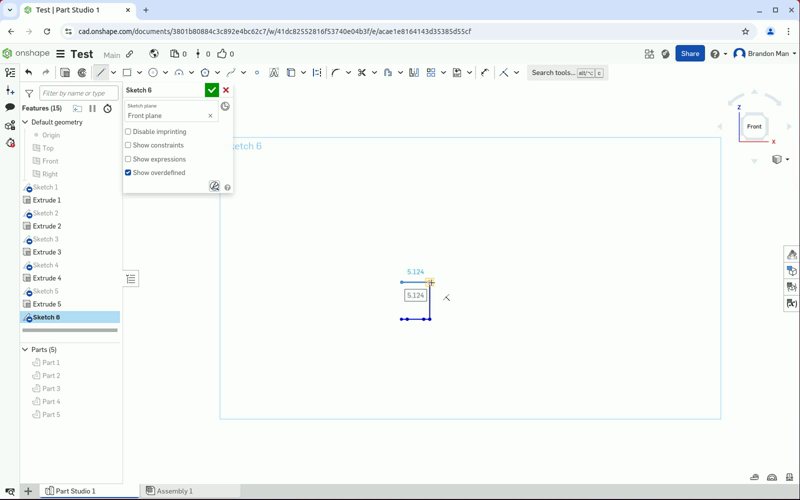
mouse_move(401, 319)
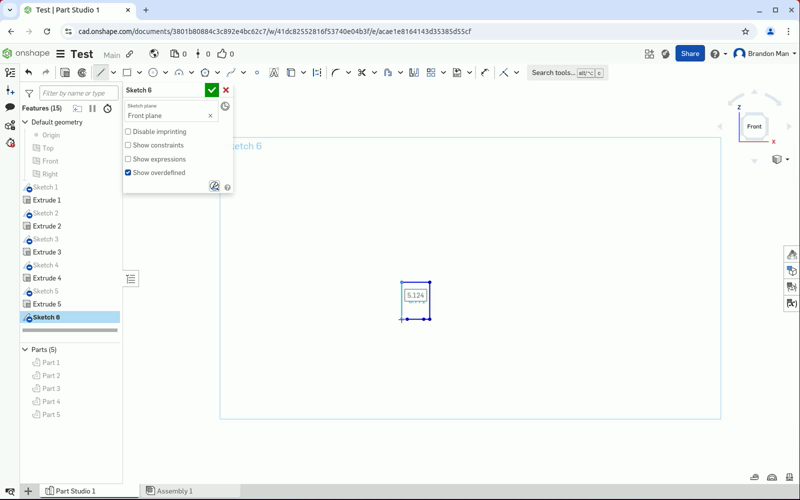
key_up(shift)
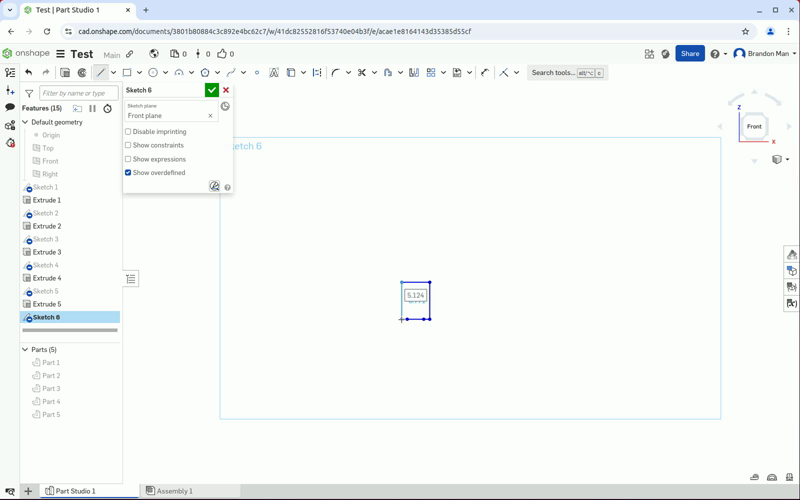
click(401, 319)
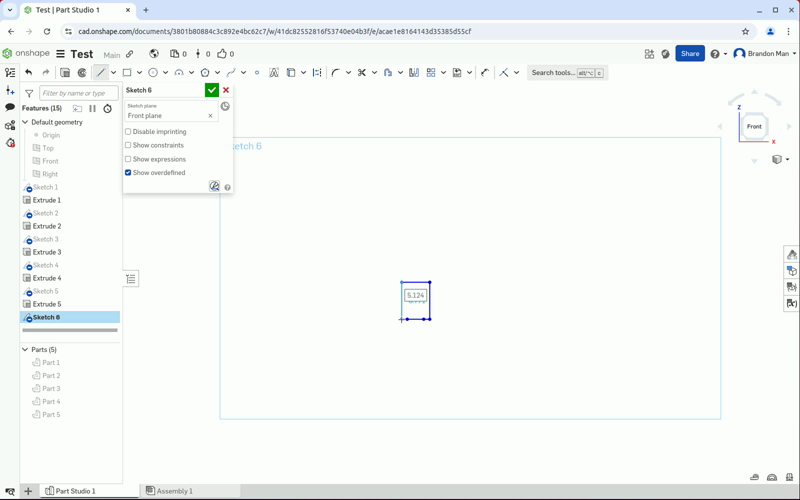
key(esc)
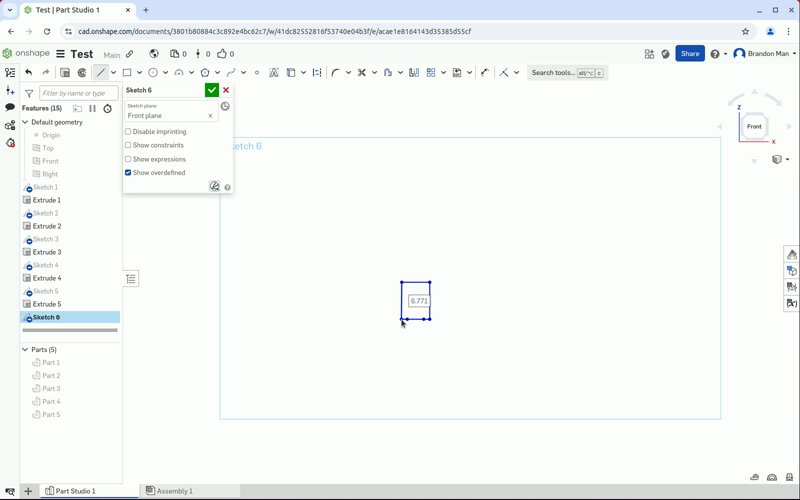
mouse_move(424, 303)
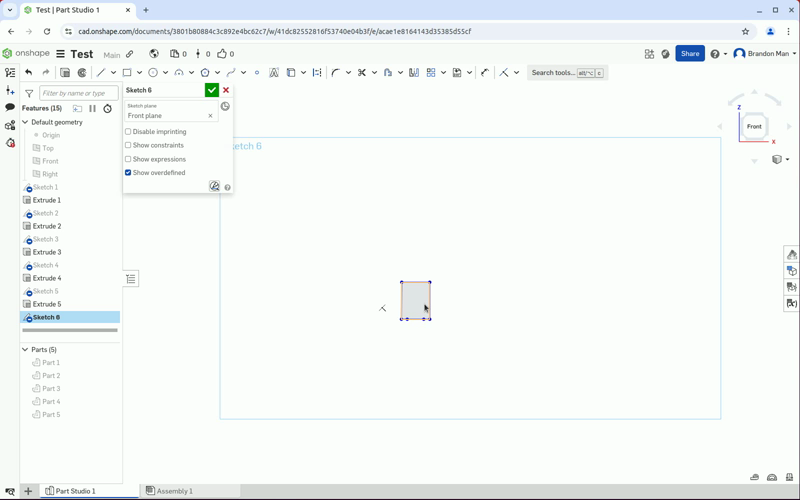
scroll(6)
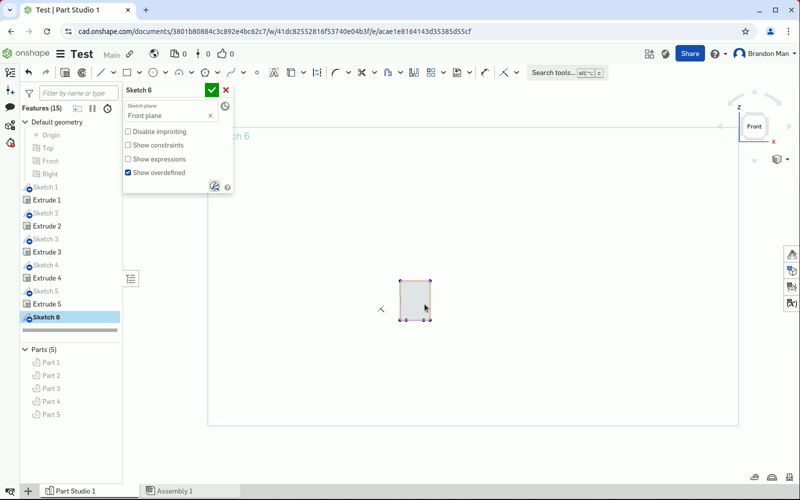
scroll(6)
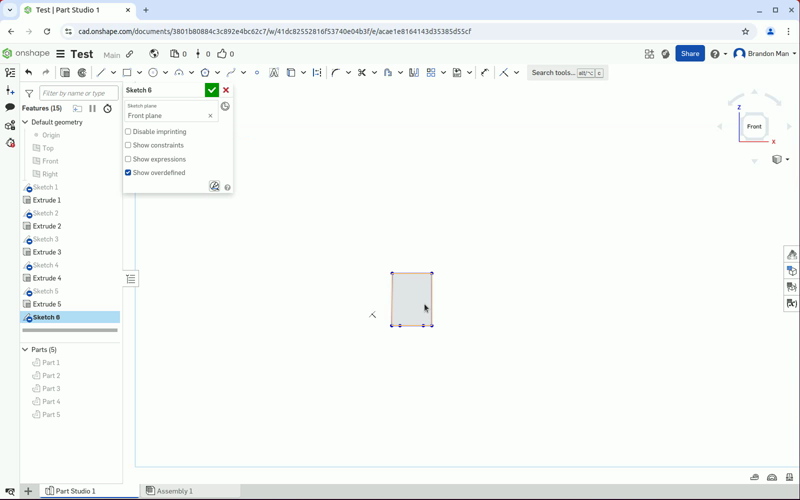
scroll(6)
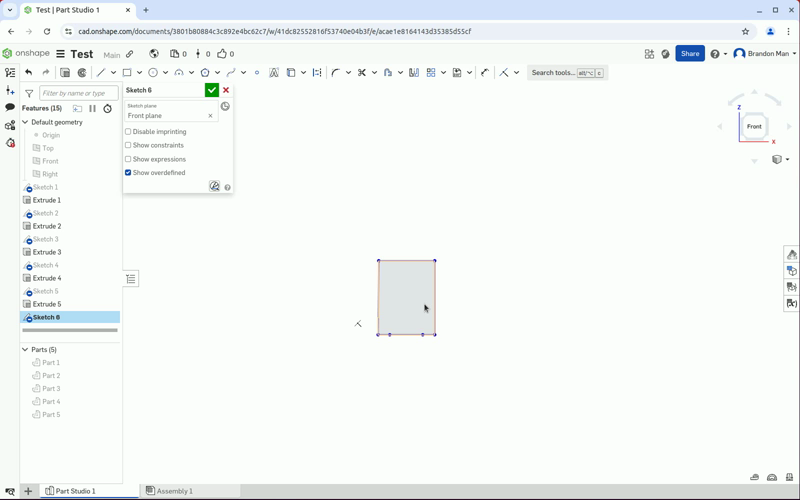
scroll(6)
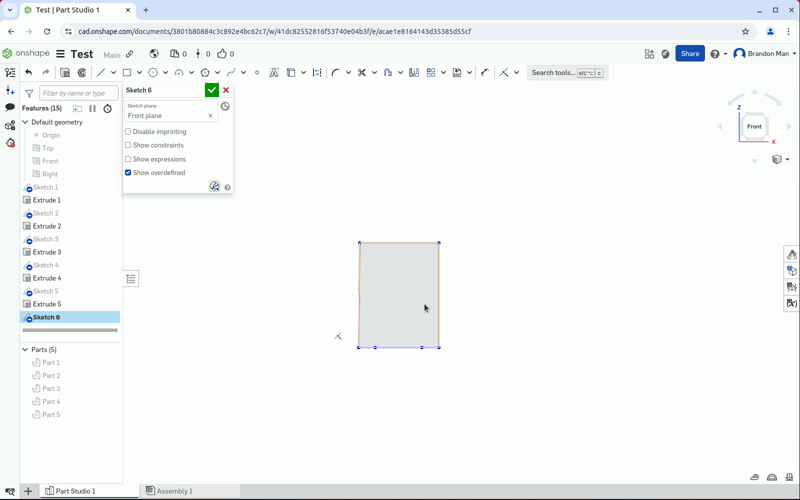
scroll(6)
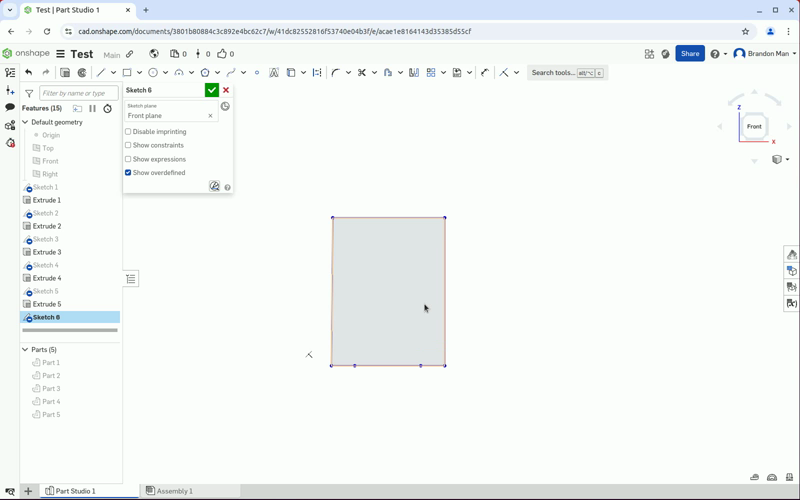
scroll(6)
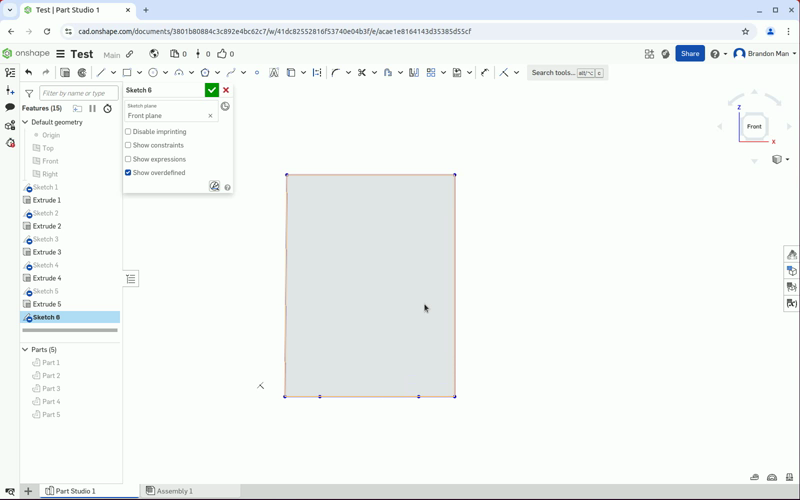
scroll(6)
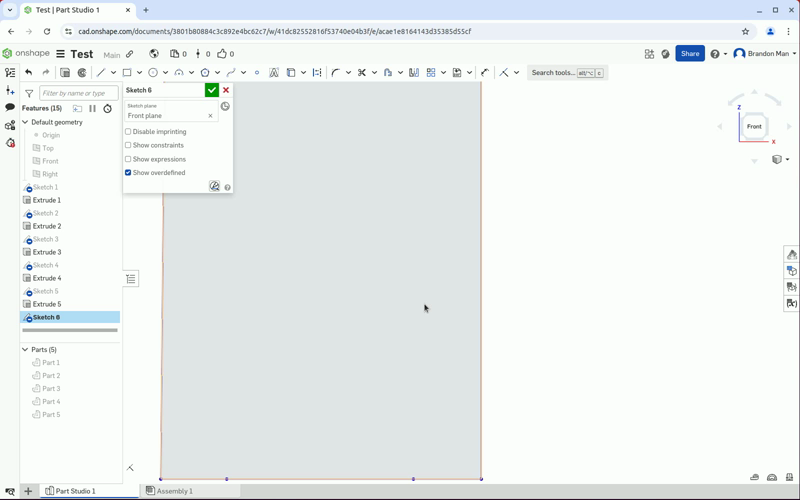
click(424, 303)
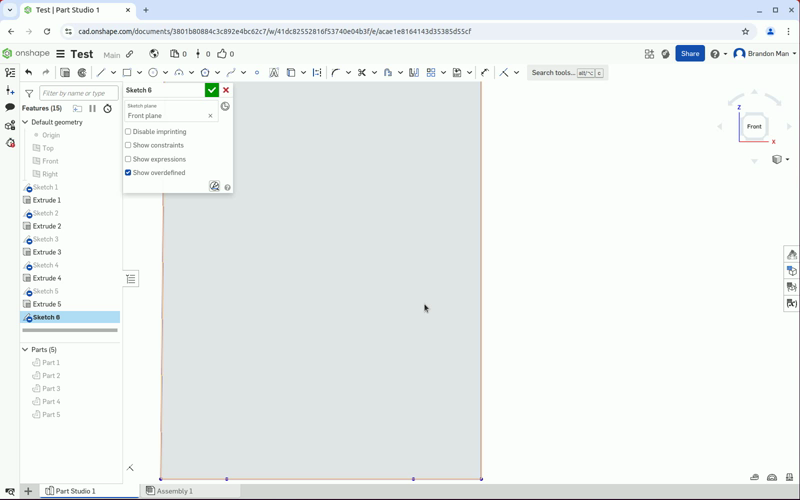
scroll(-6)
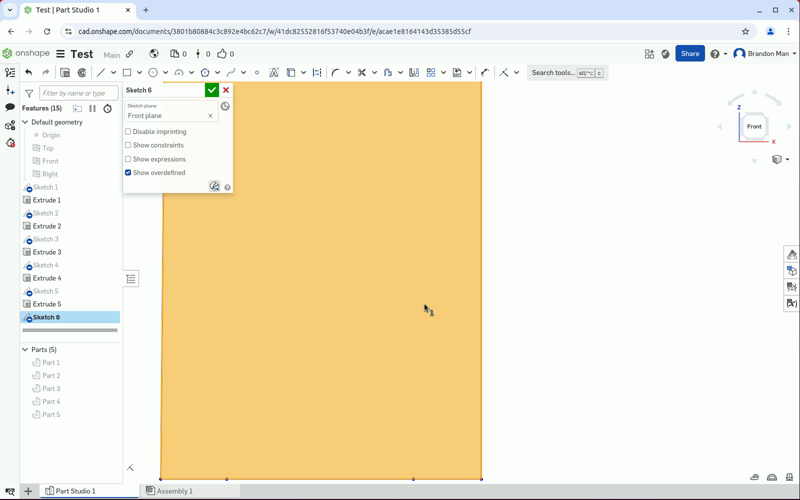
scroll(-6)
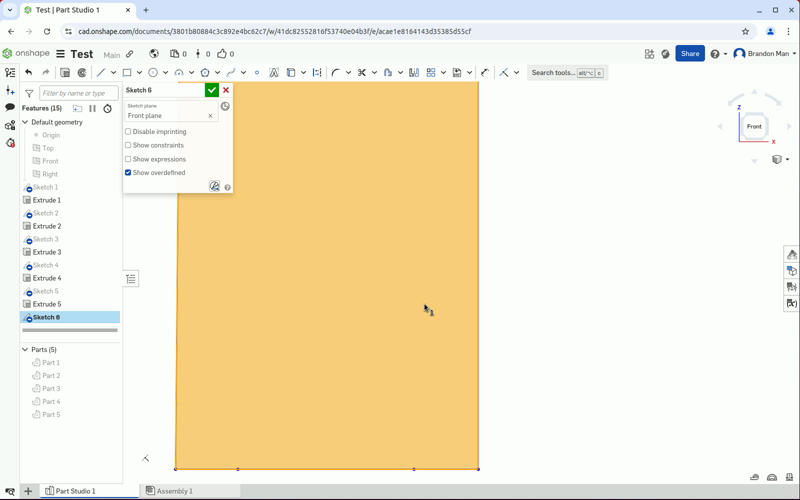
scroll(-6)
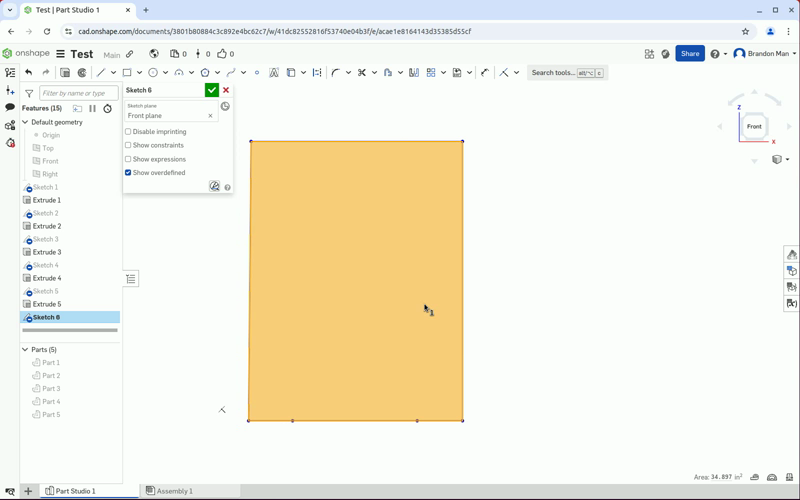
scroll(-6)
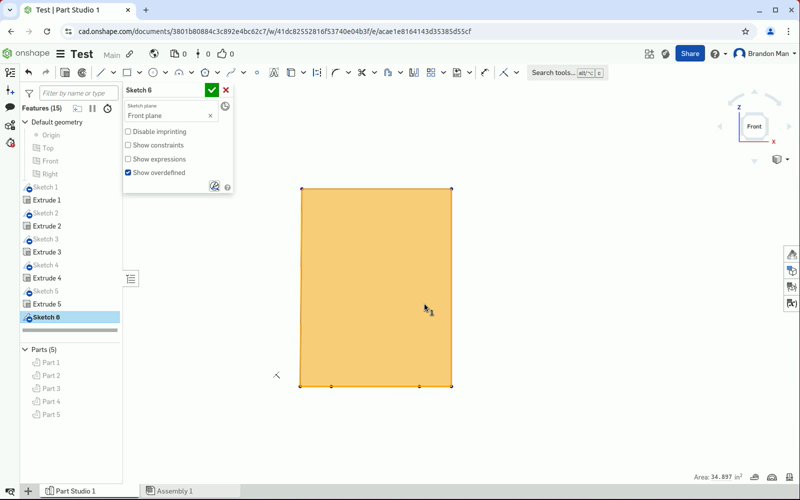
scroll(-6)
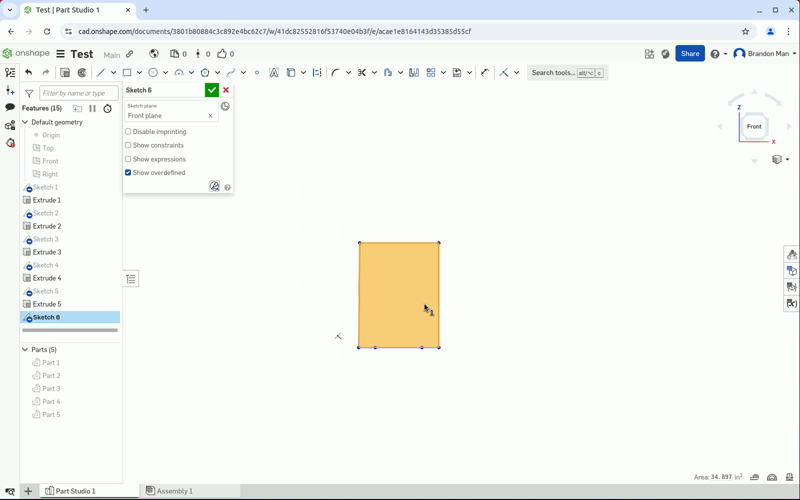
scroll(-6)
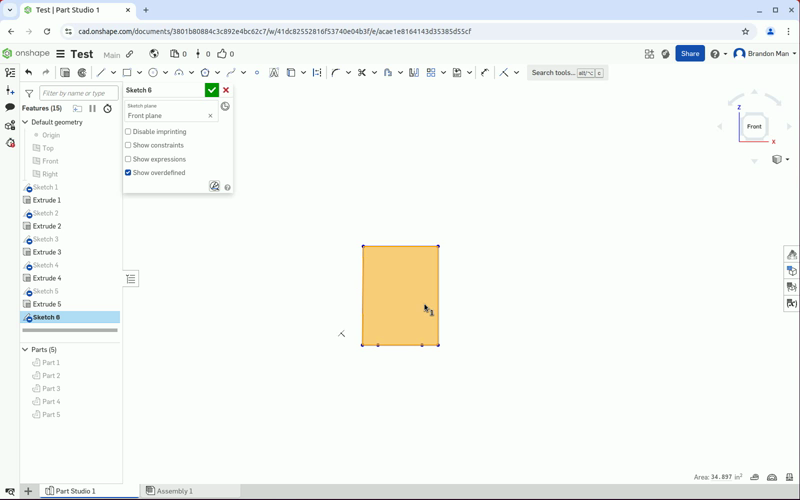
scroll(-6)
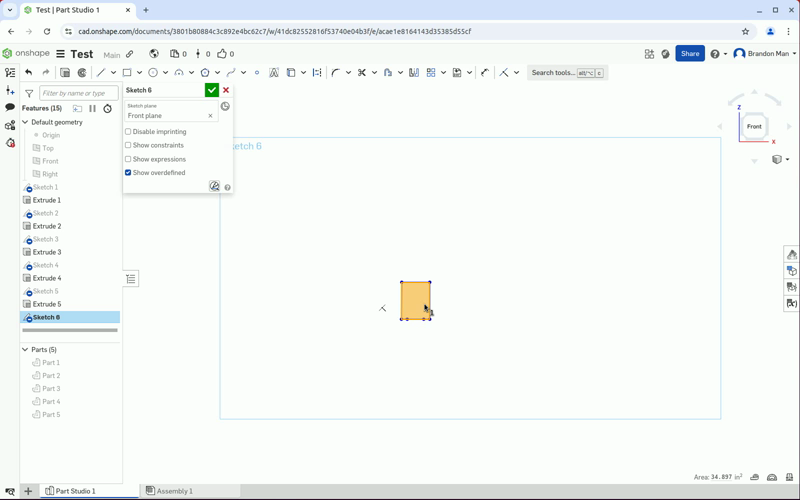
mouse_move(73, 352)
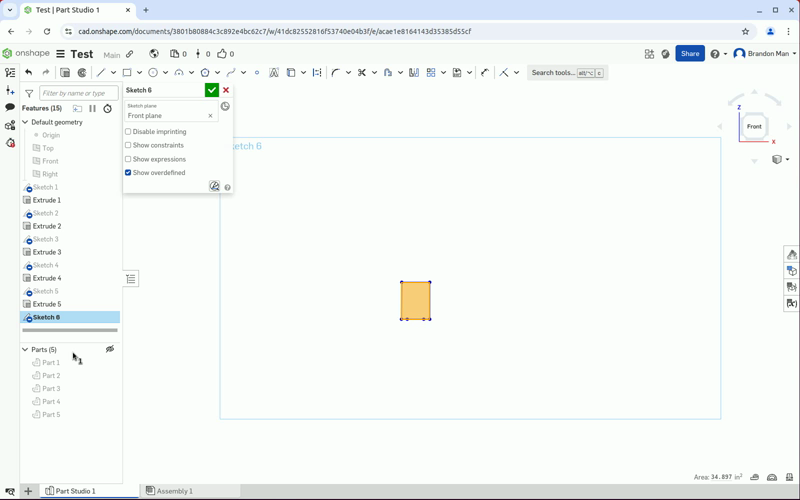
key(shift+y)
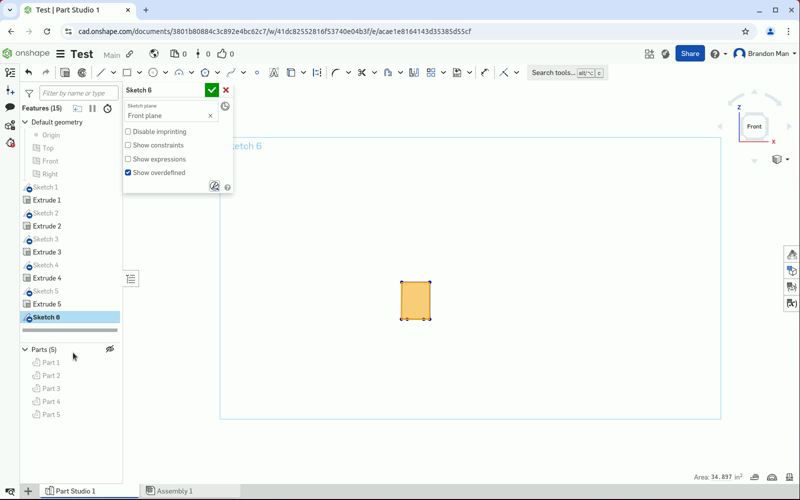
key(shift+e)
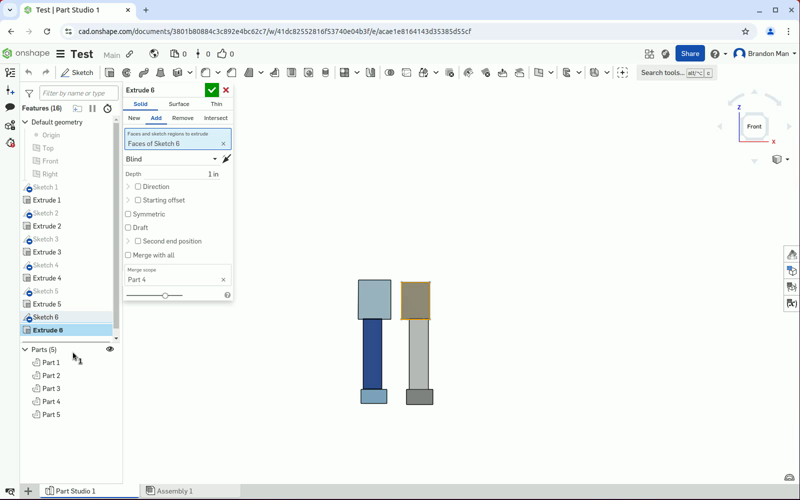
mouse_move(143, 106)
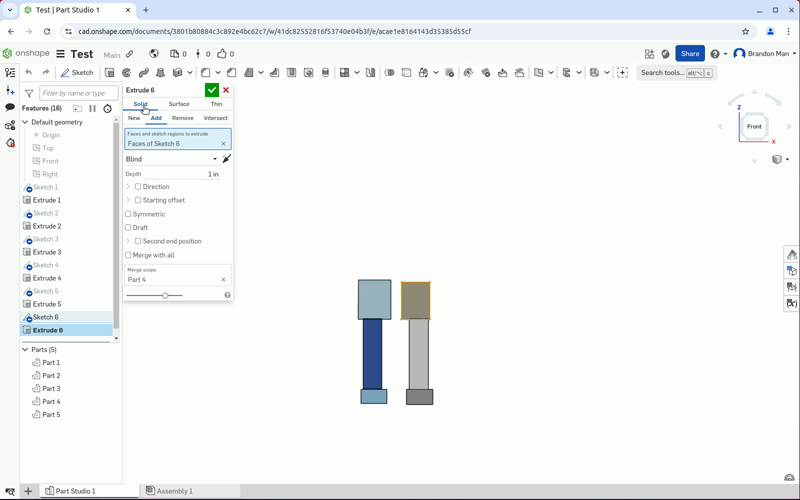
click(143, 106)
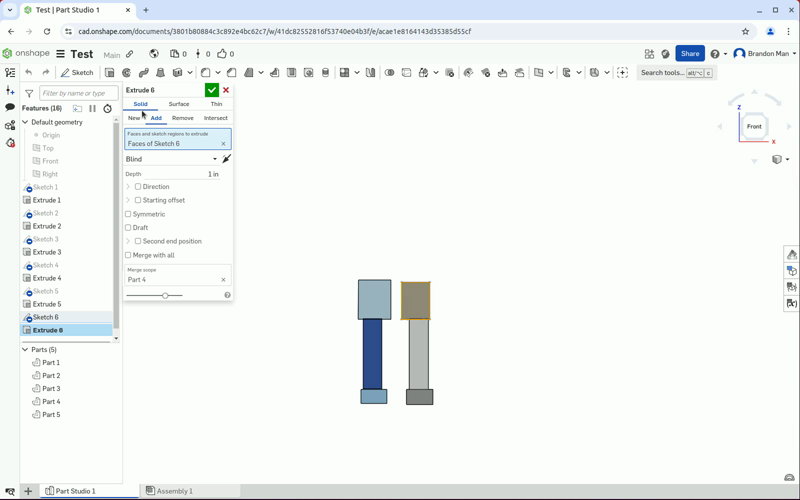
mouse_move(137, 120)
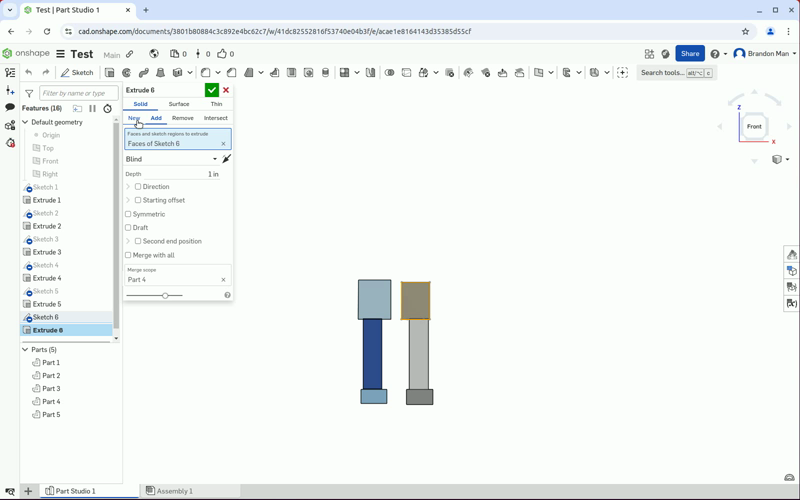
click(137, 120)
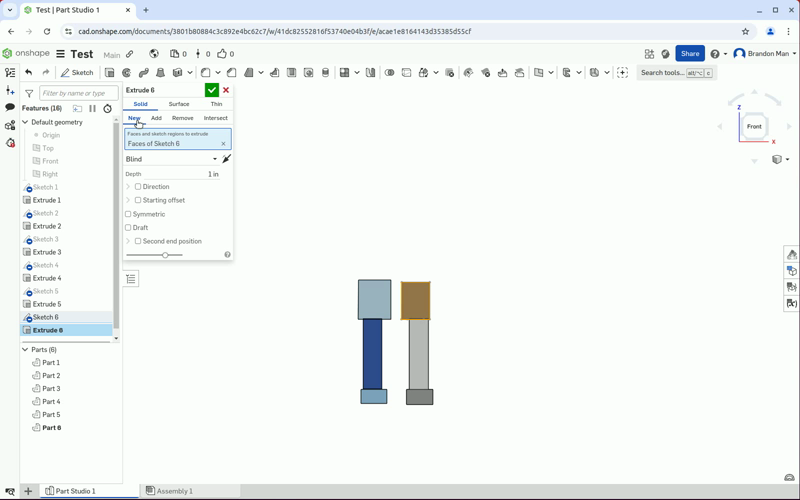
key(tab, 4)
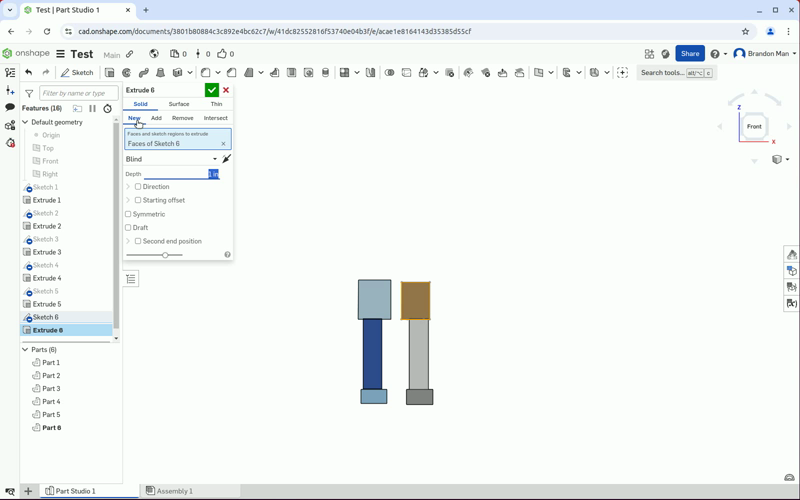
text(2.166)
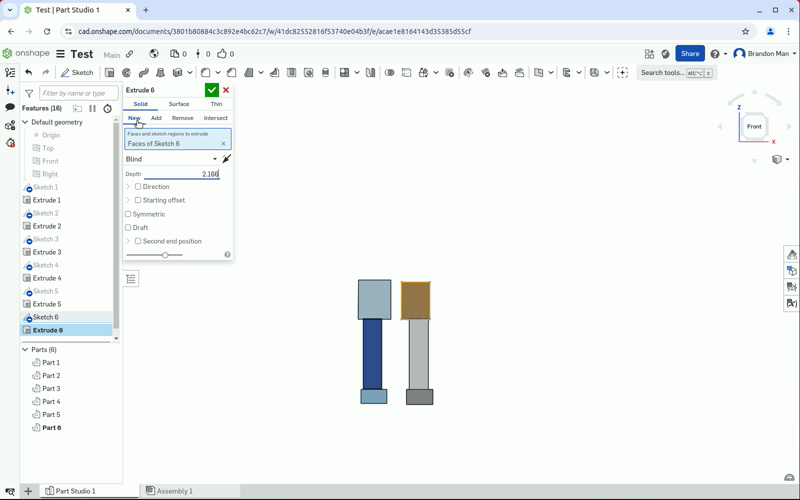
key(enter)
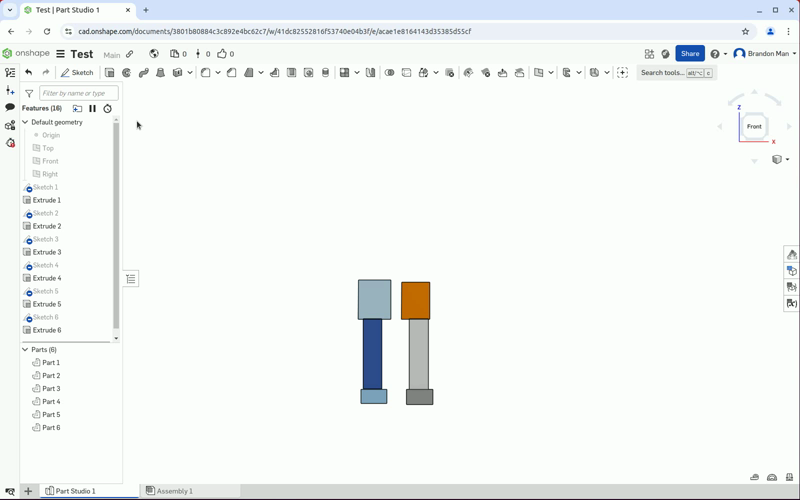
key(shift+h)
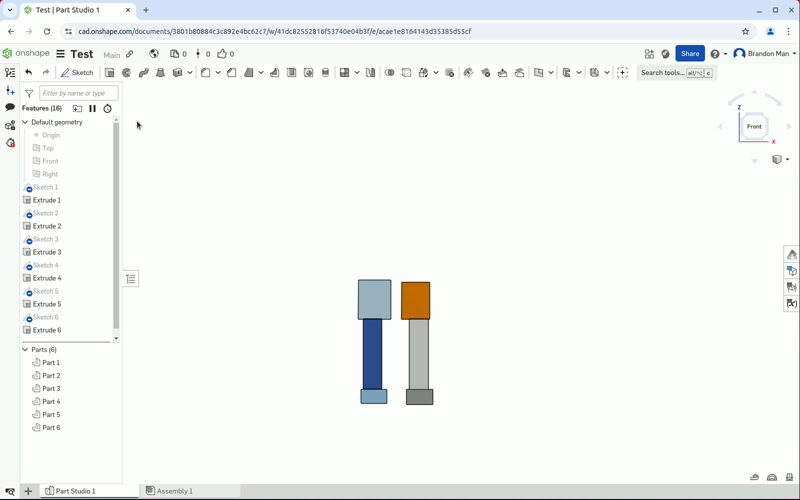
key(shift+h)
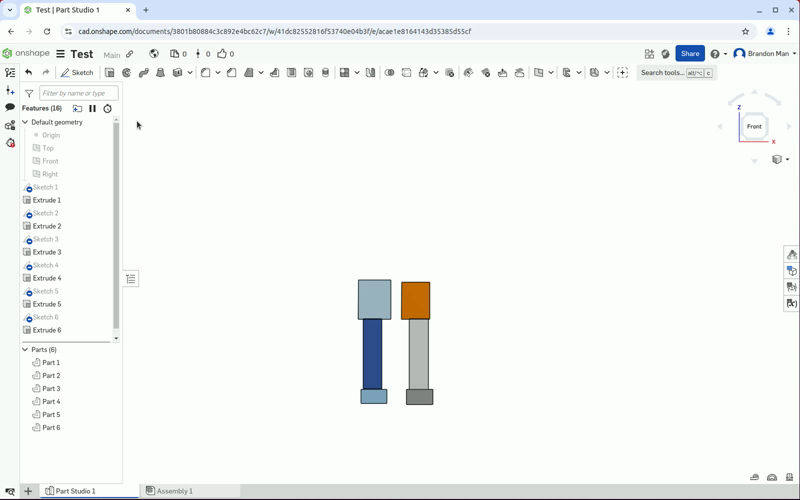
mouse_move(69, 189)
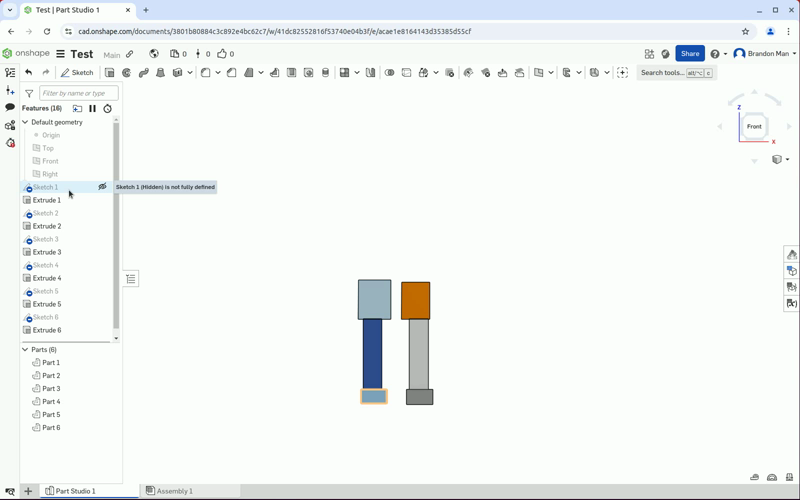
click(69, 189)
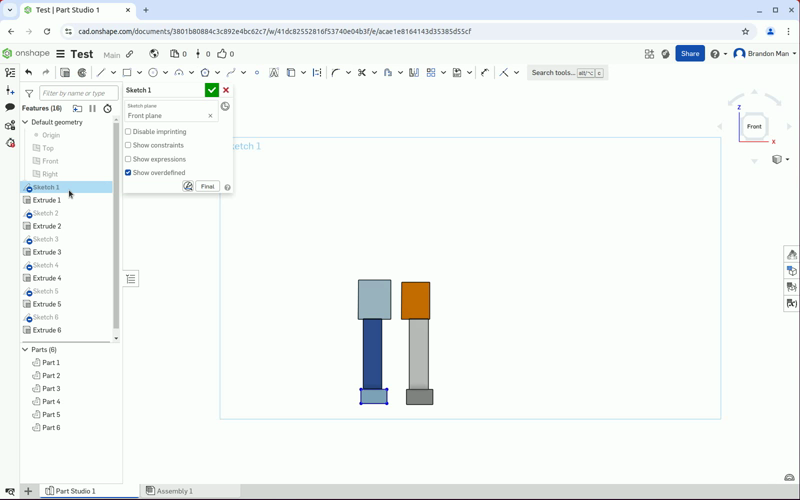
mouse_move(229, 92)
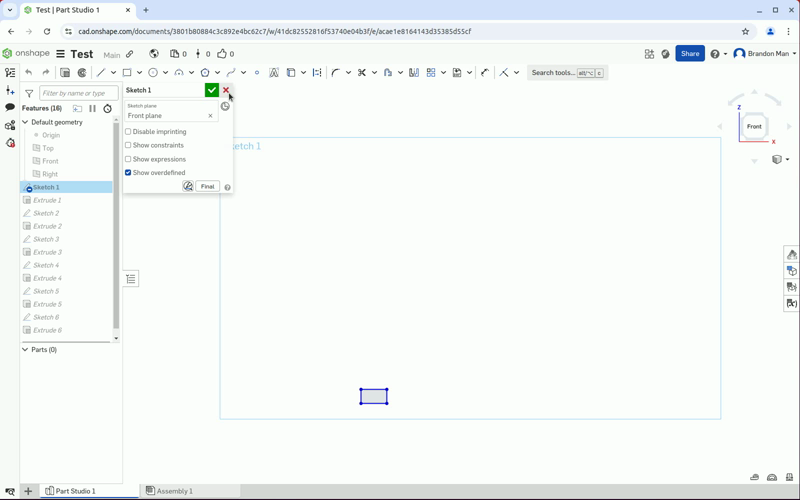
click(229, 92)
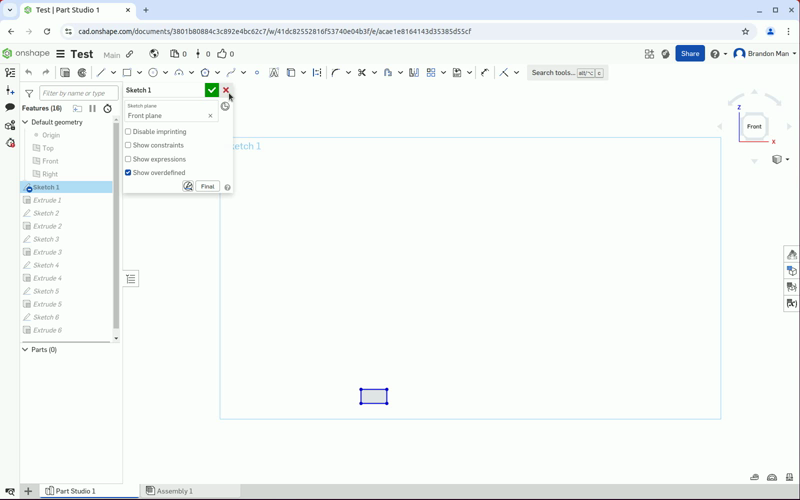
key(shift+s)
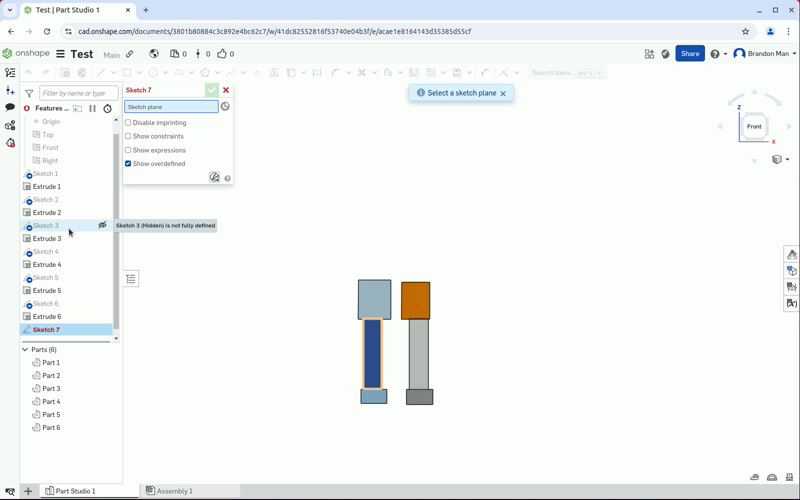
scroll(3)
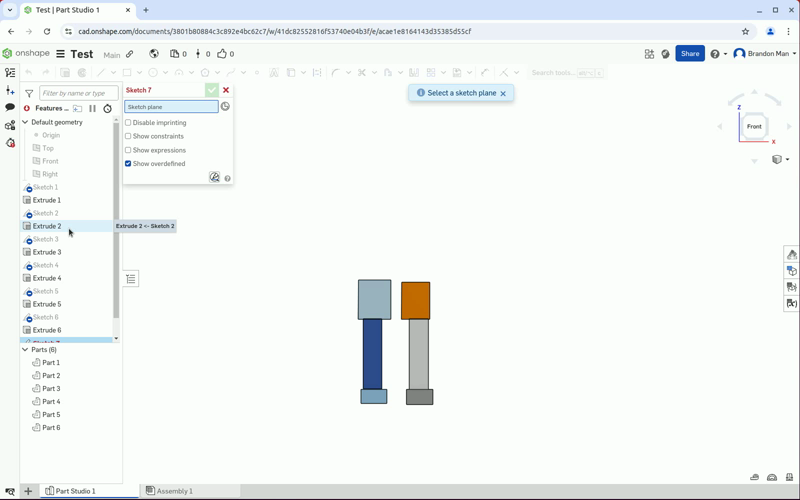
mouse_move(69, 163)
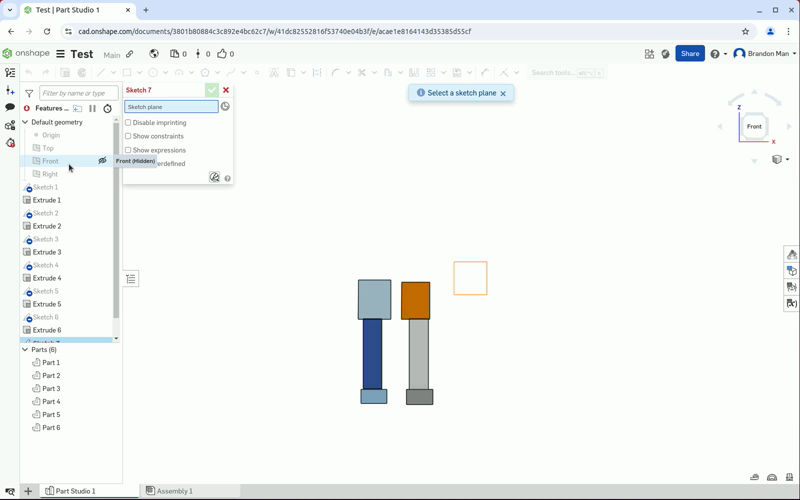
click(69, 163)
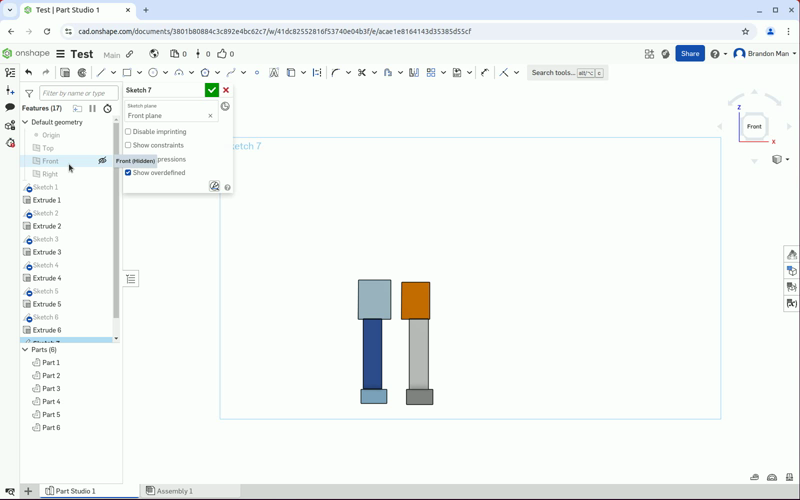
mouse_move(73, 352)
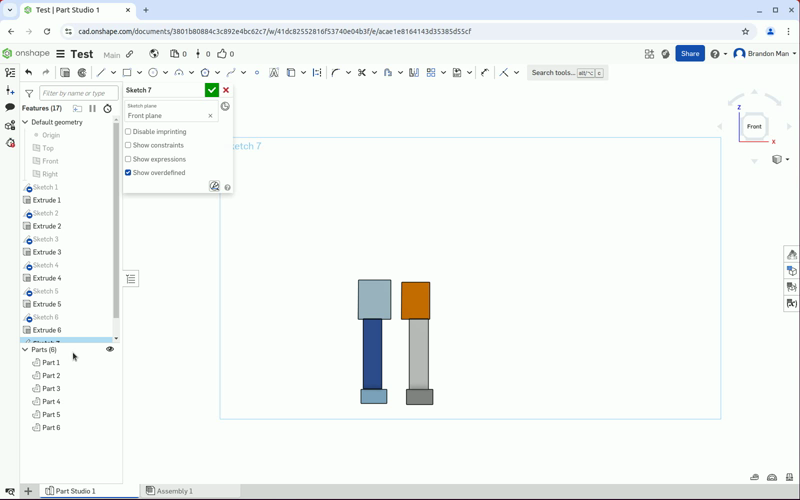
key(y)
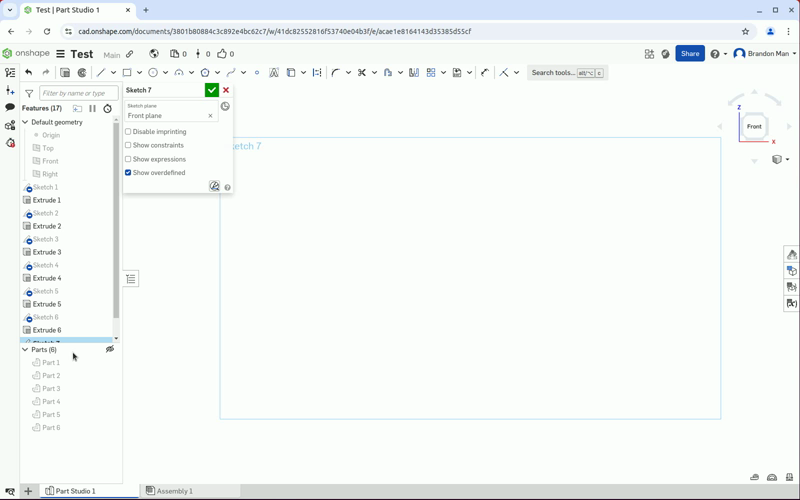
key(l)
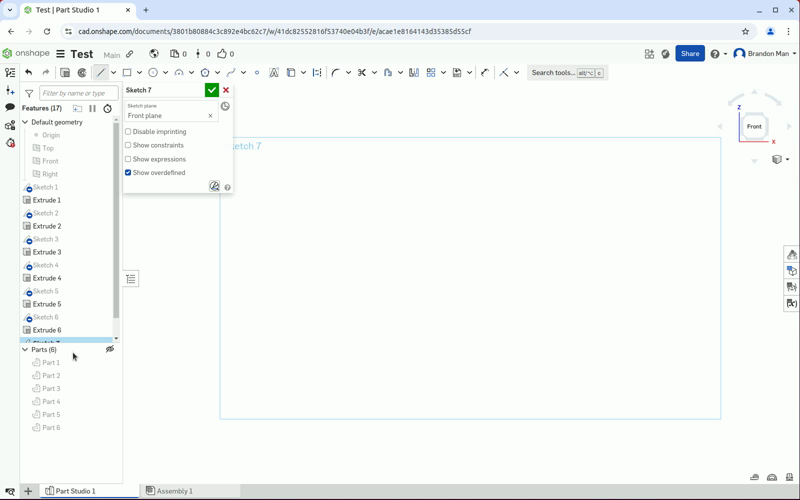
key_down(shift)
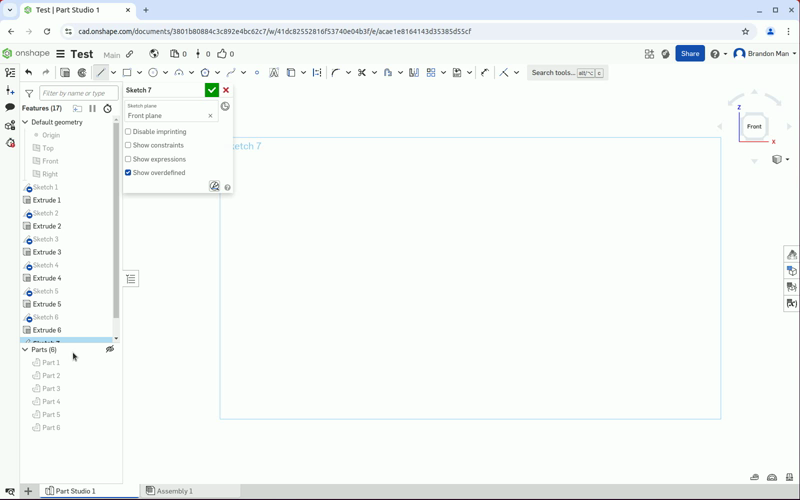
mouse_move(361, 282)
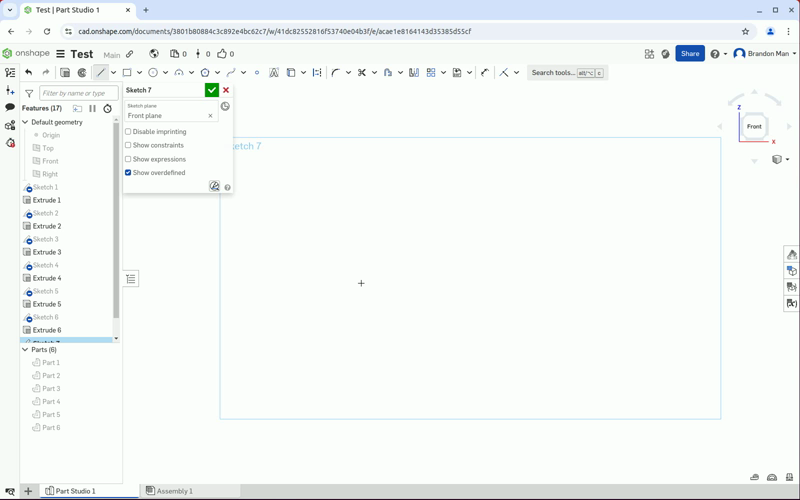
click(361, 282)
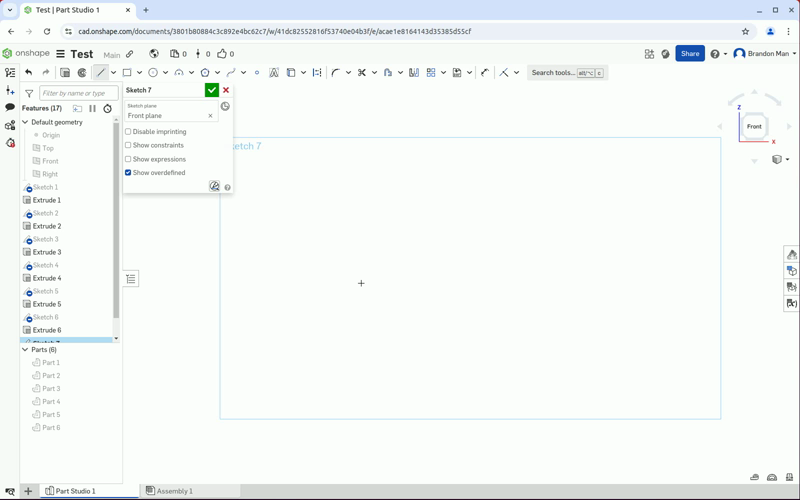
key_up(shift)
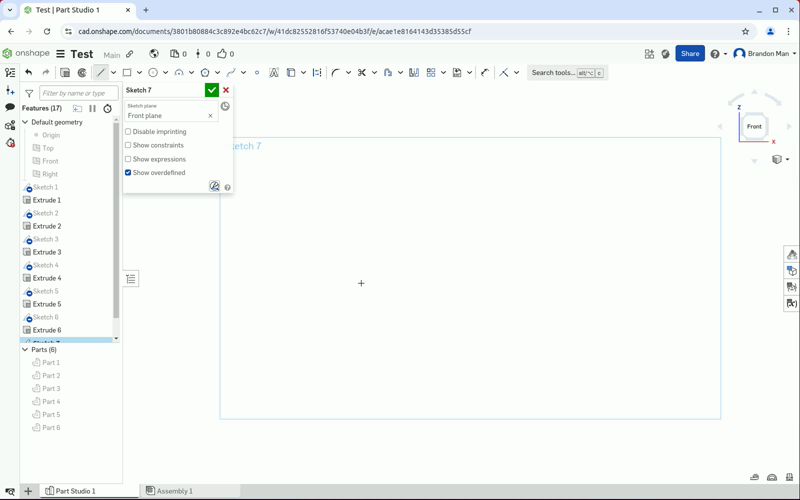
key_down(shift)
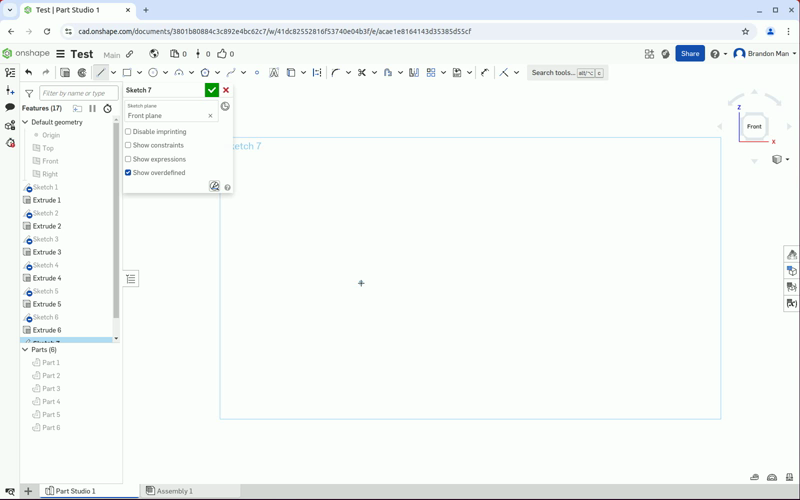
mouse_move(391, 282)
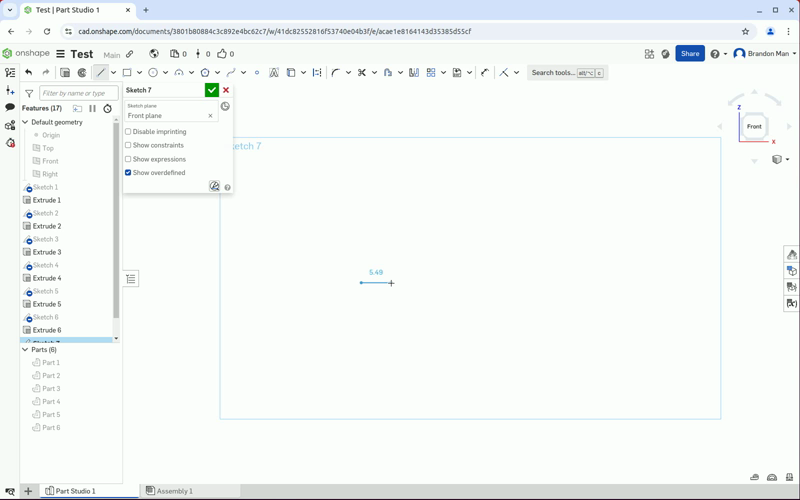
mouse_move(390, 282)
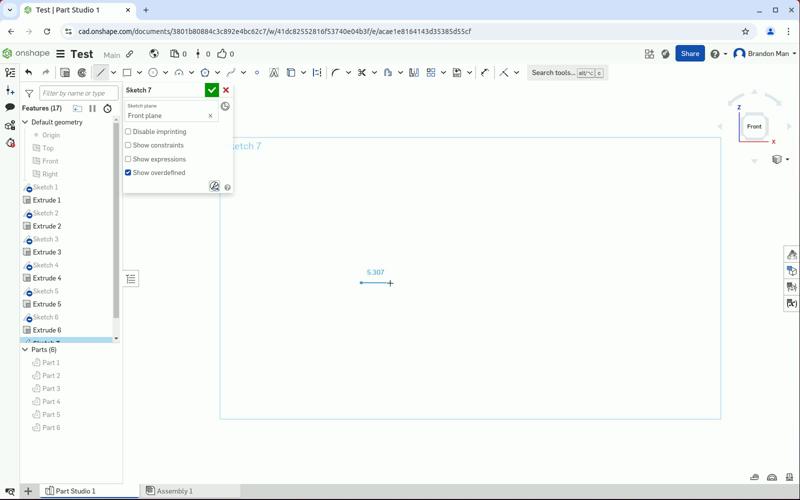
click(390, 282)
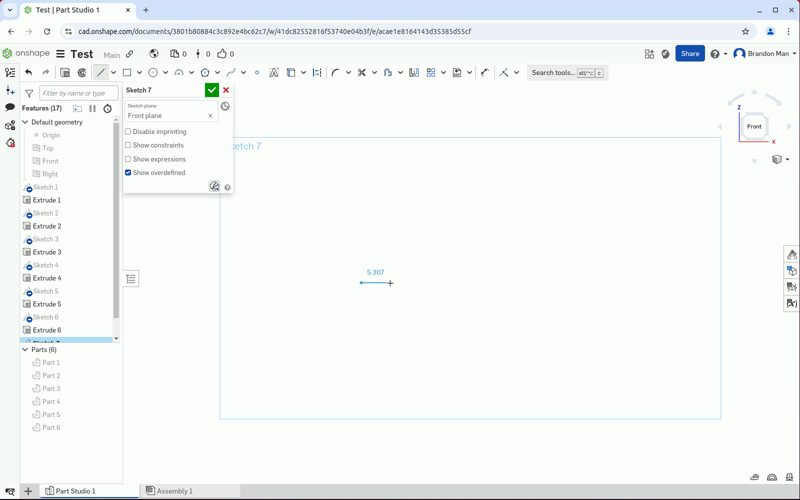
key_up(shift)
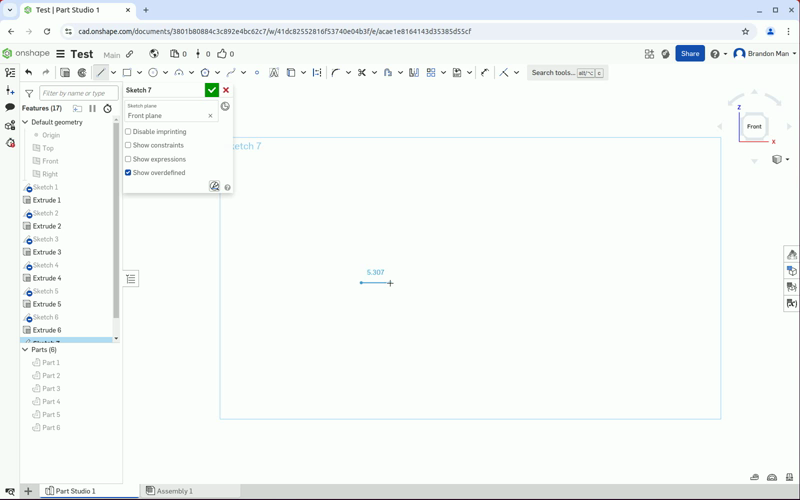
key_down(shift)
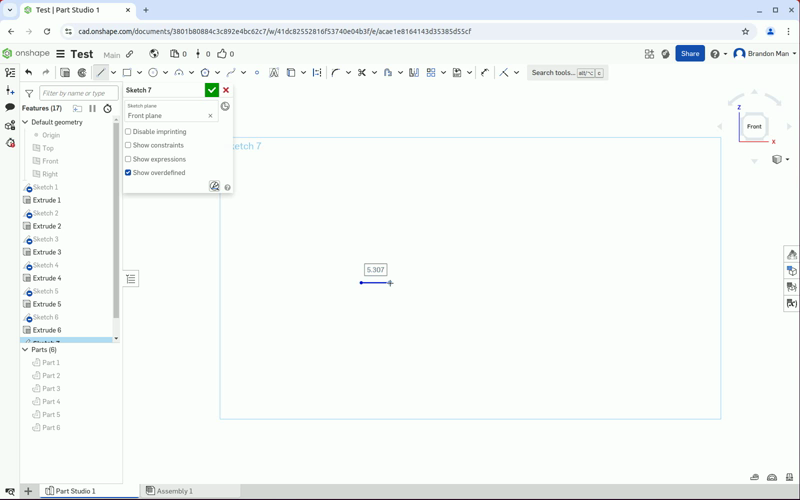
mouse_move(420, 282)
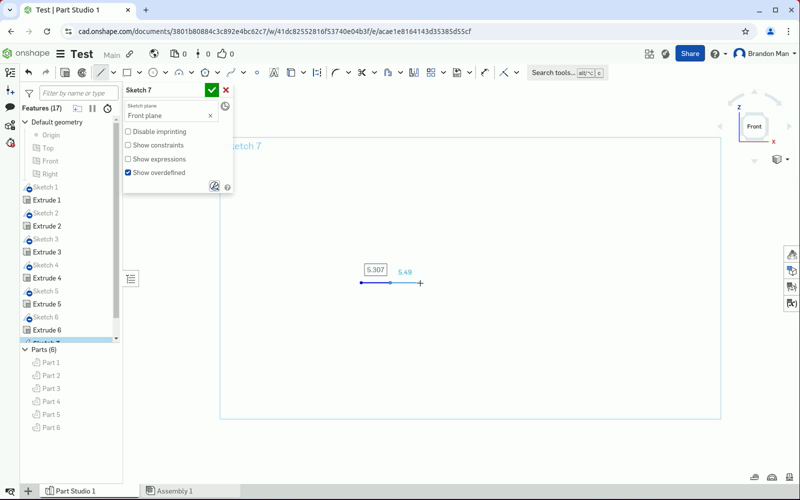
mouse_move(402, 282)
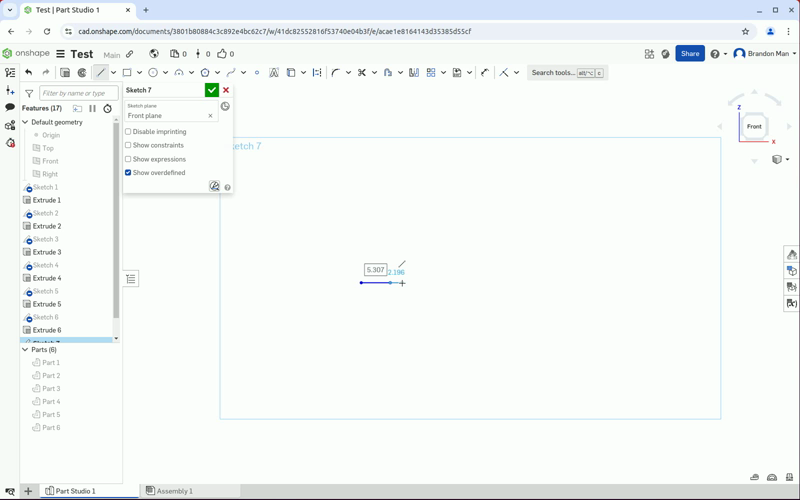
click(402, 282)
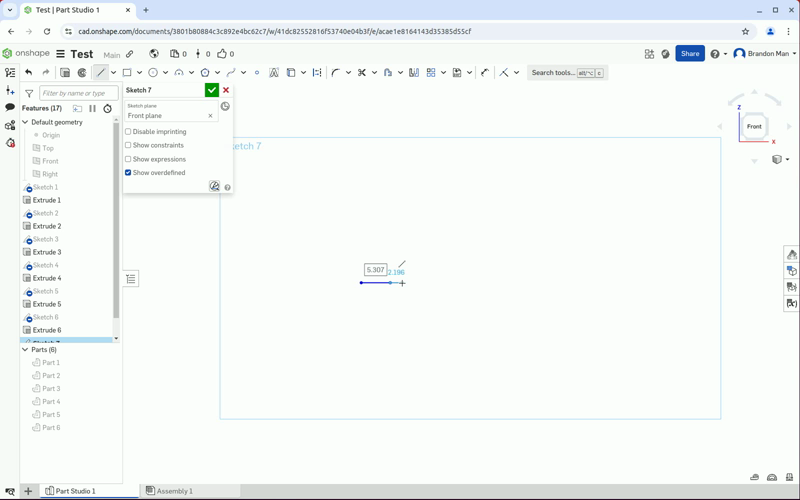
key_up(shift)
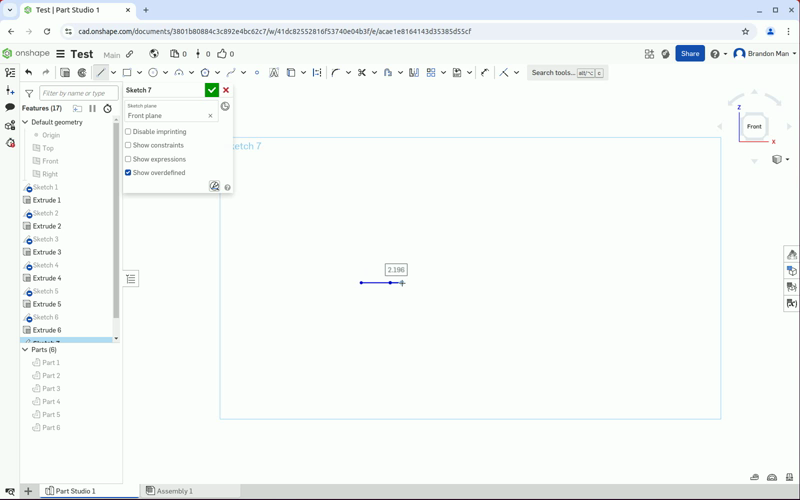
key_down(shift)
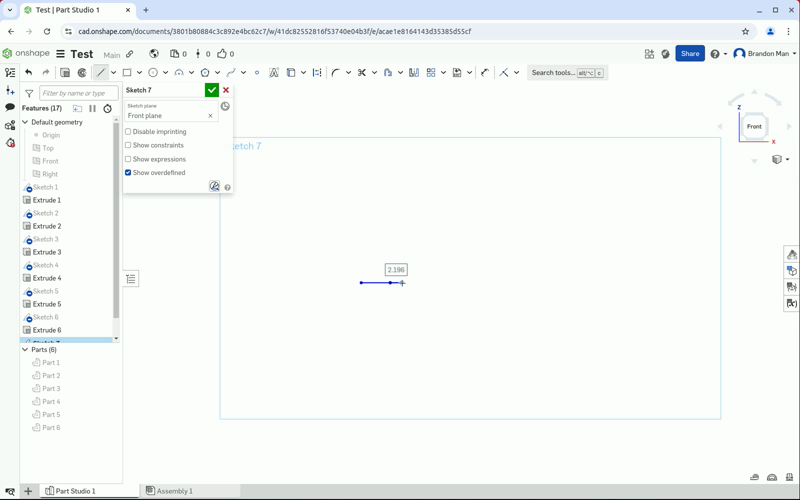
mouse_move(432, 282)
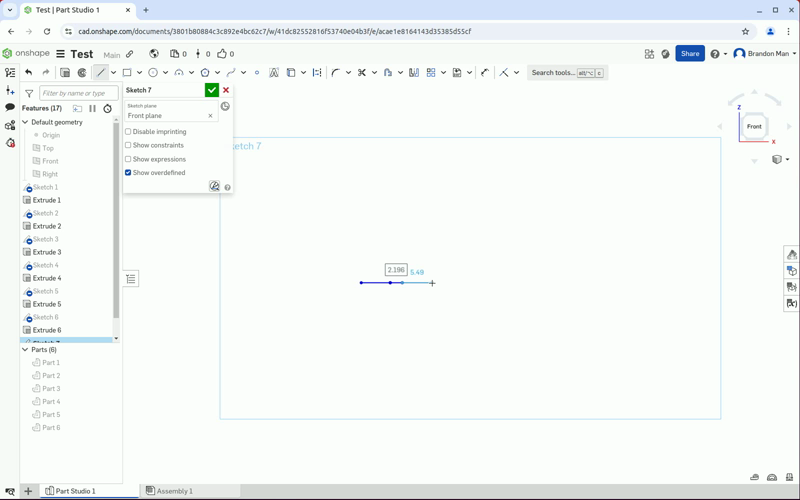
mouse_move(428, 282)
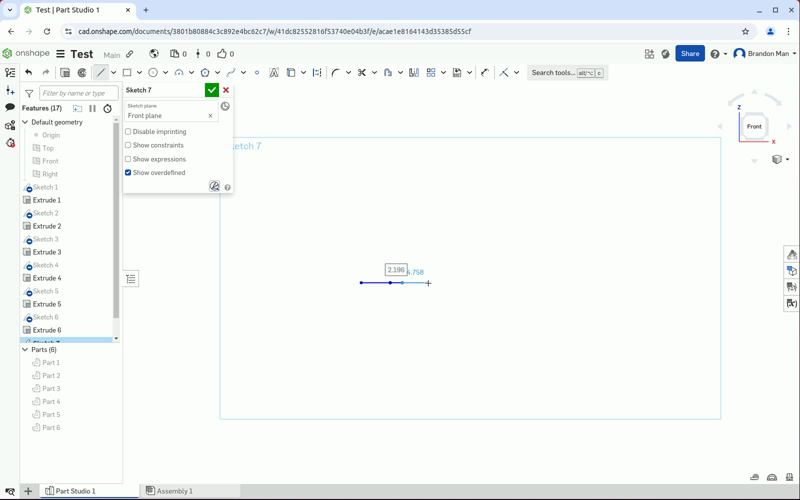
click(428, 282)
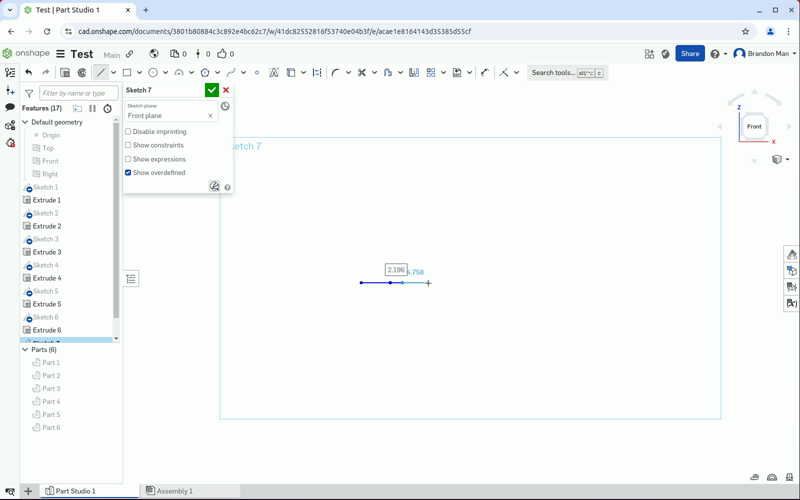
key_up(shift)
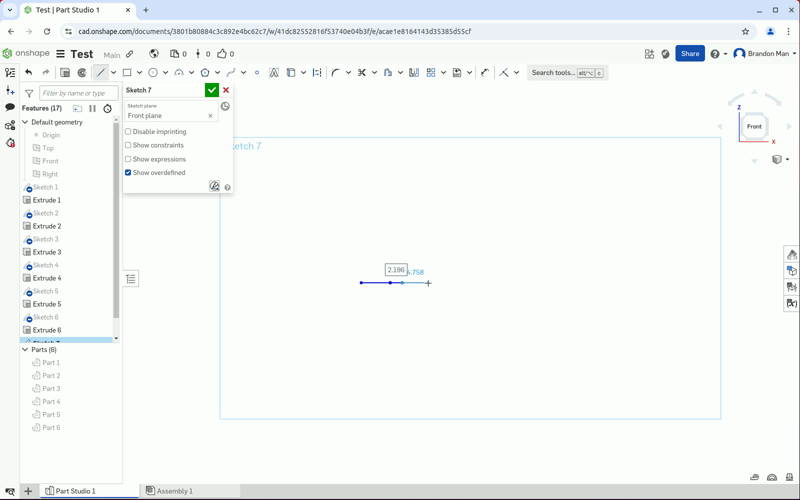
key_down(shift)
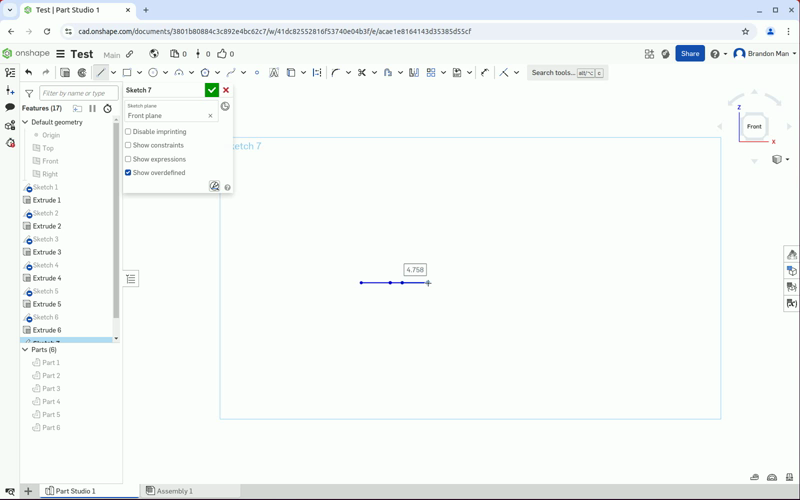
mouse_move(458, 282)
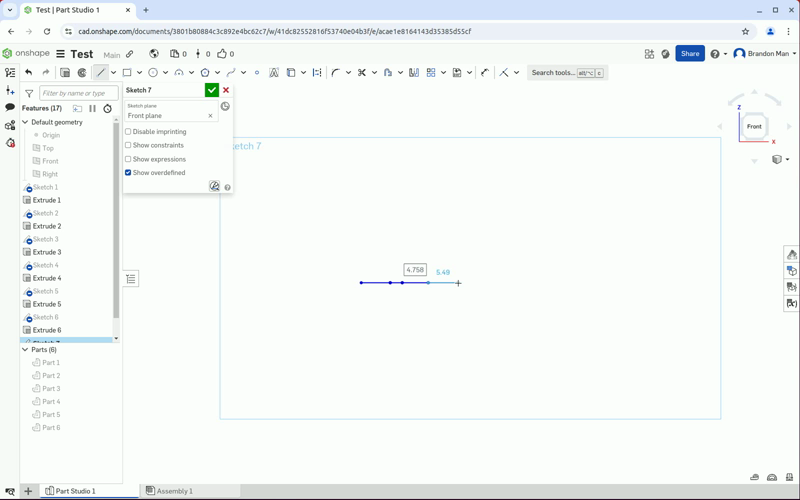
mouse_move(428, 267)
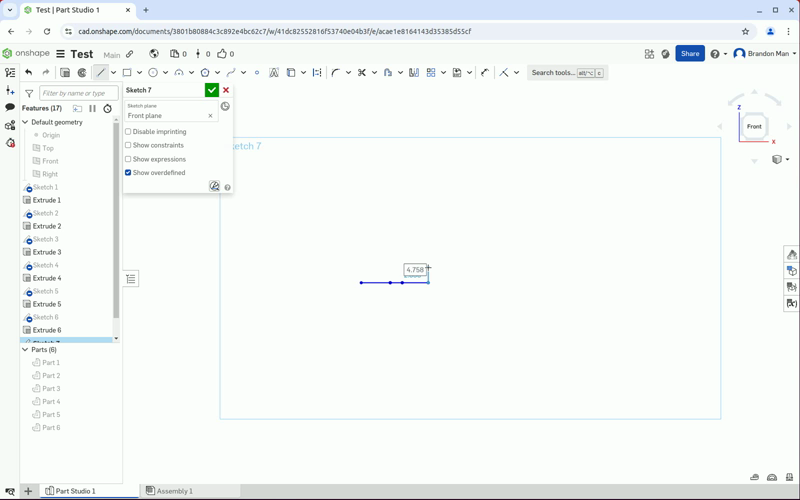
click(428, 267)
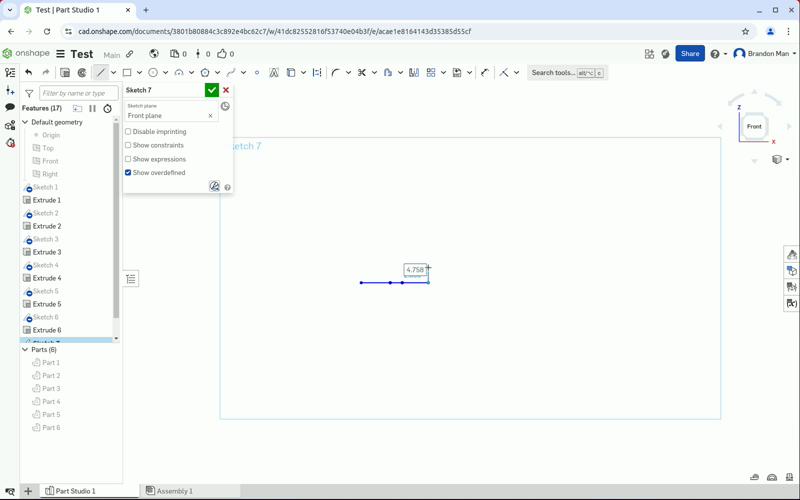
key_up(shift)
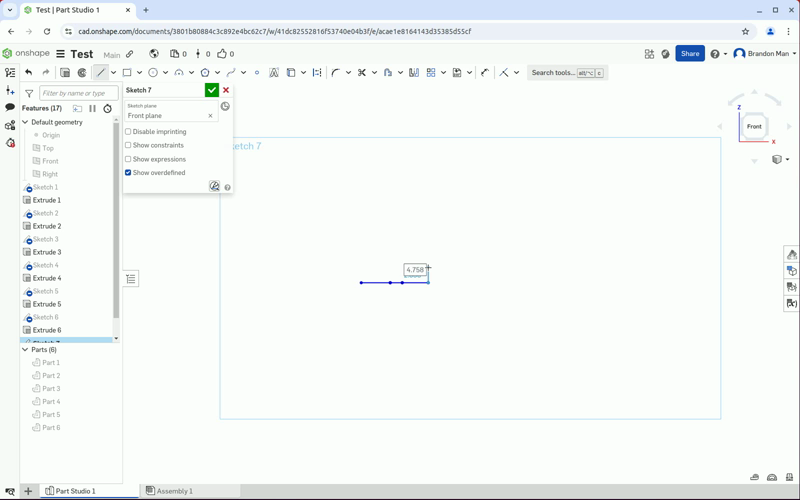
key_down(shift)
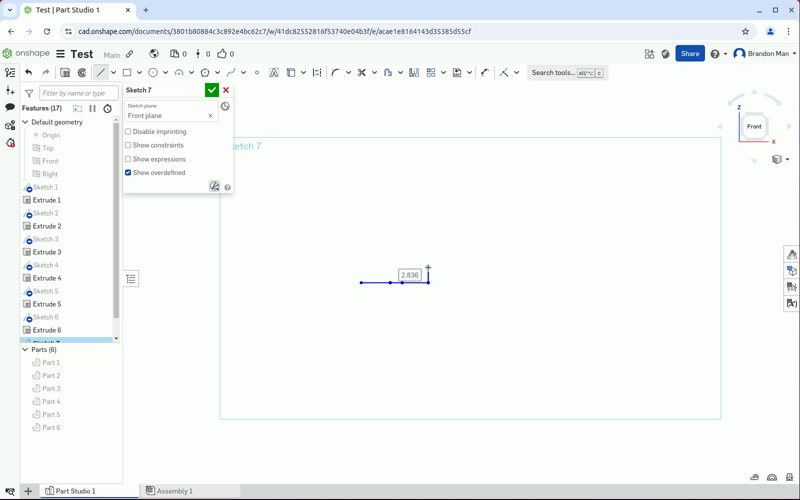
mouse_move(361, 267)
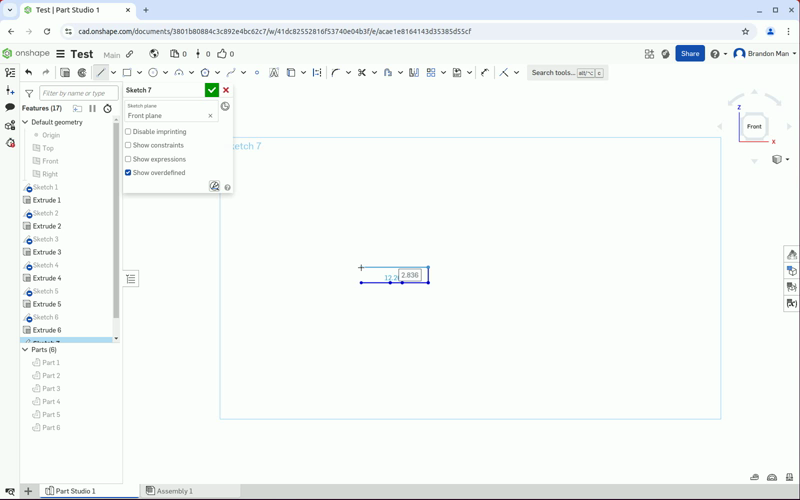
click(361, 267)
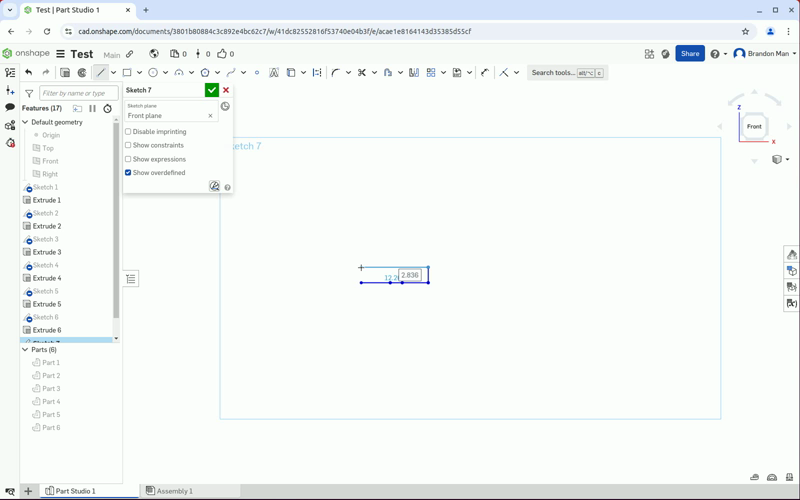
key_up(shift)
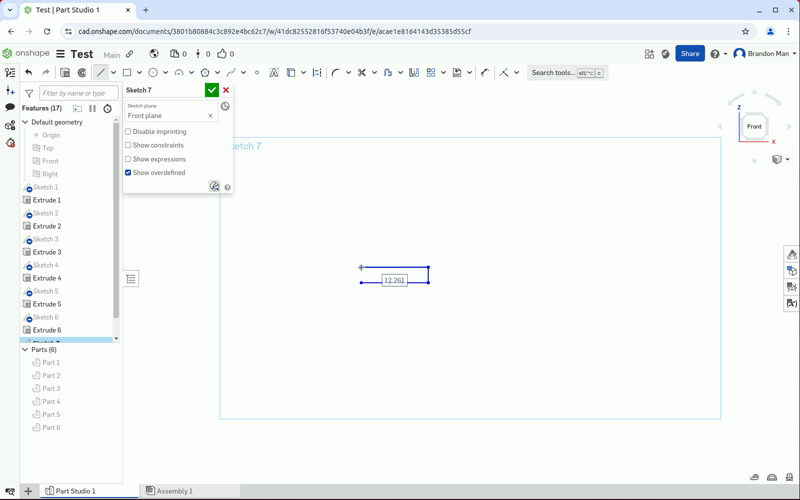
mouse_move(391, 267)
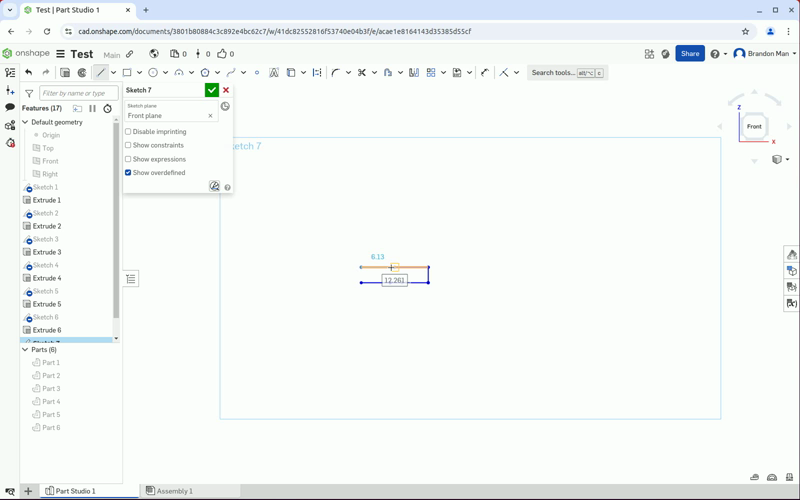
key_down(shift)
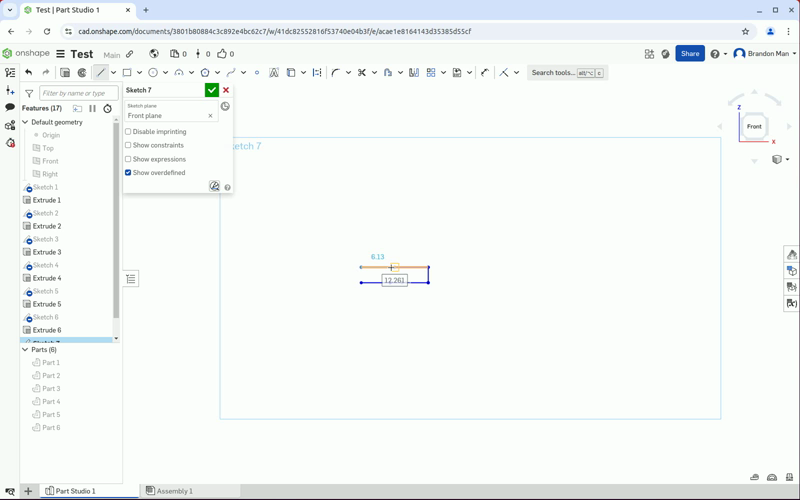
mouse_move(361, 282)
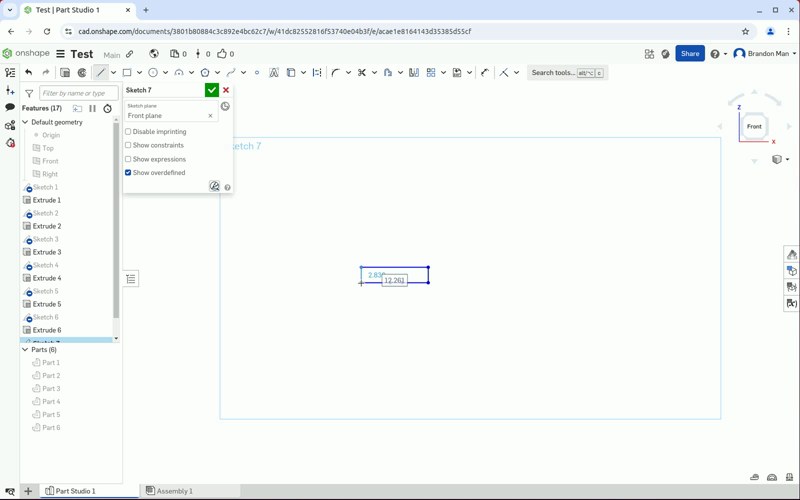
key_up(shift)
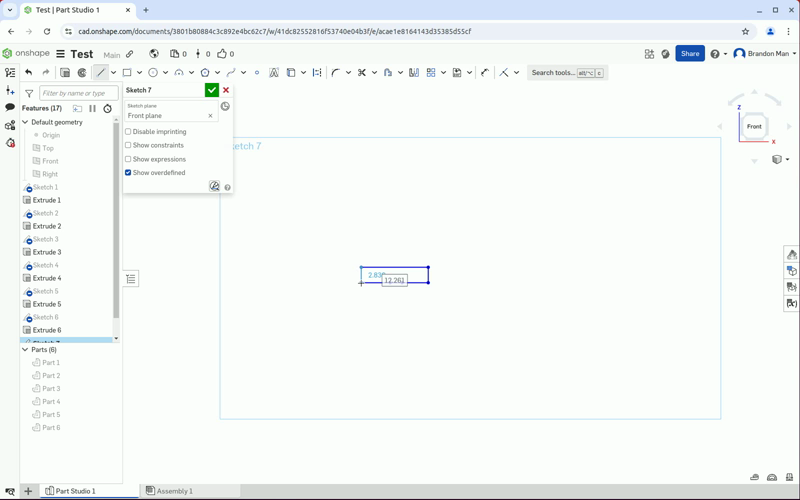
click(361, 282)
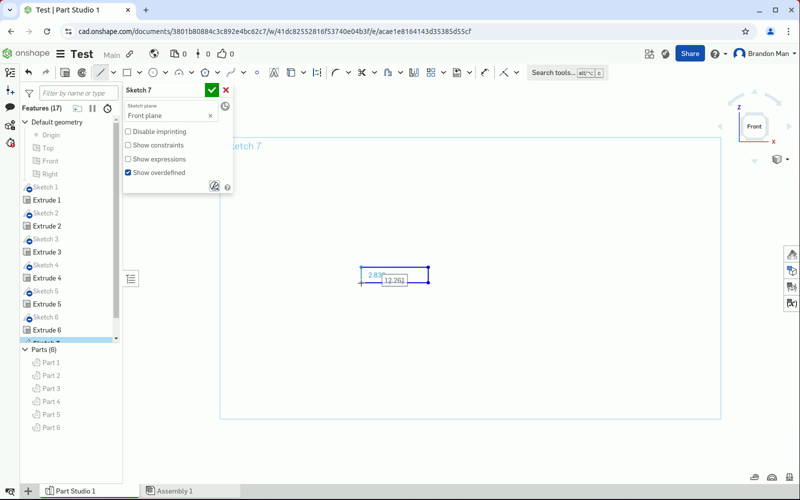
key(esc)
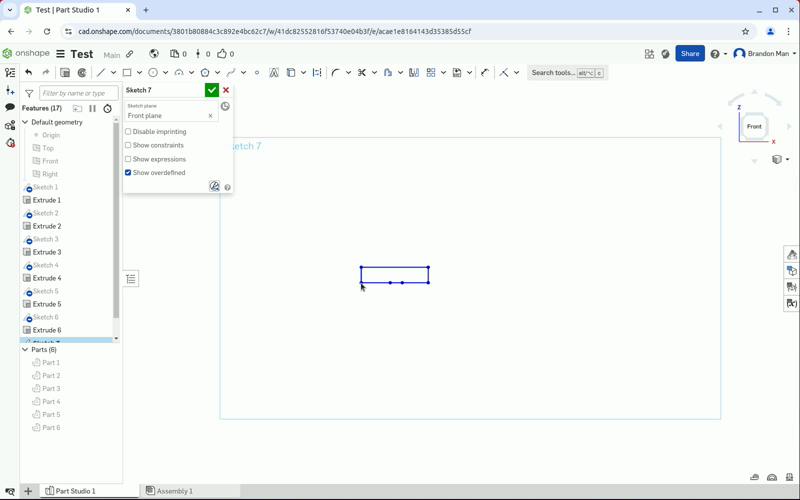
mouse_move(407, 269)
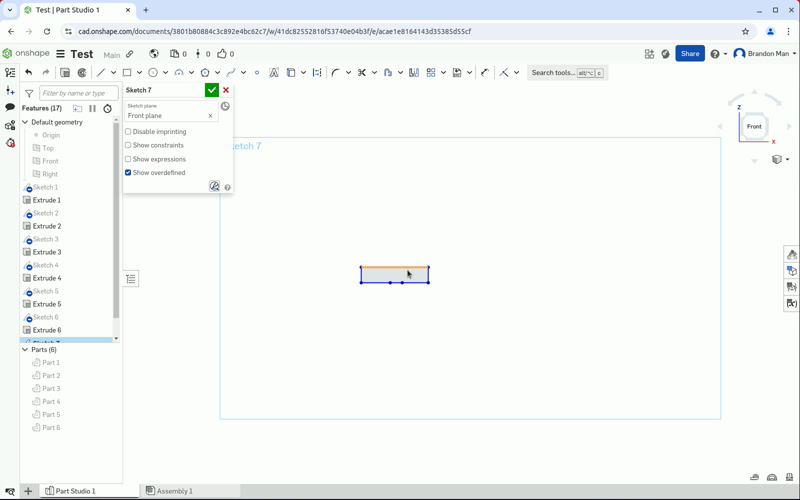
scroll(6)
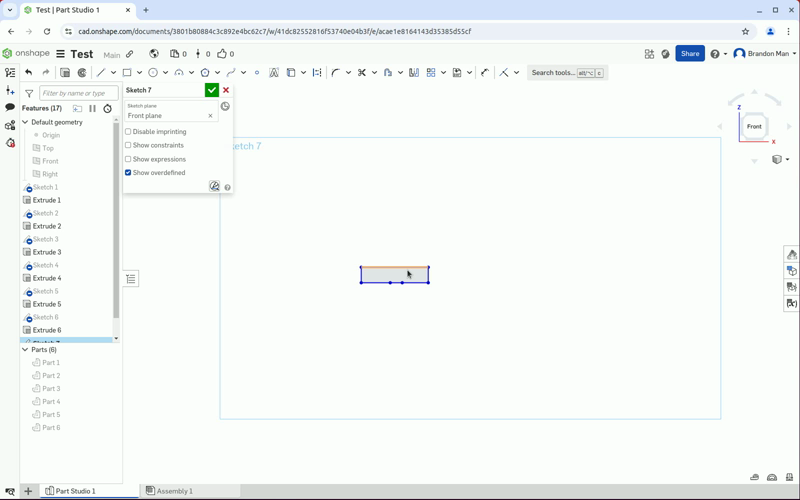
scroll(6)
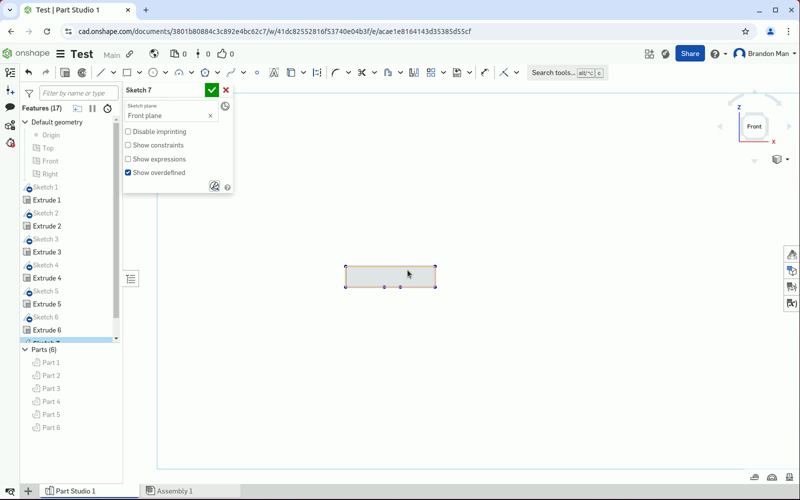
scroll(6)
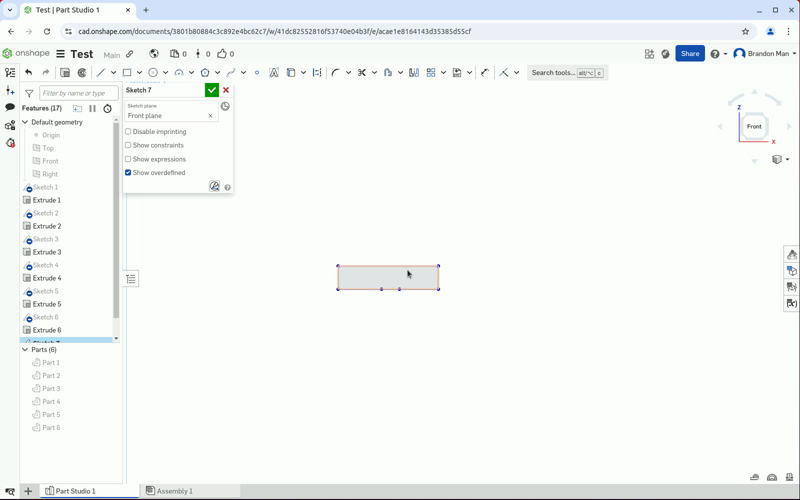
scroll(6)
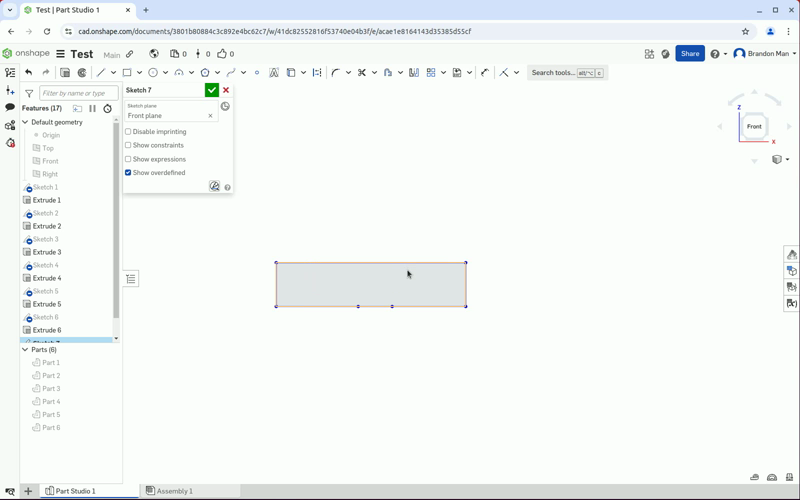
scroll(6)
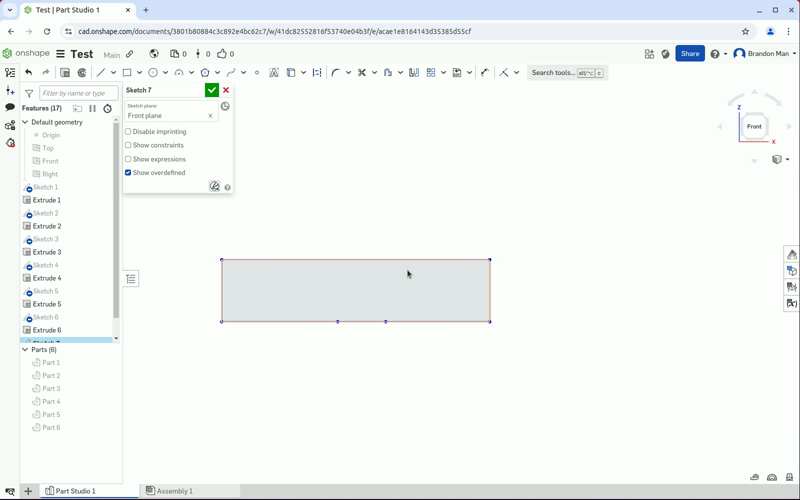
scroll(6)
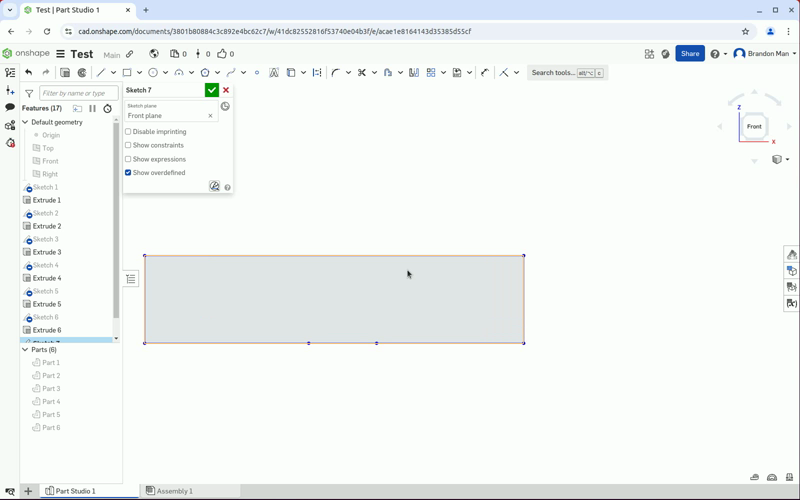
scroll(6)
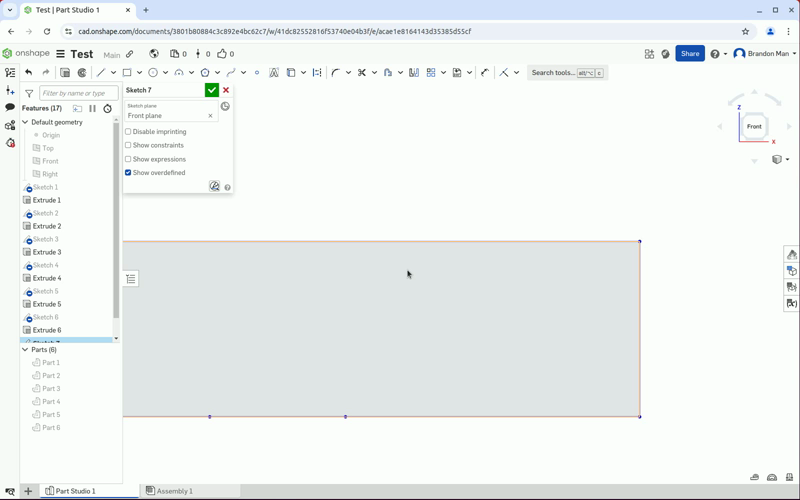
click(407, 269)
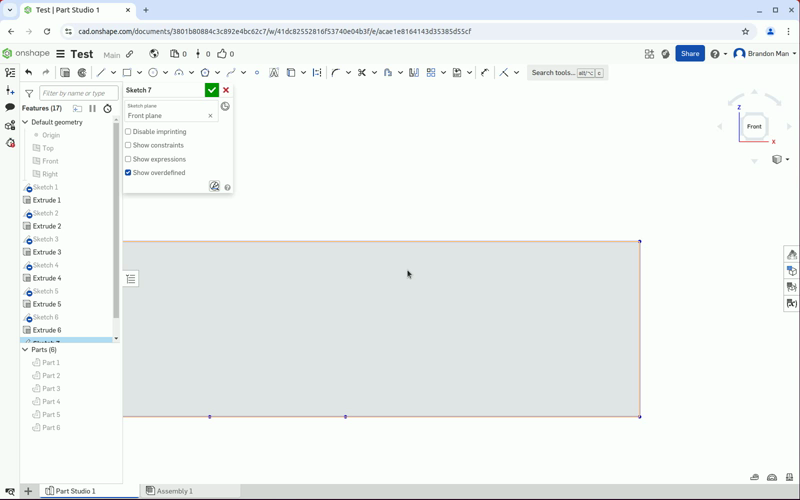
scroll(-6)
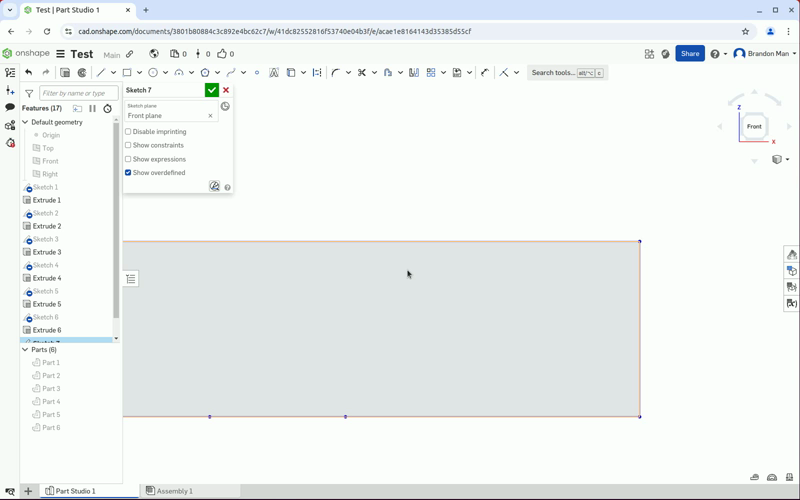
scroll(-6)
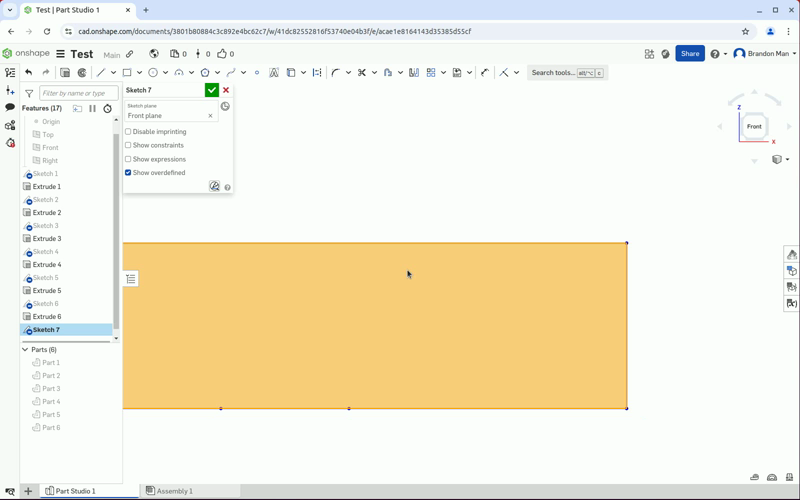
scroll(-6)
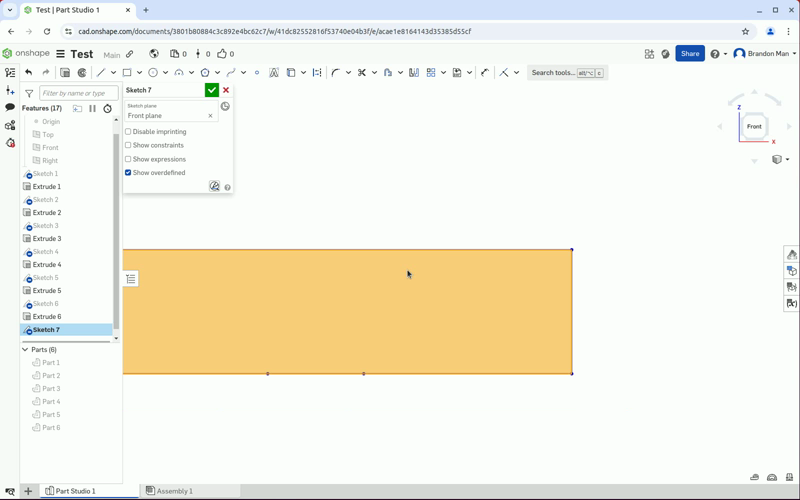
scroll(-6)
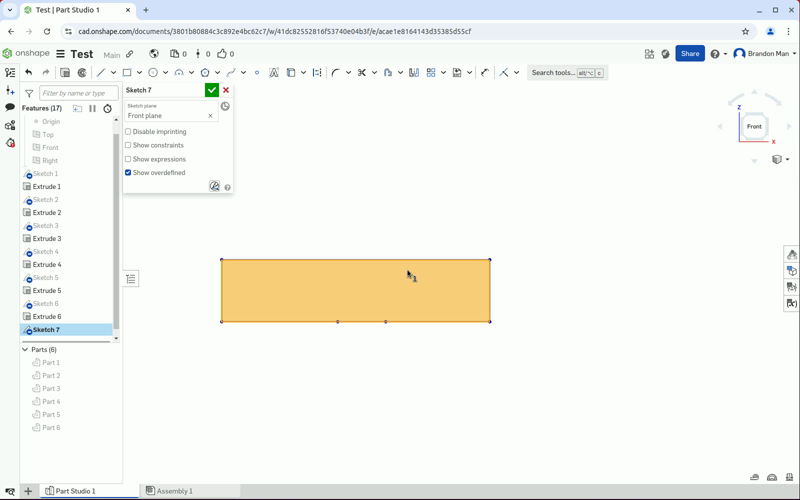
scroll(-6)
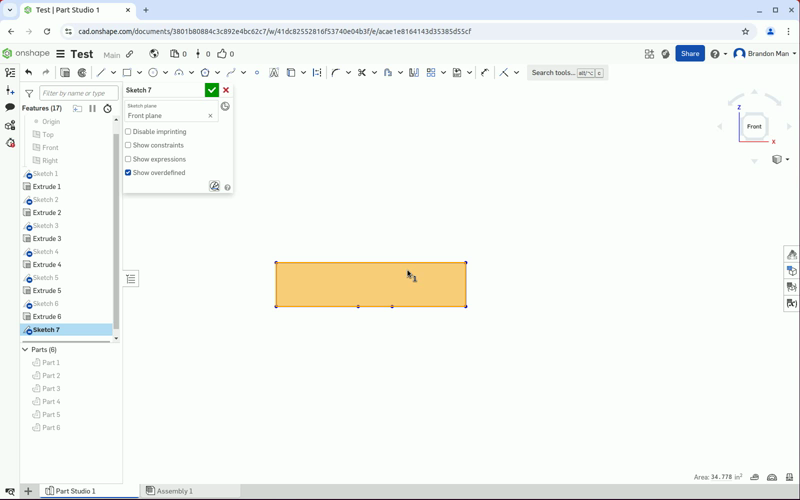
scroll(-6)
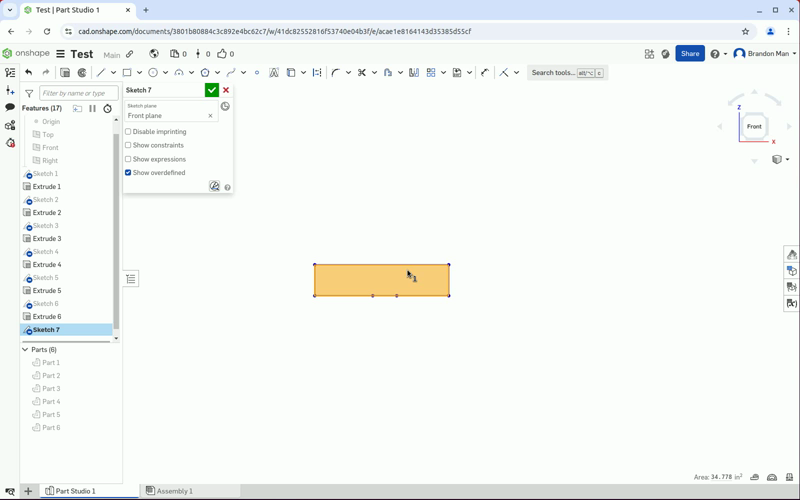
scroll(-6)
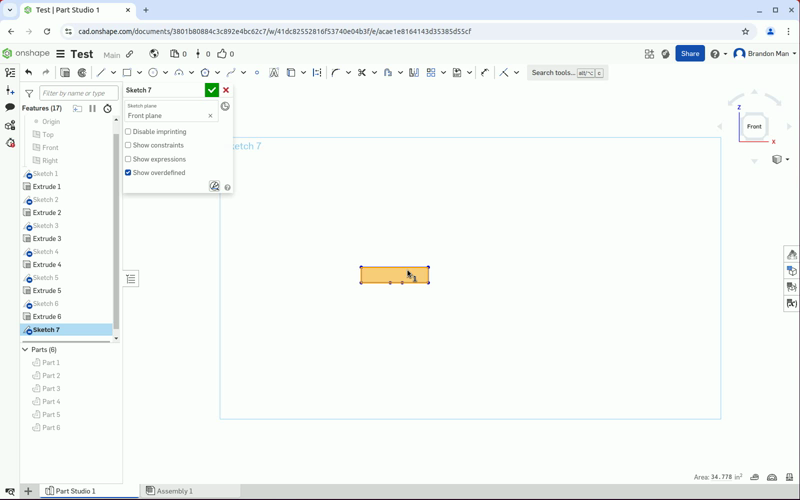
mouse_move(73, 352)
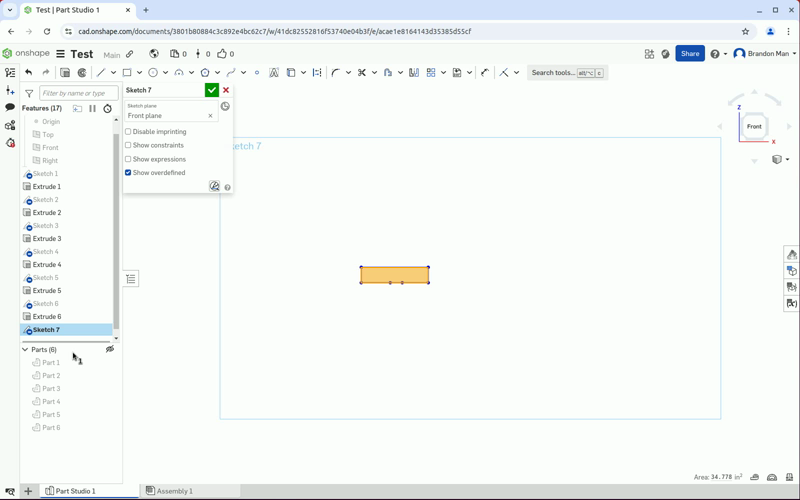
key(shift+y)
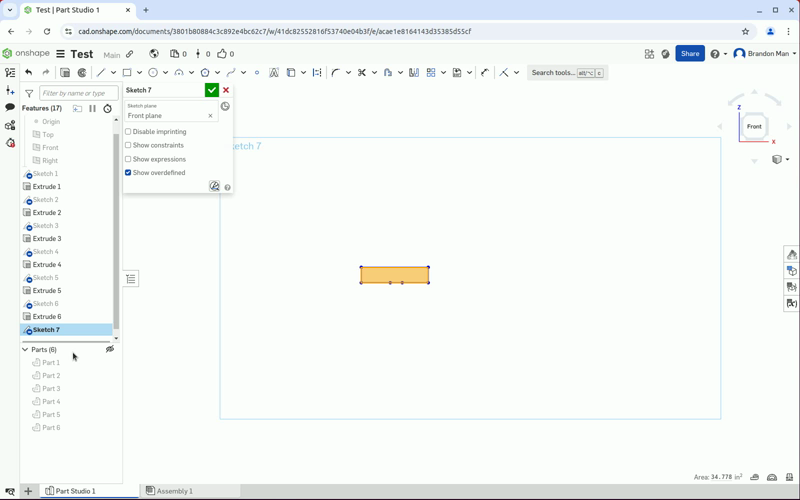
key(shift+e)
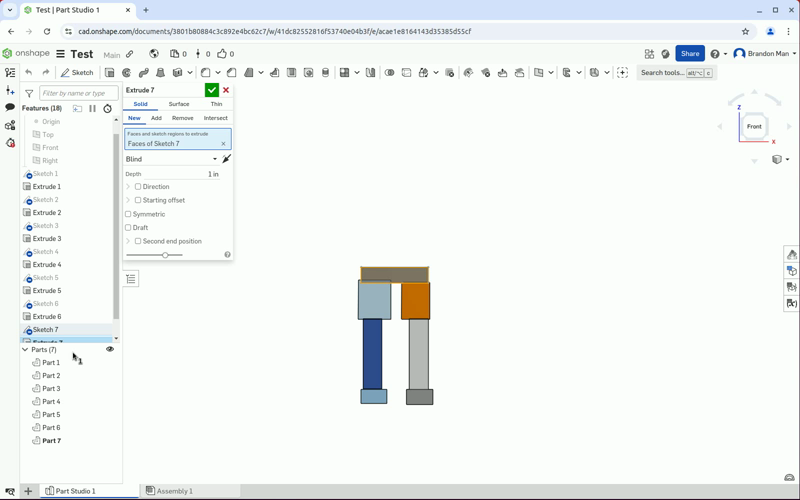
mouse_move(143, 106)
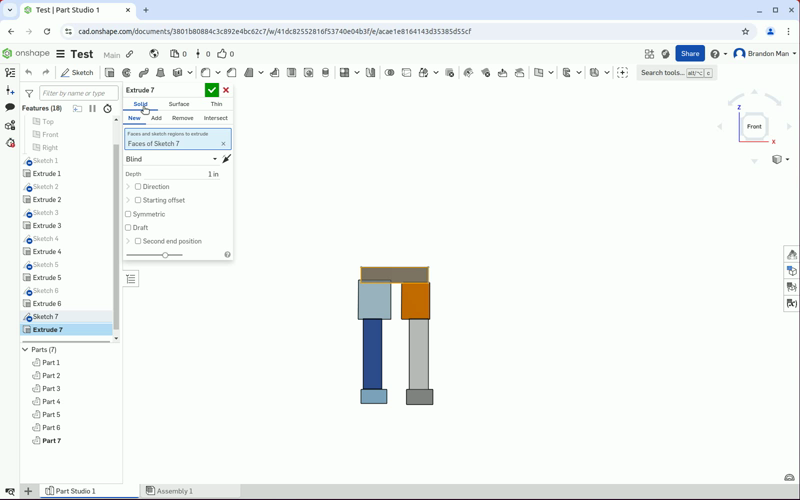
click(143, 106)
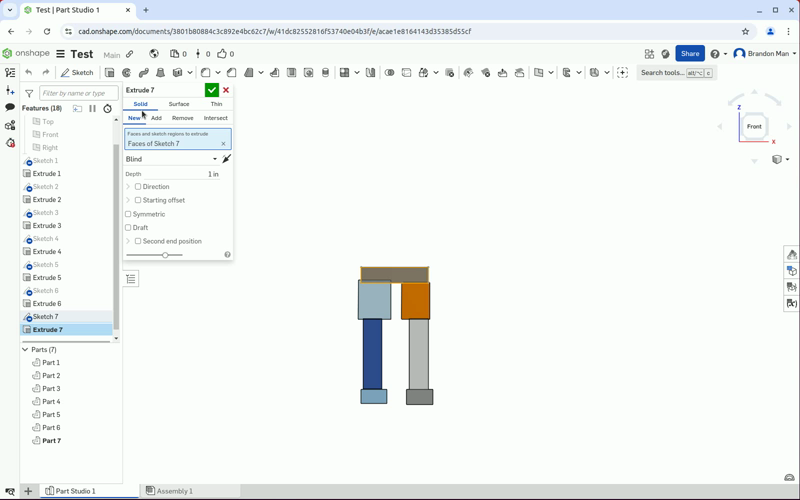
mouse_move(137, 120)
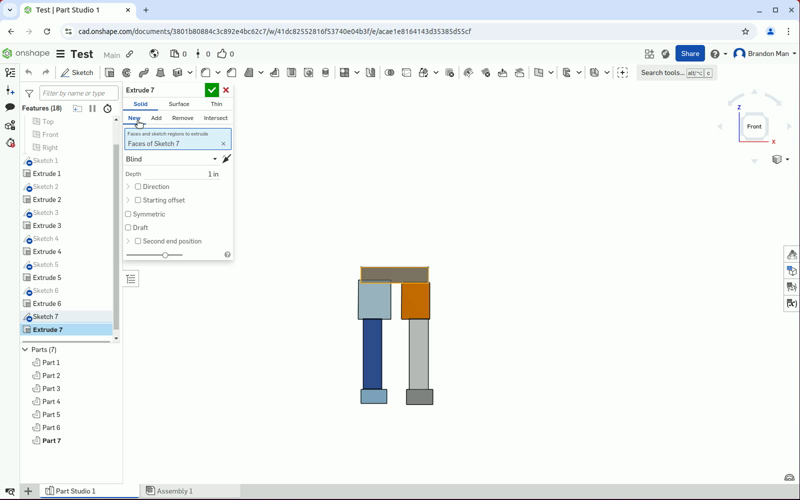
click(137, 120)
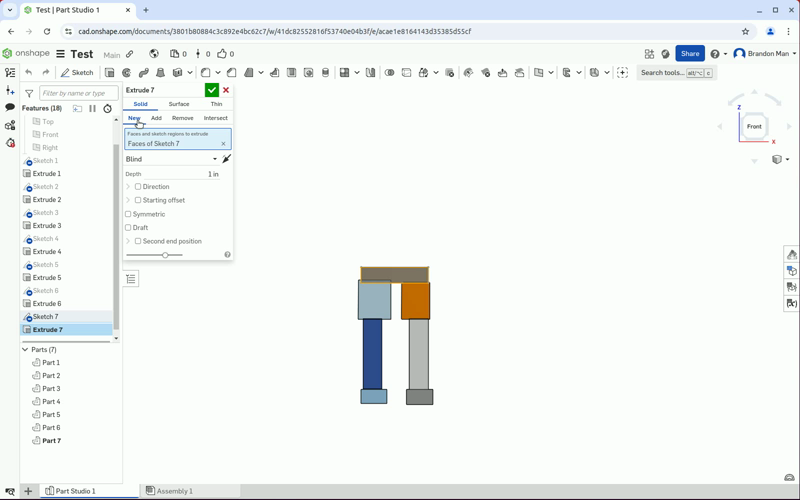
key(tab, 4)
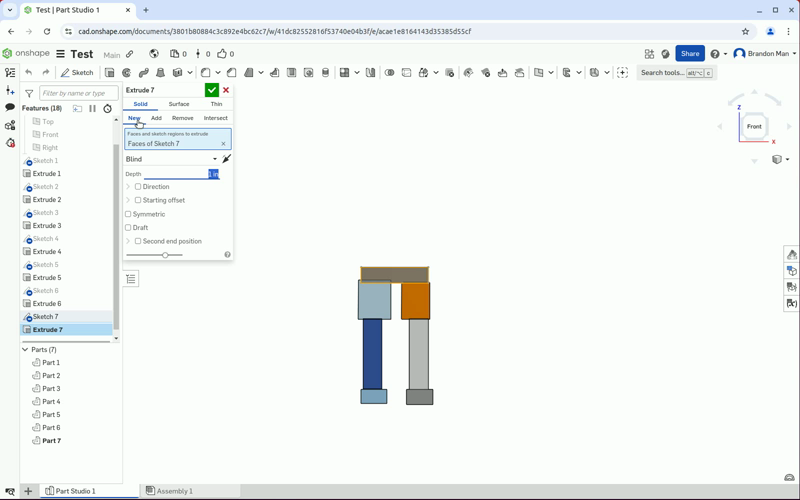
text(2.166)
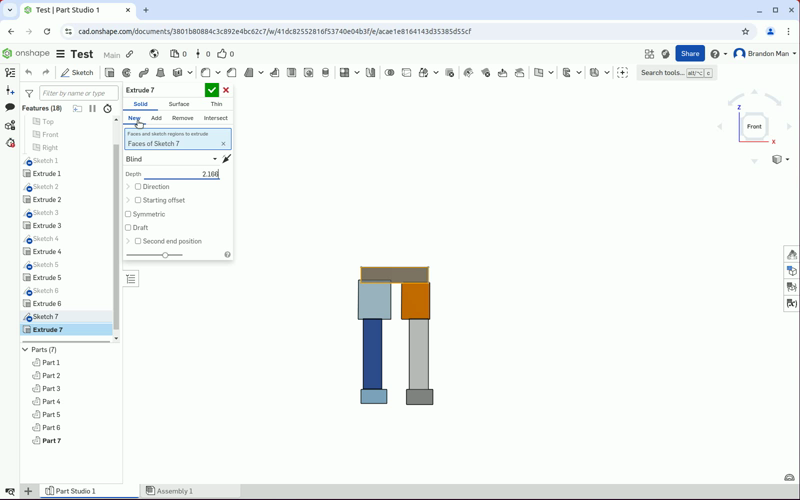
key(enter)
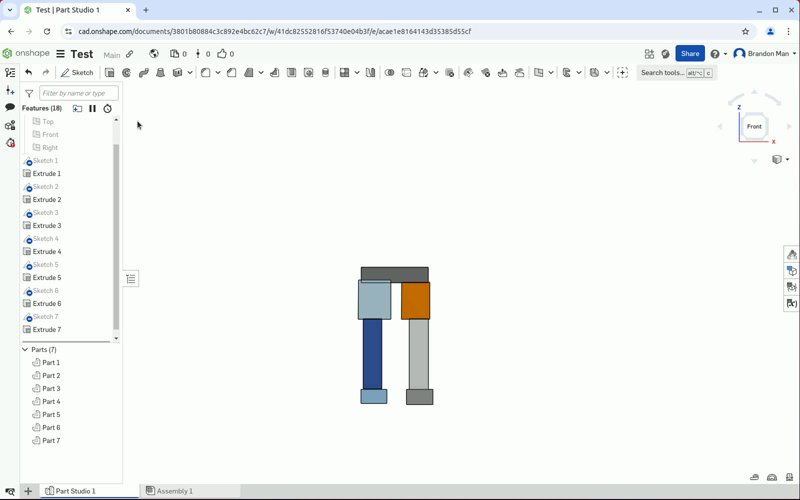
key(shift+h)
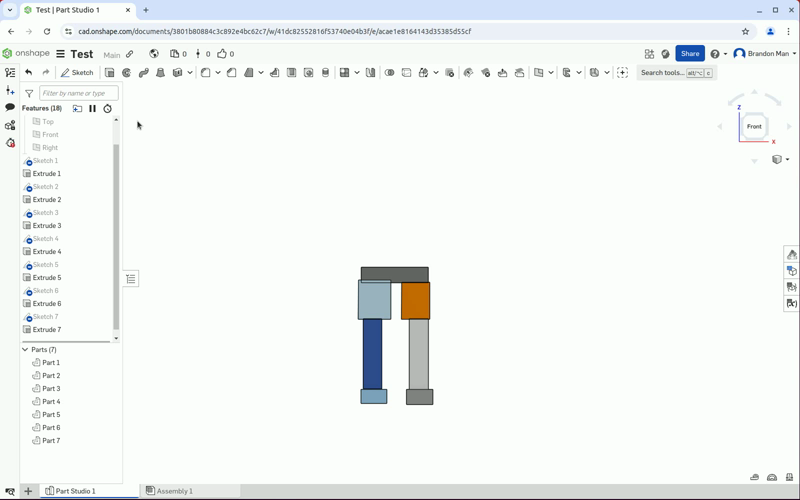
key(shift+h)
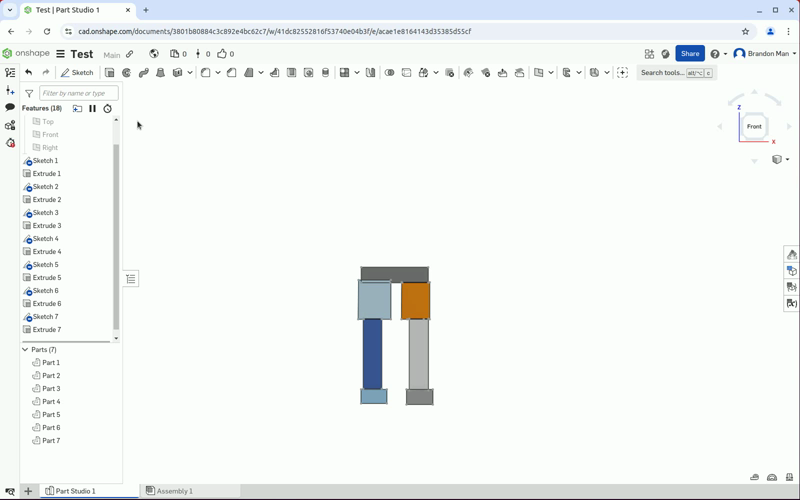
key(shift+7)
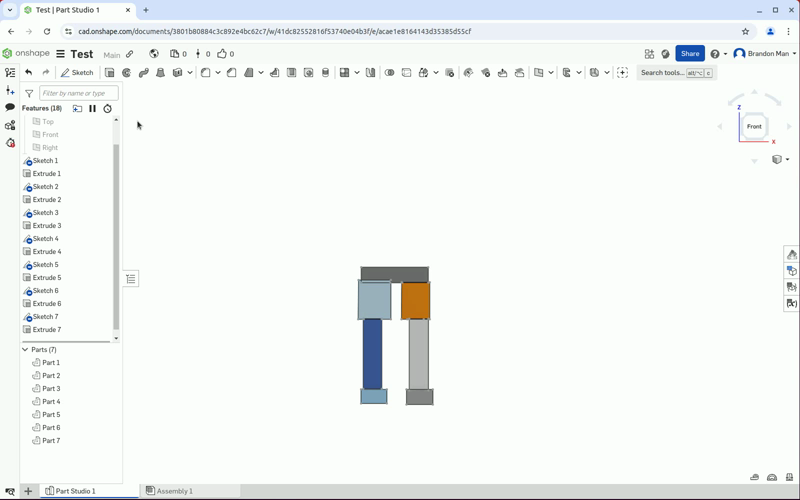
key(left, 2)
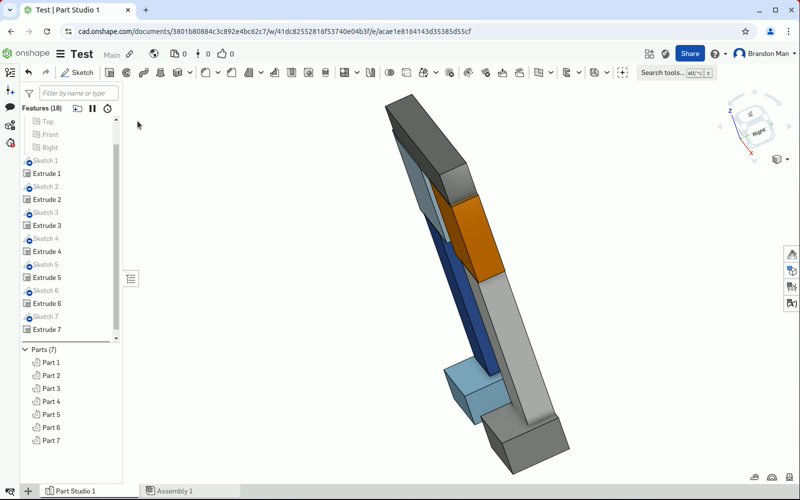
key(down, 2)
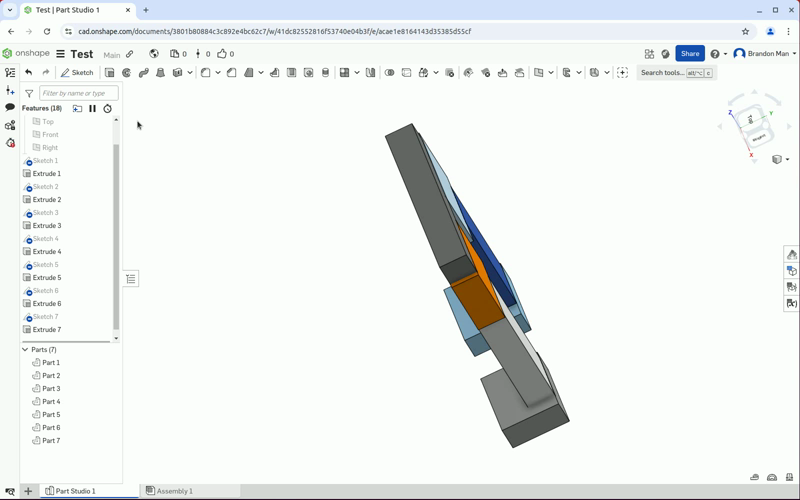
key(up, 2)
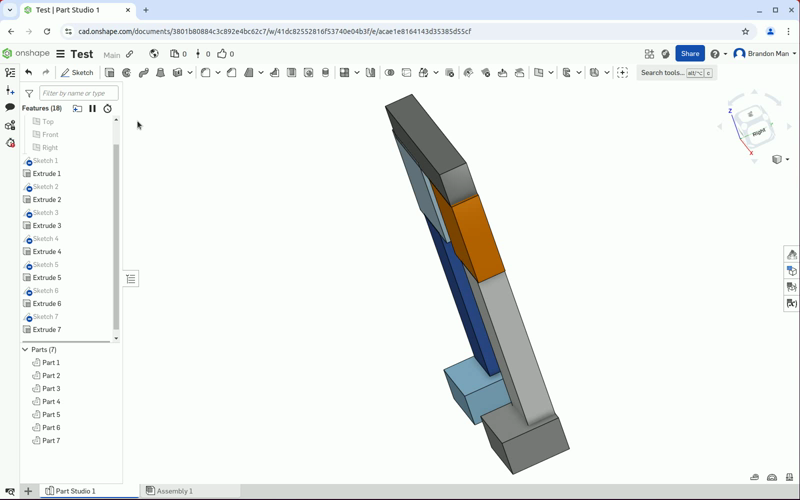
key(right, 2)
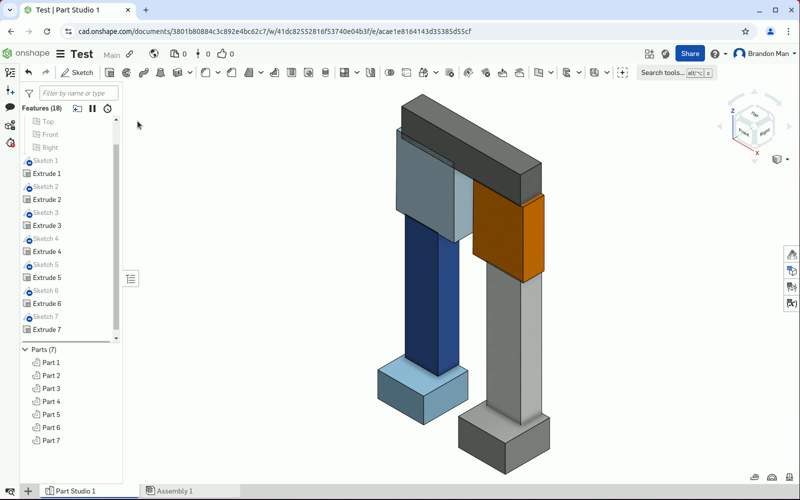
mouse_move(69, 163)
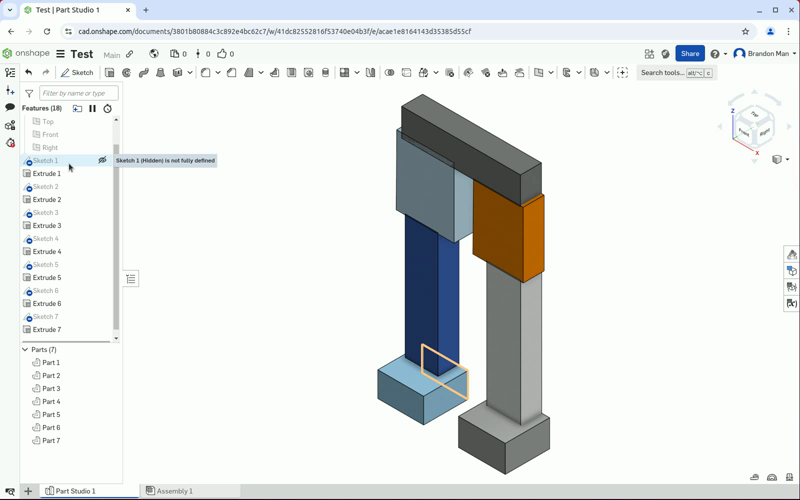
click(69, 163)